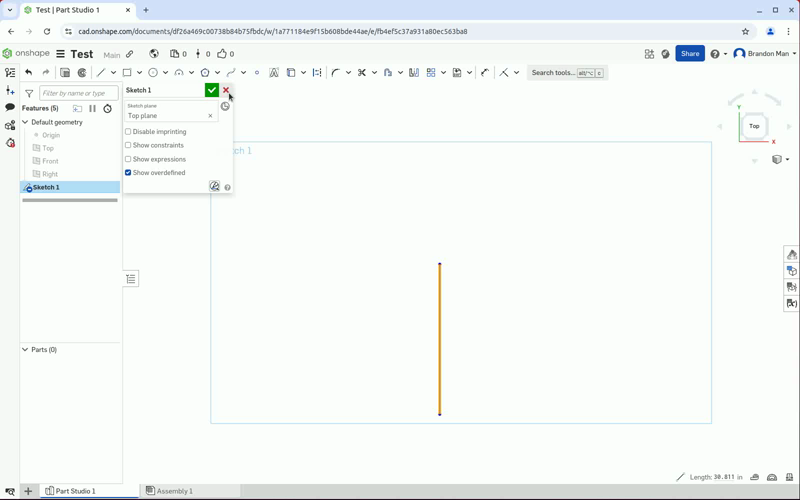
key(shift+h)
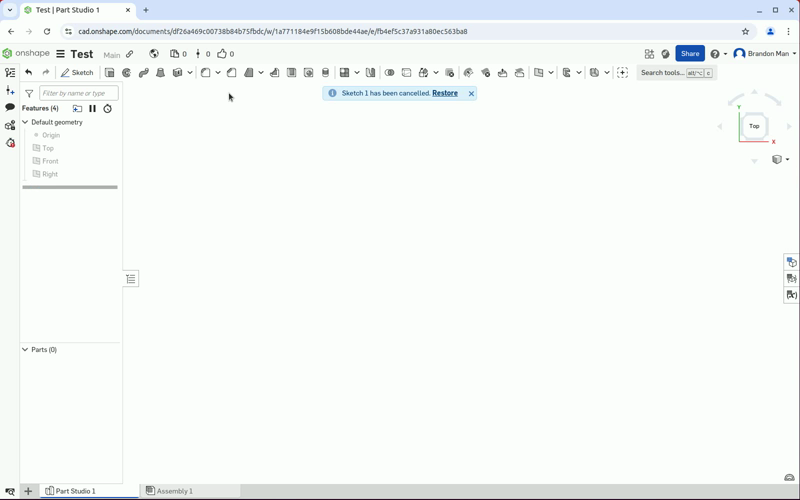
mouse_move(73, 352)
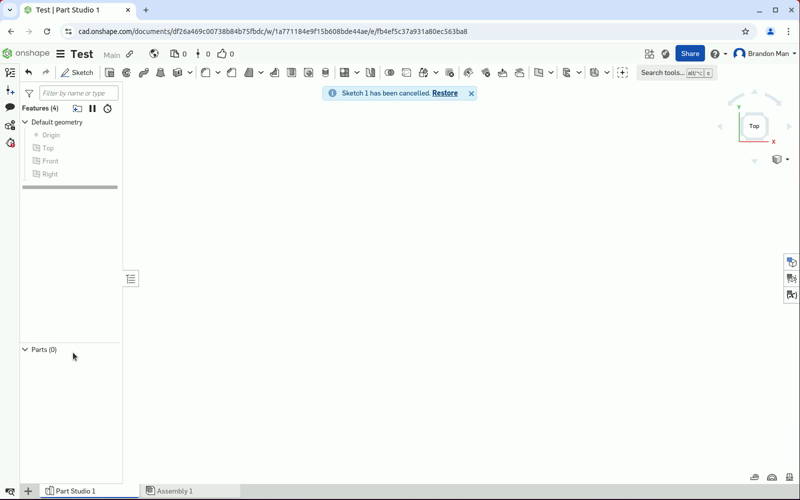
key(y)
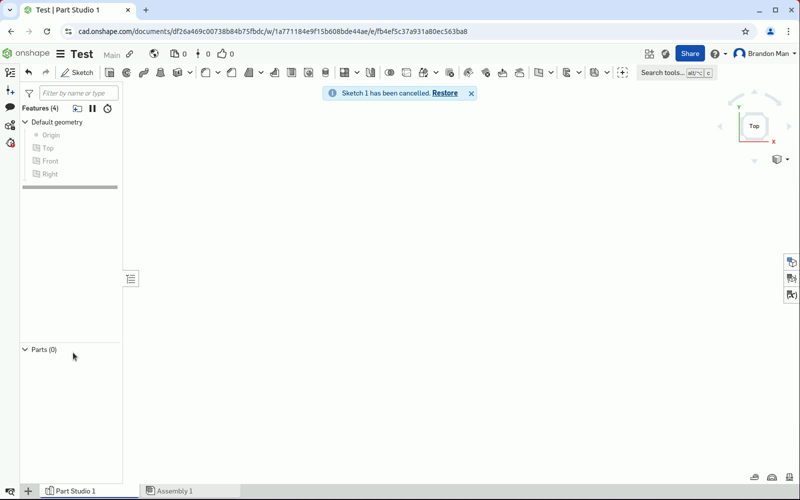
key(shift+p)
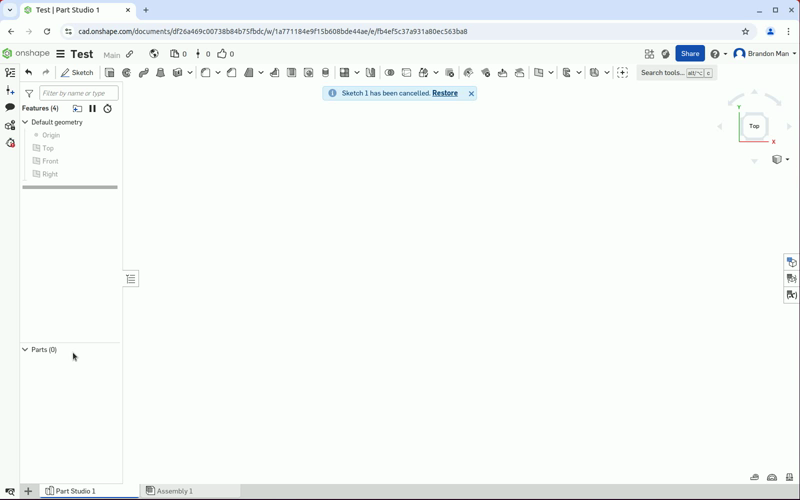
key(space)
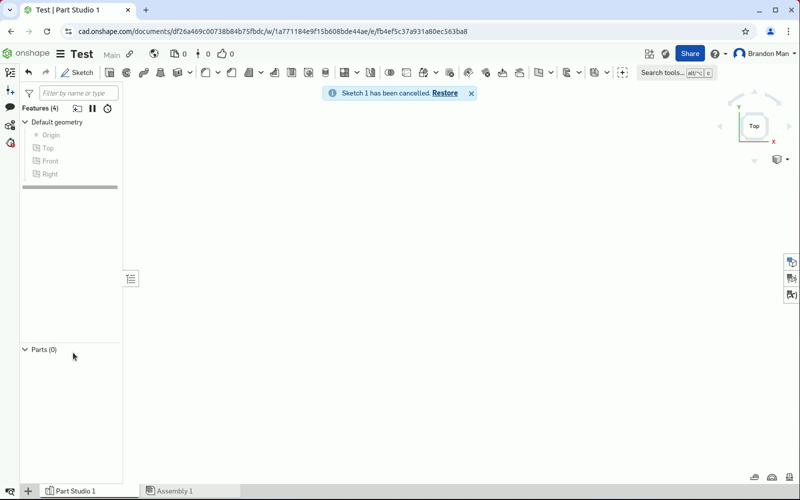
key_down(shift)
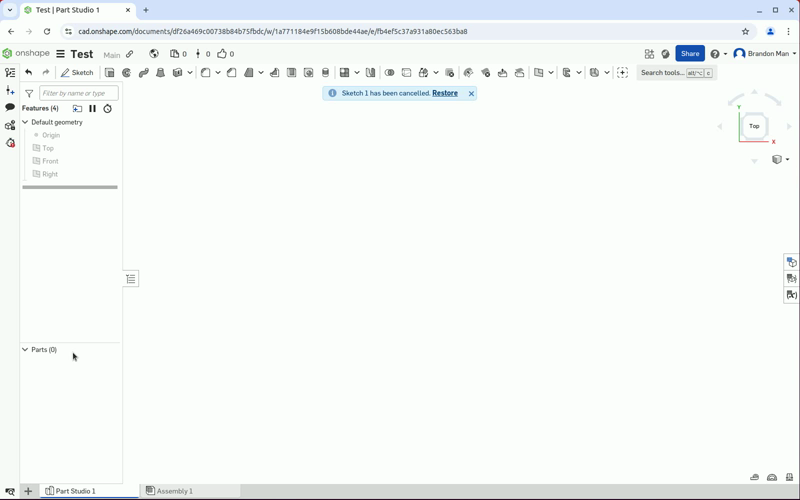
key(up)
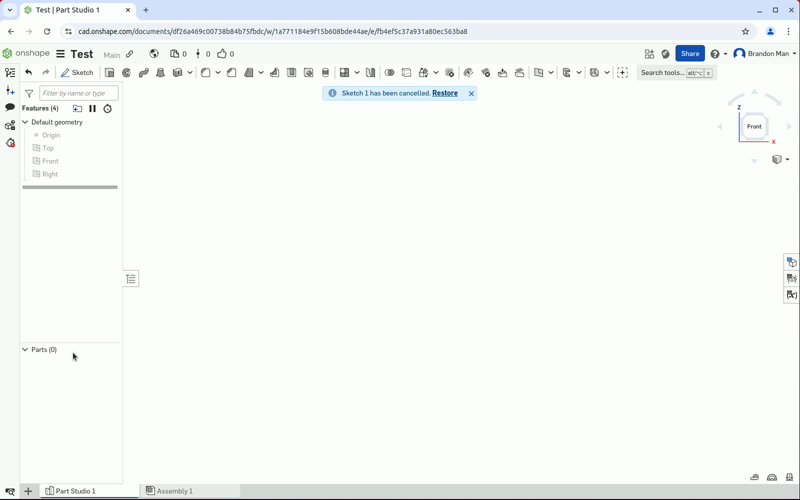
key_up(shift)
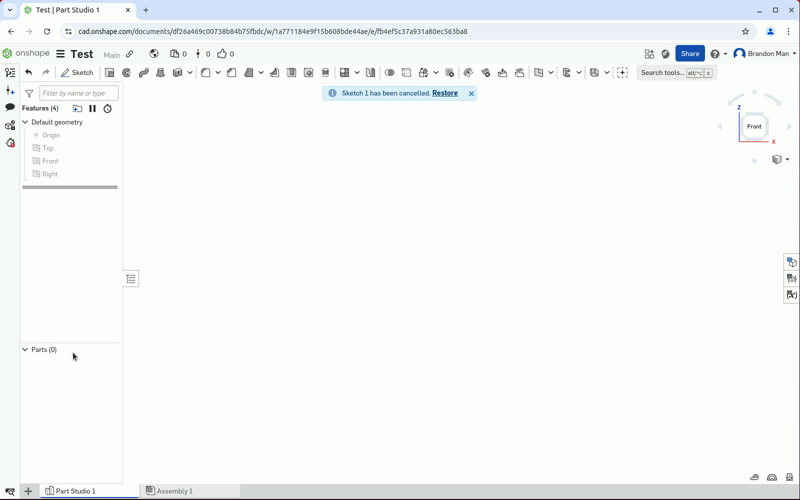
mouse_move(73, 352)
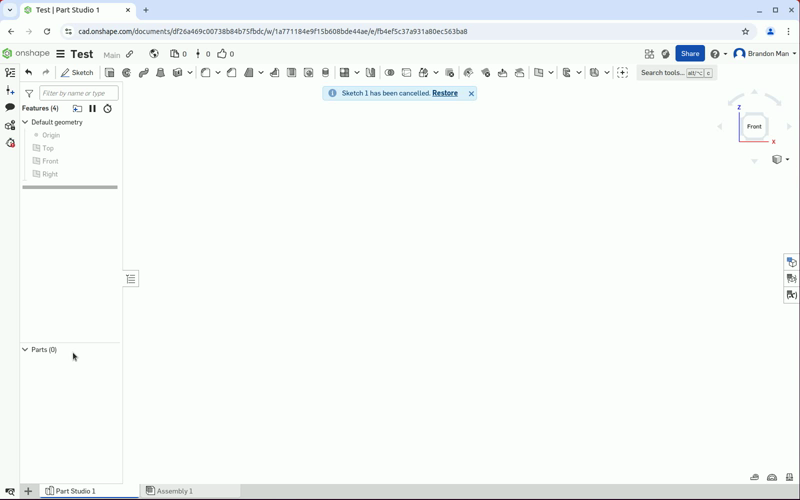
key(shift+y)
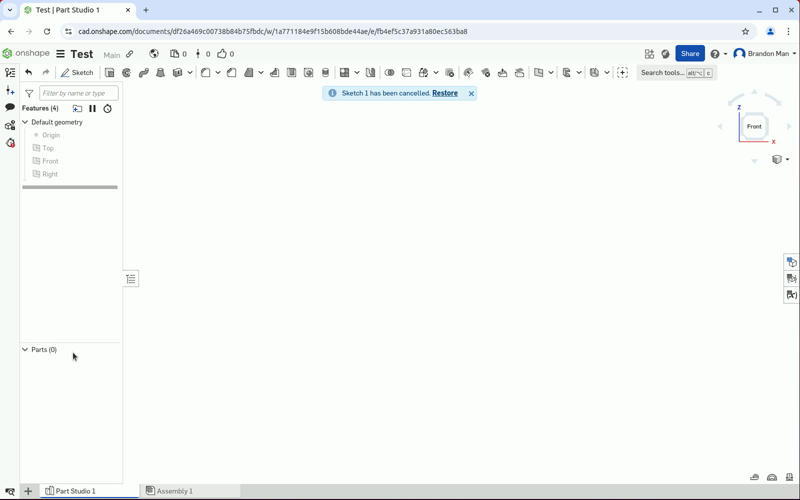
key(shift+s)
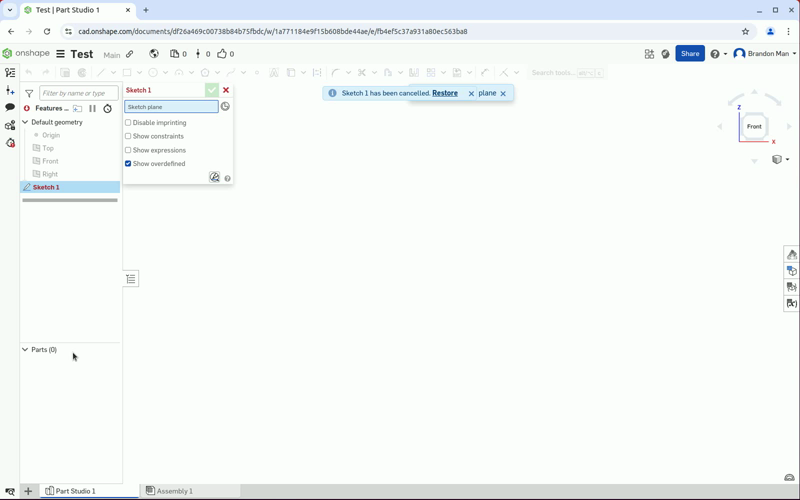
mouse_move(73, 163)
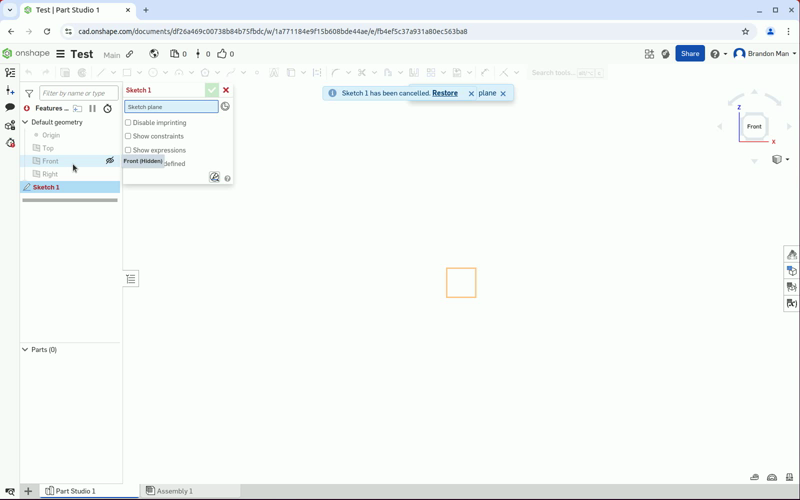
click(73, 163)
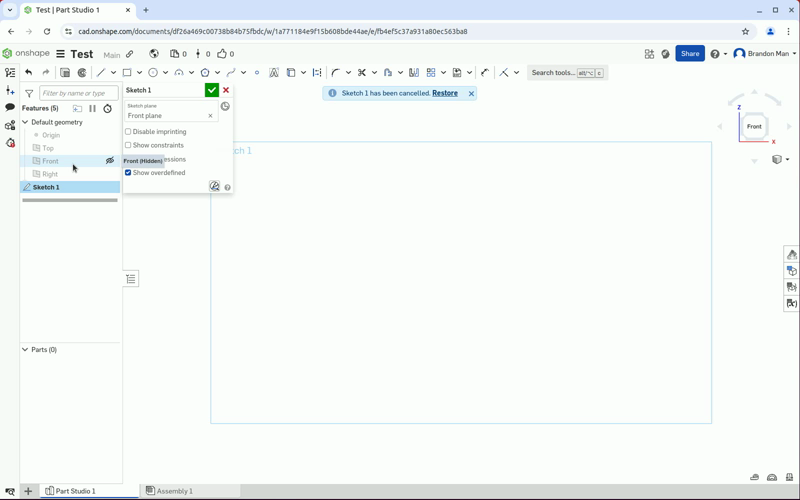
mouse_move(73, 352)
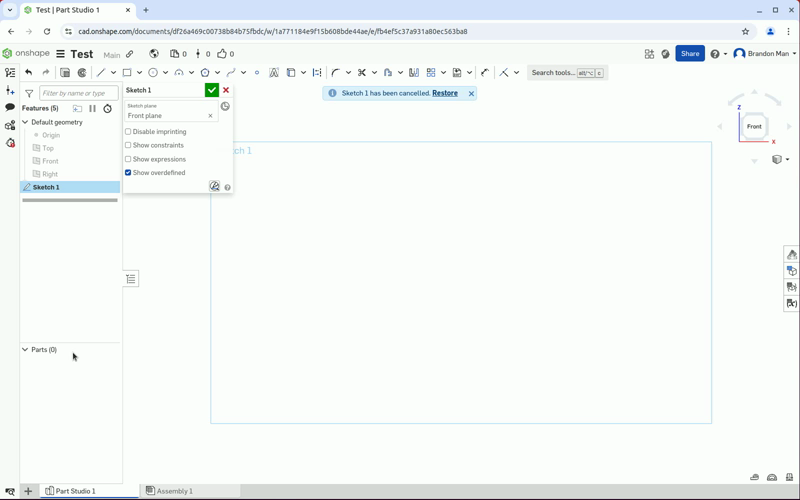
key(y)
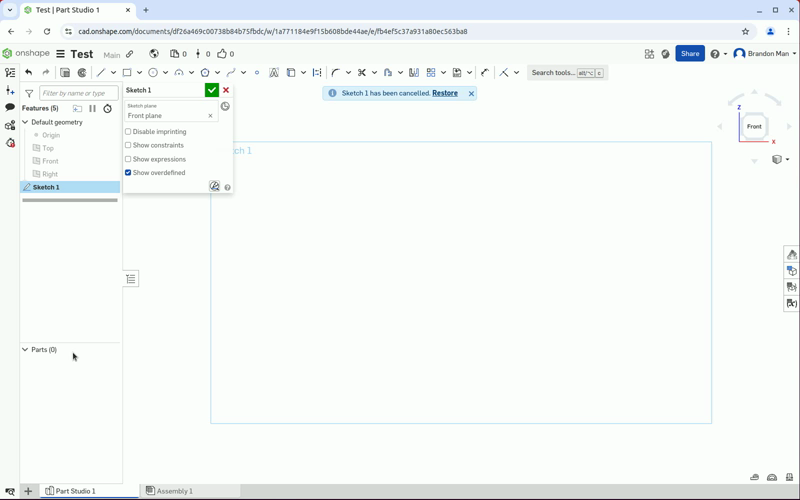
key(c)
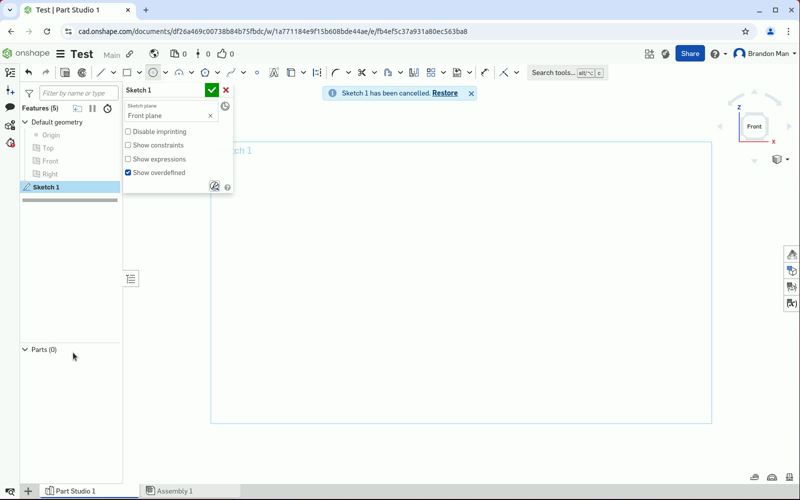
key_down(shift)
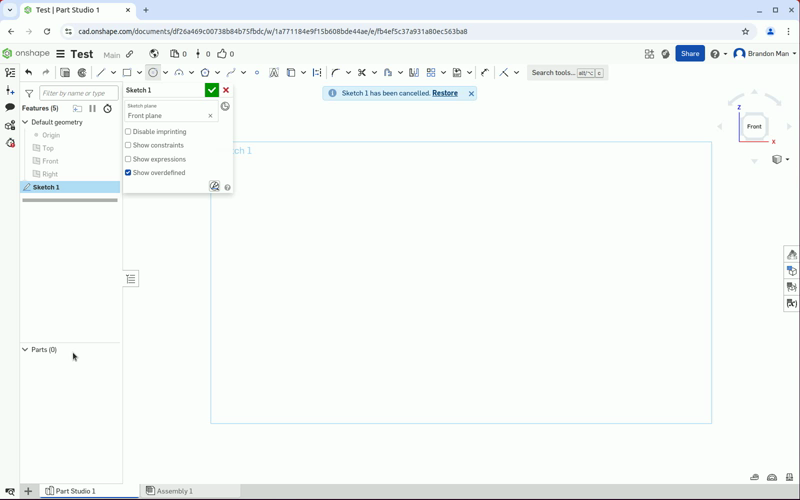
mouse_move(461, 282)
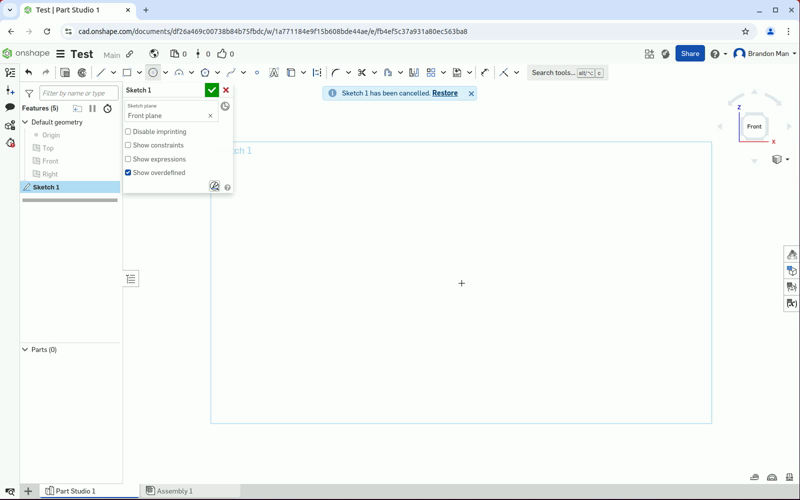
click(461, 282)
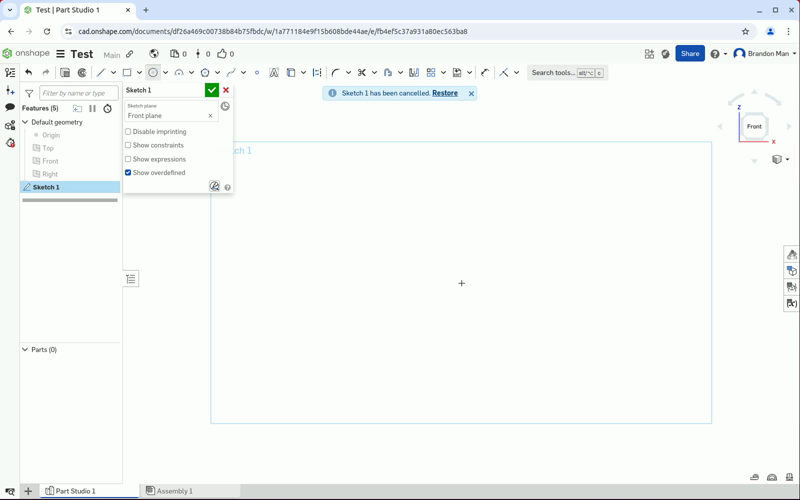
key_up(shift)
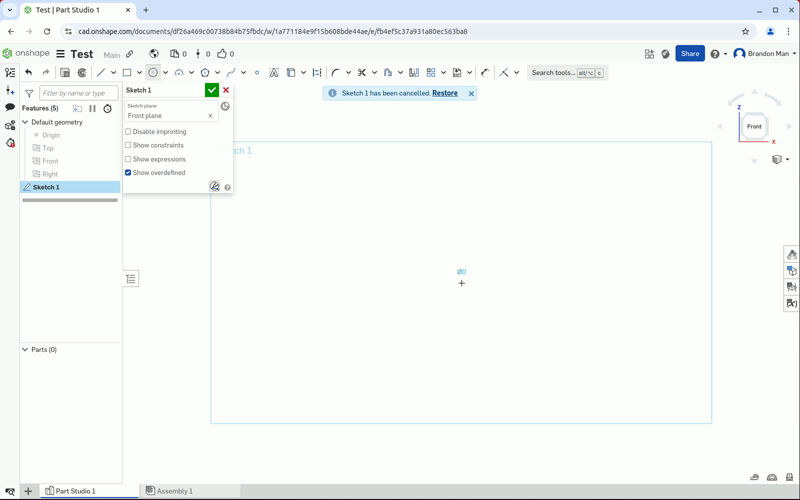
mouse_move(467, 282)
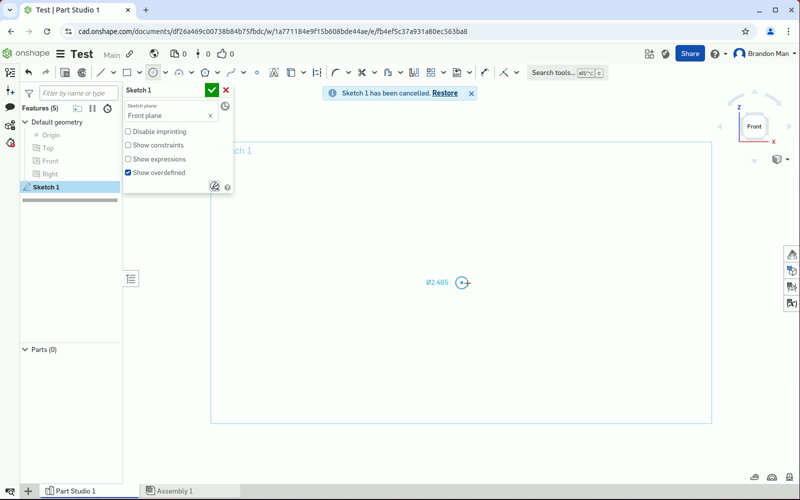
click(467, 282)
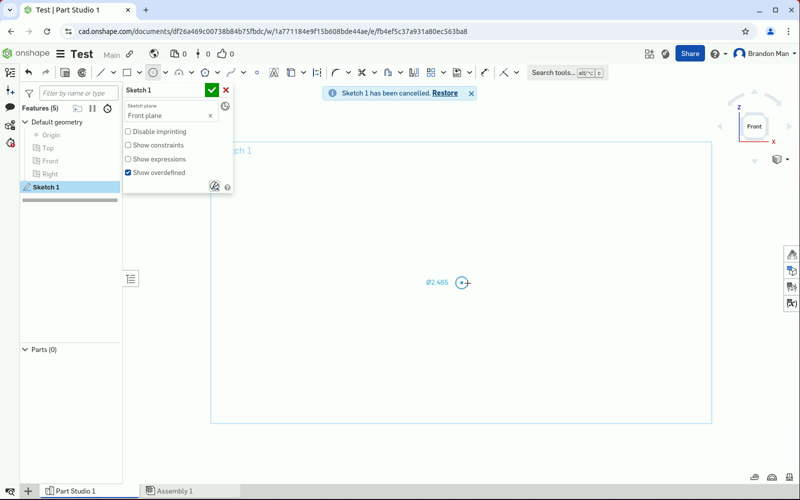
key(esc)
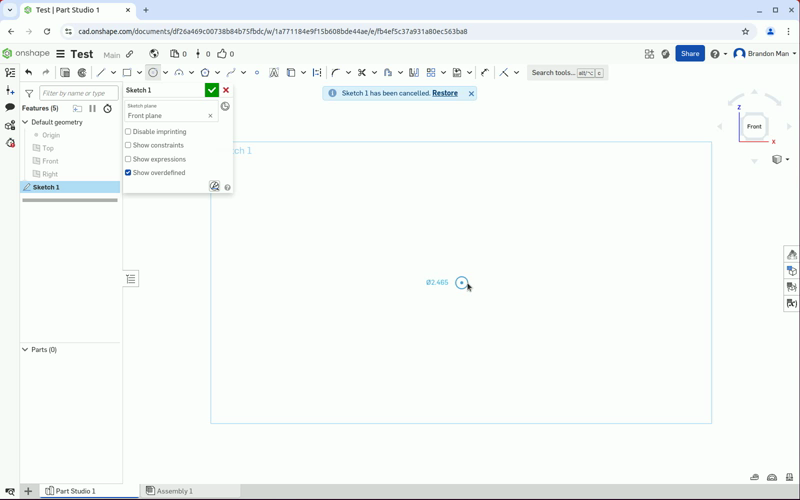
mouse_move(458, 278)
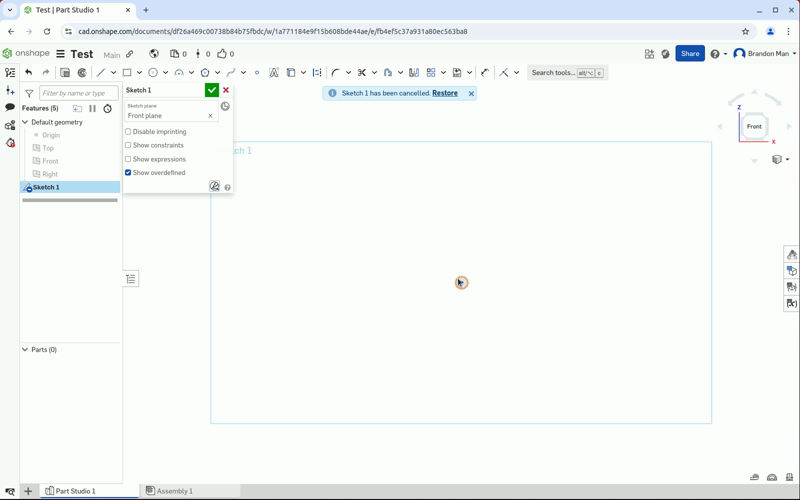
scroll(6)
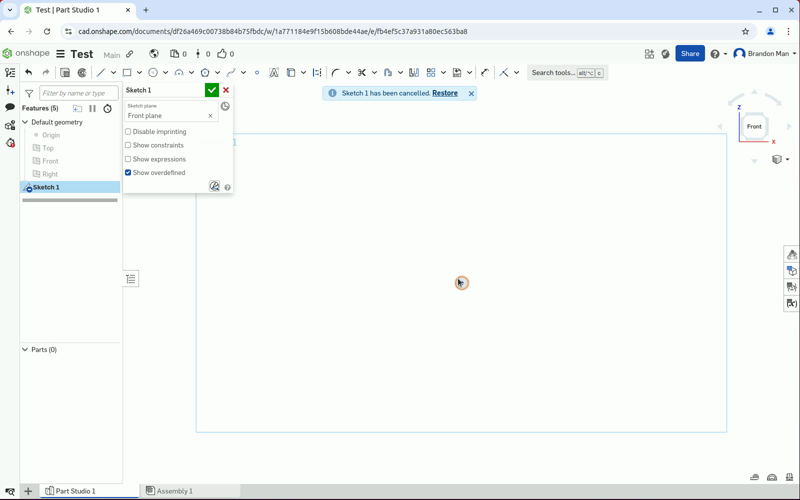
scroll(6)
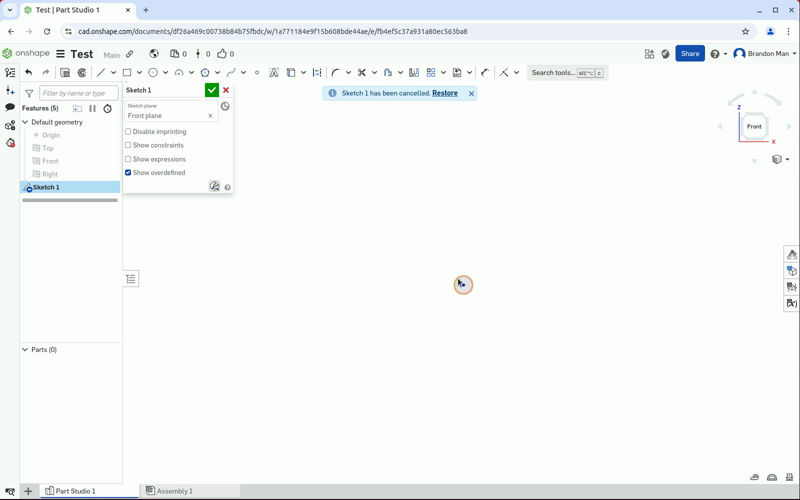
scroll(6)
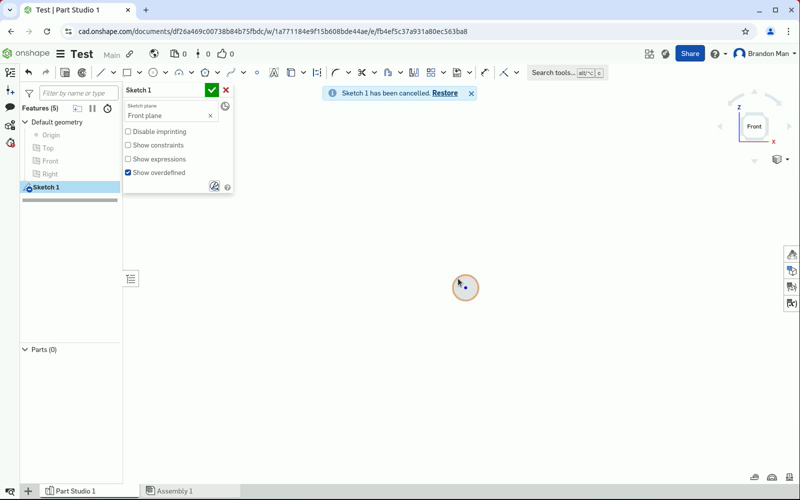
scroll(6)
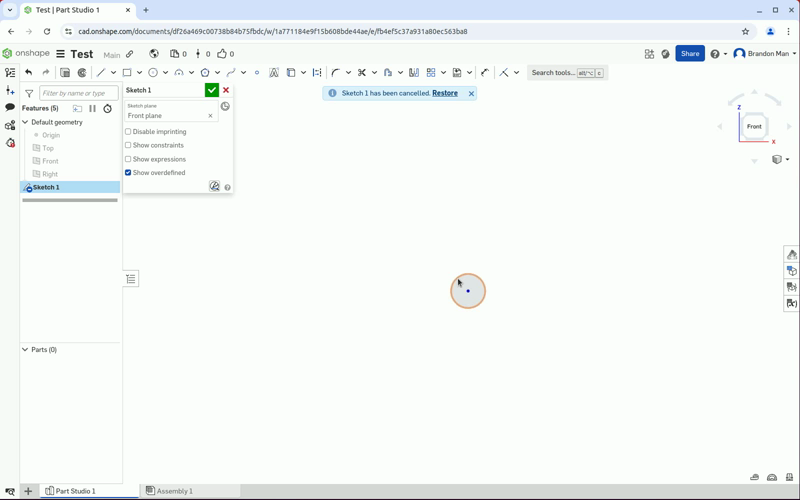
scroll(6)
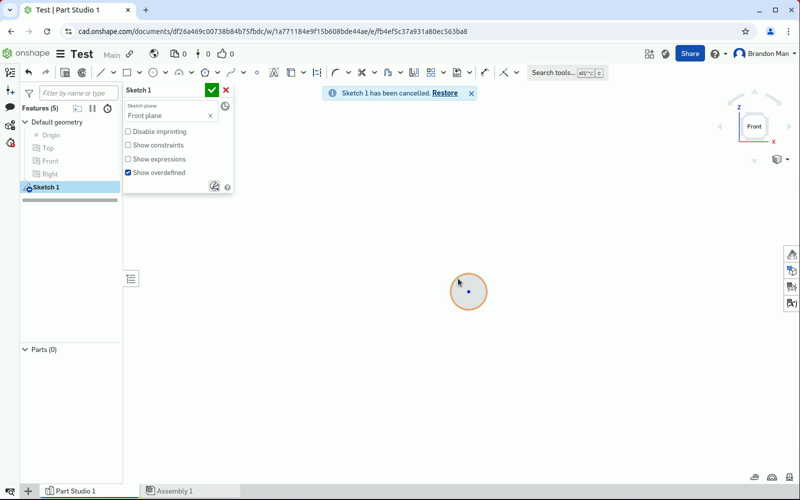
scroll(6)
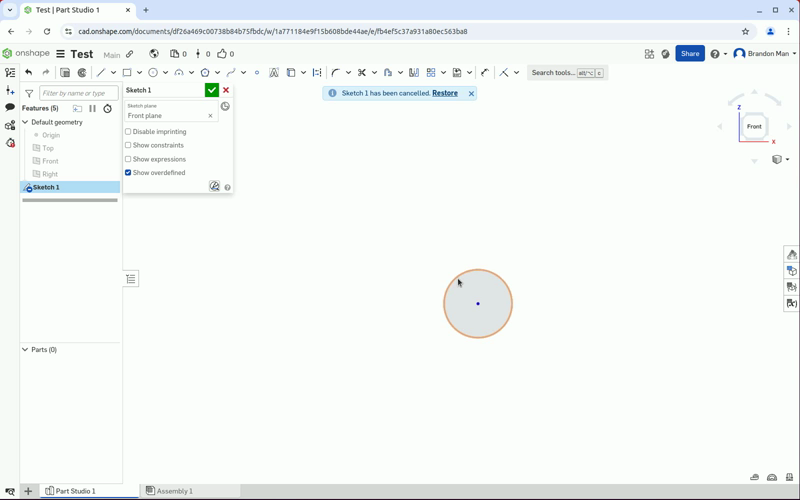
scroll(6)
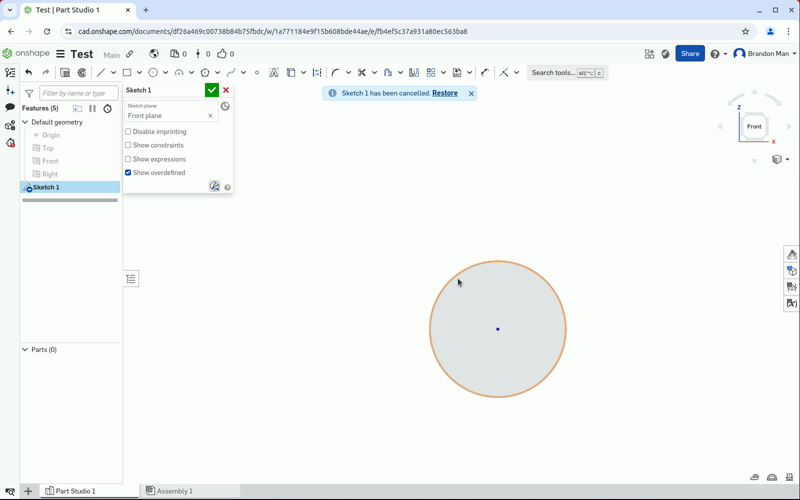
click(458, 278)
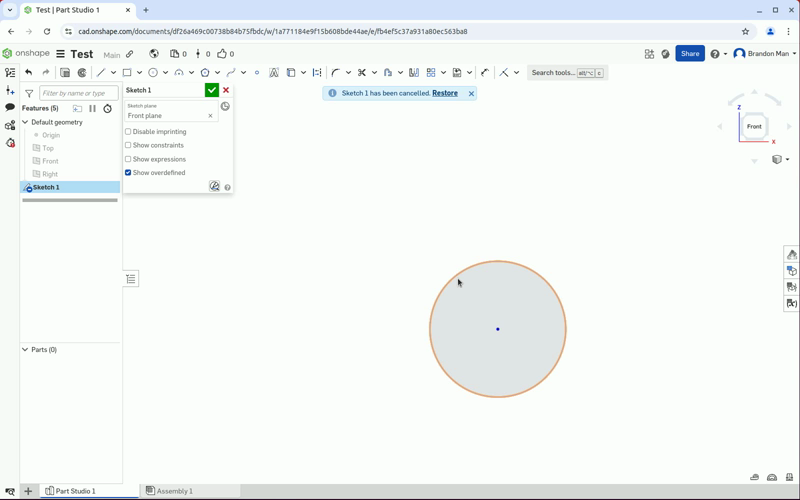
scroll(-6)
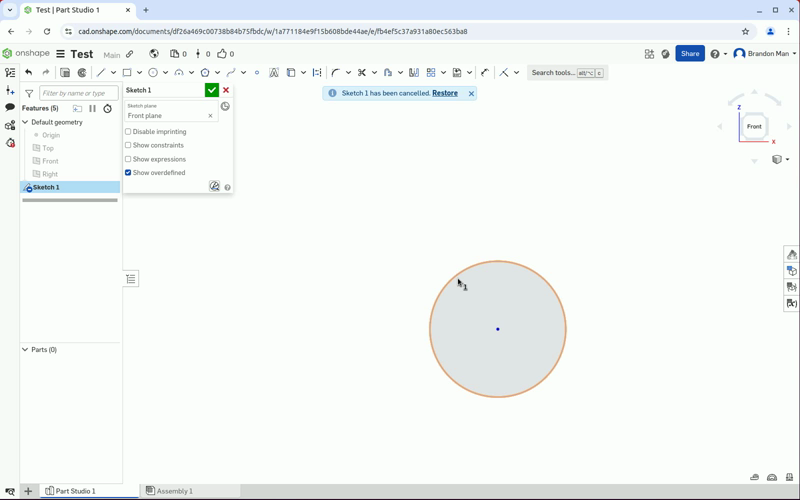
scroll(-6)
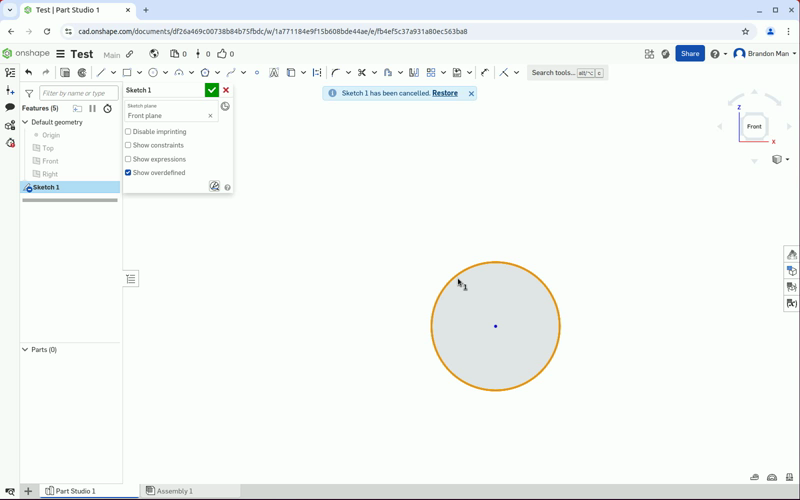
scroll(-6)
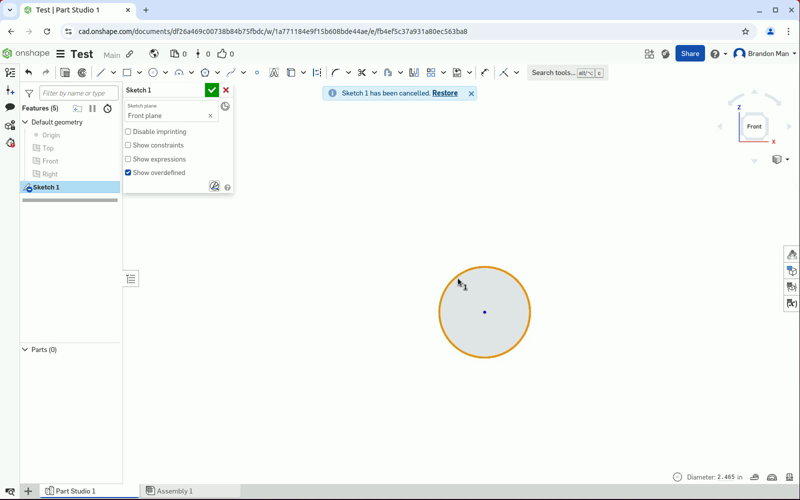
scroll(-6)
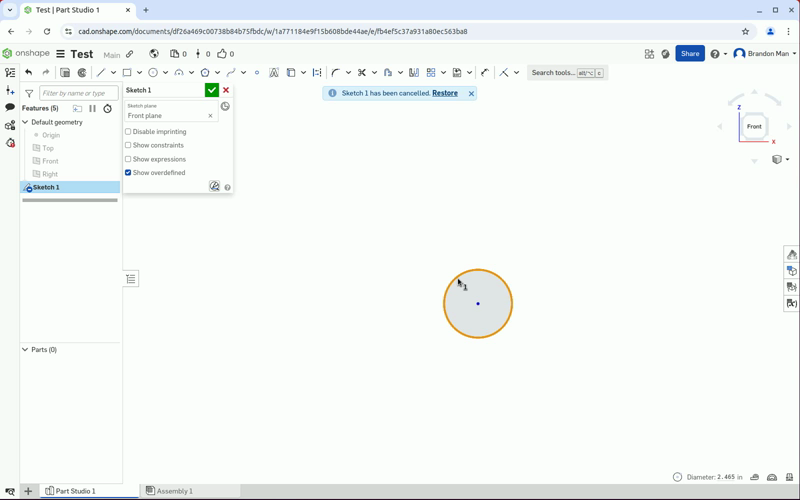
scroll(-6)
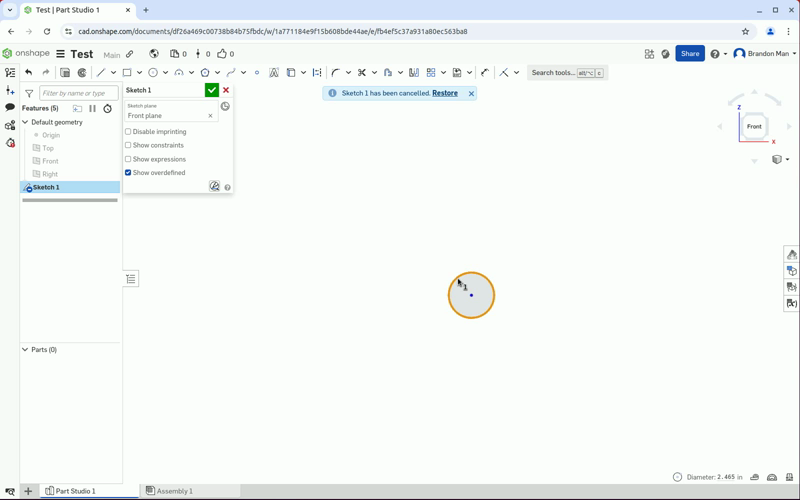
scroll(-6)
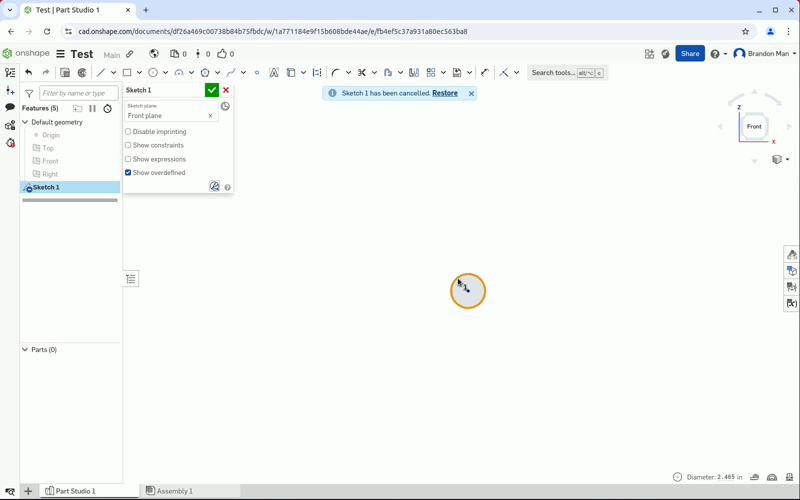
scroll(-6)
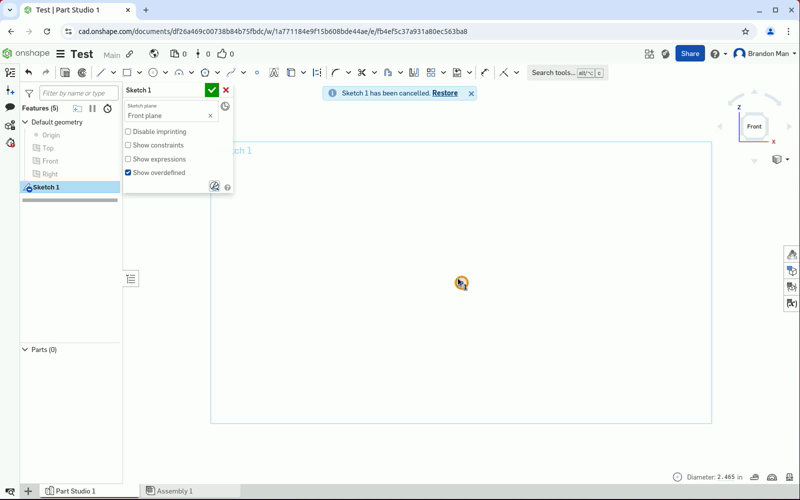
mouse_move(73, 352)
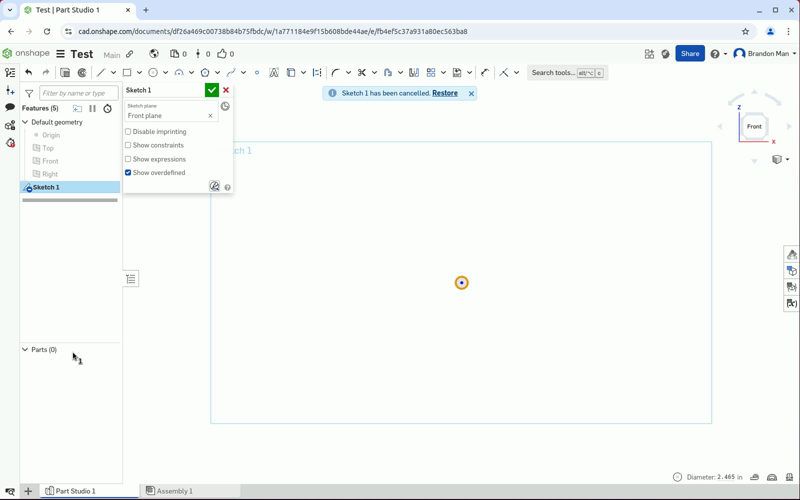
key(shift+y)
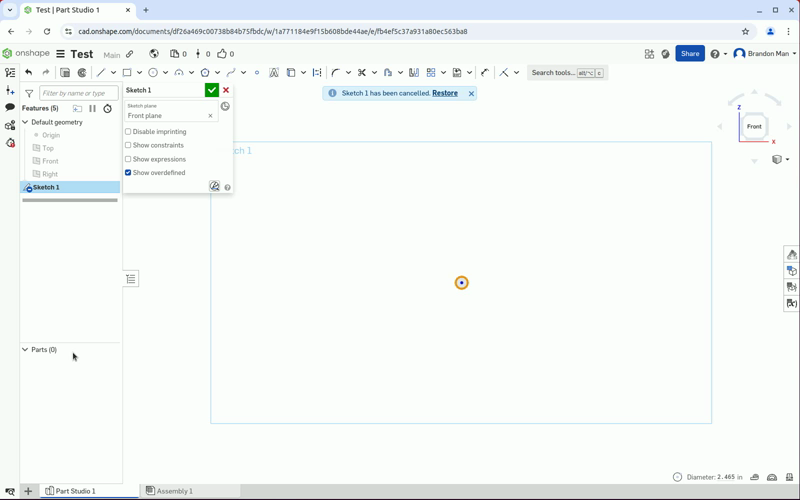
key(shift+e)
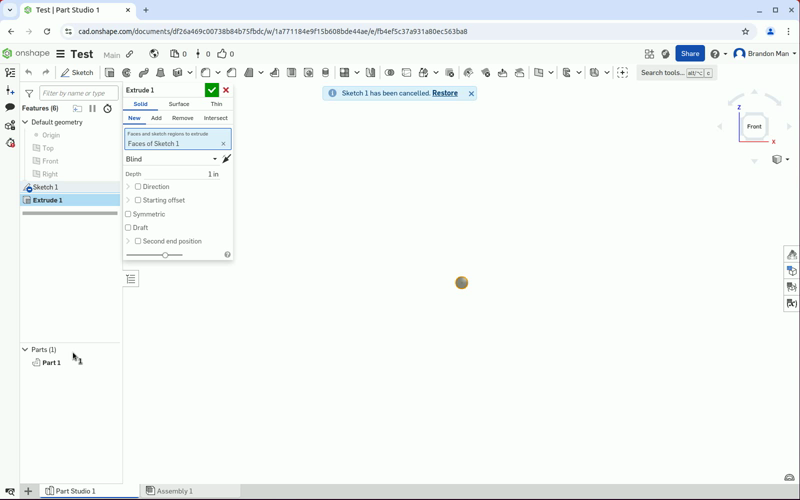
mouse_move(143, 106)
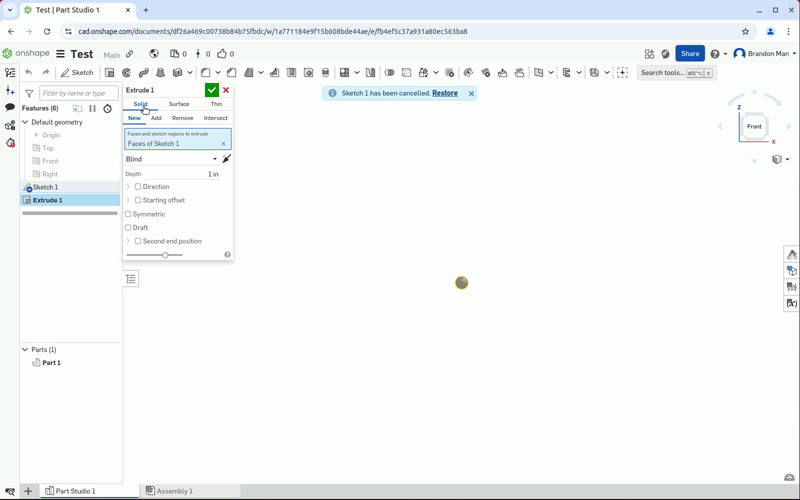
click(143, 106)
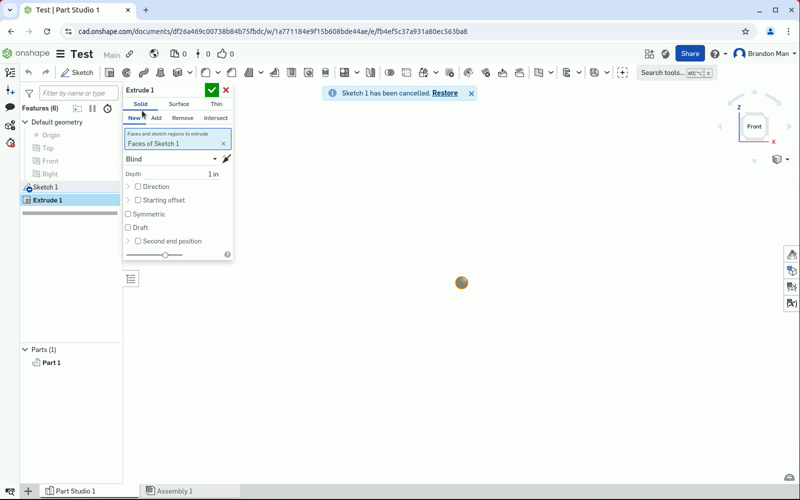
mouse_move(137, 120)
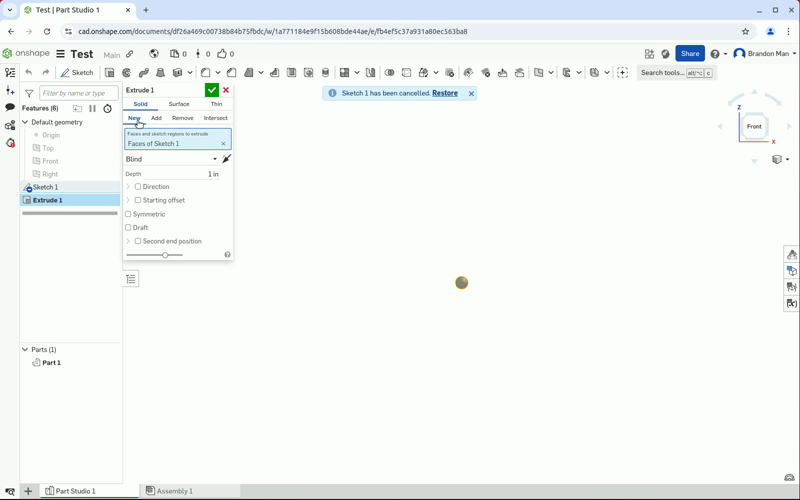
click(137, 120)
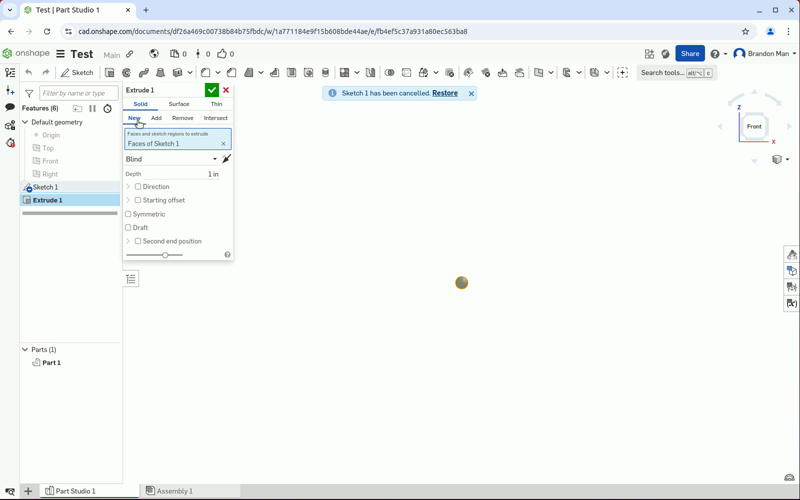
key(tab, 4)
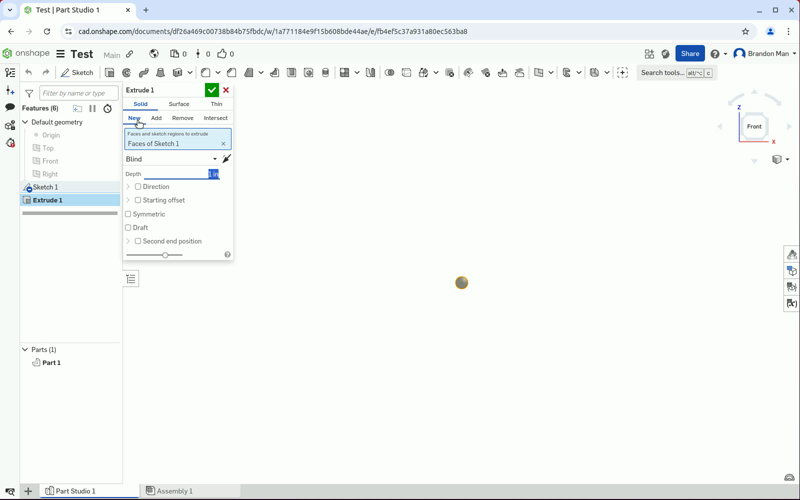
text(9.147)
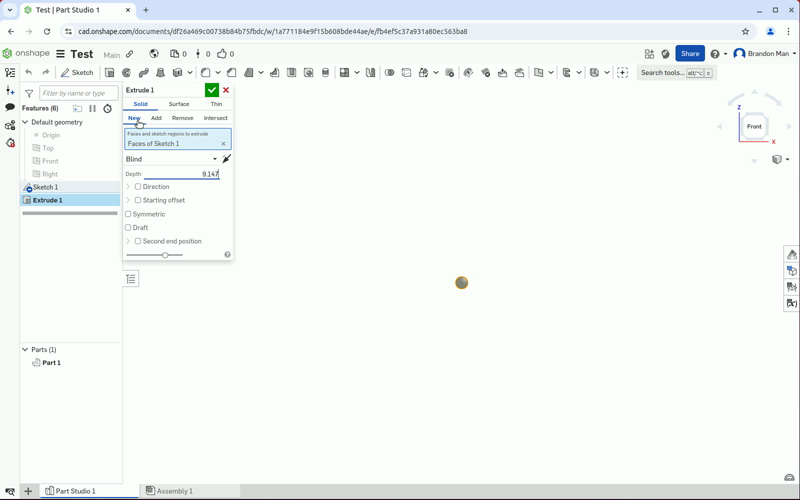
key(enter)
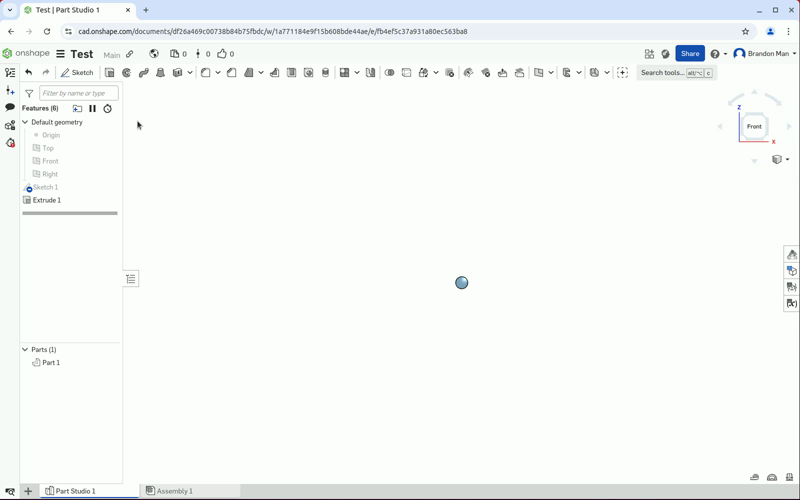
key(shift+h)
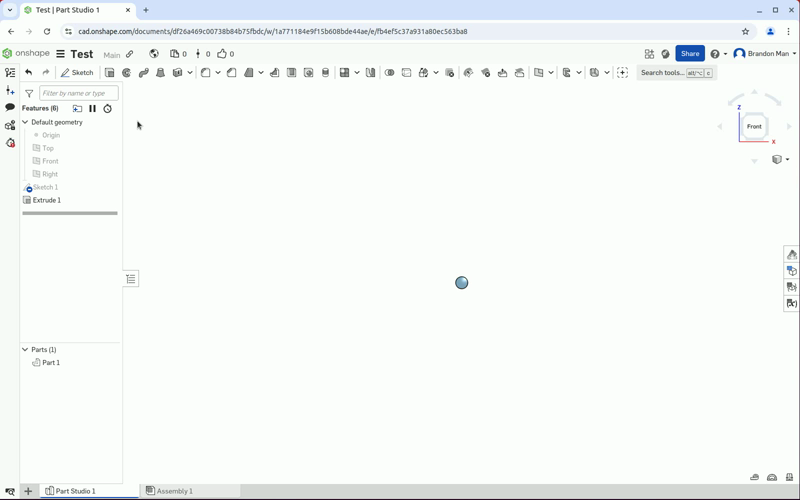
key(shift+h)
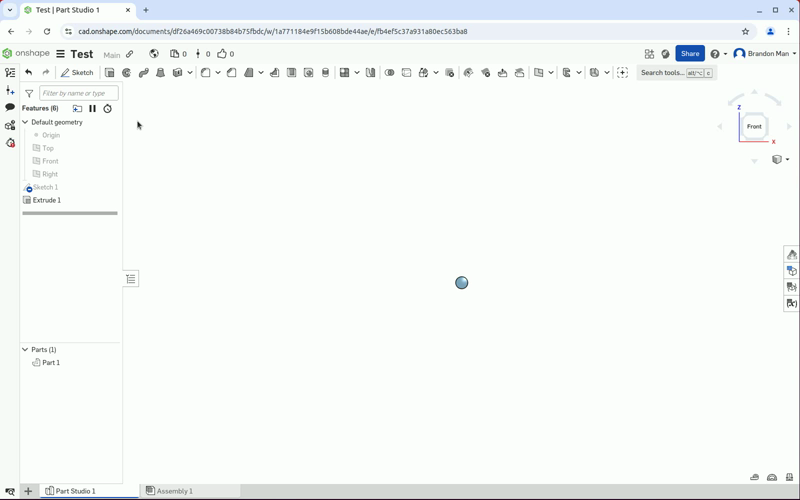
mouse_move(73, 189)
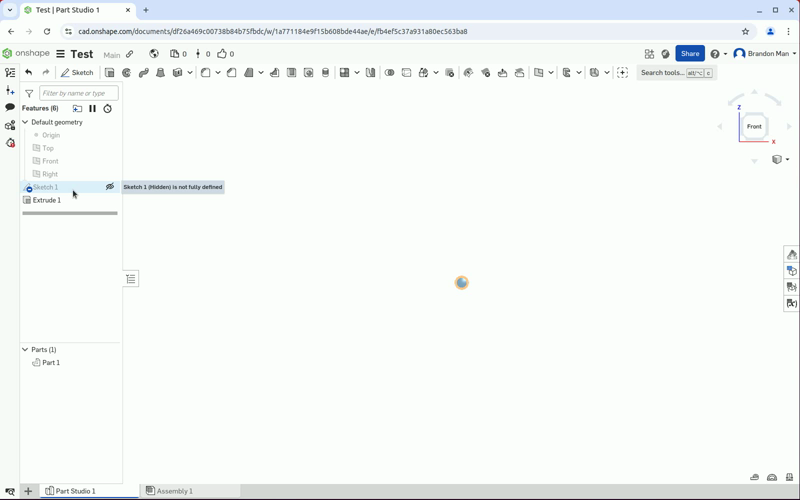
click(73, 189)
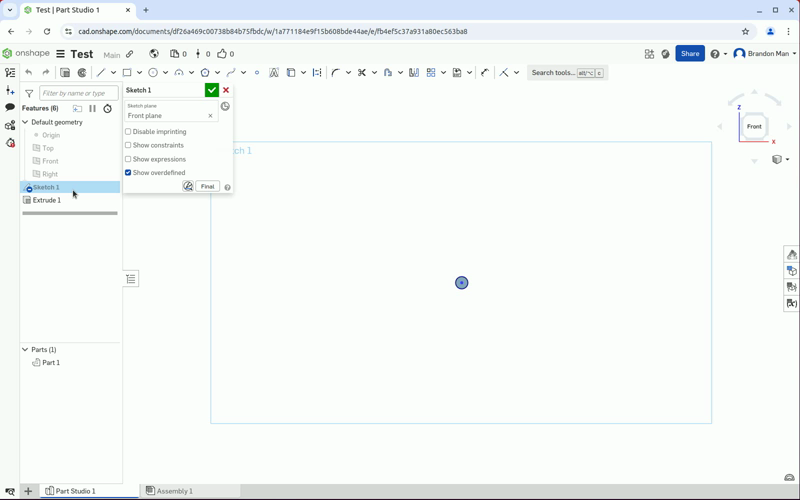
mouse_move(229, 92)
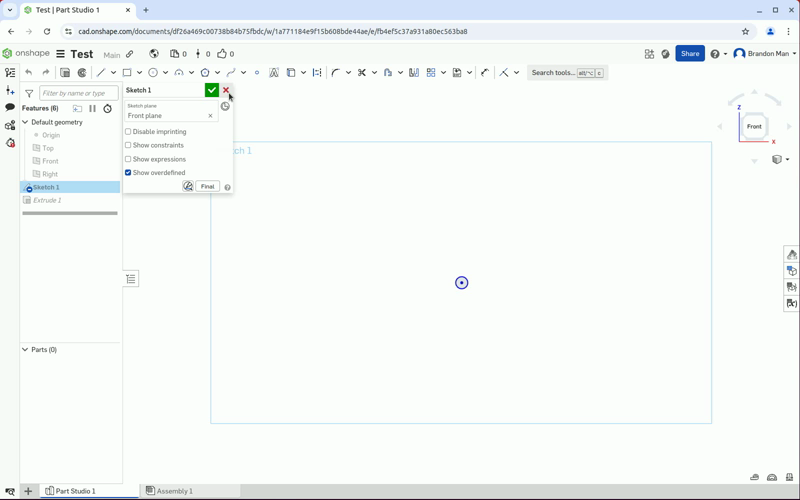
click(229, 92)
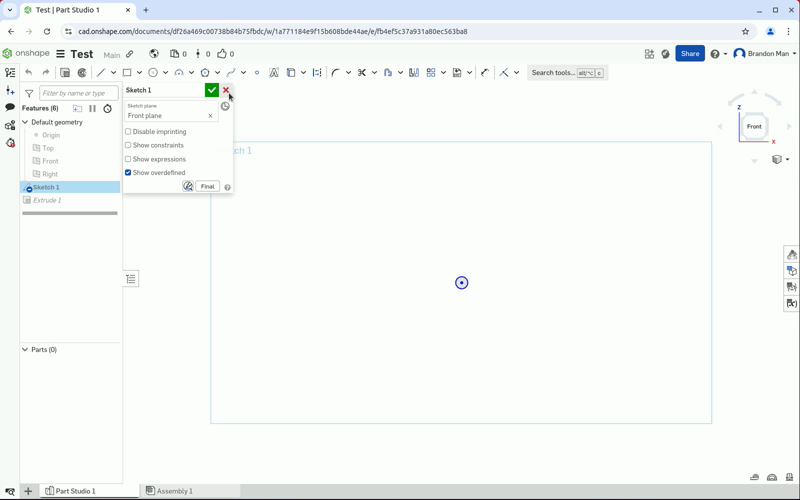
key(shift+s)
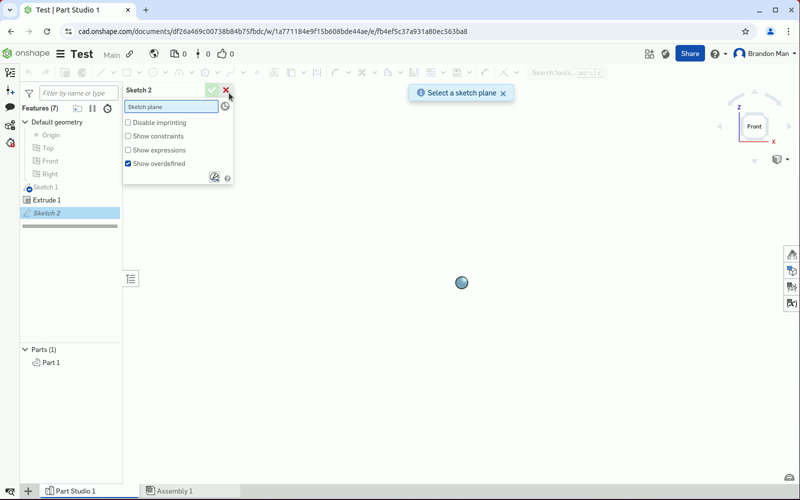
mouse_move(73, 163)
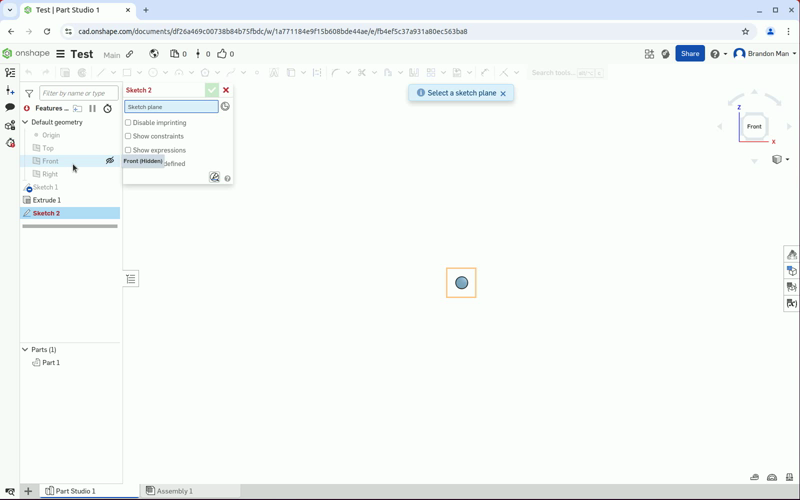
click(73, 163)
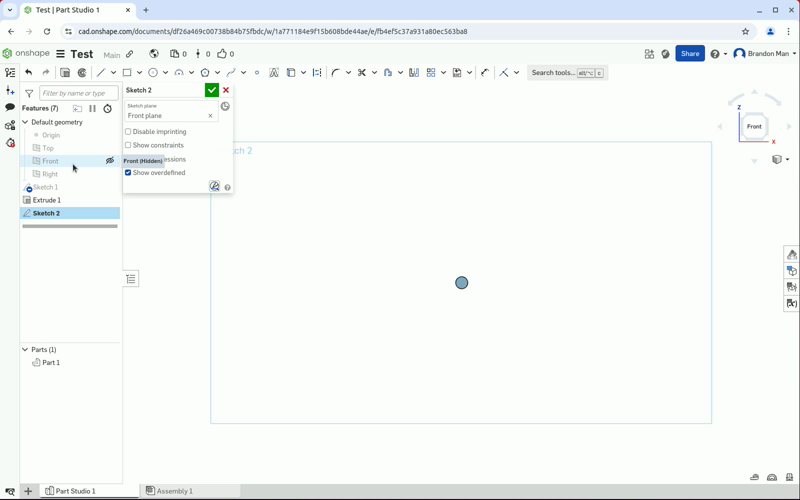
mouse_move(73, 352)
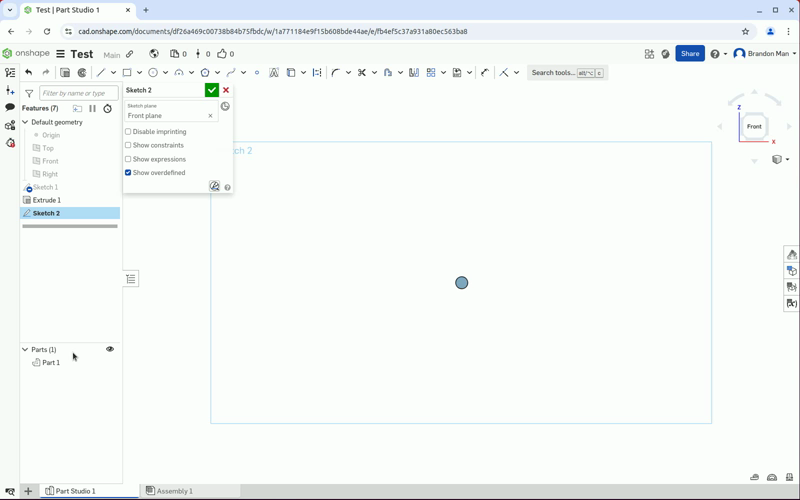
key(y)
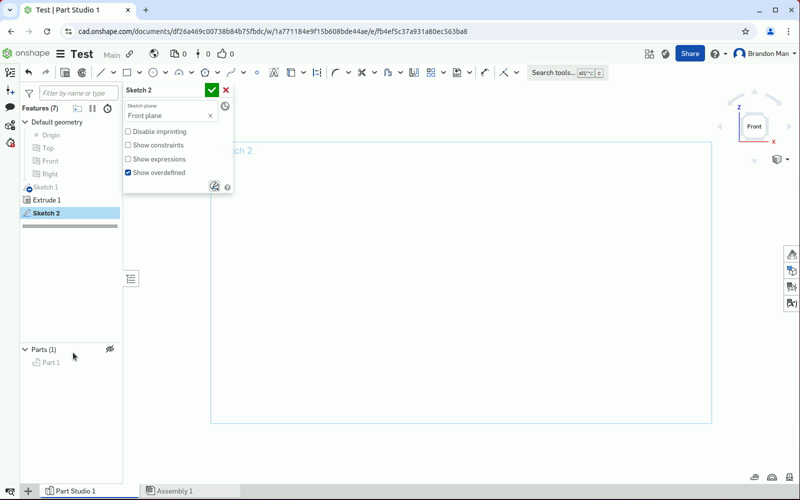
key(l)
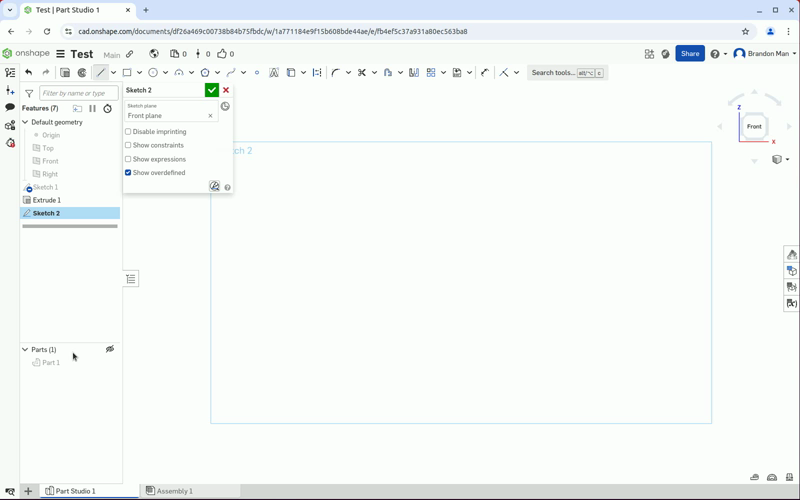
key_down(shift)
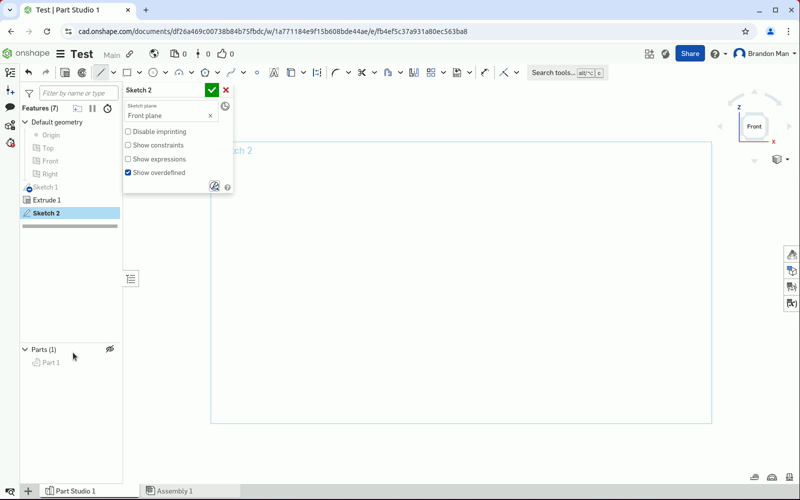
mouse_move(454, 291)
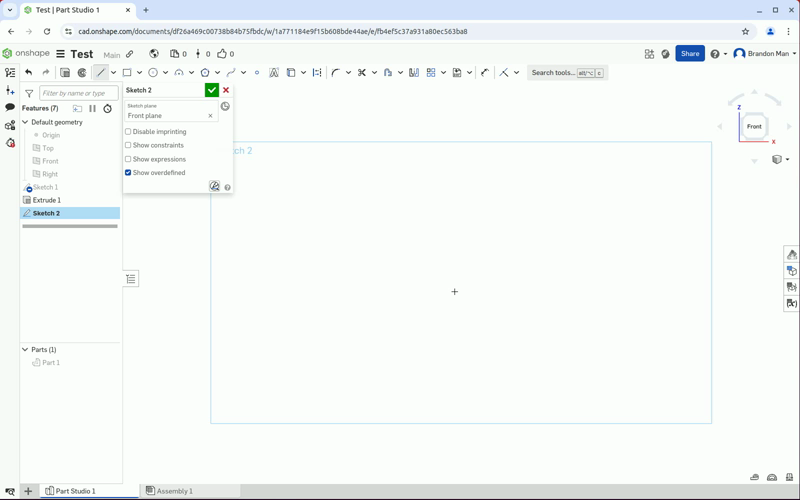
click(454, 291)
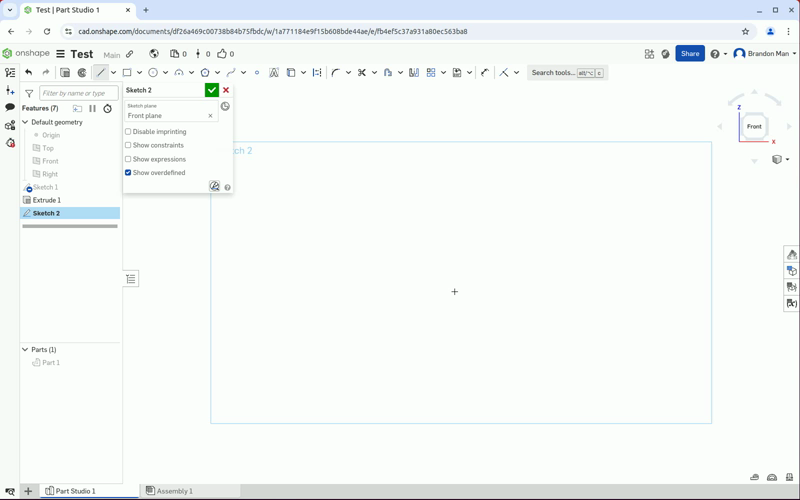
key_up(shift)
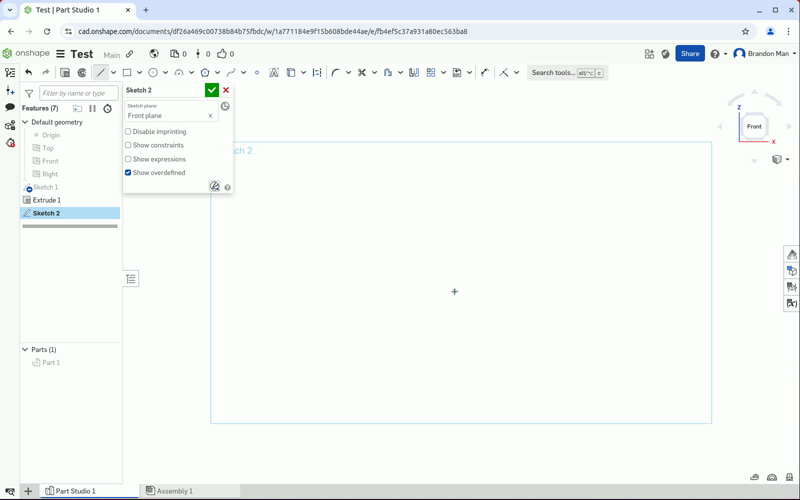
key_down(shift)
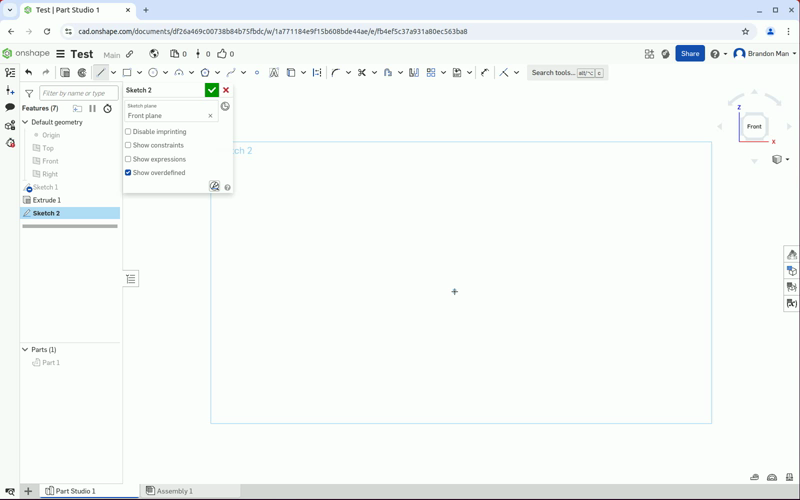
mouse_move(484, 291)
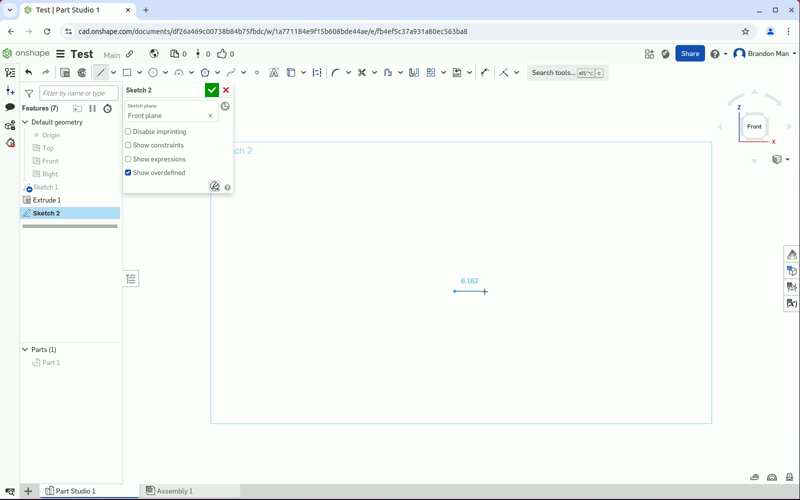
mouse_move(466, 291)
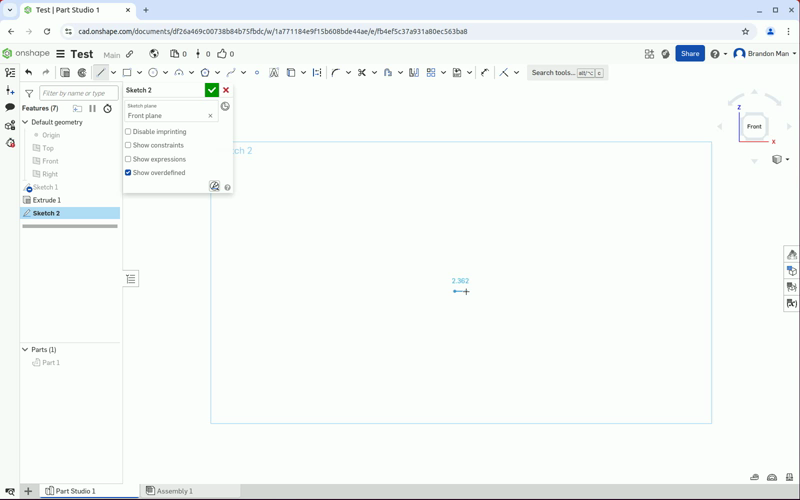
click(466, 291)
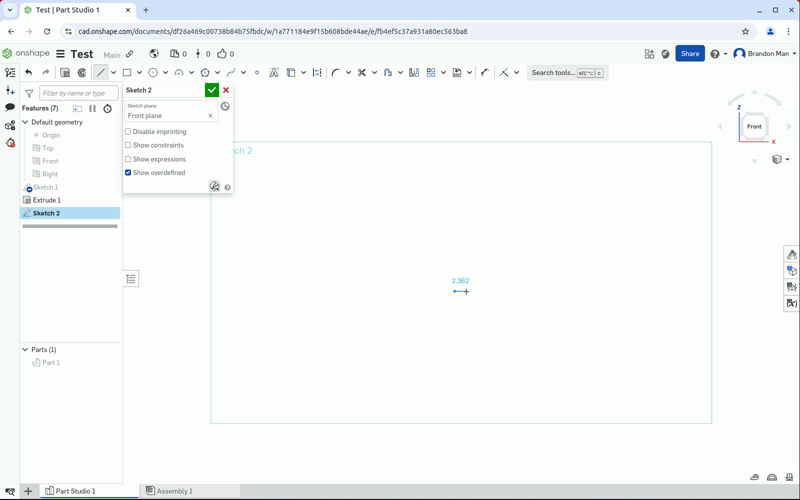
key_up(shift)
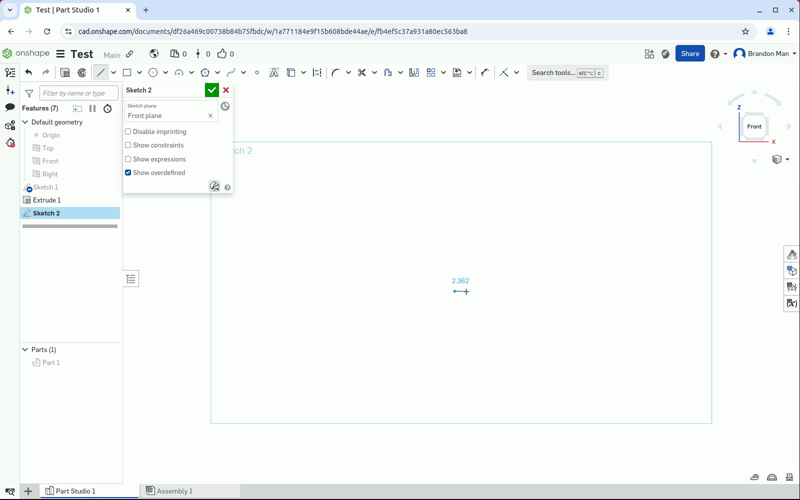
key_down(shift)
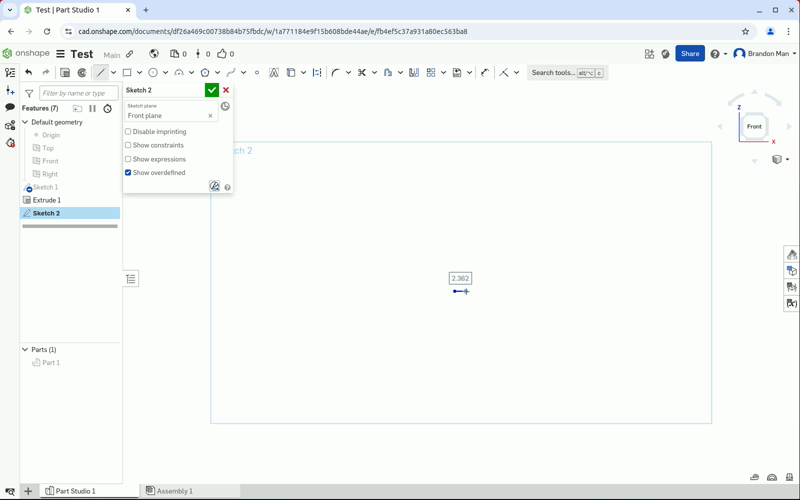
mouse_move(496, 291)
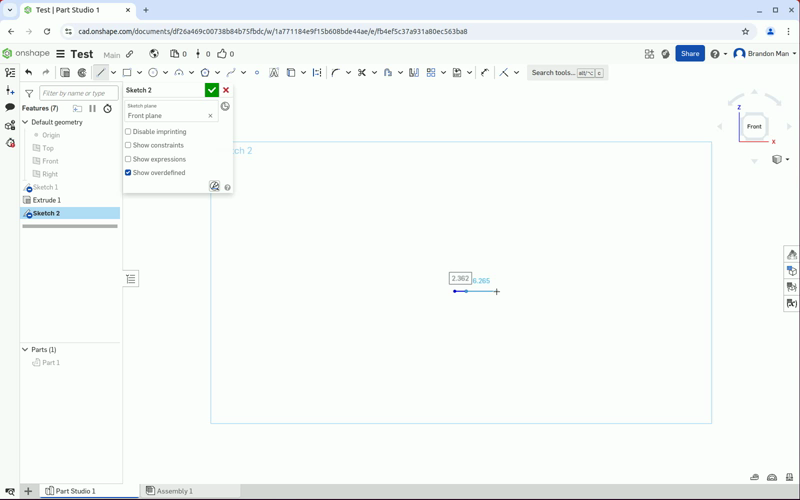
mouse_move(467, 291)
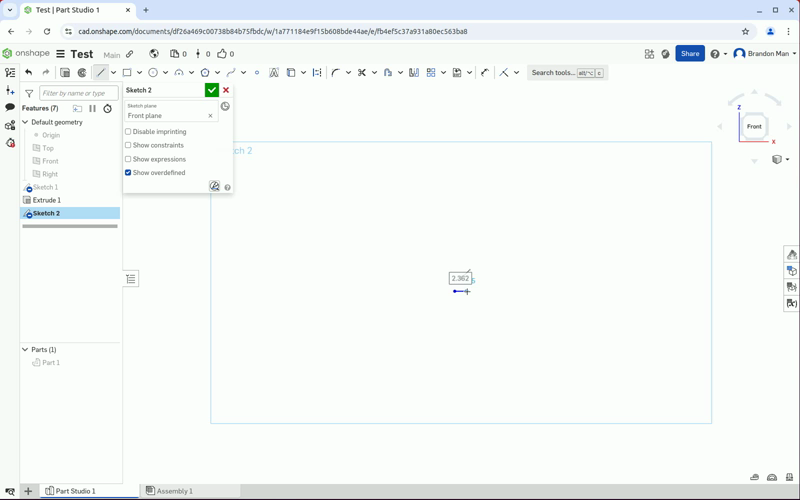
scroll(6)
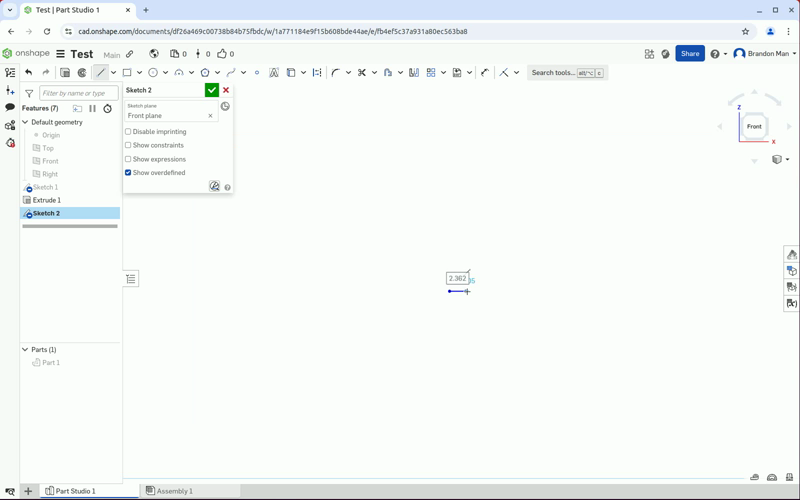
scroll(6)
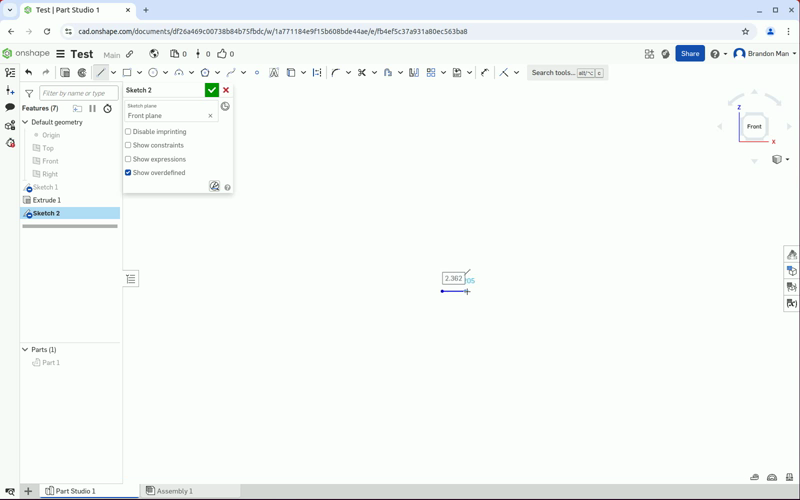
scroll(6)
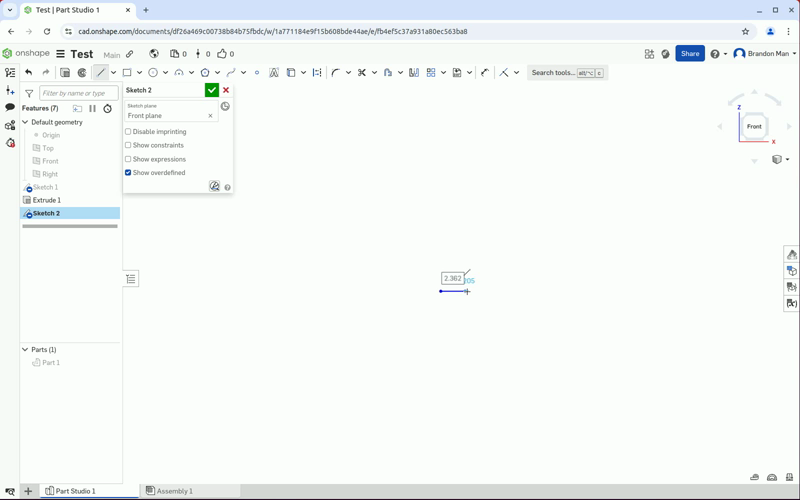
scroll(6)
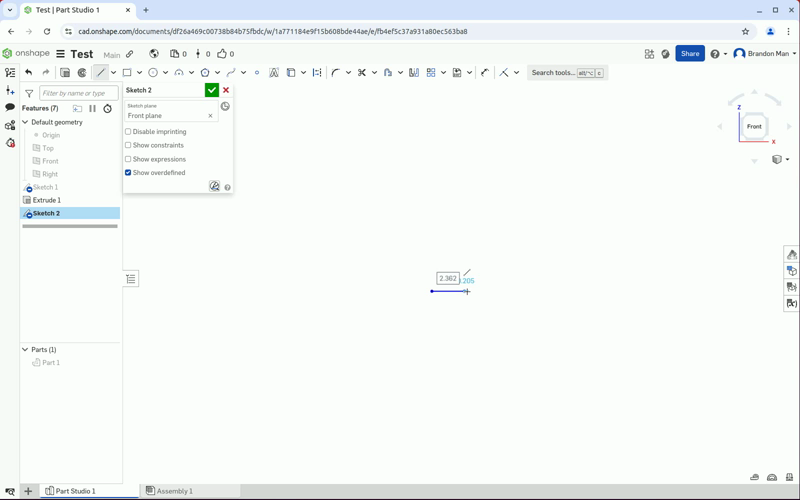
scroll(6)
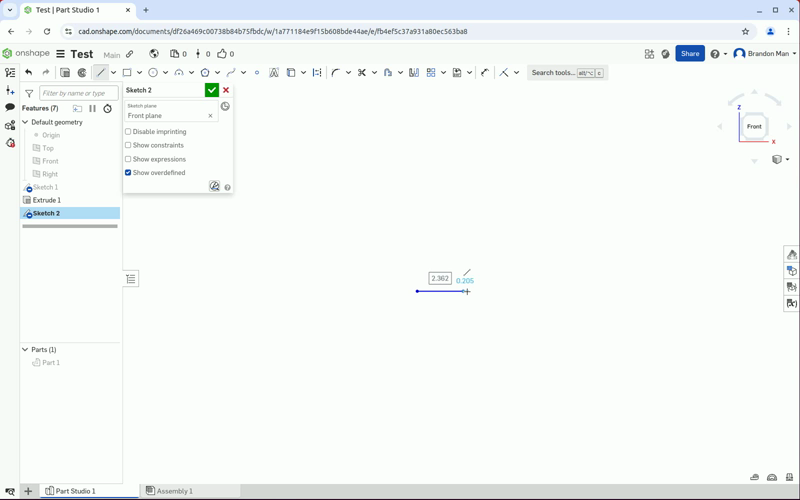
scroll(6)
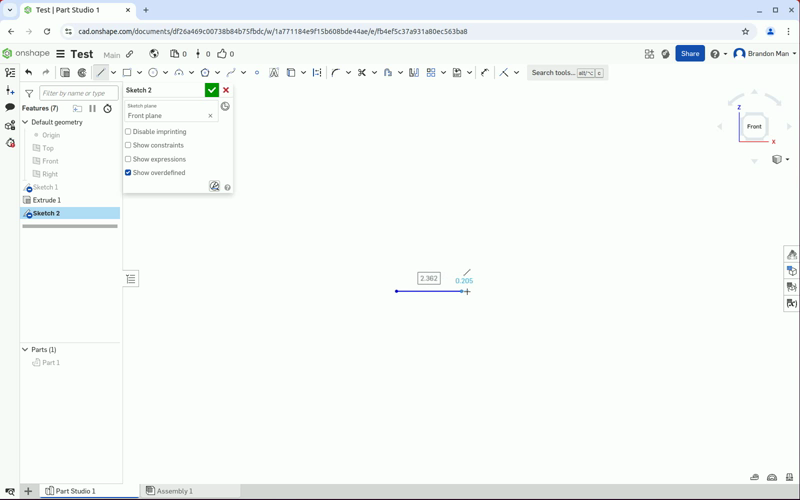
scroll(6)
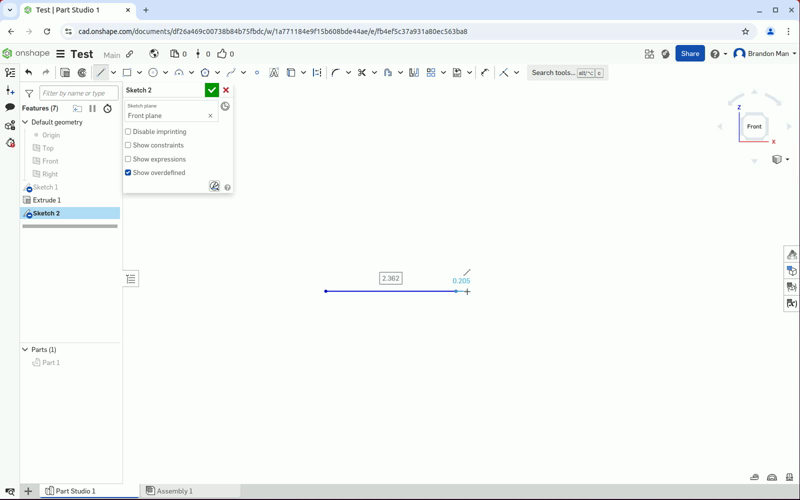
click(467, 291)
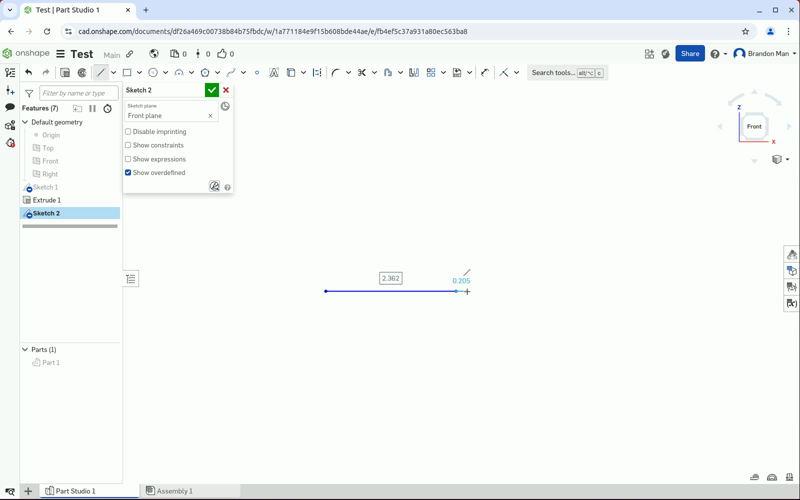
scroll(-6)
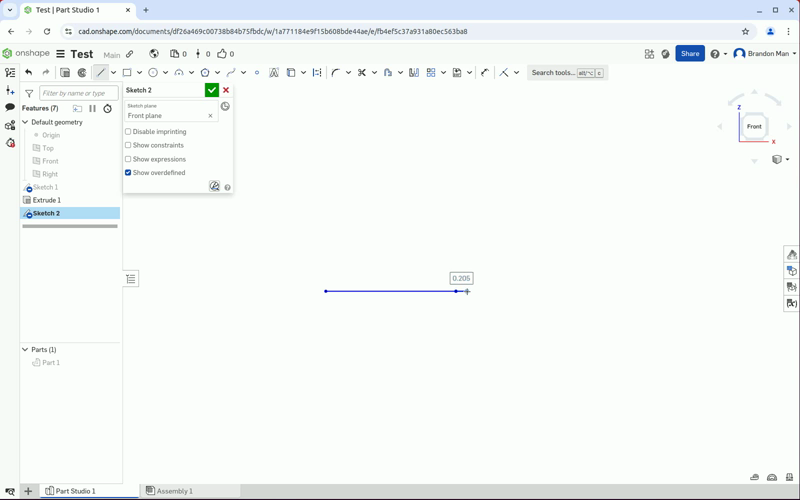
scroll(-6)
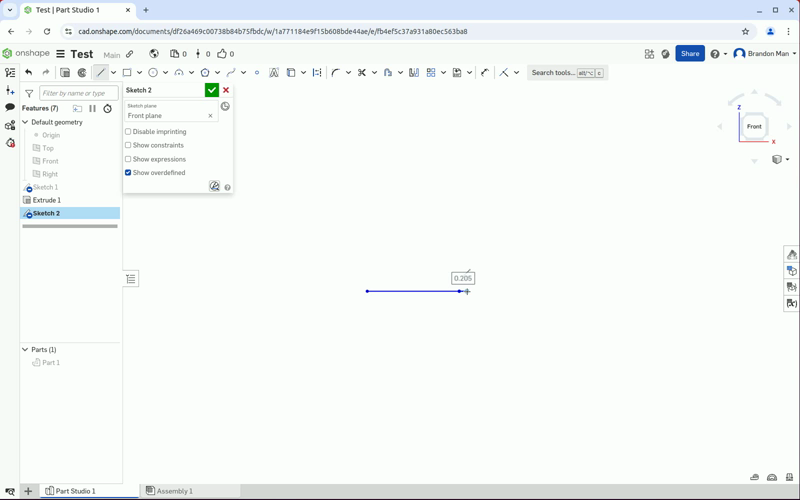
scroll(-6)
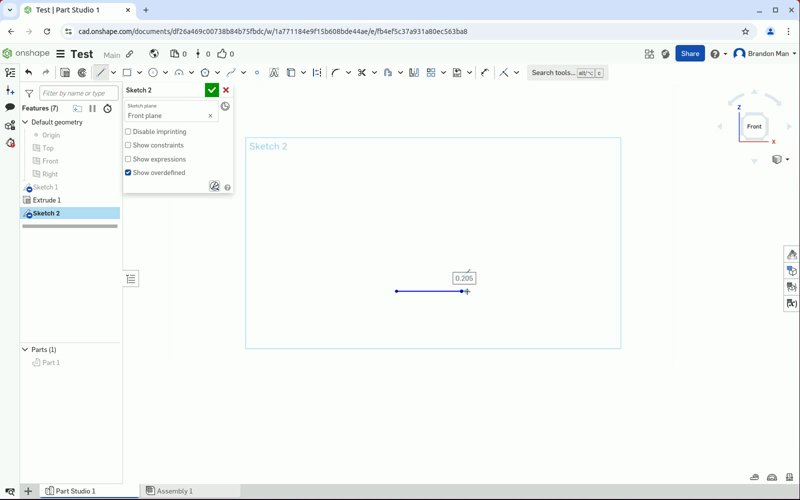
scroll(-6)
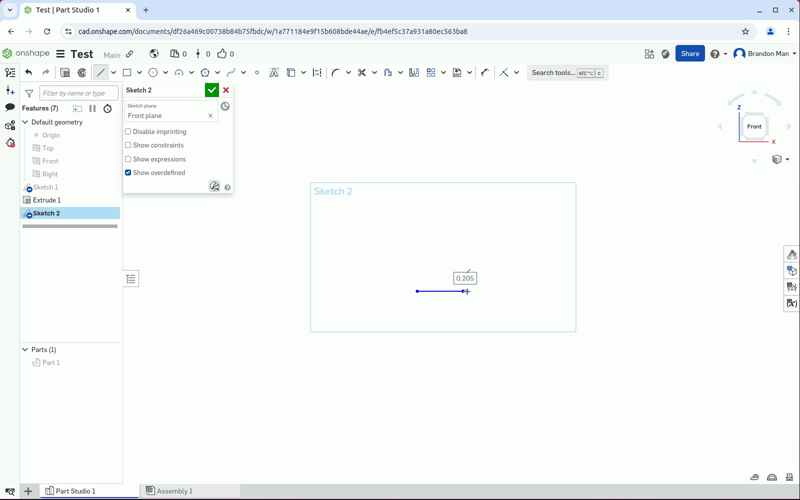
scroll(-6)
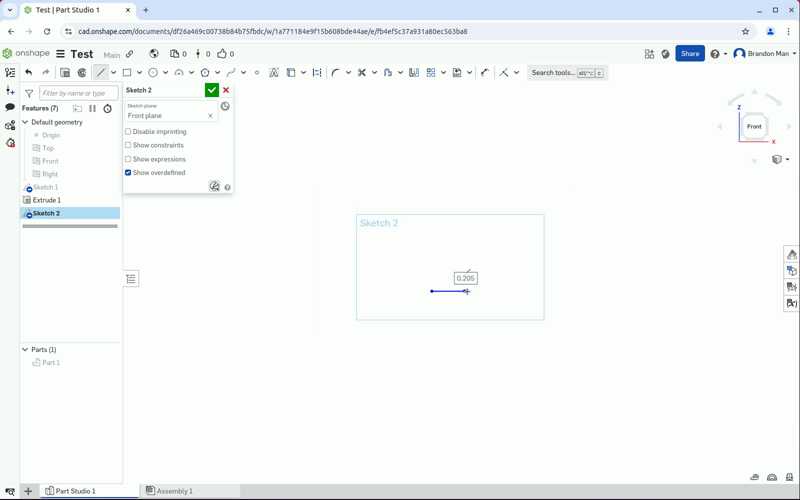
scroll(-6)
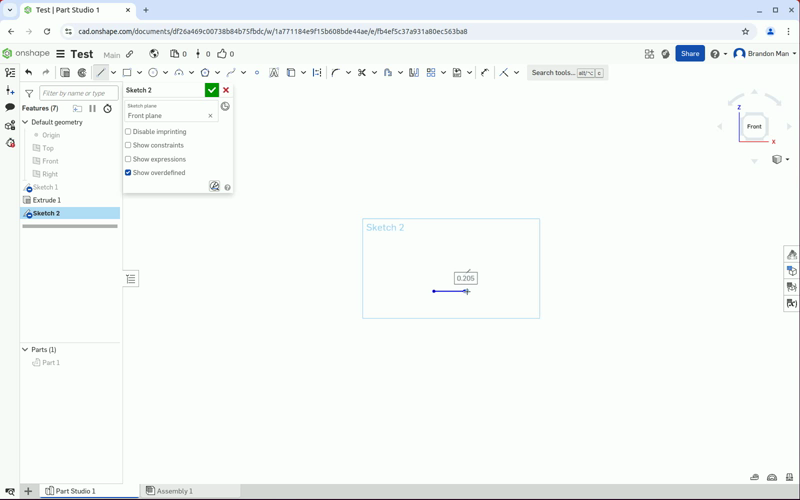
scroll(-6)
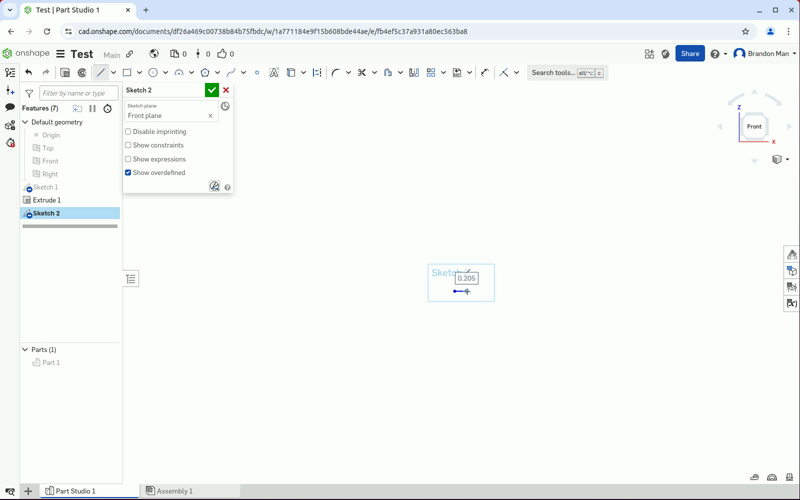
key_up(shift)
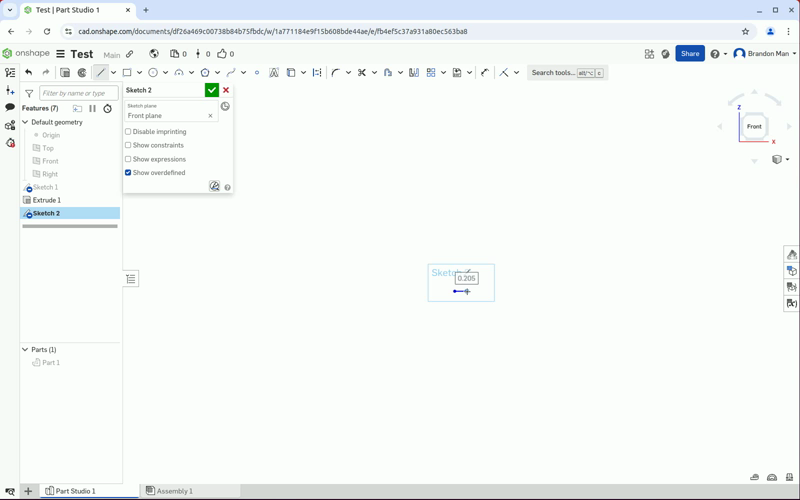
key_down(shift)
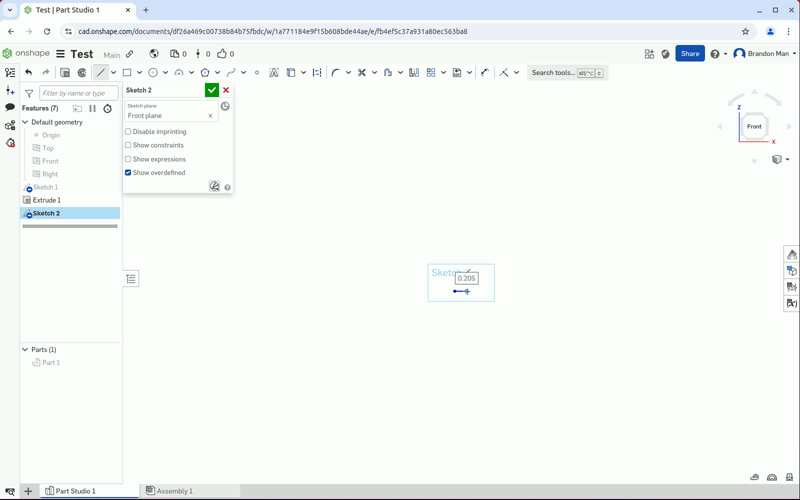
mouse_move(497, 291)
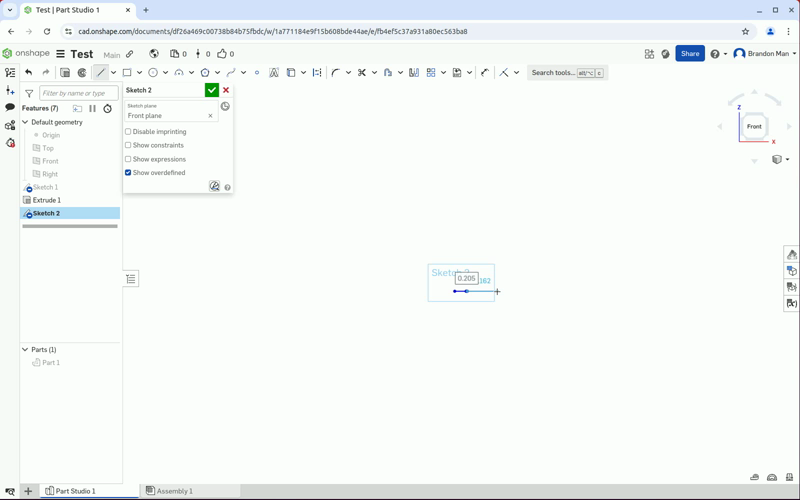
mouse_move(467, 275)
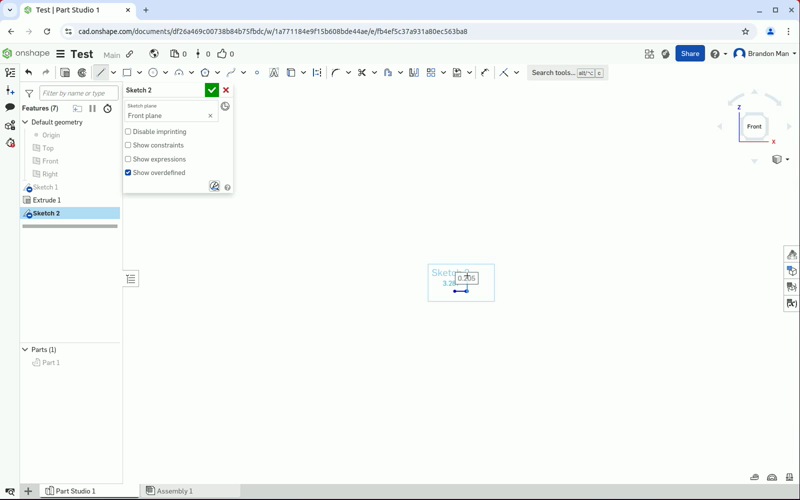
click(467, 275)
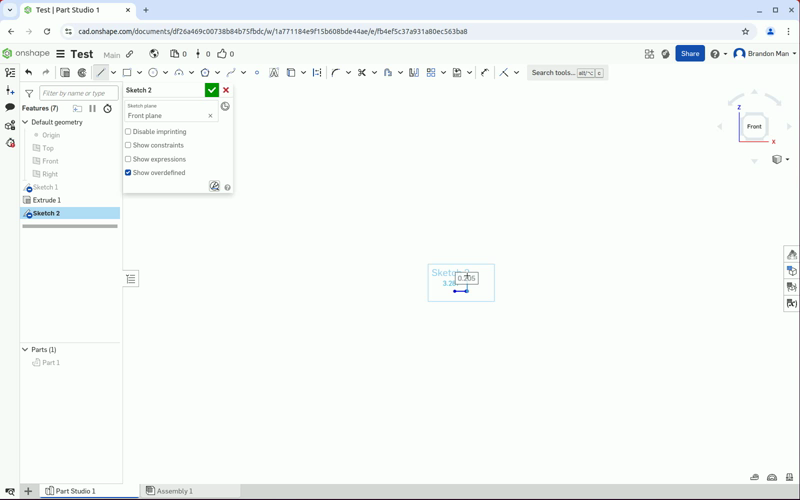
key_up(shift)
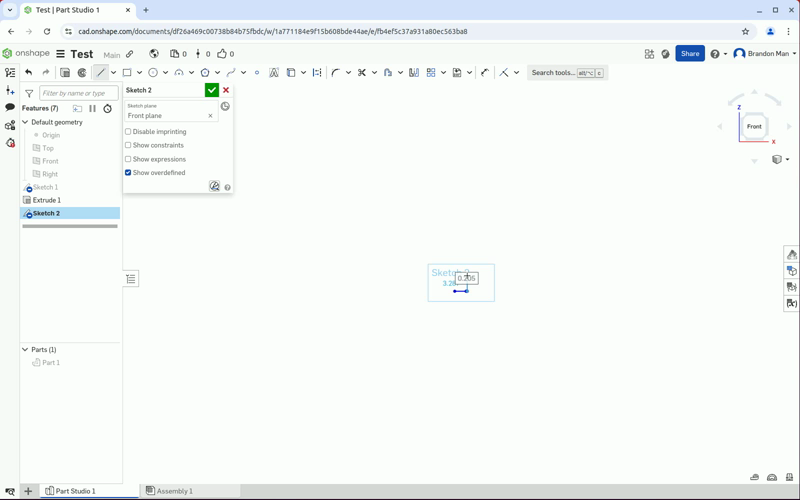
key_down(shift)
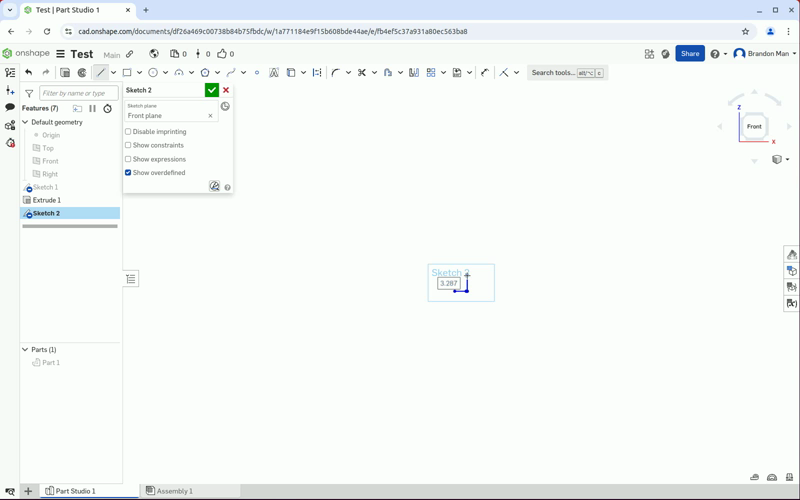
key_up(shift)
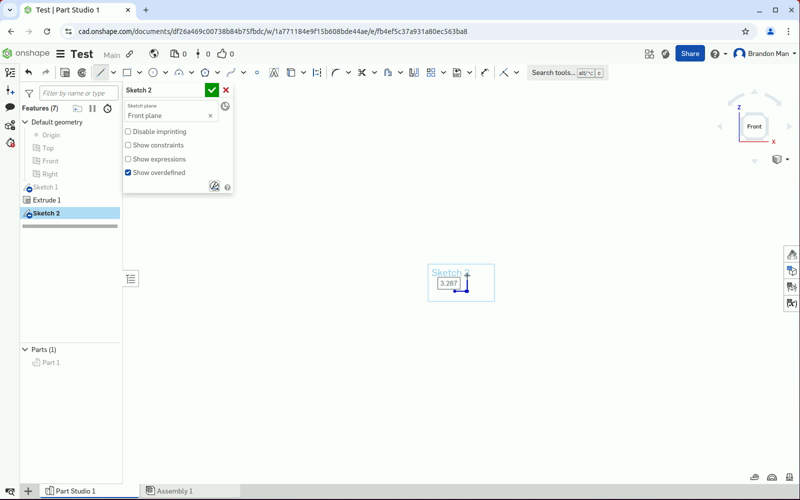
key_down(shift)
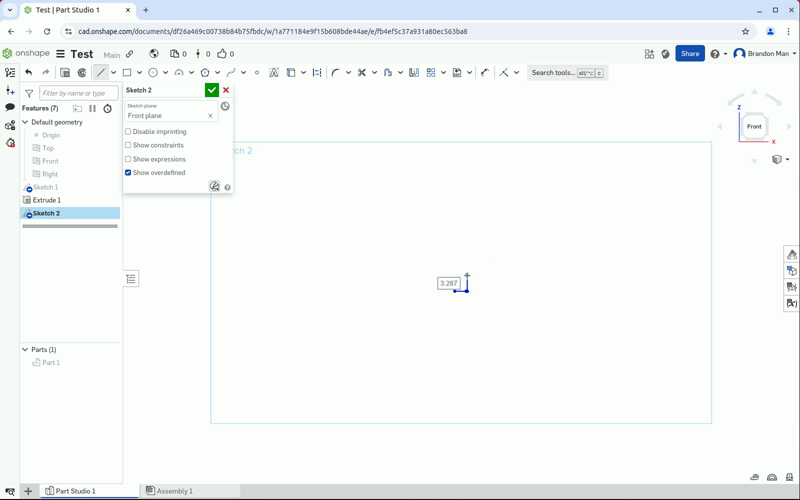
mouse_move(497, 274)
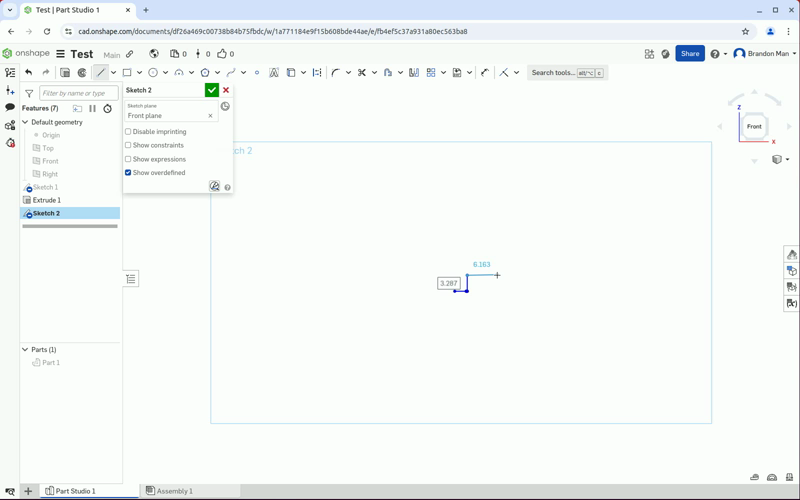
mouse_move(466, 274)
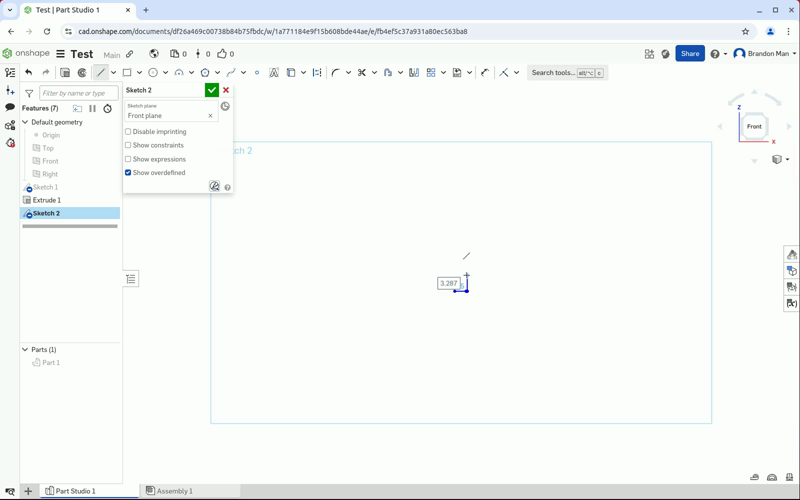
scroll(6)
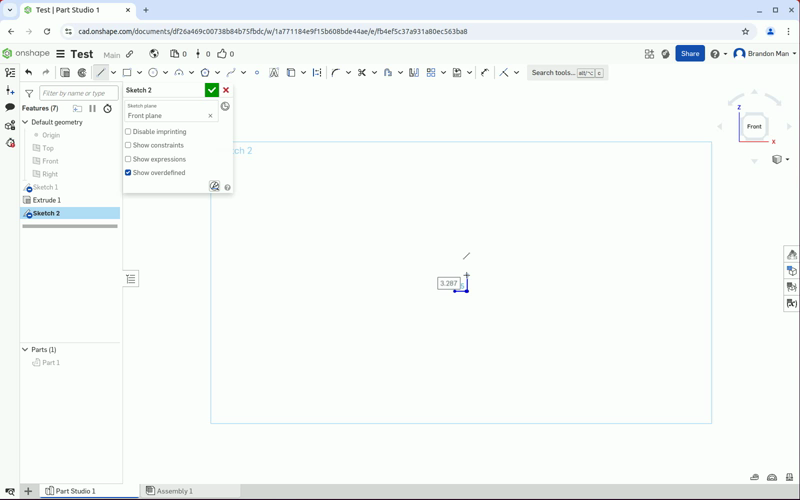
scroll(6)
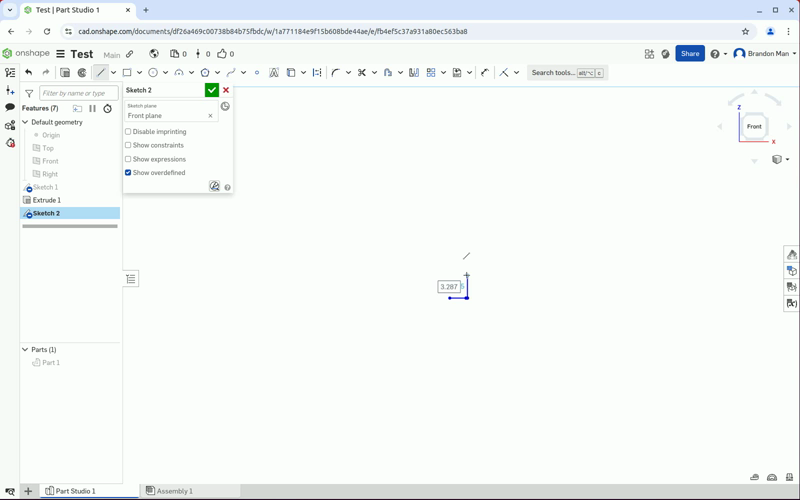
scroll(6)
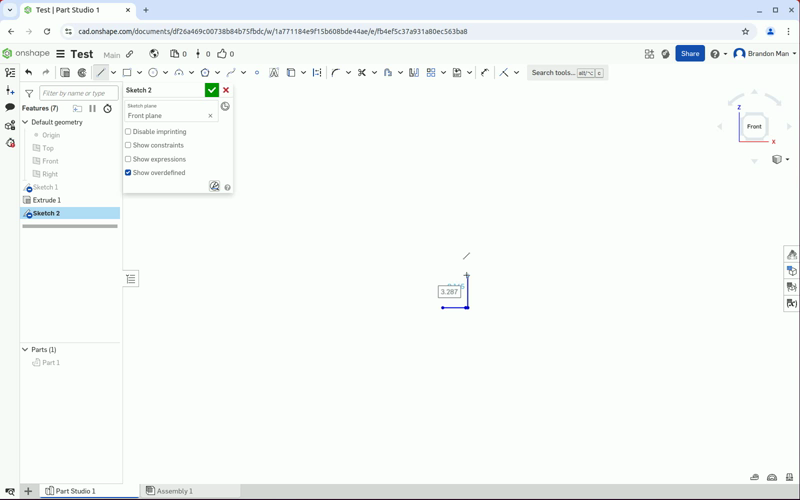
scroll(6)
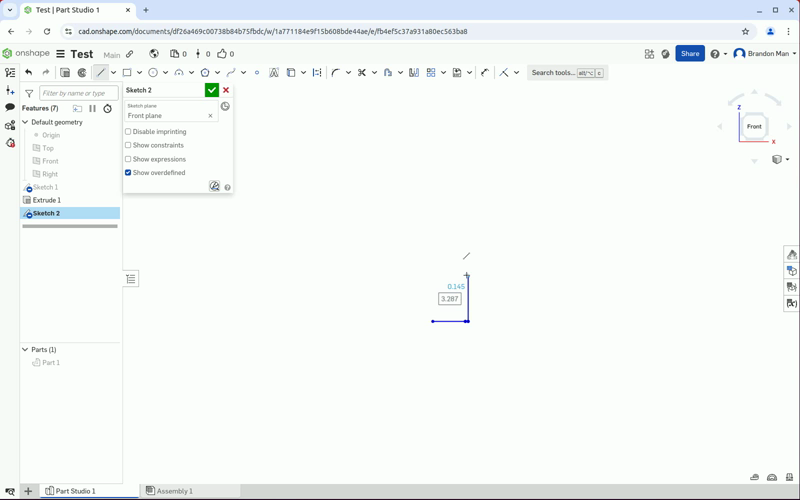
scroll(6)
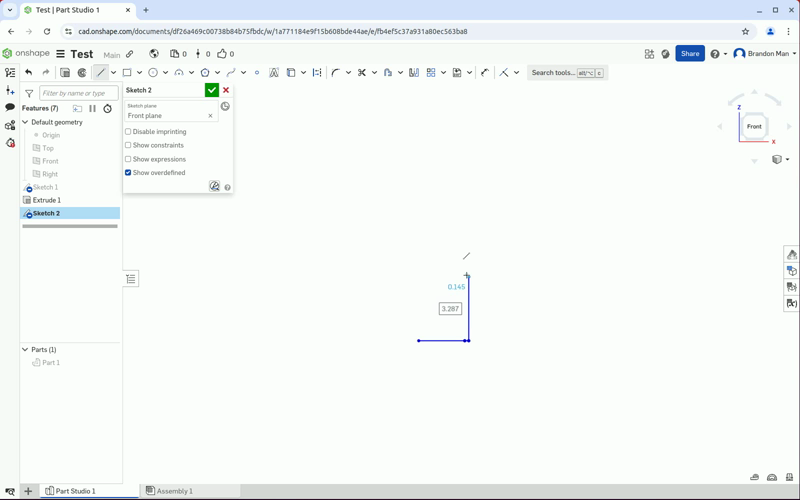
scroll(6)
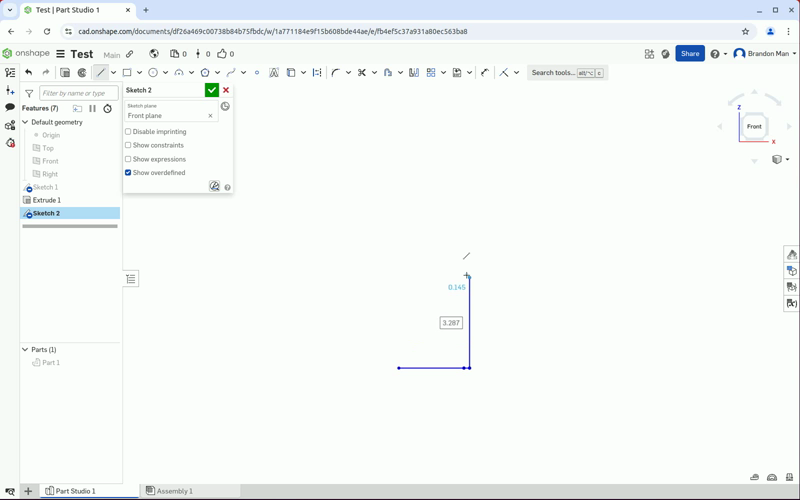
scroll(6)
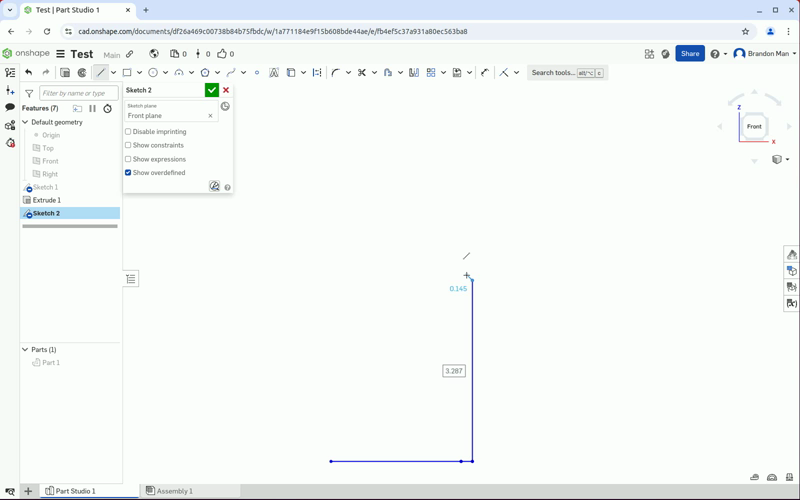
click(466, 274)
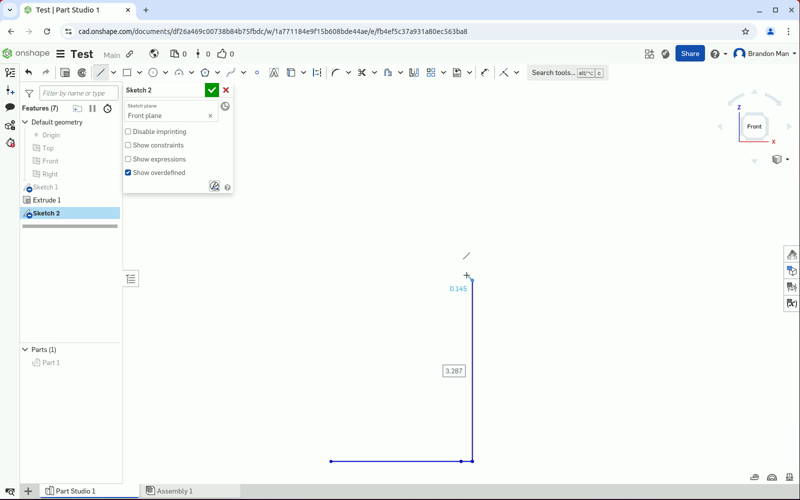
scroll(-6)
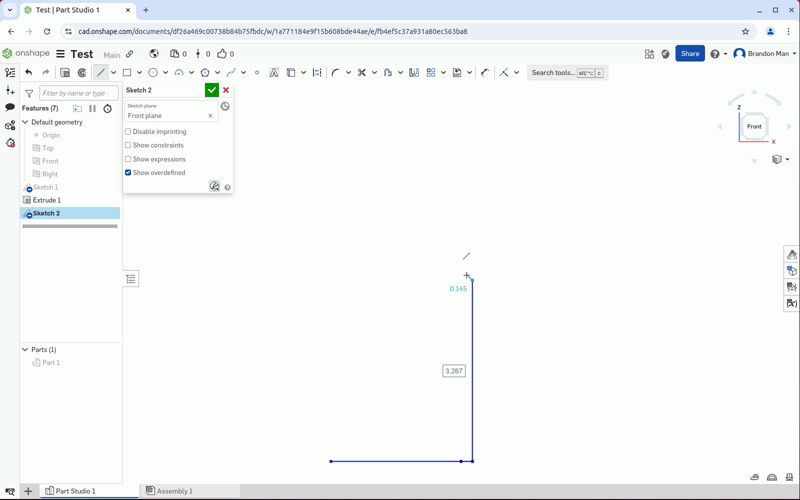
scroll(-6)
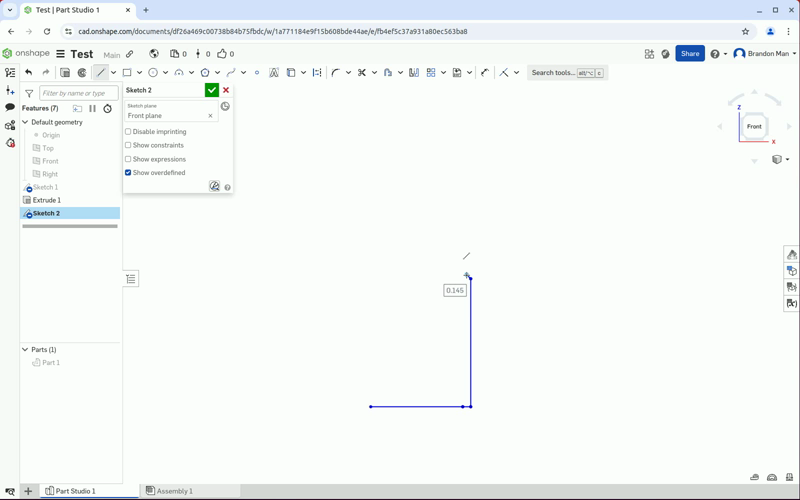
scroll(-6)
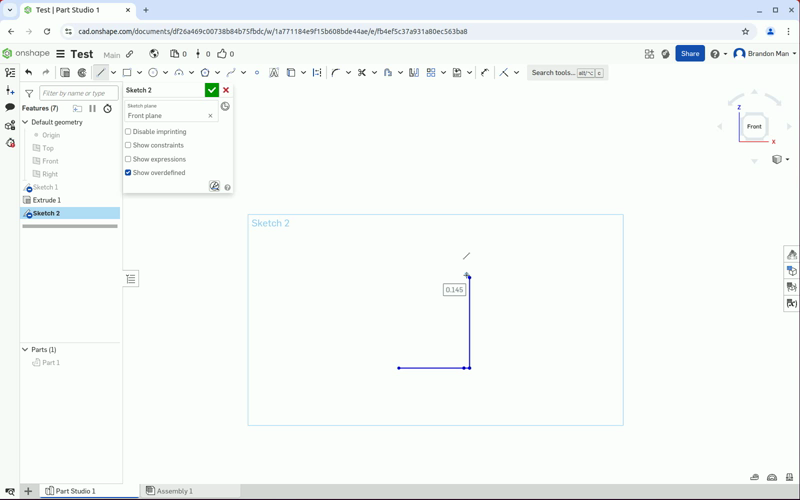
scroll(-6)
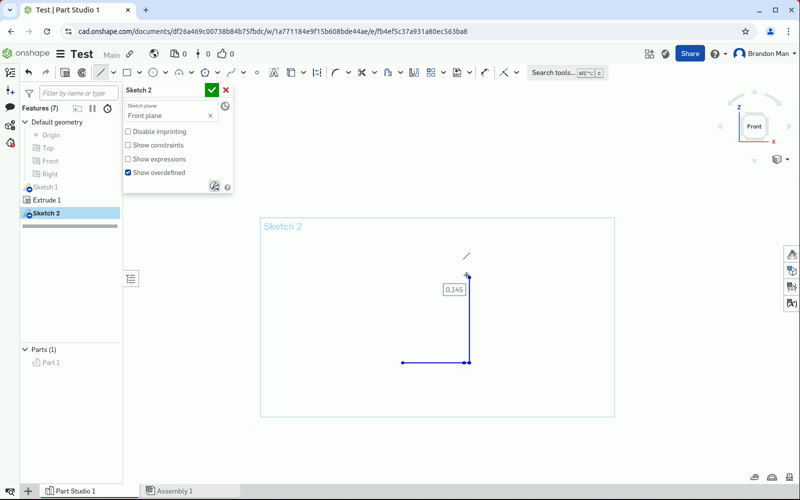
scroll(-6)
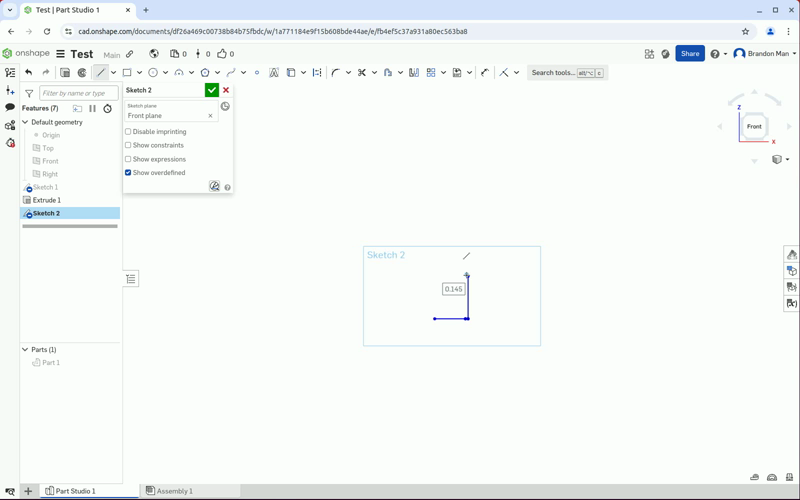
scroll(-6)
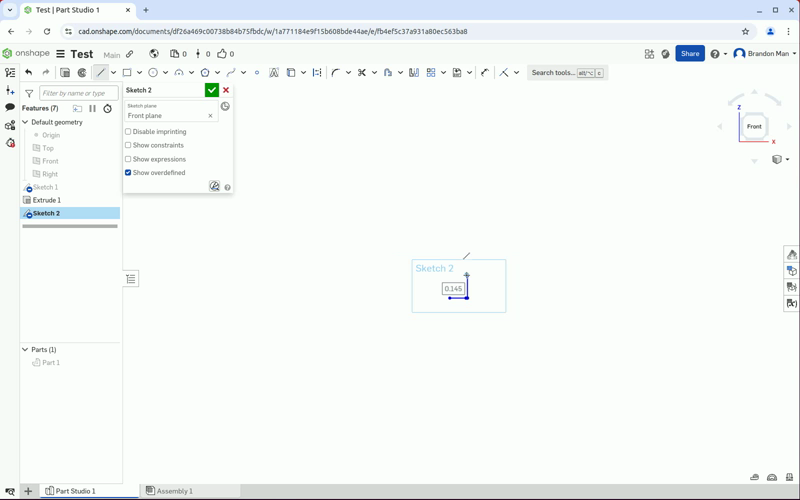
scroll(-6)
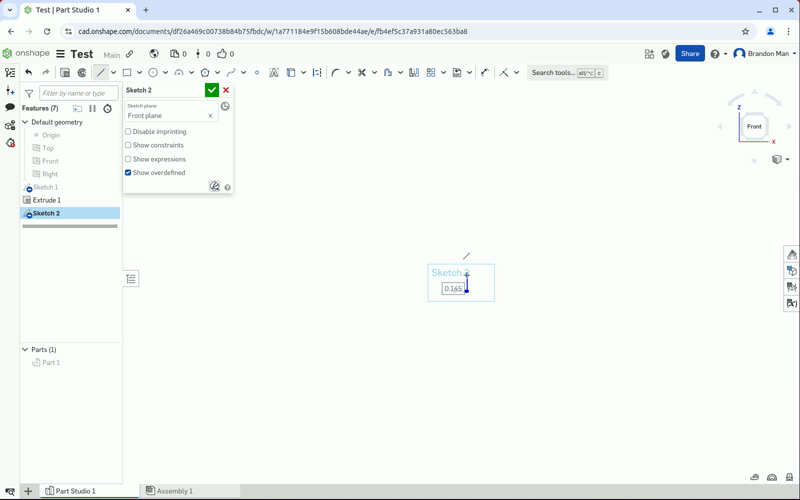
key_up(shift)
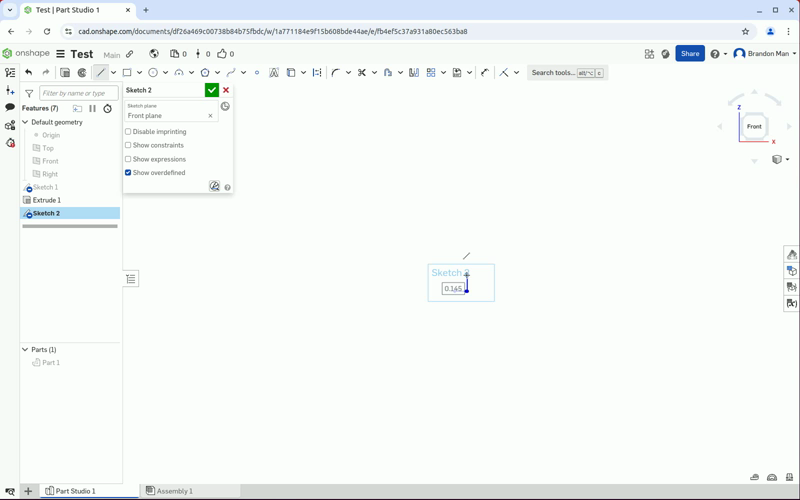
key_down(shift)
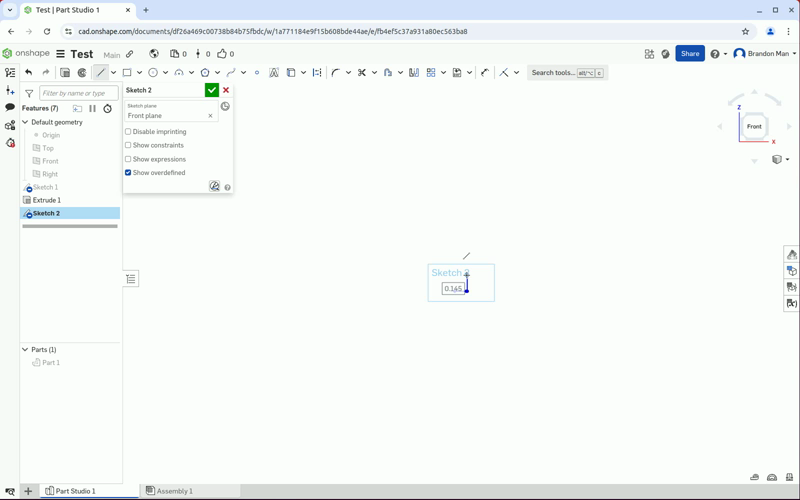
mouse_move(496, 274)
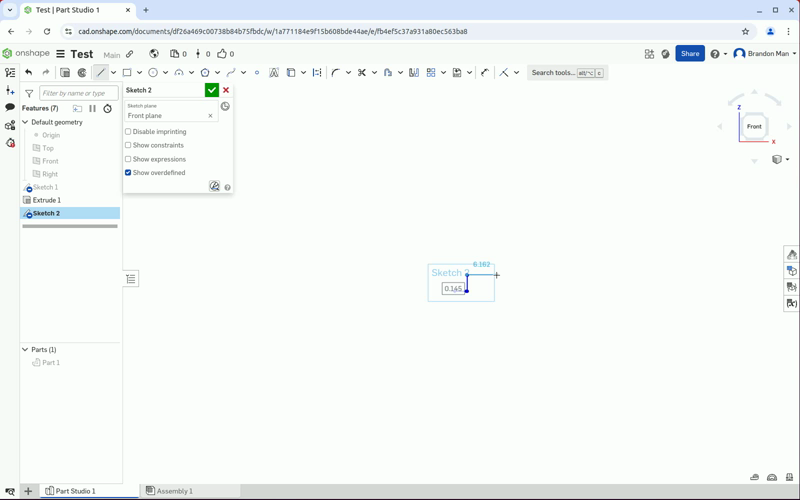
mouse_move(466, 284)
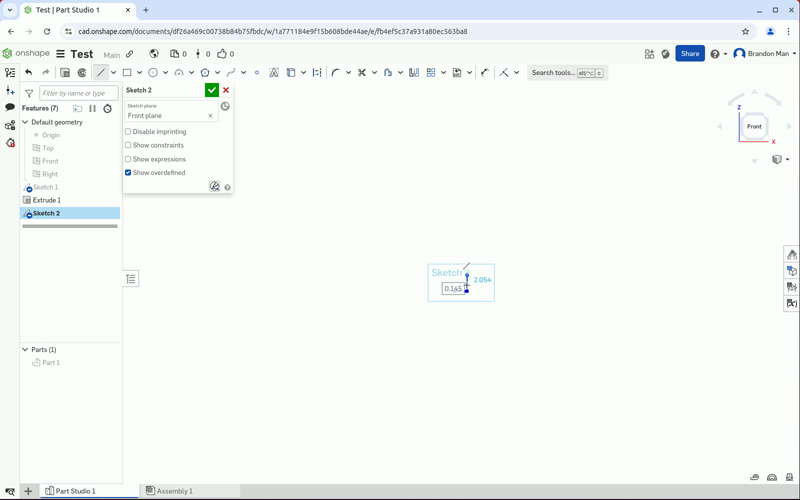
click(466, 284)
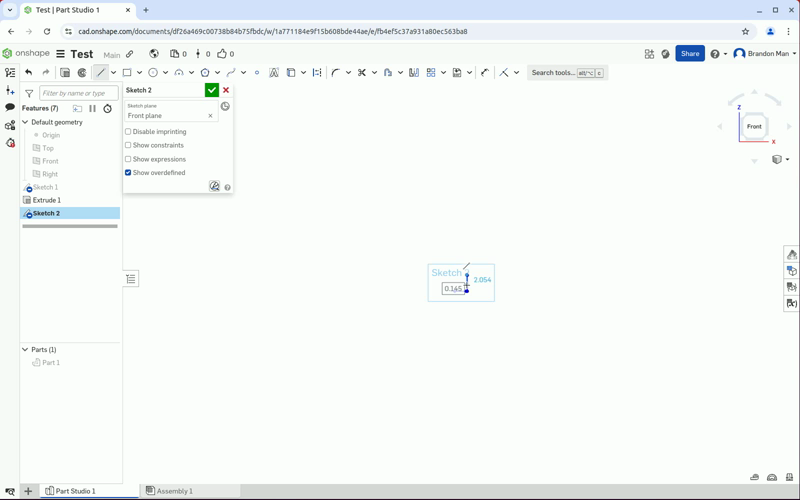
key_up(shift)
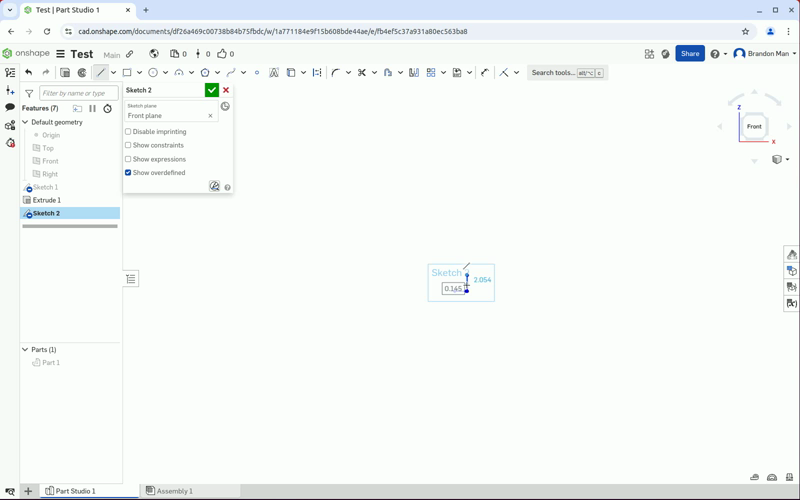
key(esc)
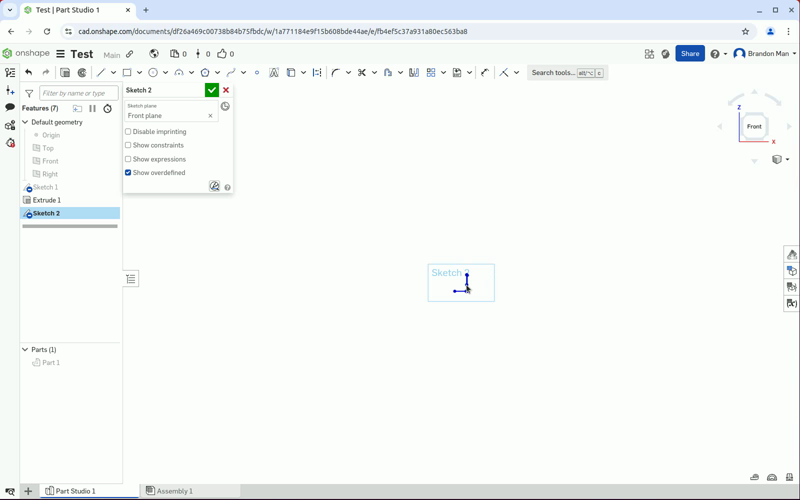
key(a)
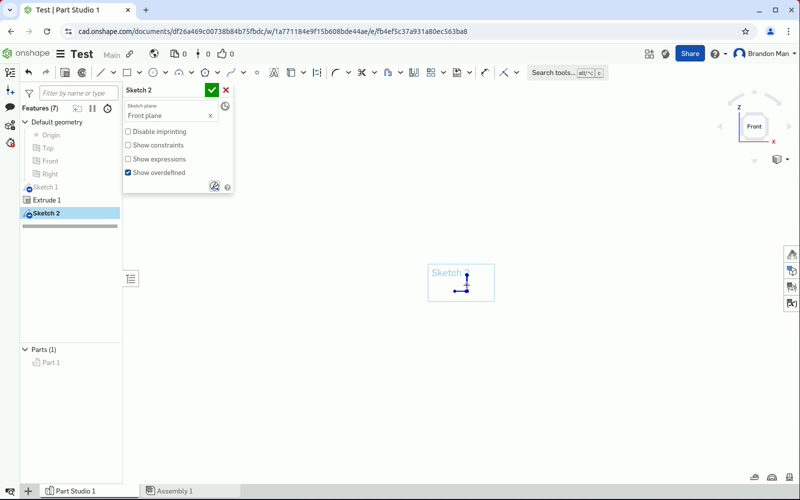
mouse_move(466, 284)
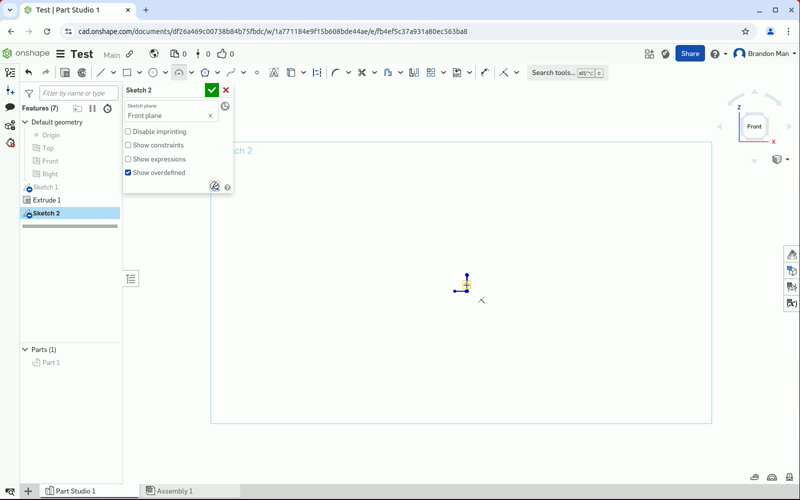
click(466, 284)
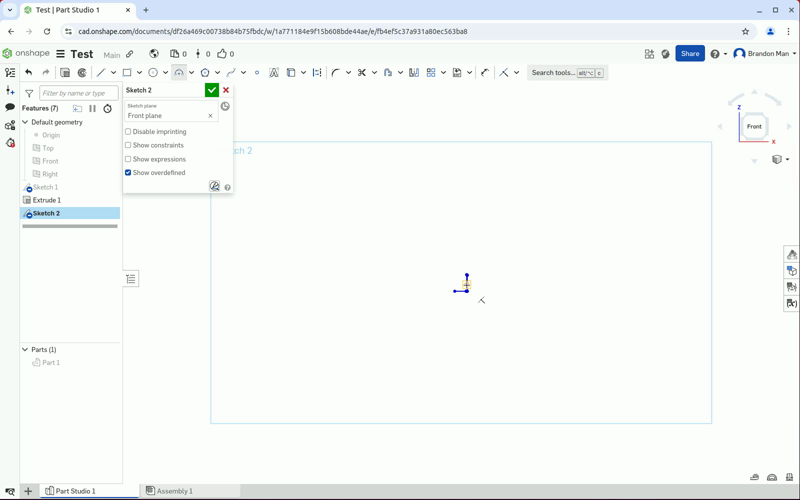
key_down(shift)
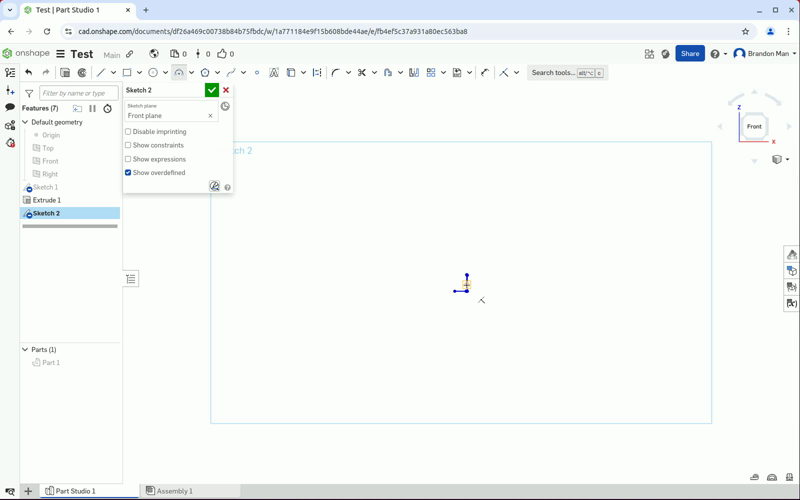
mouse_move(455, 286)
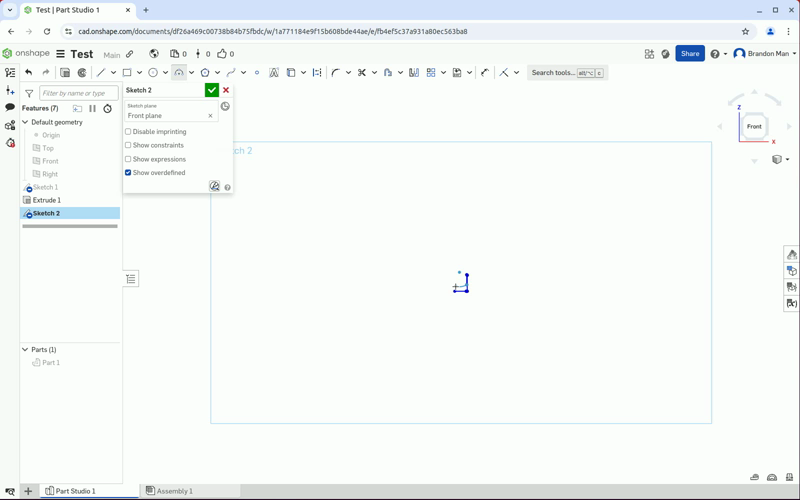
click(455, 286)
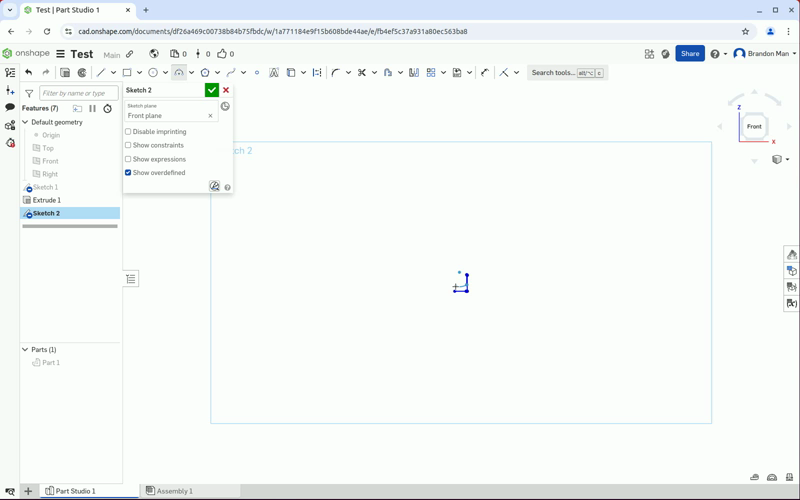
mouse_move(461, 288)
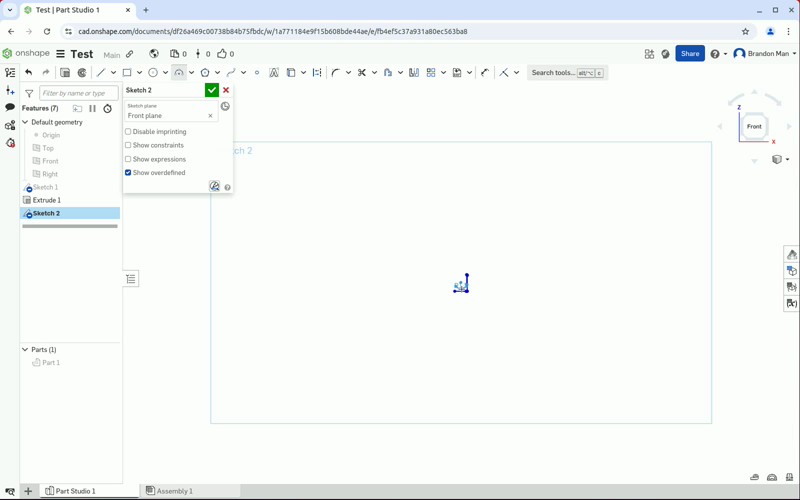
click(461, 288)
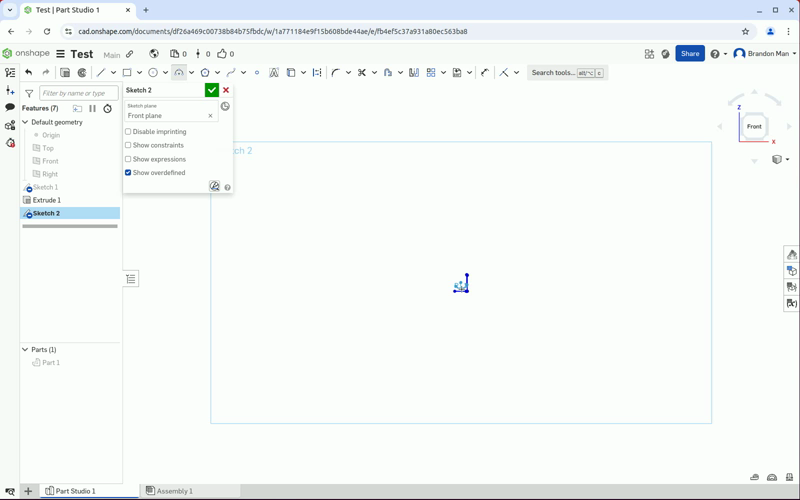
key_up(shift)
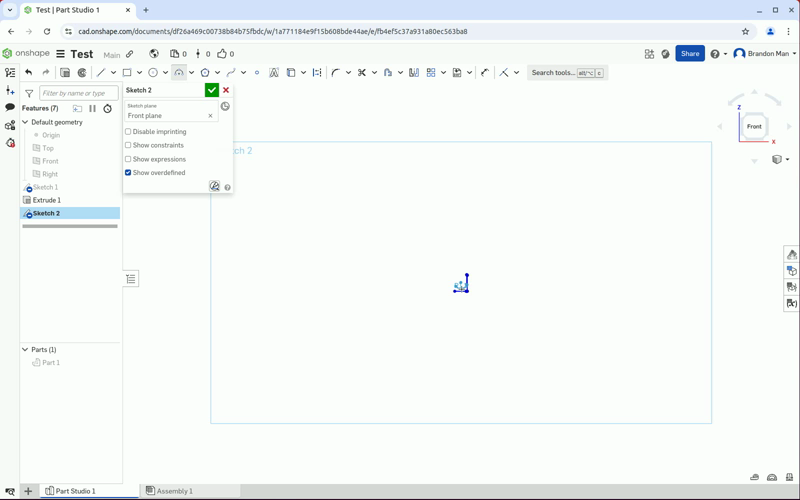
key(esc)
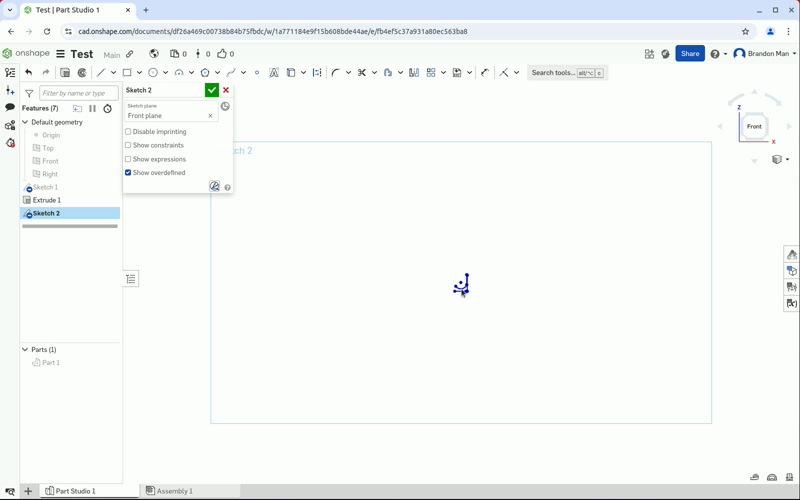
key(l)
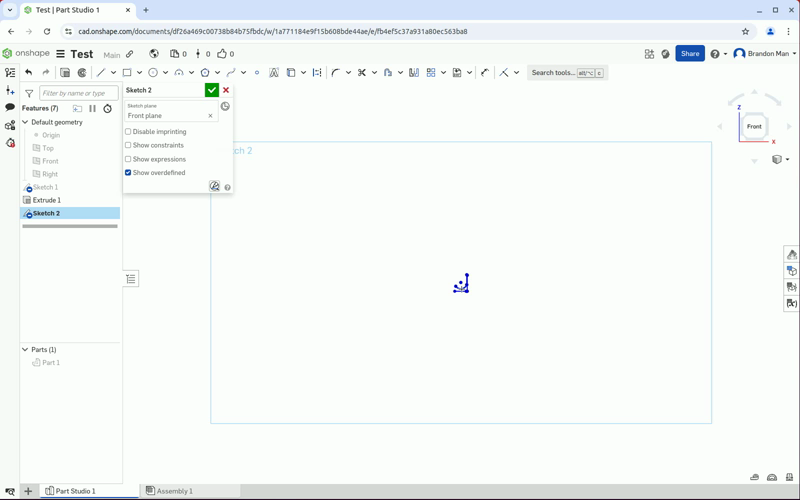
mouse_move(455, 286)
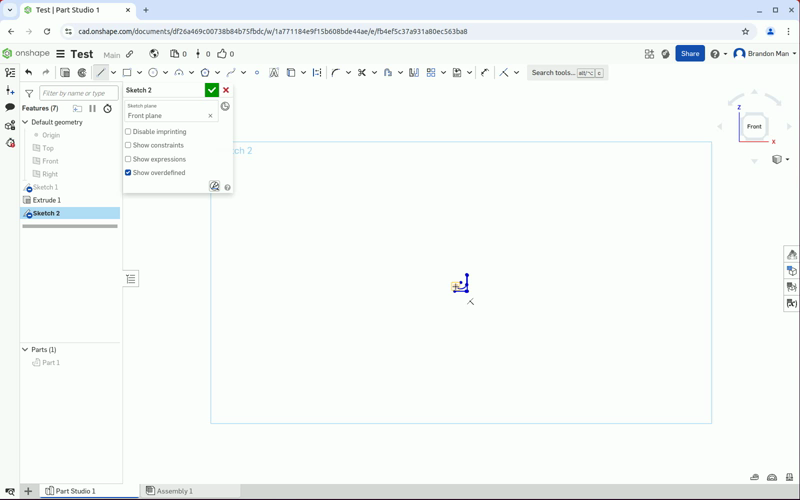
click(455, 286)
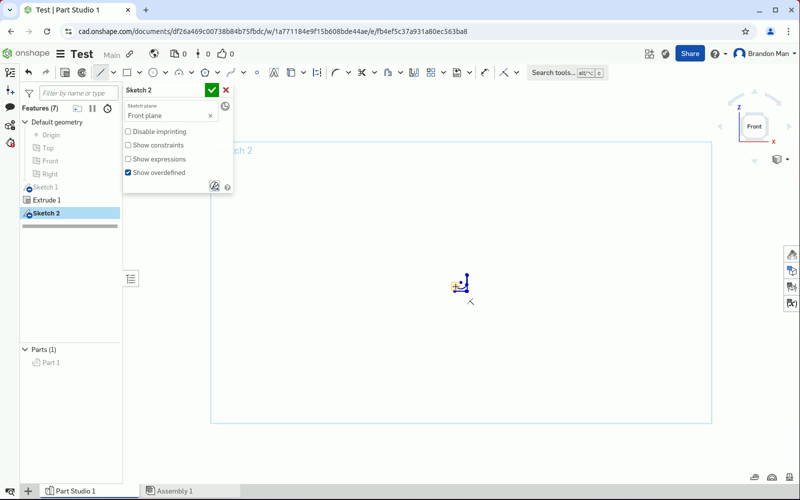
key_down(shift)
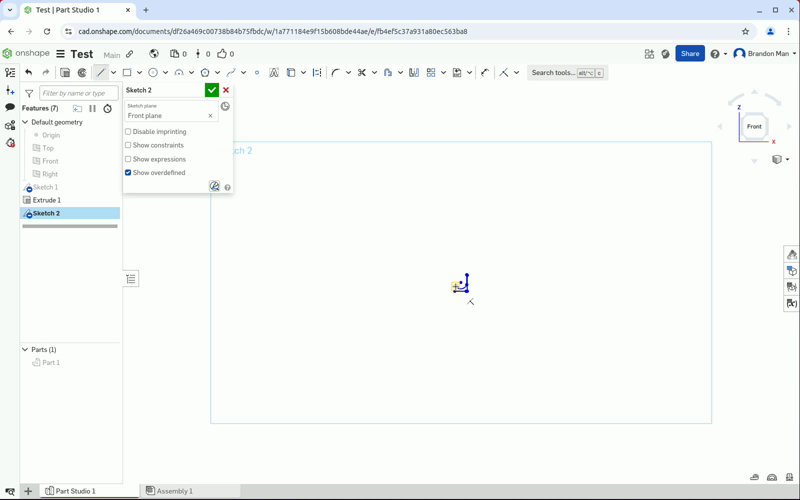
key_up(shift)
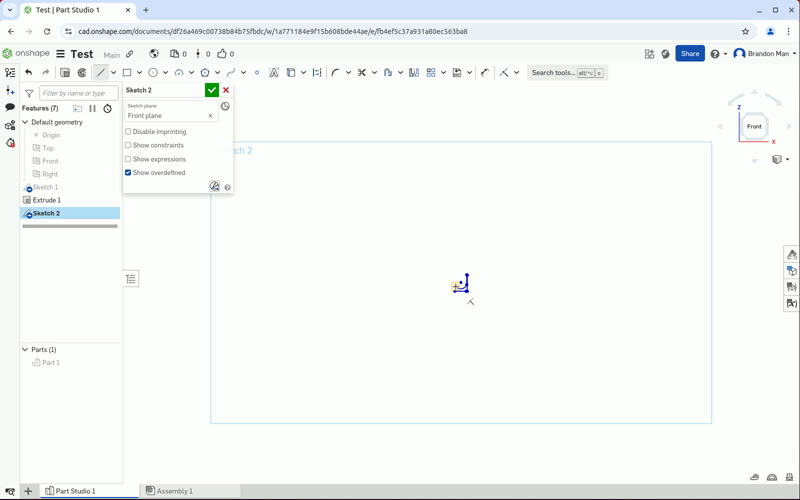
key_down(shift)
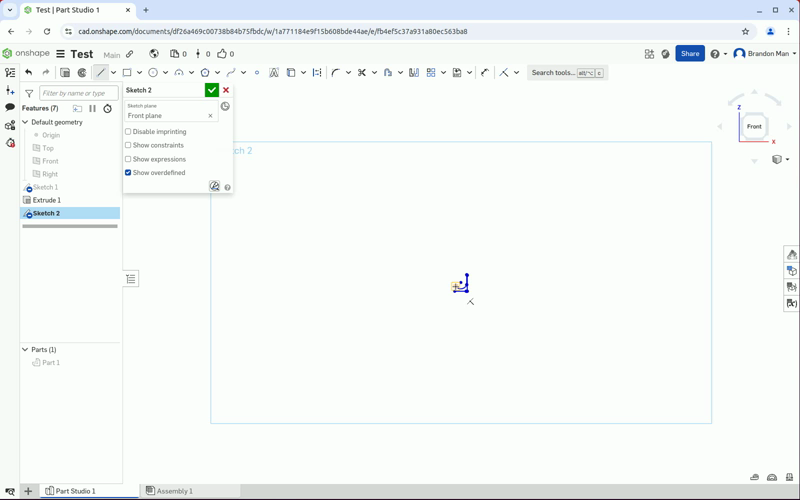
mouse_move(485, 286)
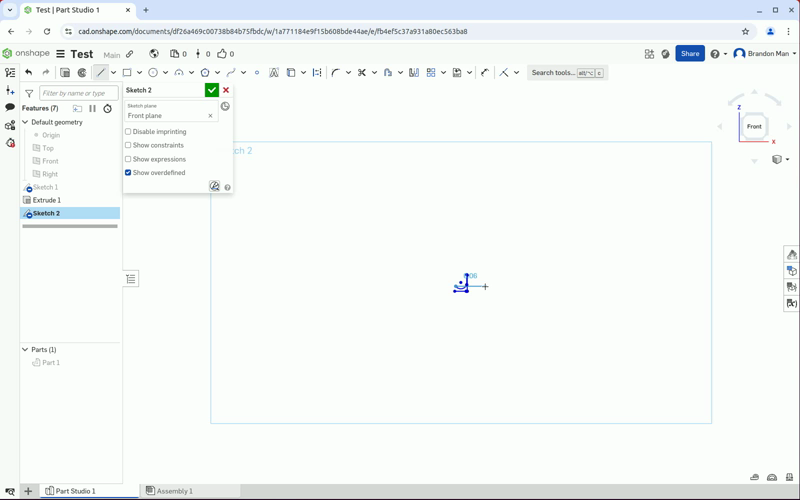
mouse_move(454, 286)
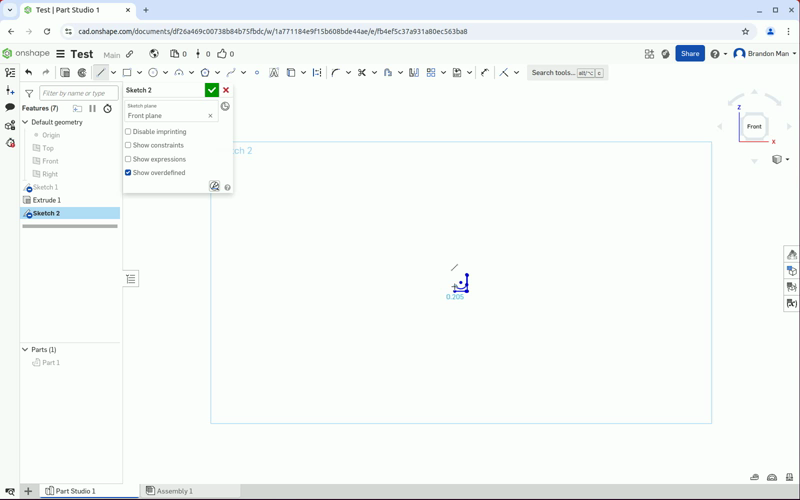
scroll(6)
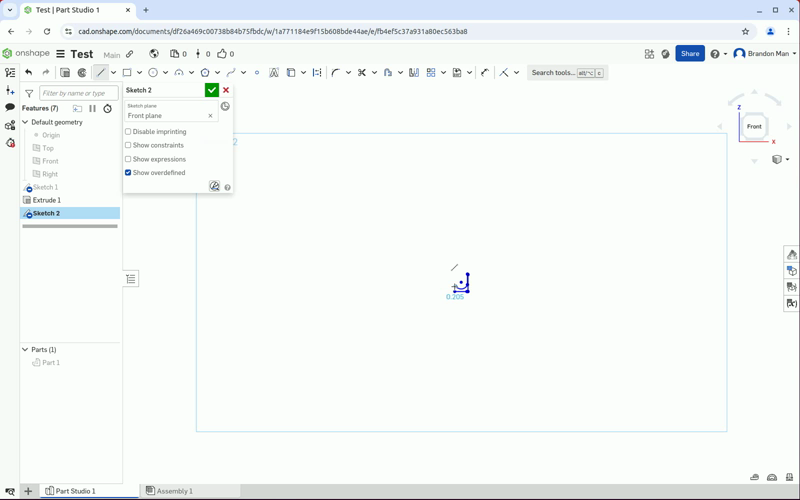
scroll(6)
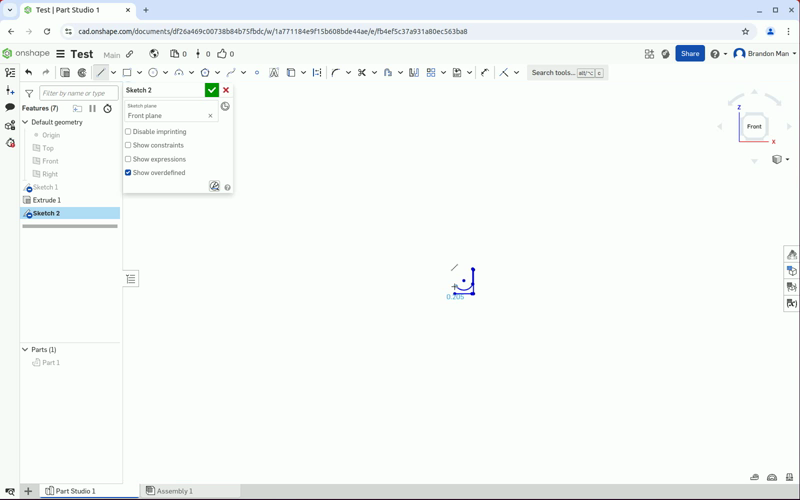
scroll(6)
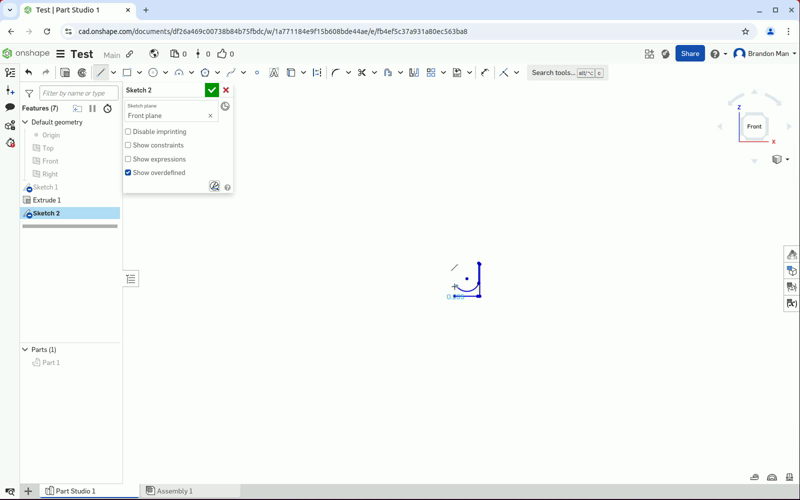
scroll(6)
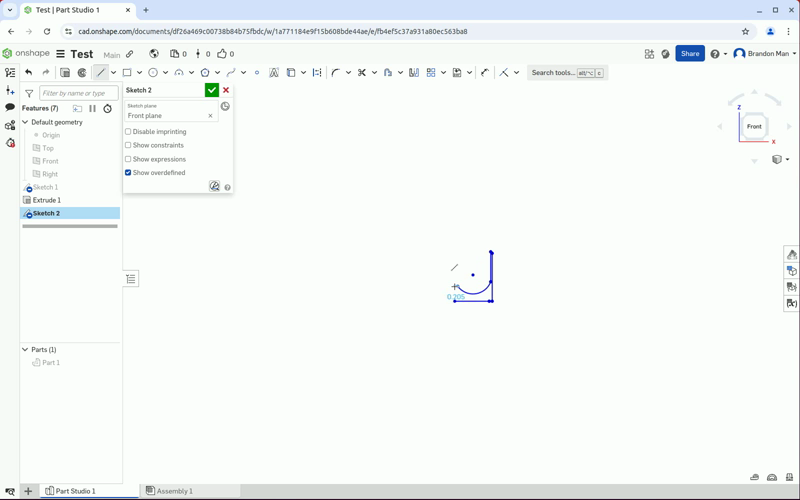
scroll(6)
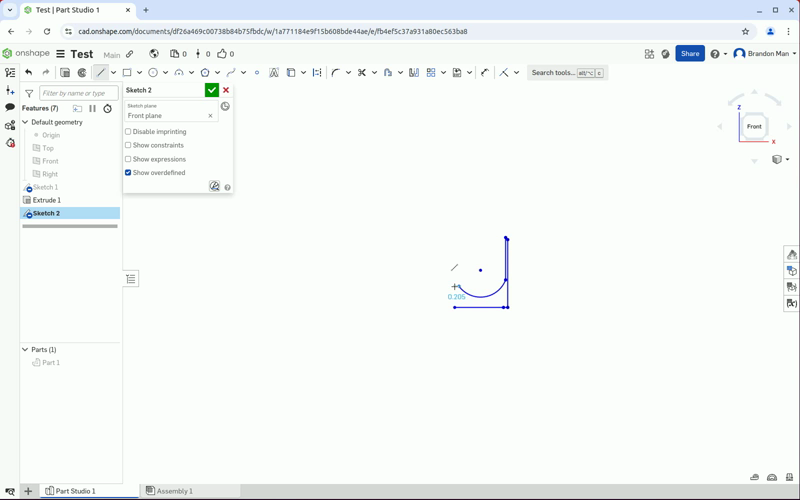
scroll(6)
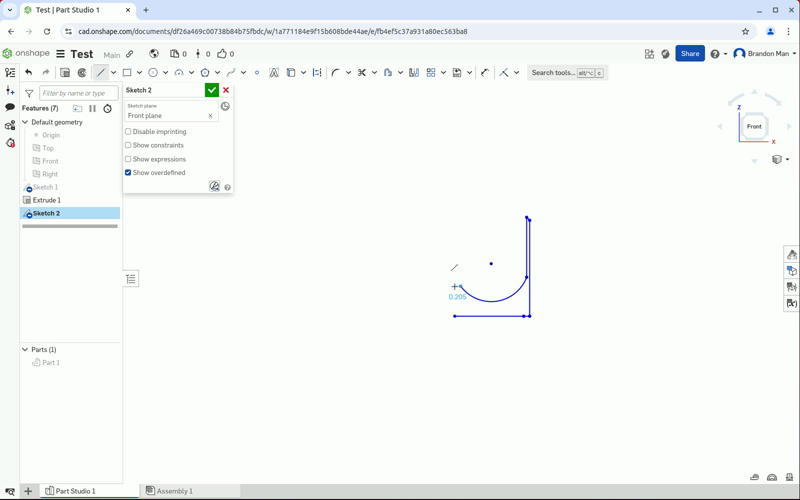
scroll(6)
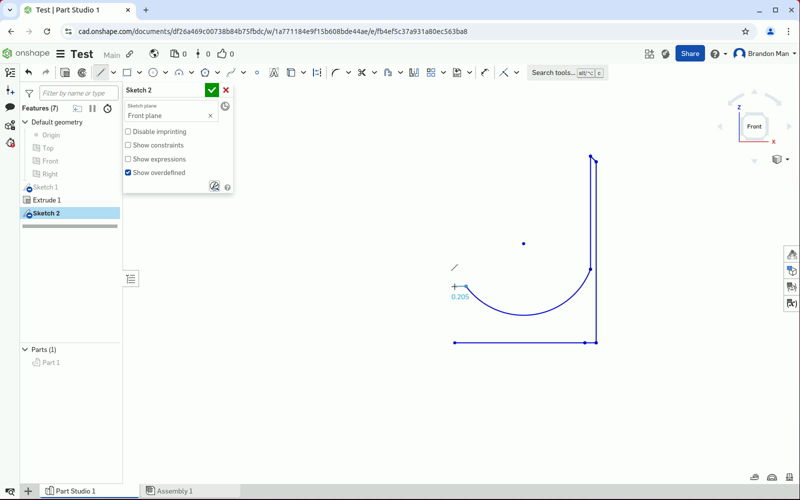
click(454, 286)
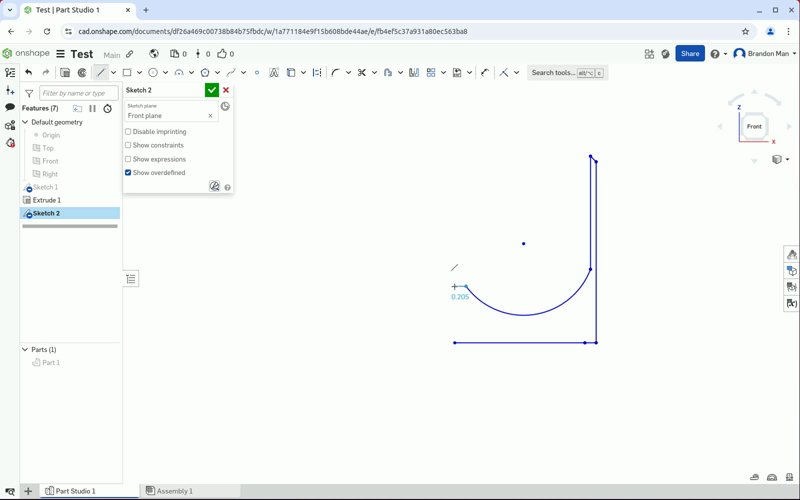
scroll(-6)
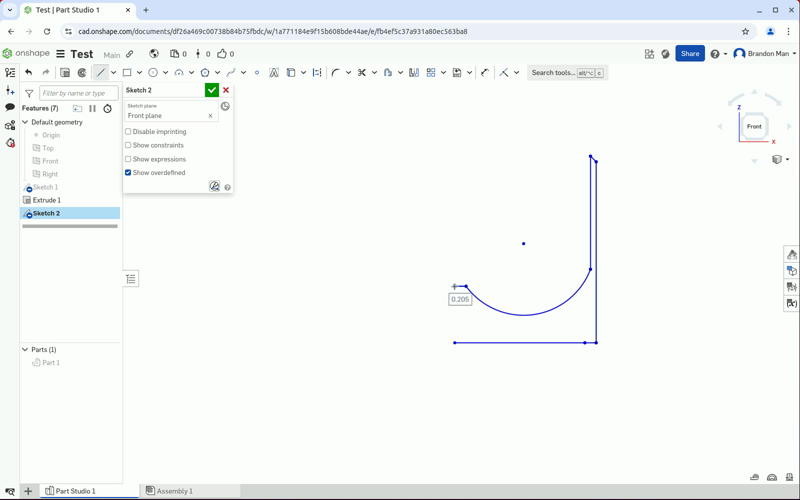
scroll(-6)
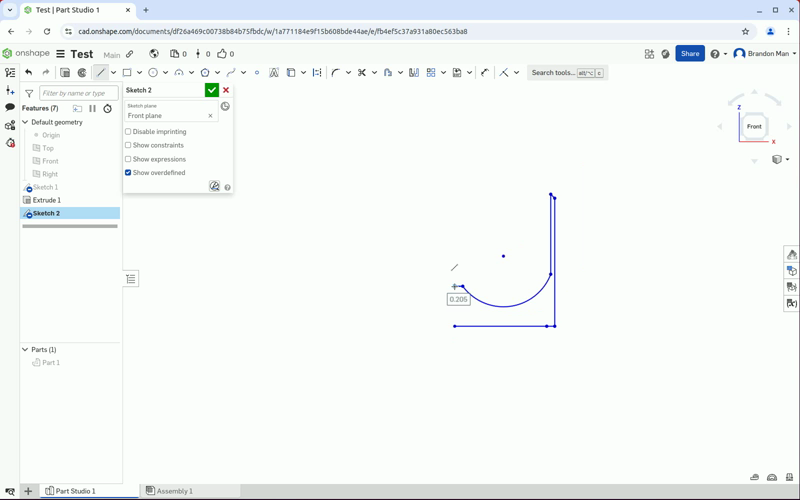
scroll(-6)
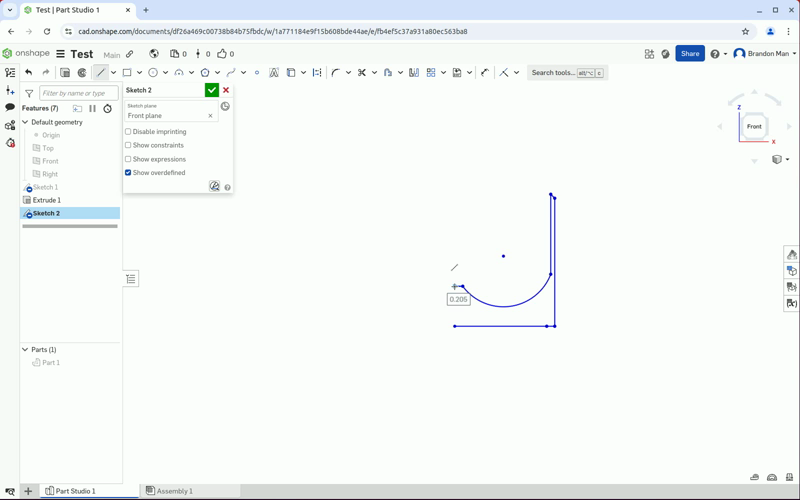
scroll(-6)
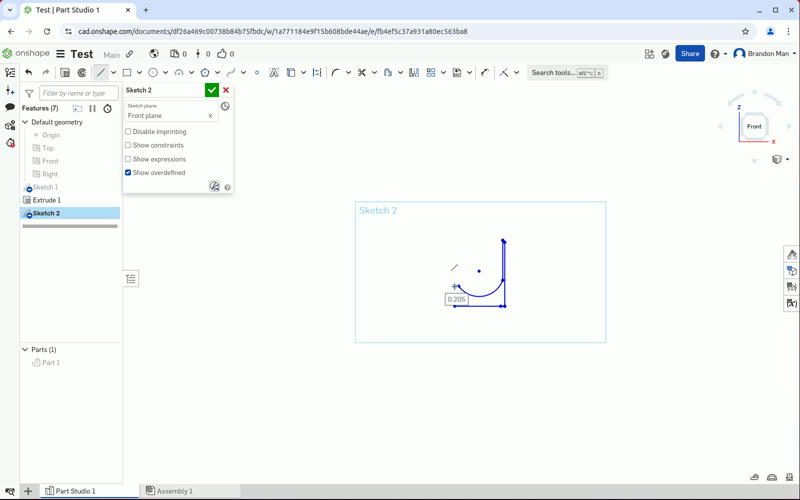
scroll(-6)
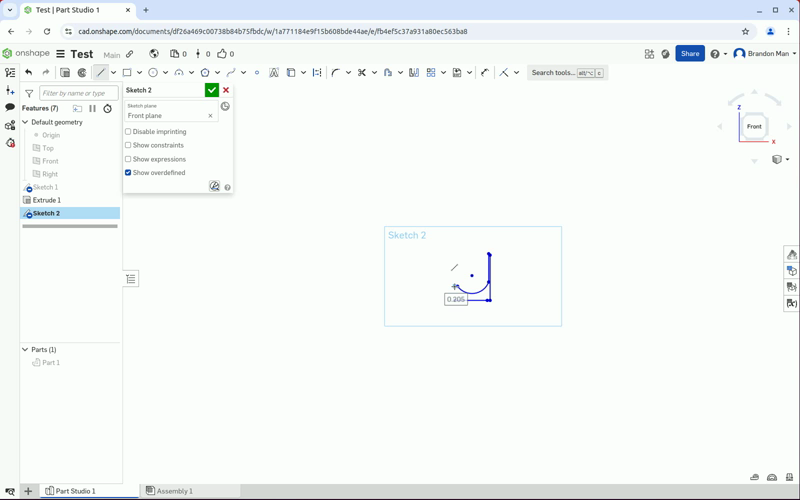
scroll(-6)
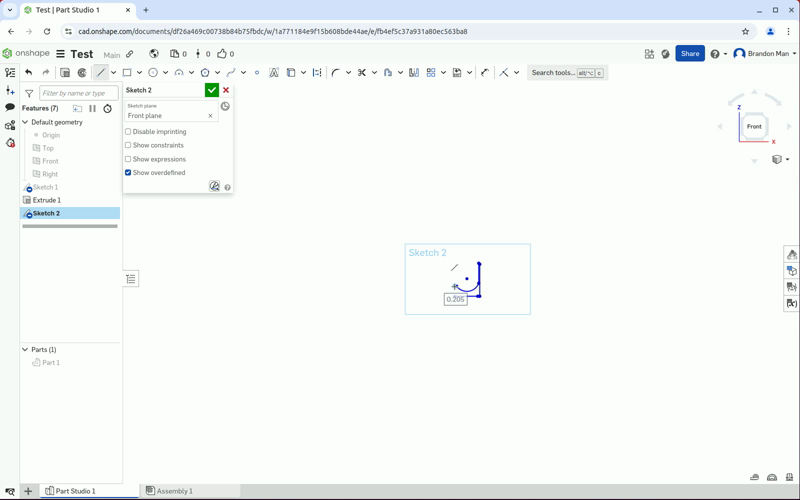
scroll(-6)
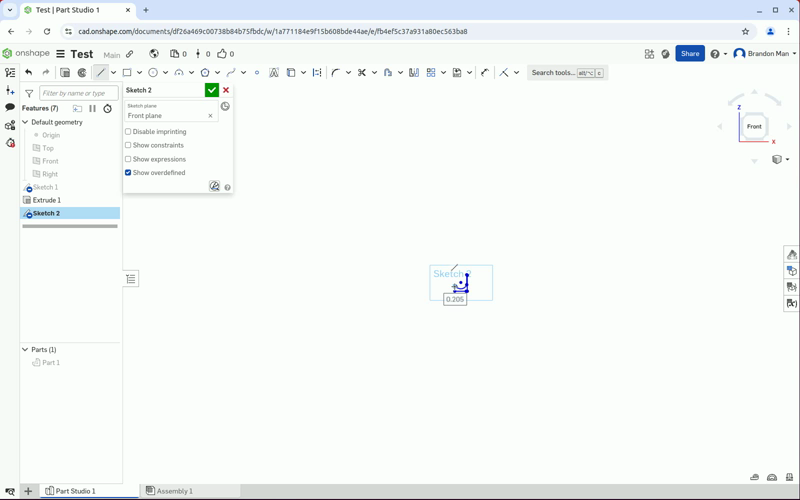
key_up(shift)
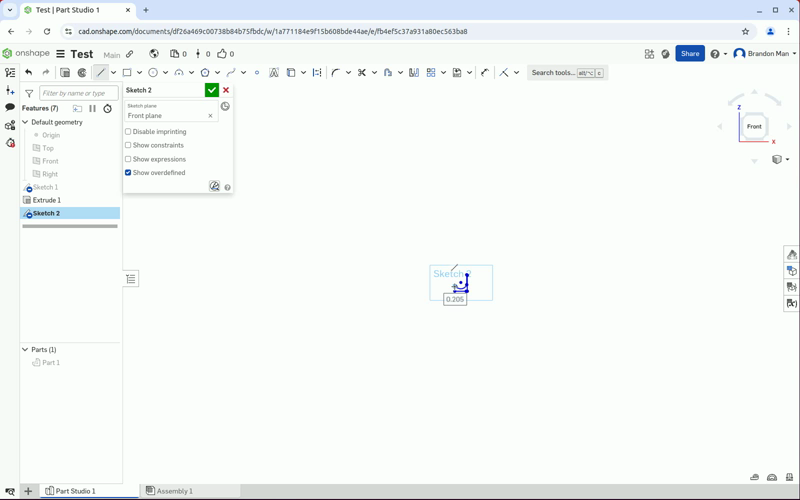
mouse_move(484, 286)
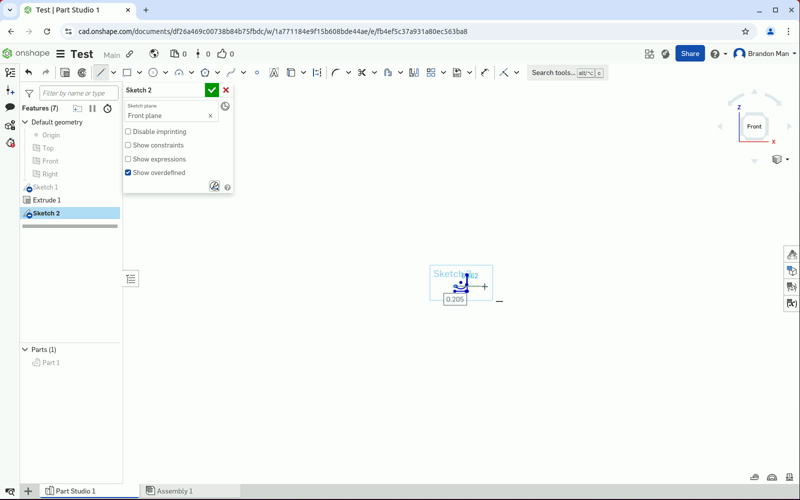
key_down(shift)
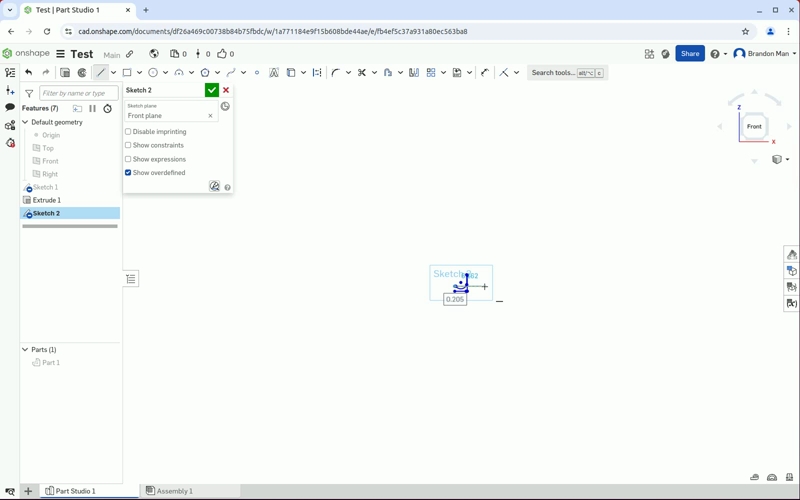
mouse_move(454, 291)
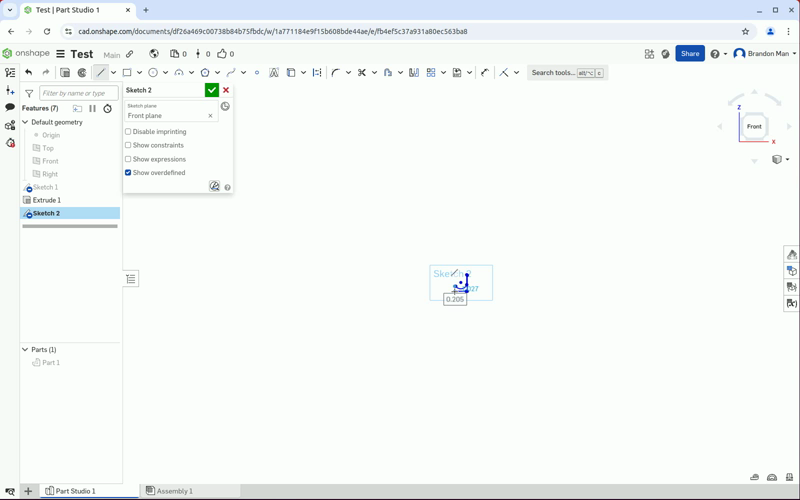
scroll(6)
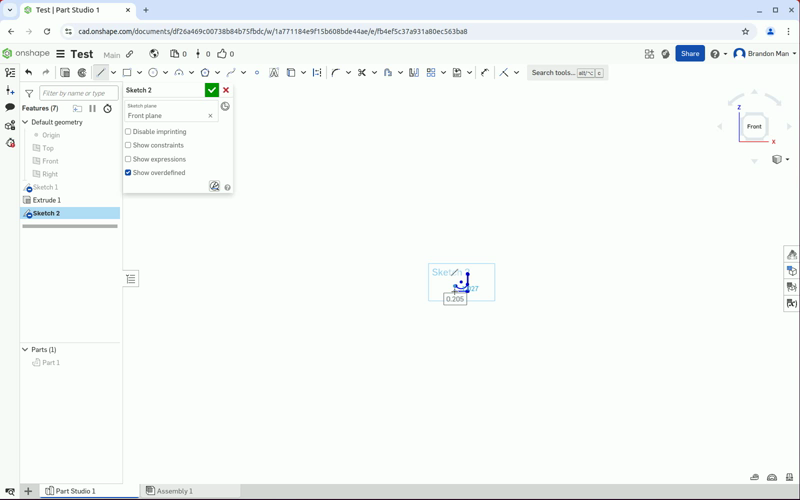
scroll(6)
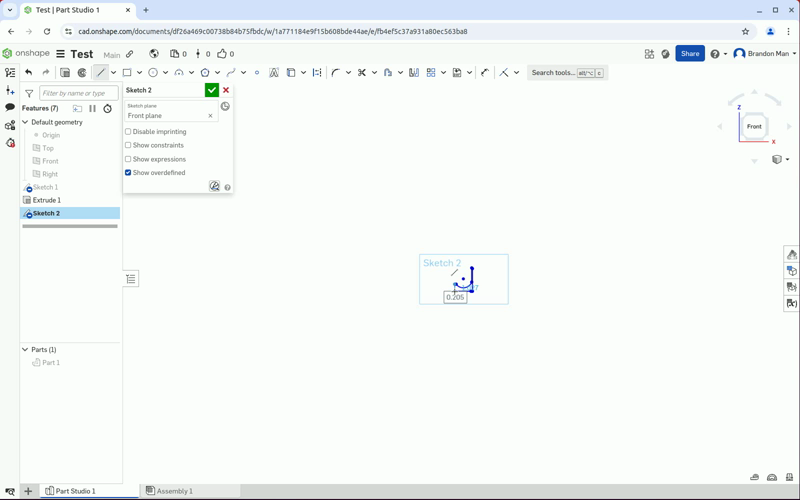
scroll(6)
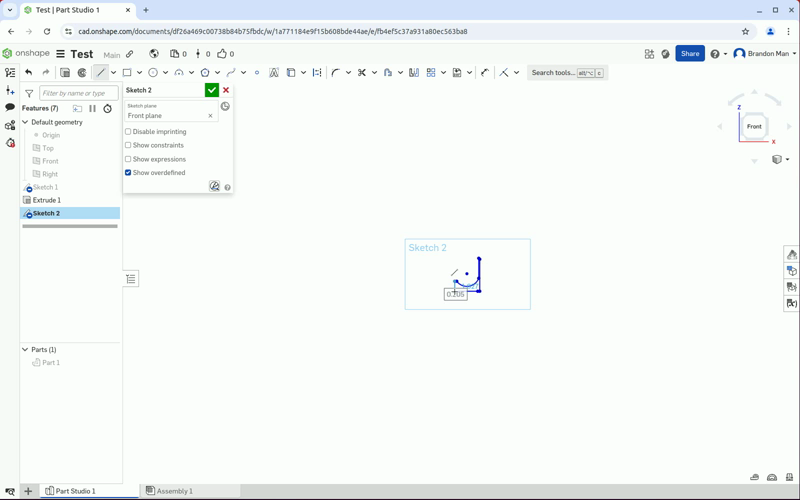
scroll(6)
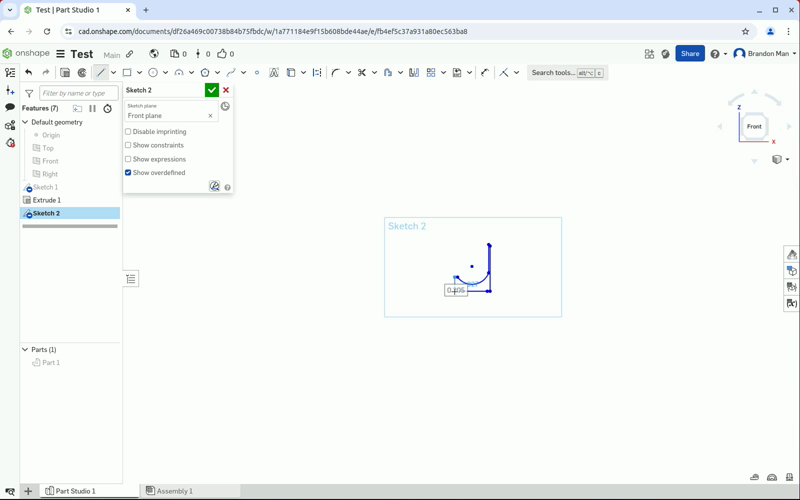
scroll(6)
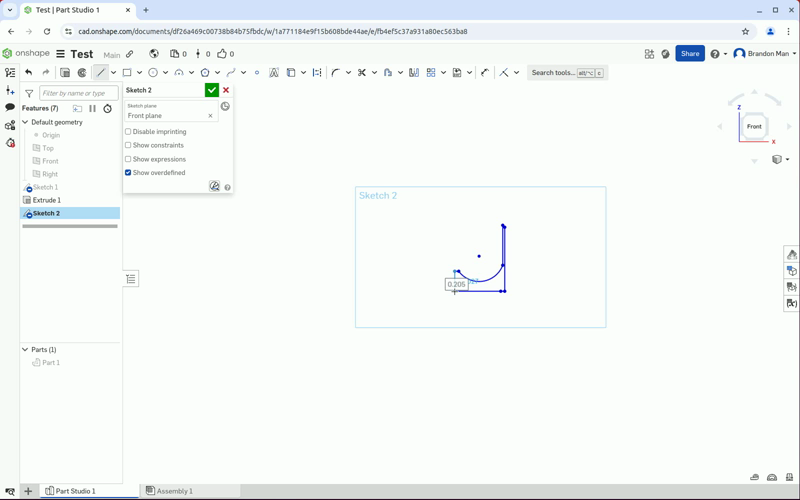
scroll(6)
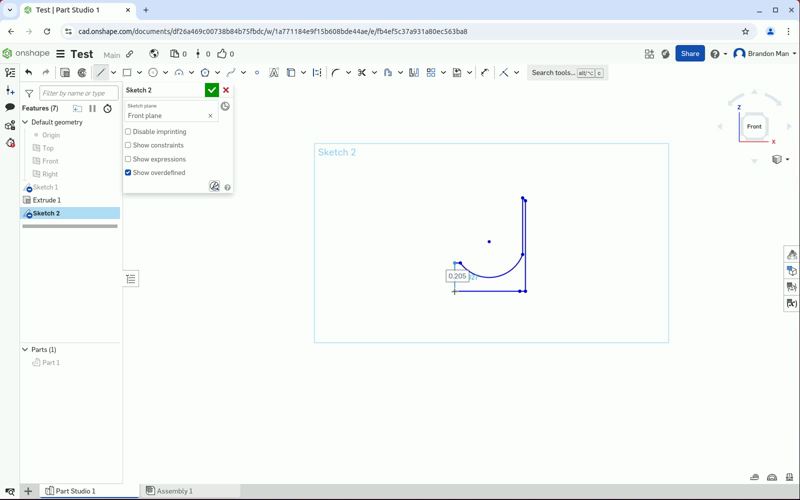
scroll(6)
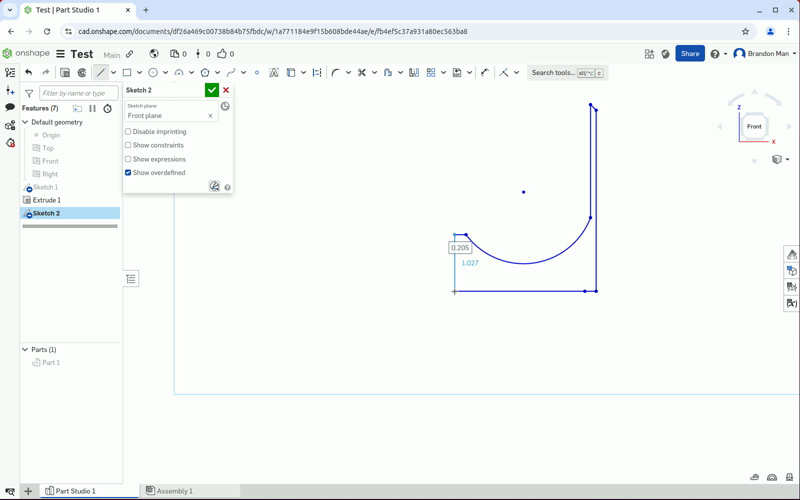
key_up(shift)
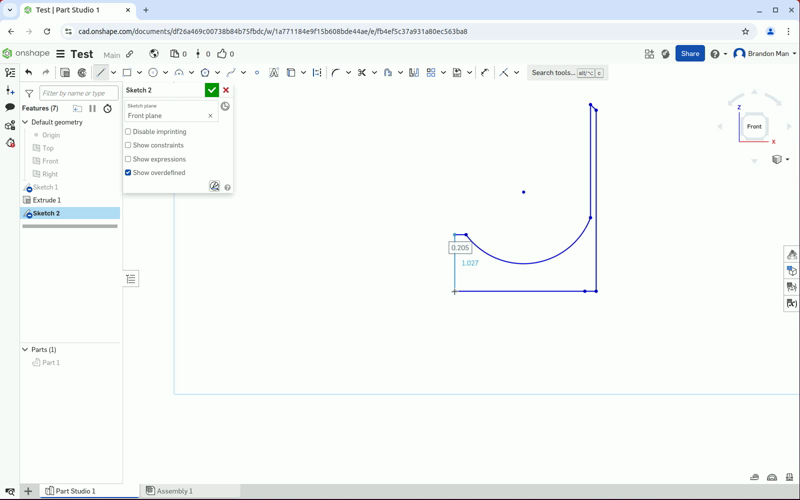
click(454, 291)
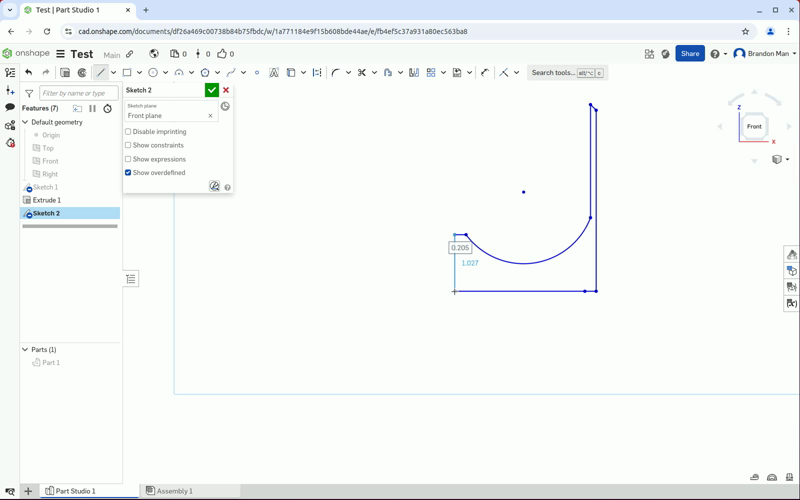
scroll(-6)
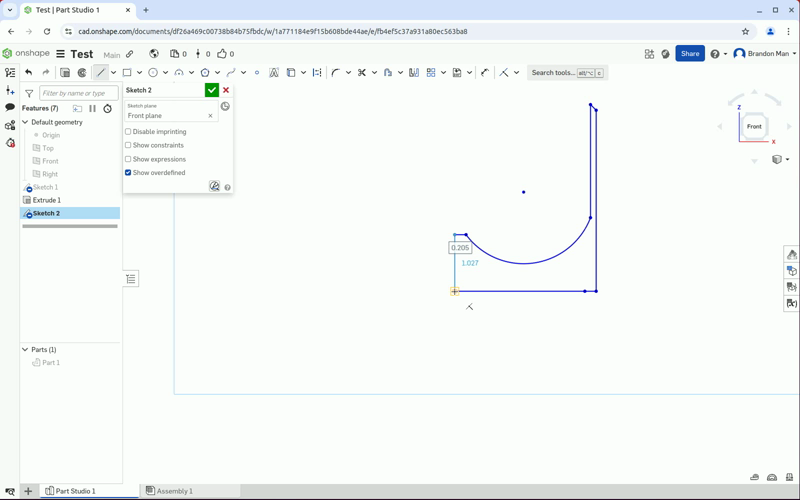
scroll(-6)
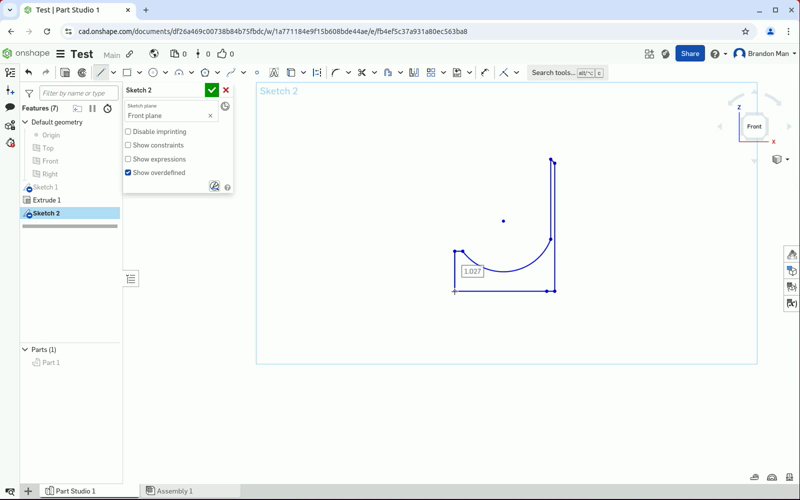
scroll(-6)
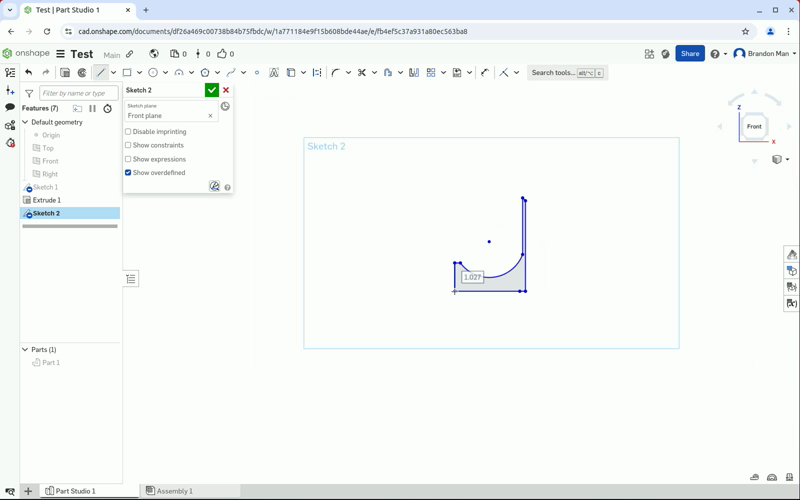
scroll(-6)
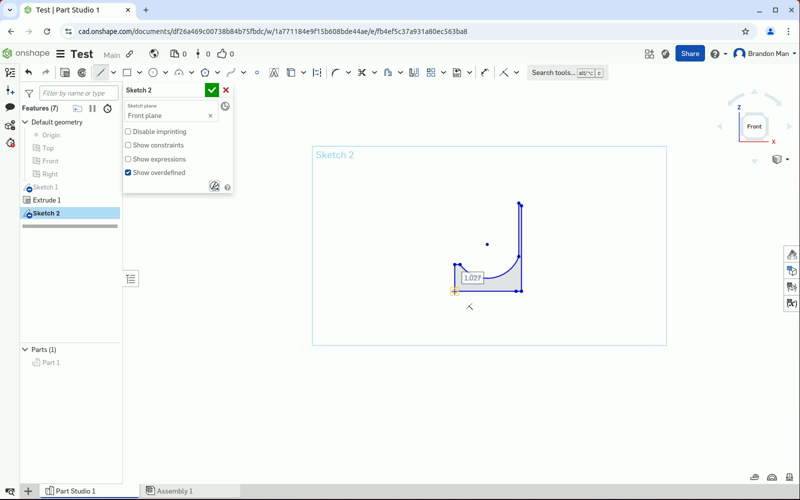
scroll(-6)
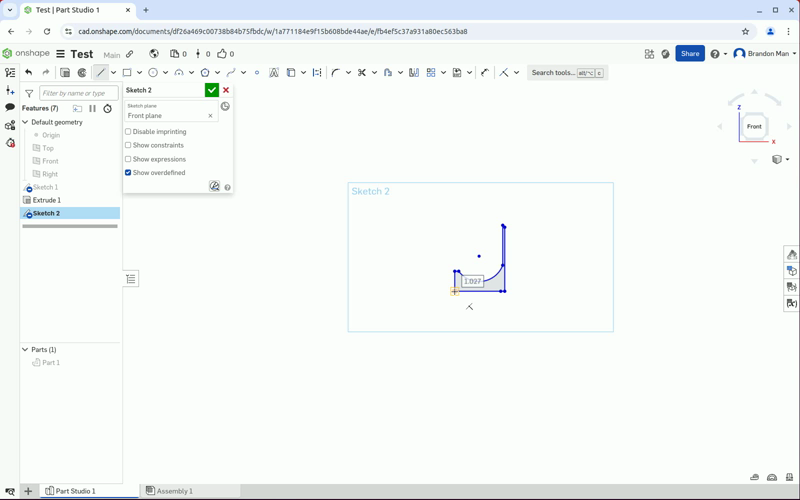
scroll(-6)
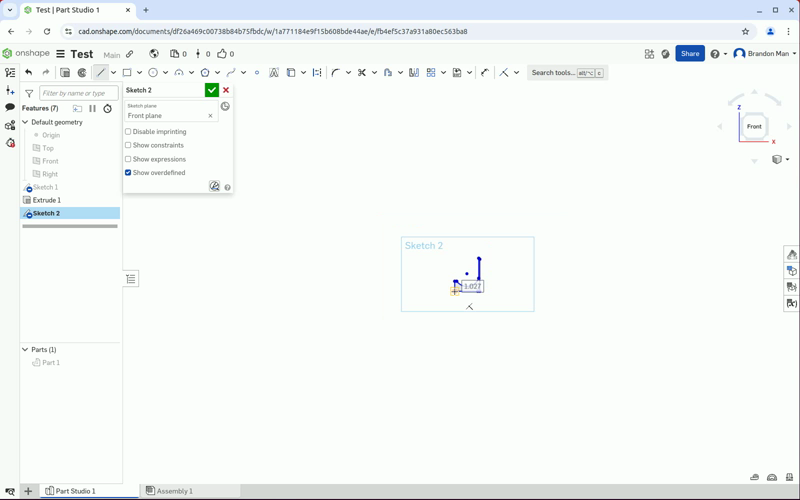
scroll(-6)
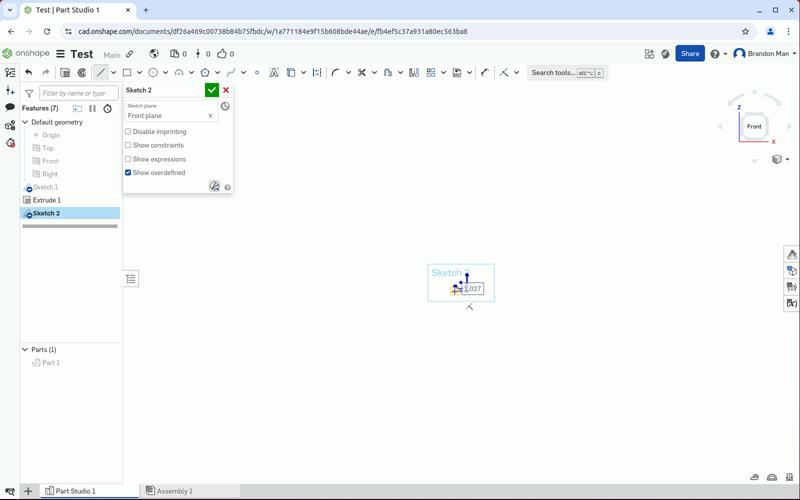
key(esc)
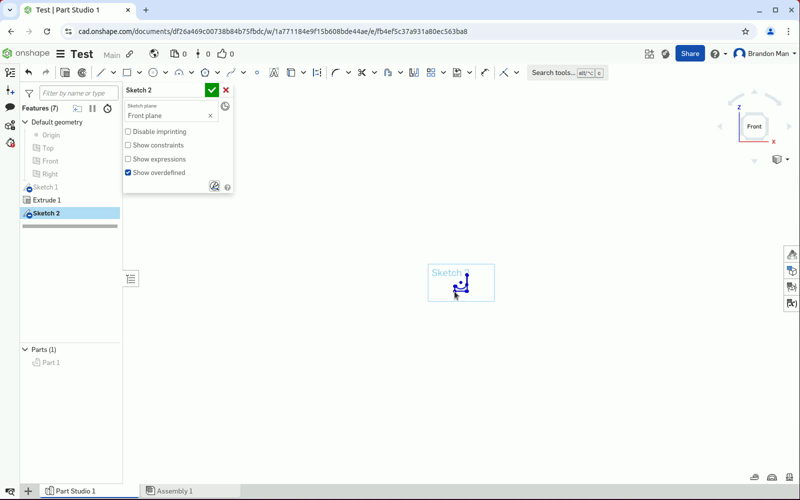
mouse_move(466, 286)
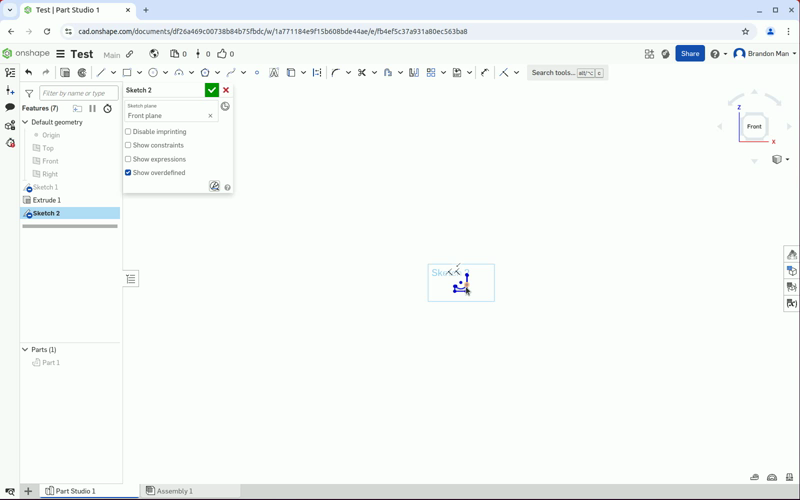
scroll(6)
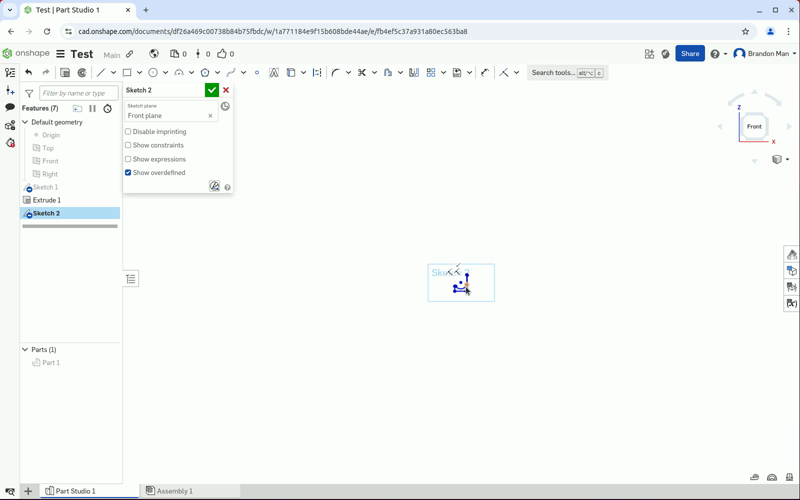
scroll(6)
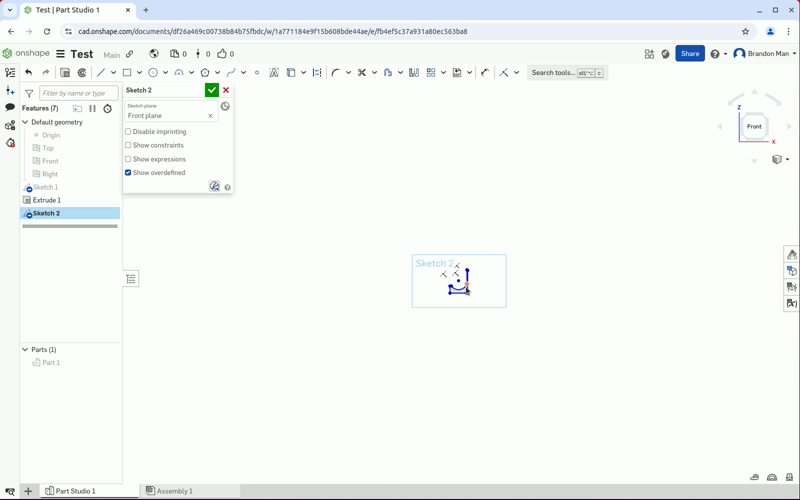
scroll(6)
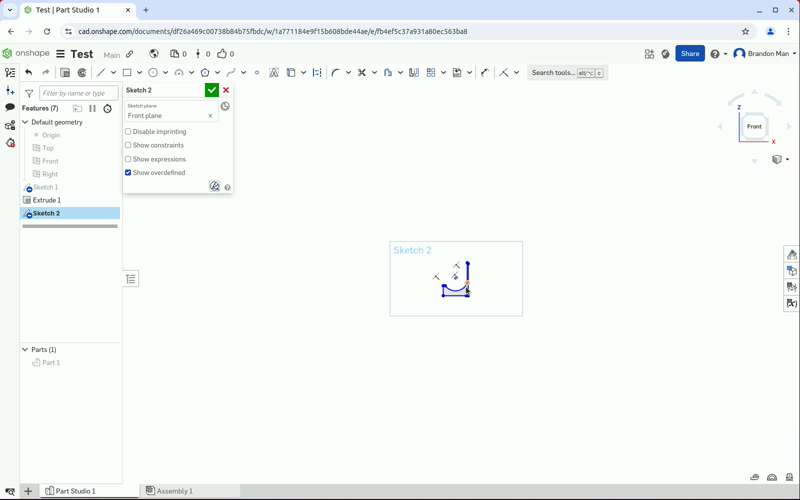
scroll(6)
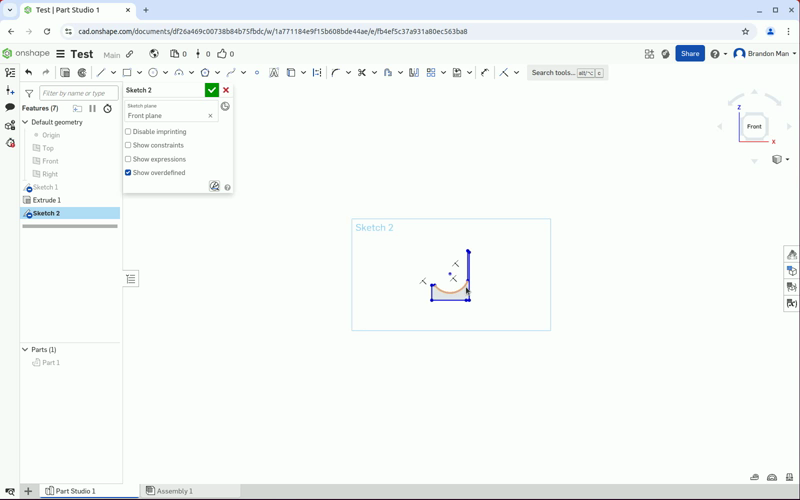
scroll(6)
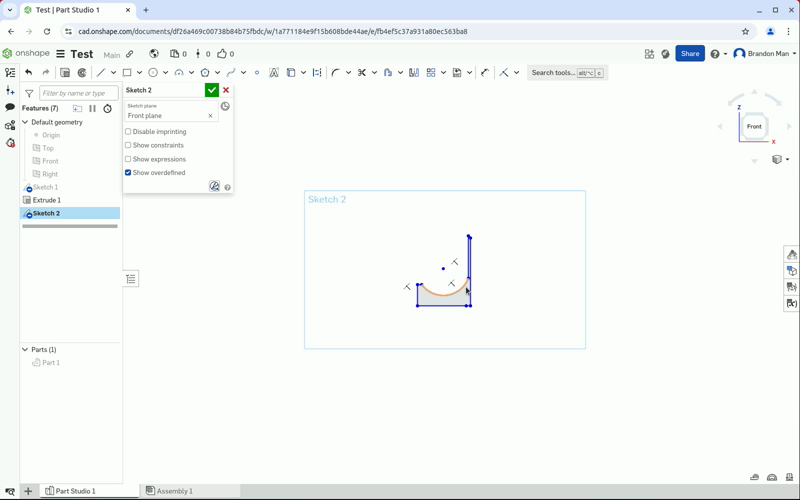
scroll(6)
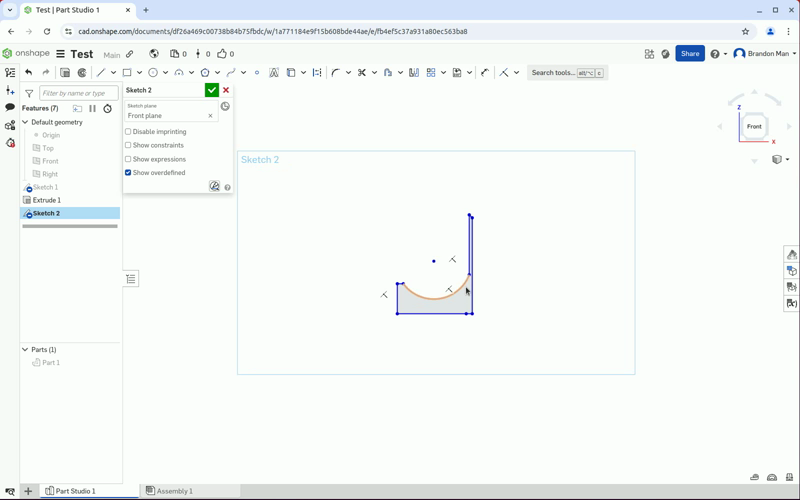
scroll(6)
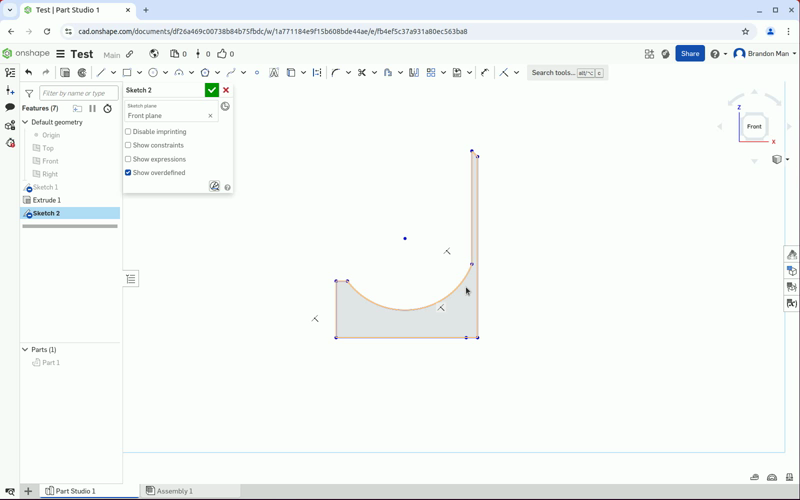
click(466, 286)
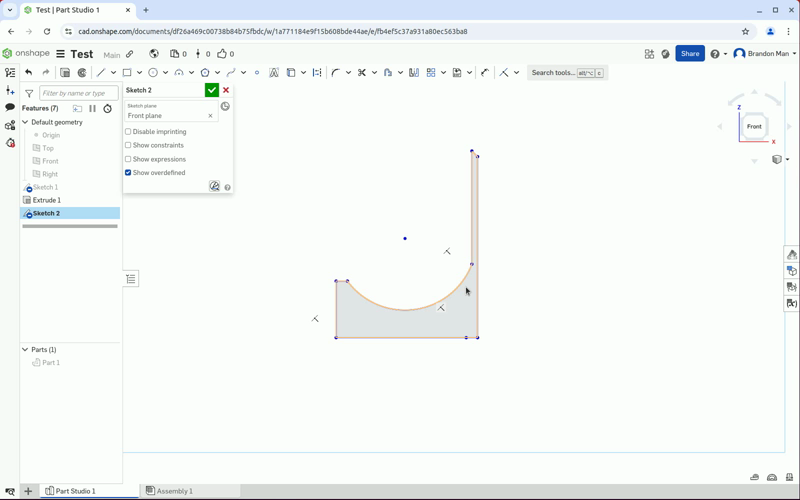
scroll(-6)
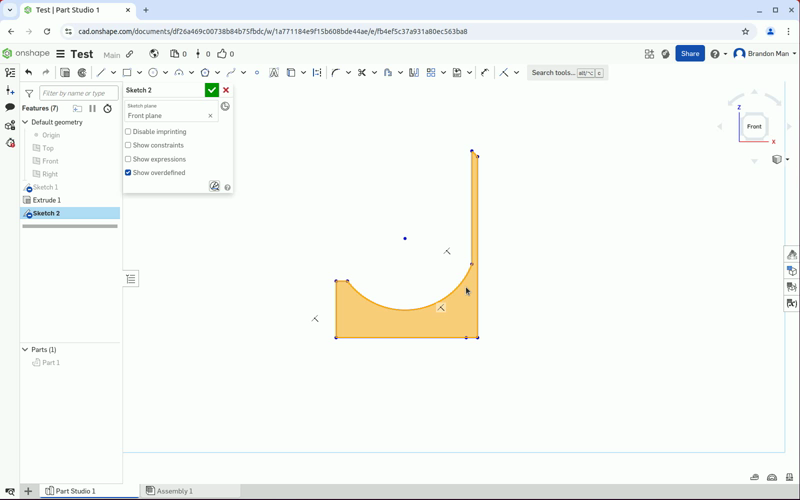
scroll(-6)
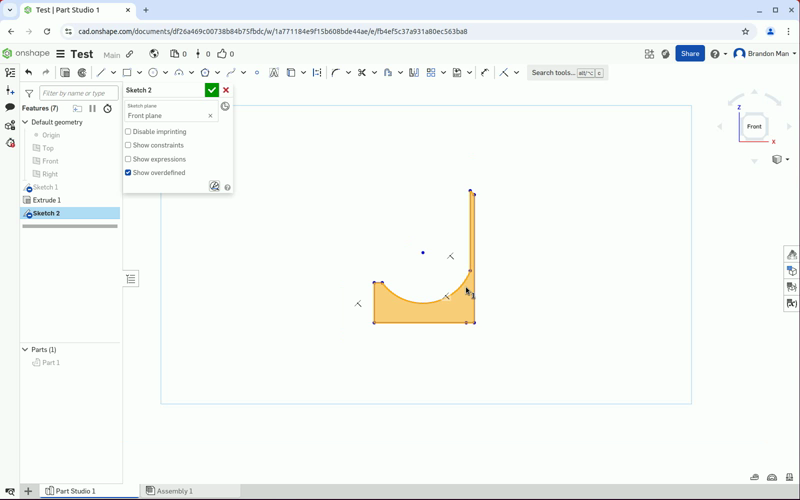
scroll(-6)
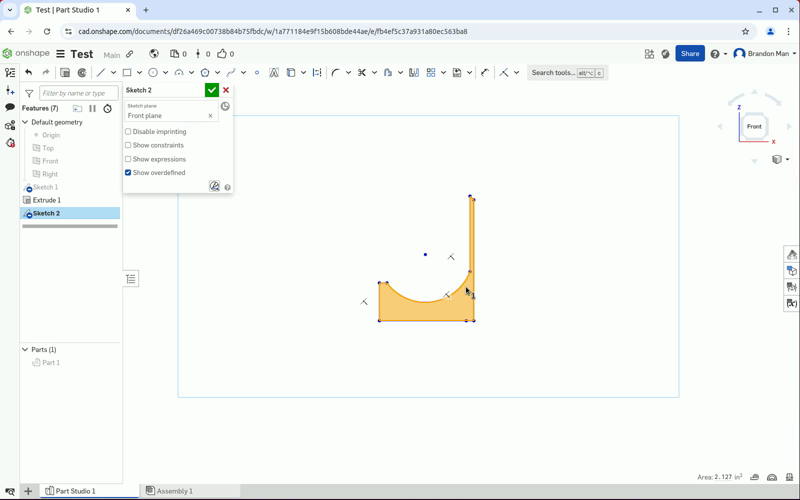
scroll(-6)
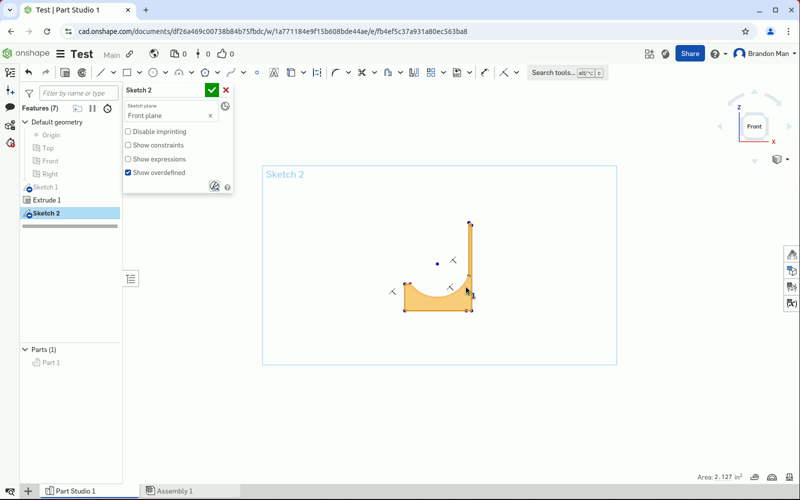
scroll(-6)
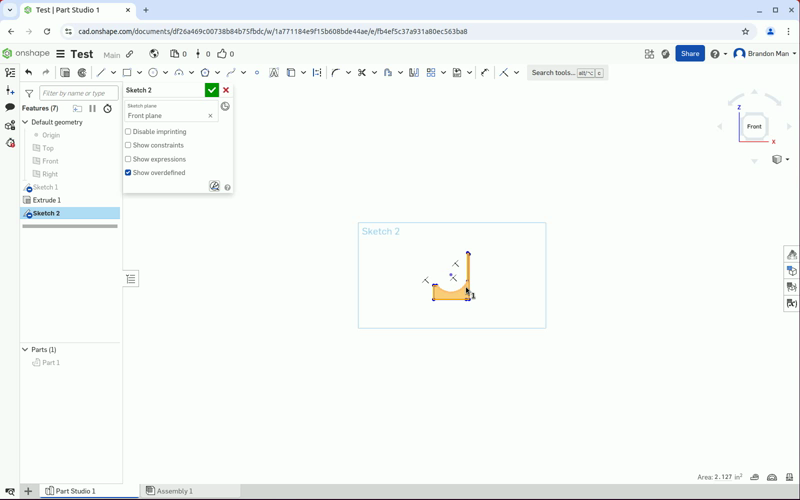
scroll(-6)
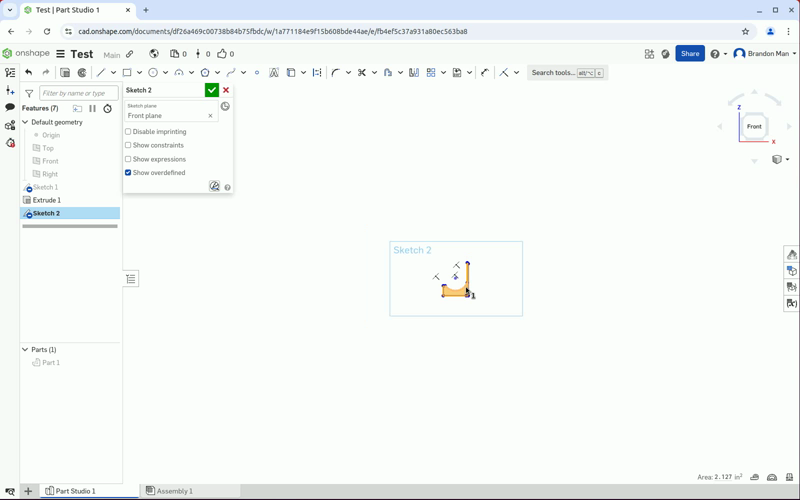
scroll(-6)
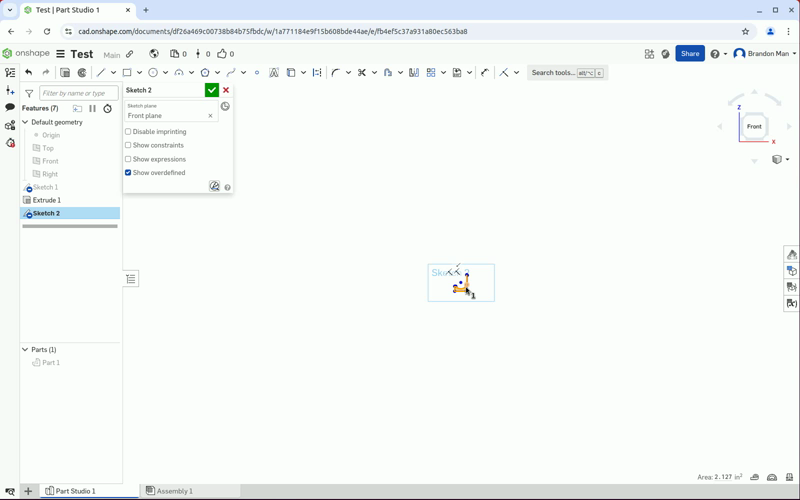
mouse_move(73, 352)
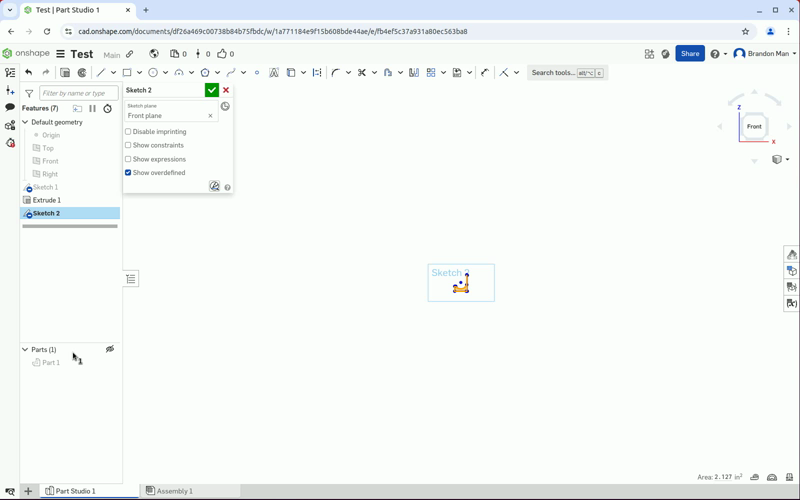
key(shift+y)
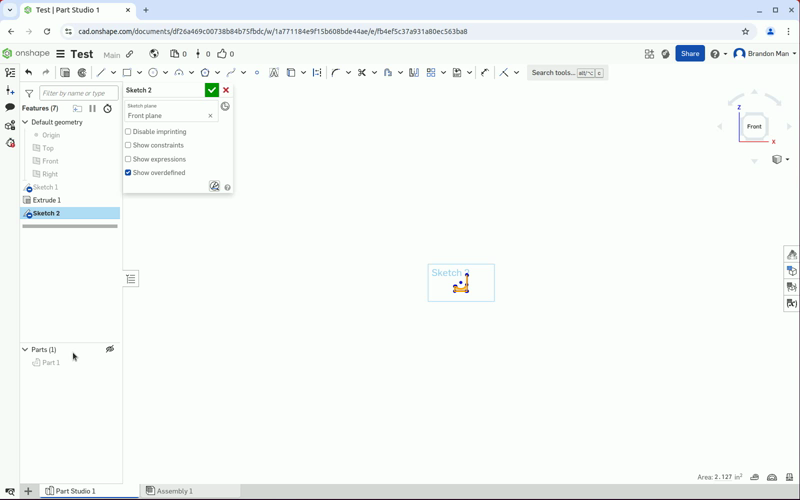
key(shift+e)
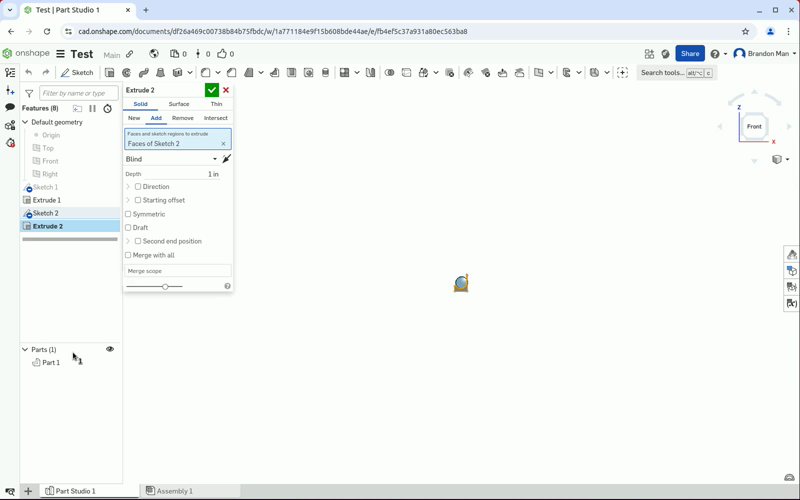
mouse_move(143, 106)
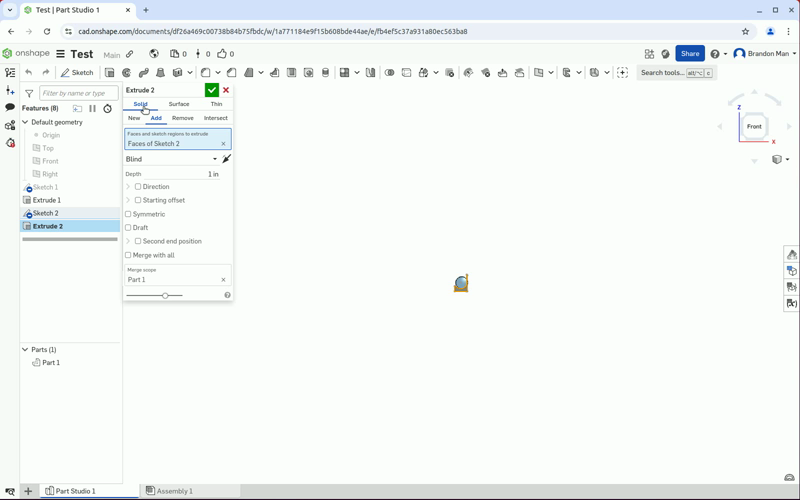
click(143, 106)
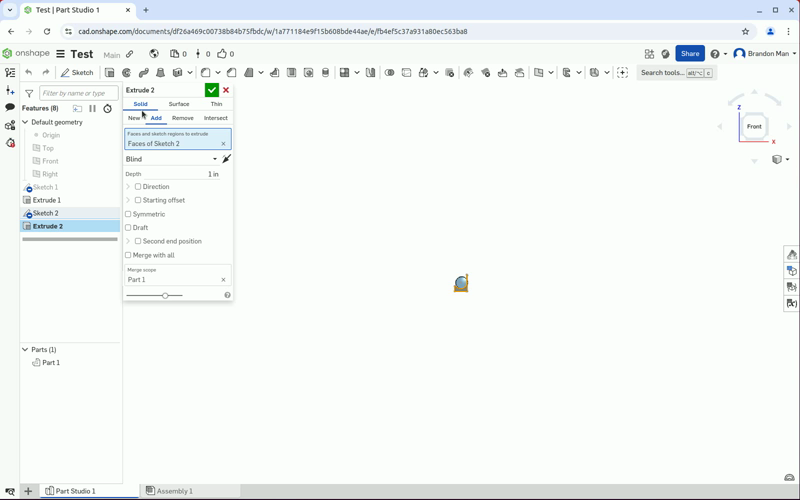
mouse_move(137, 120)
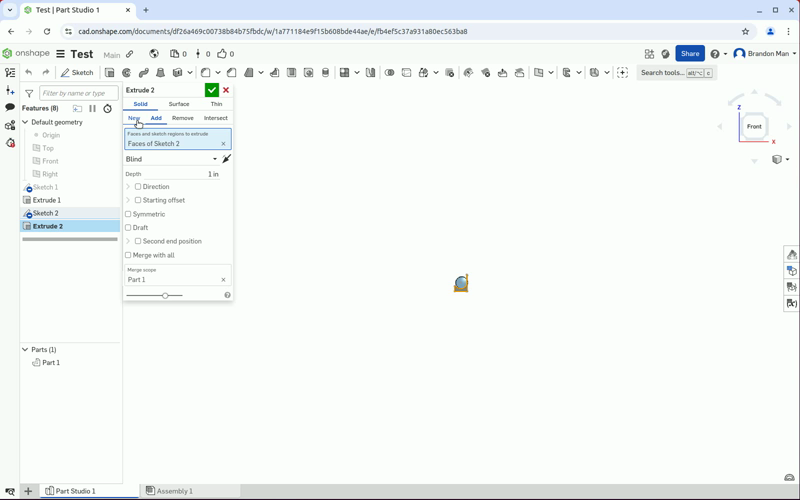
click(137, 120)
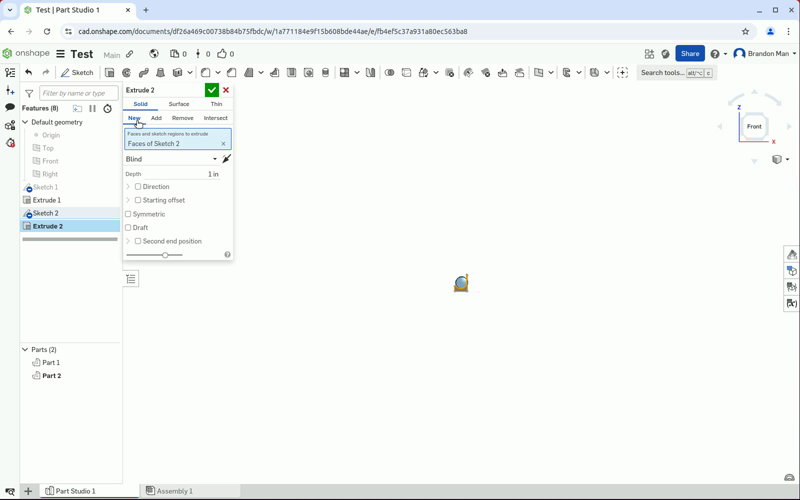
key(tab, 4)
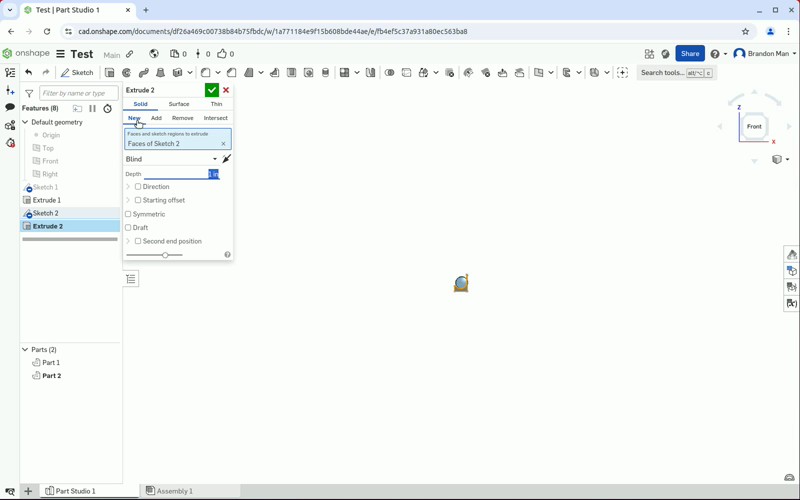
text(5.296)
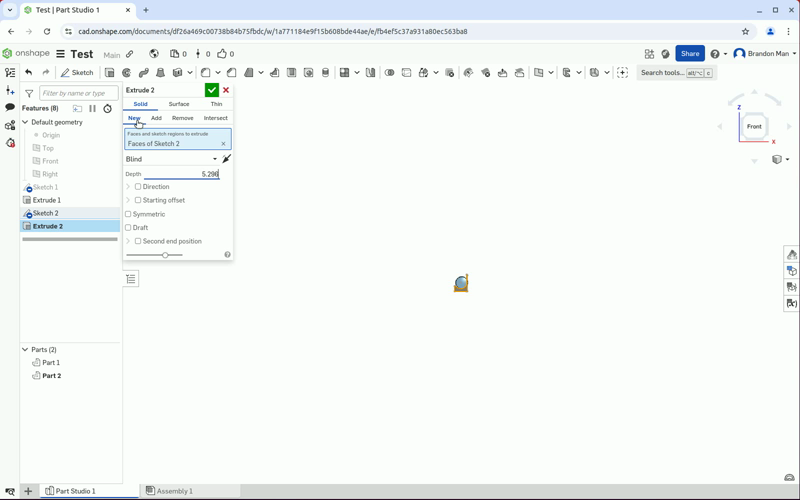
key(enter)
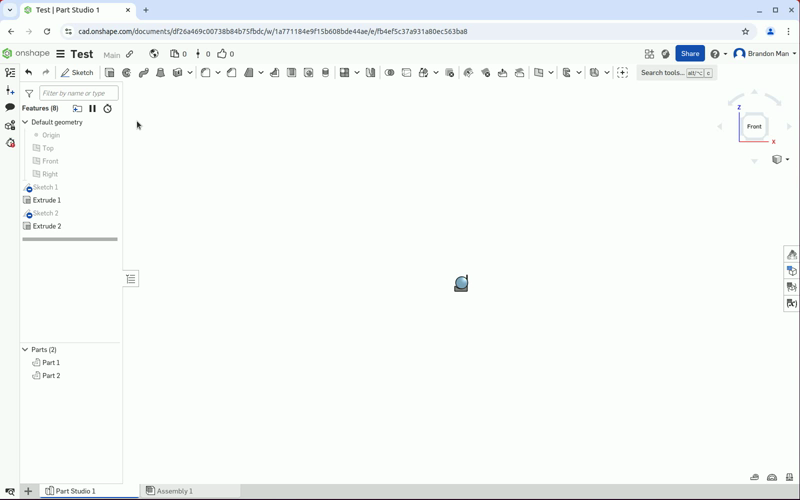
key(shift+h)
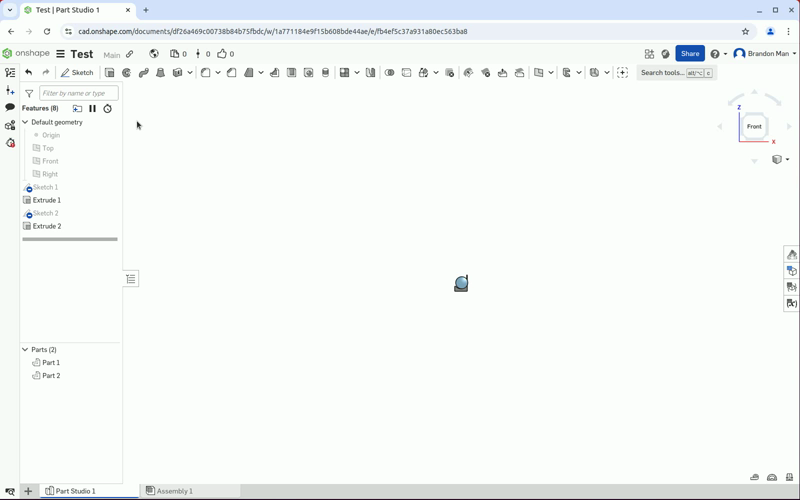
key(shift+h)
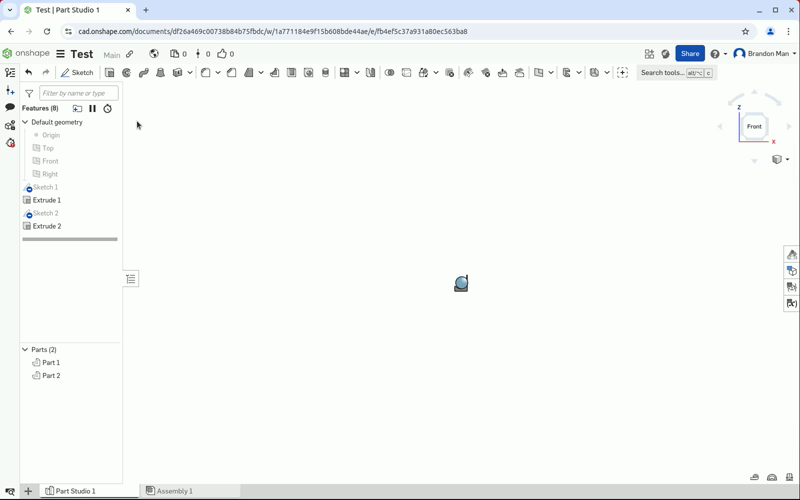
mouse_move(73, 189)
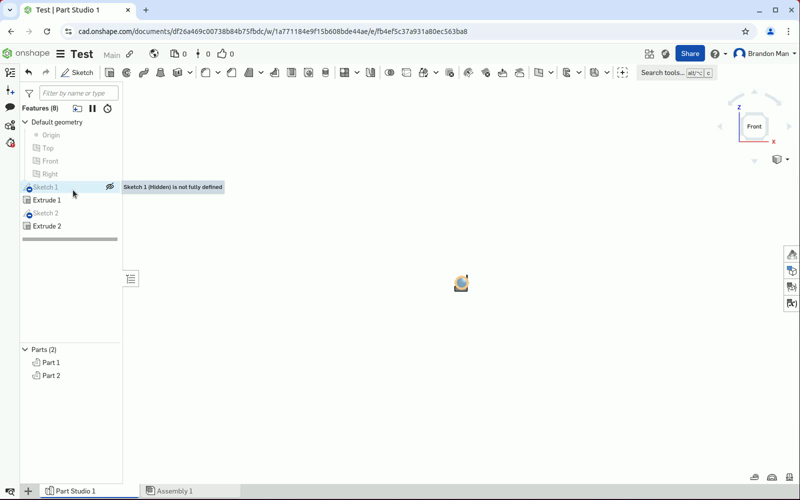
click(73, 189)
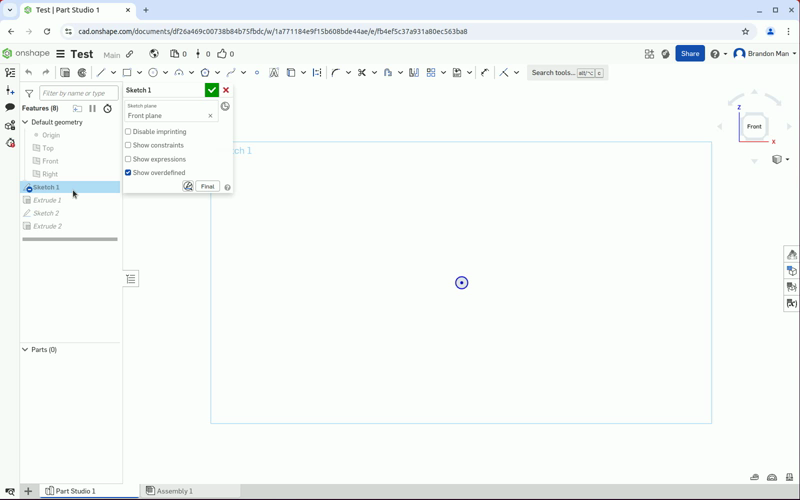
mouse_move(229, 92)
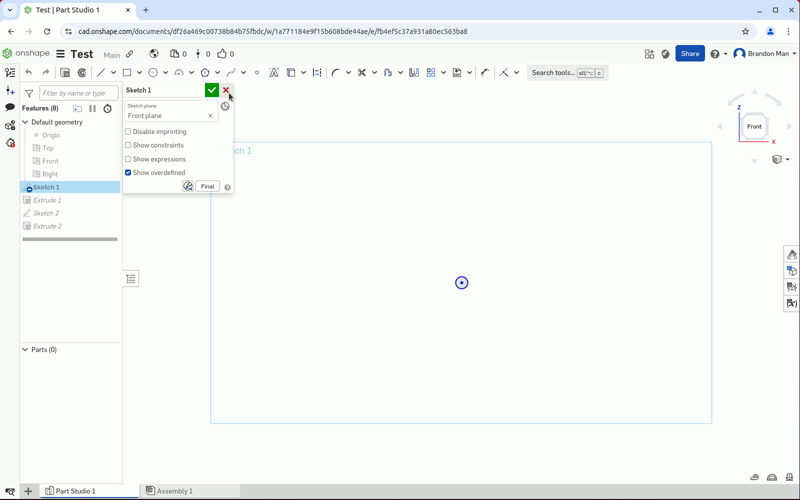
click(229, 92)
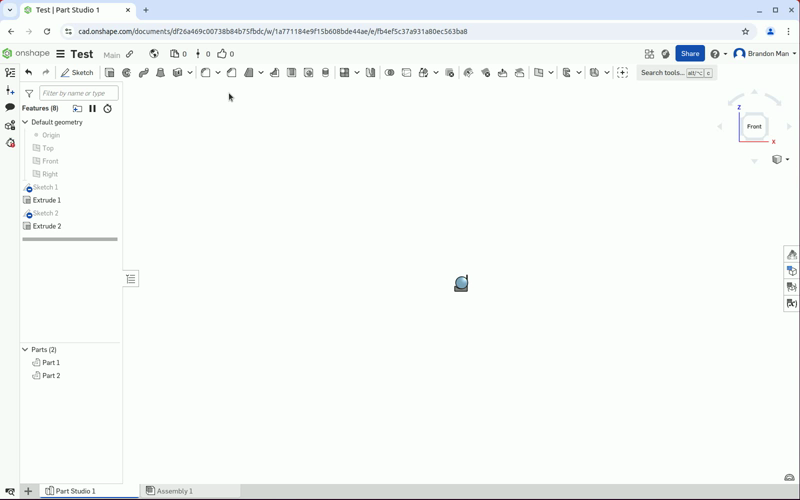
mouse_move(73, 352)
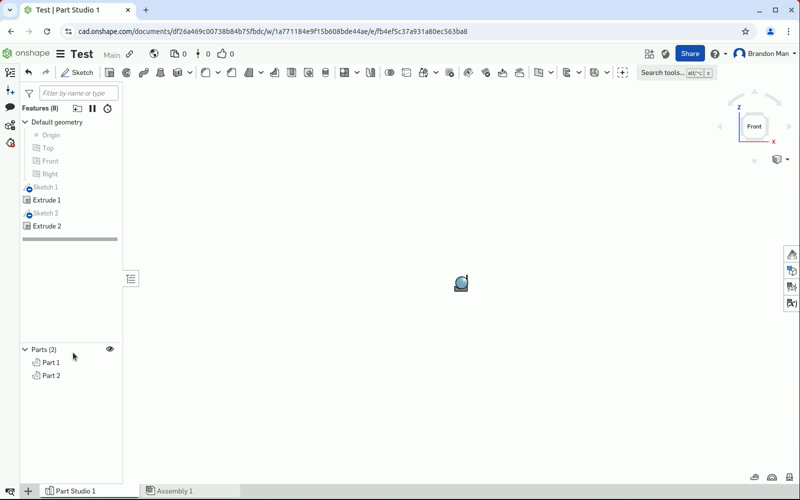
key(y)
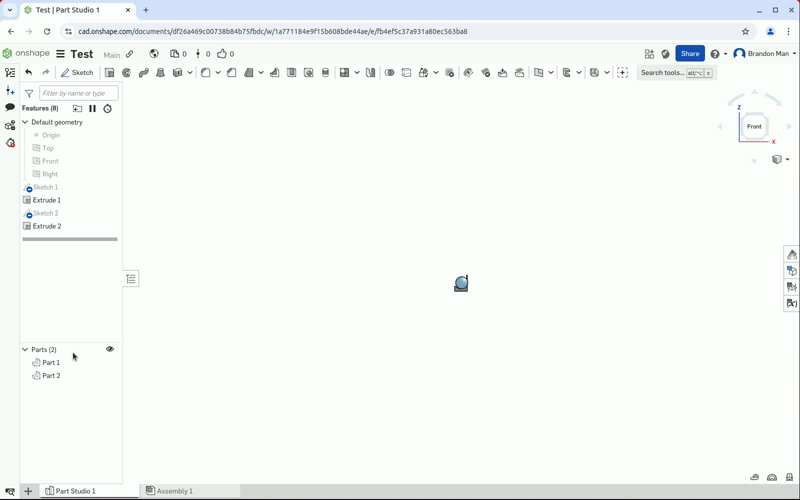
key(shift+p)
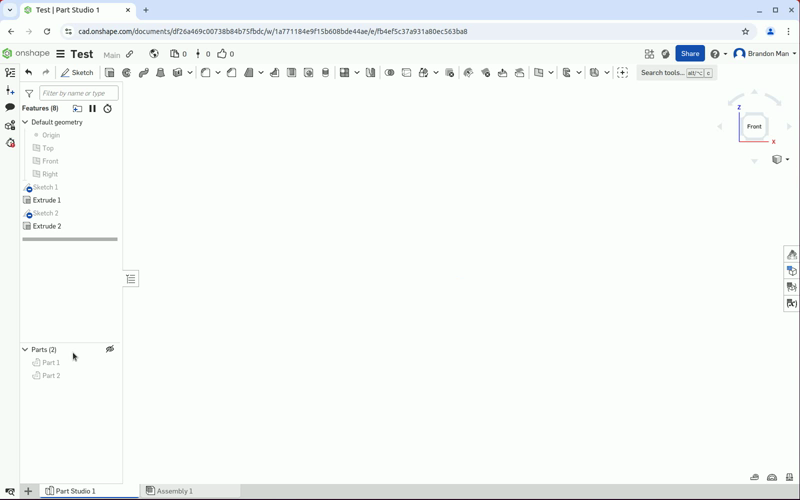
key(space)
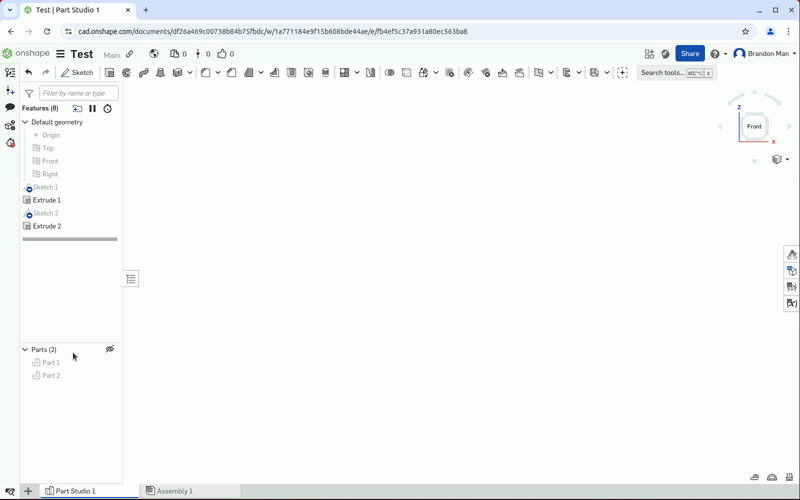
key_down(shift)
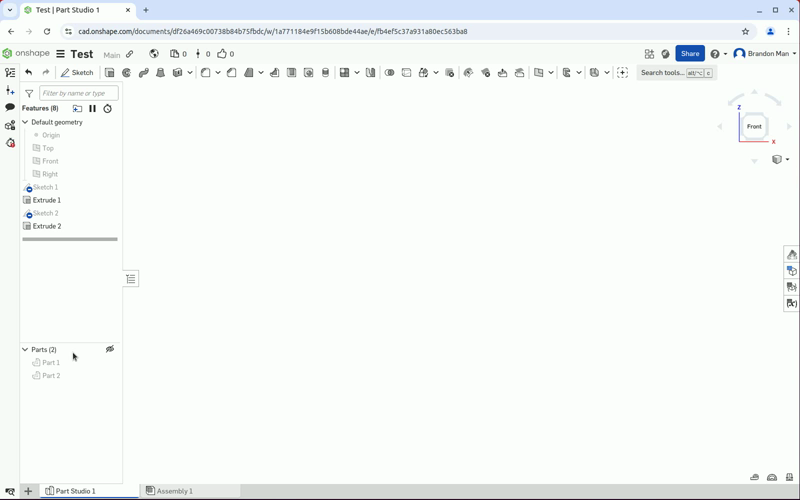
key(down)
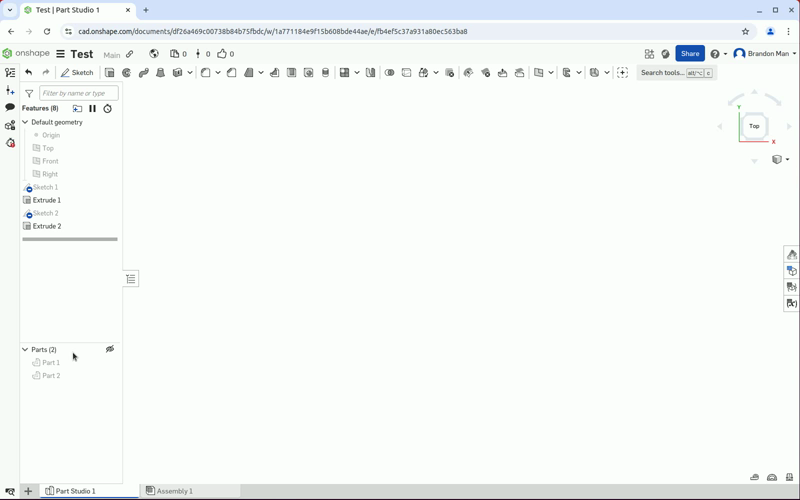
key_up(shift)
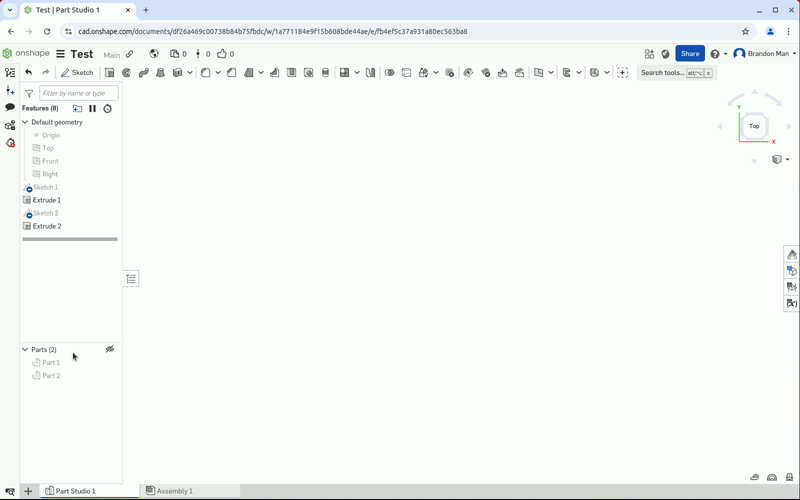
mouse_move(73, 352)
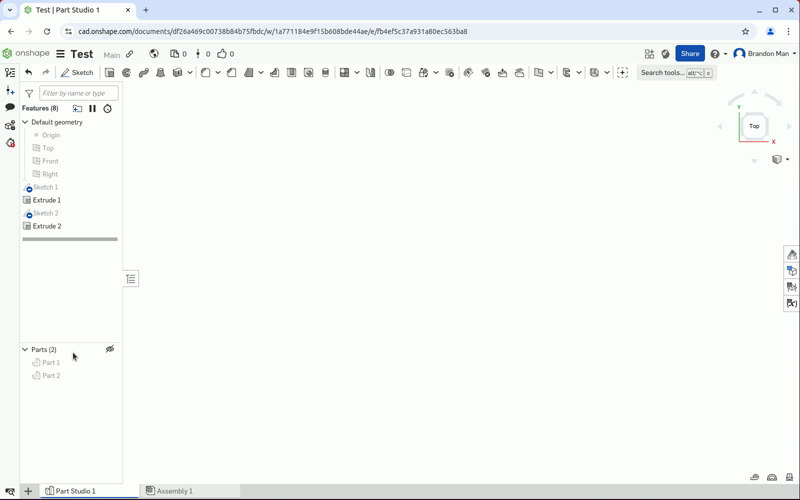
key(shift+y)
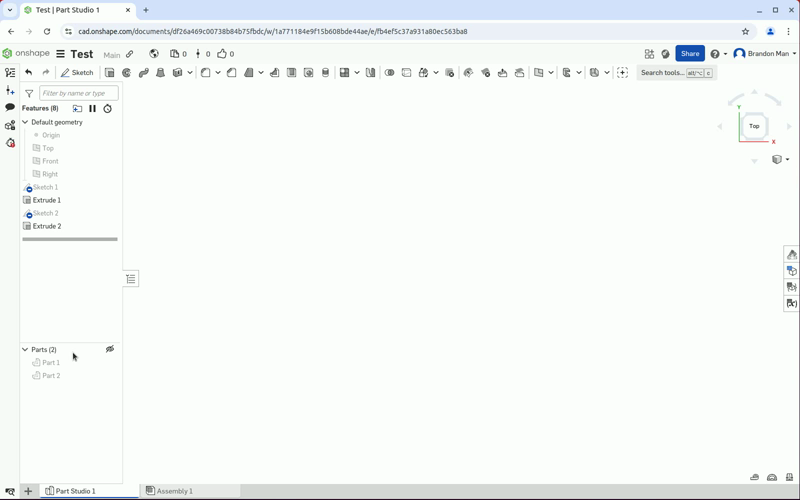
key(shift+s)
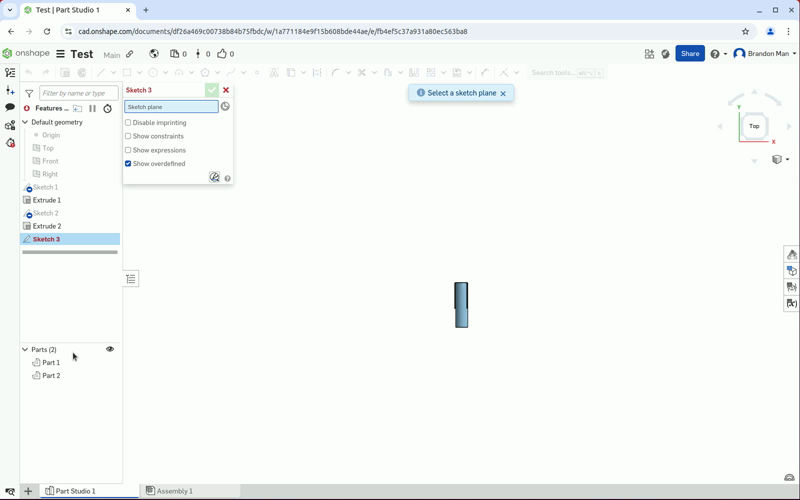
mouse_move(73, 150)
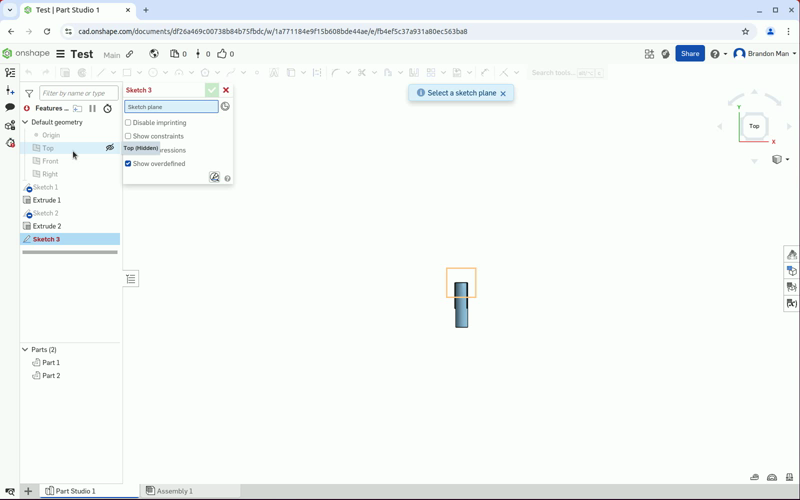
click(73, 150)
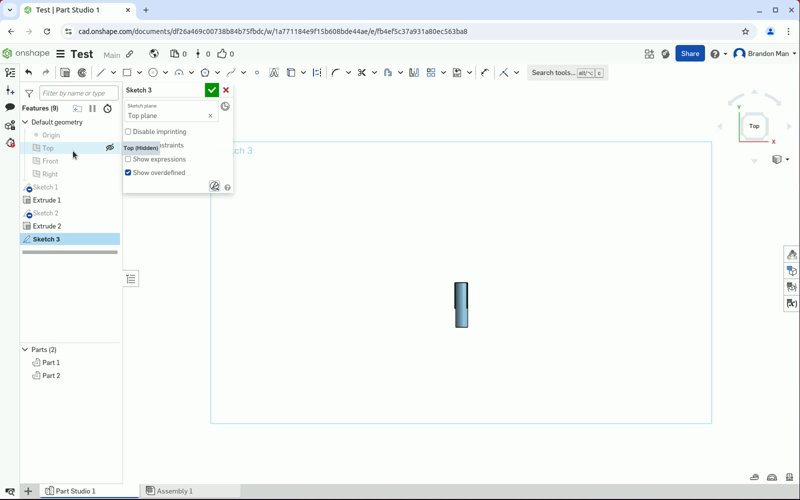
mouse_move(73, 352)
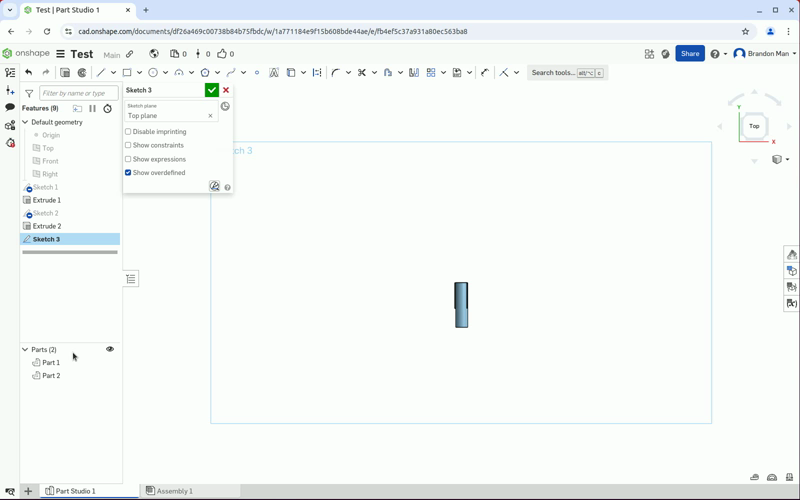
key(y)
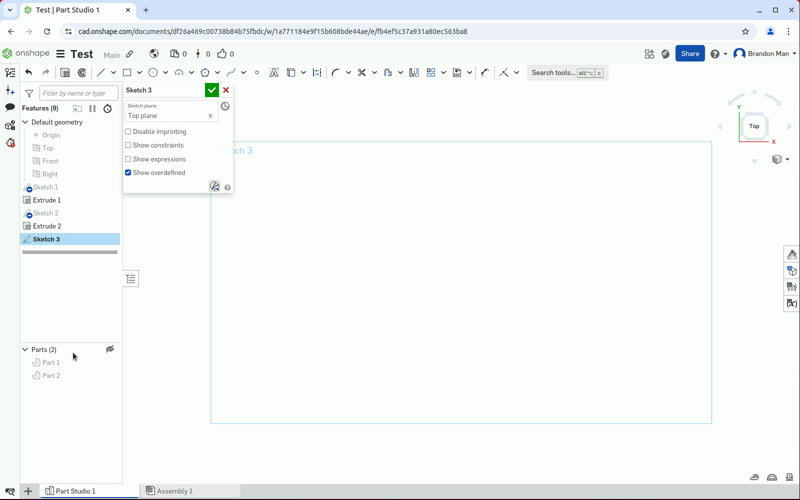
key(l)
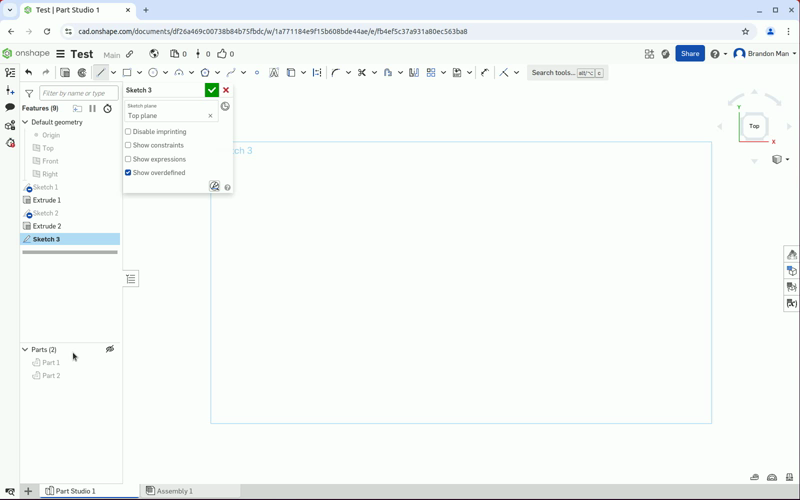
key_down(shift)
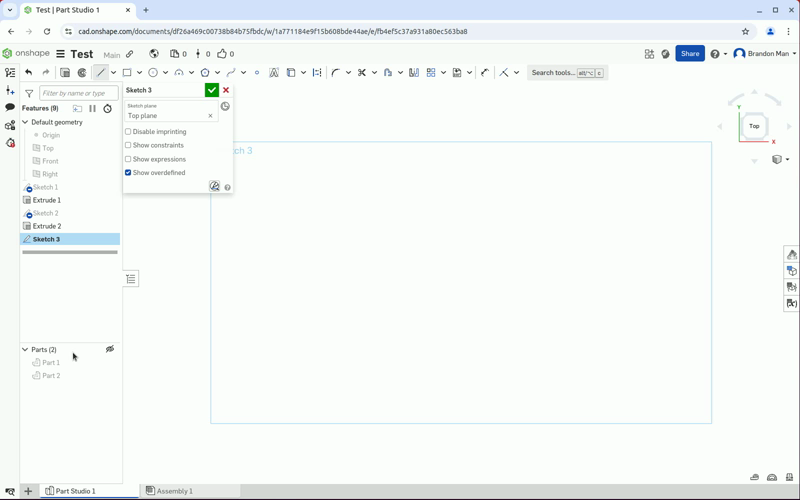
mouse_move(466, 301)
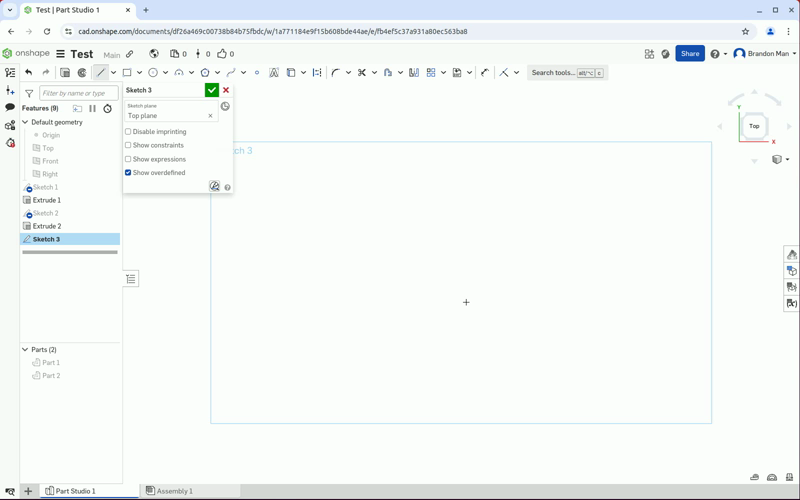
click(466, 301)
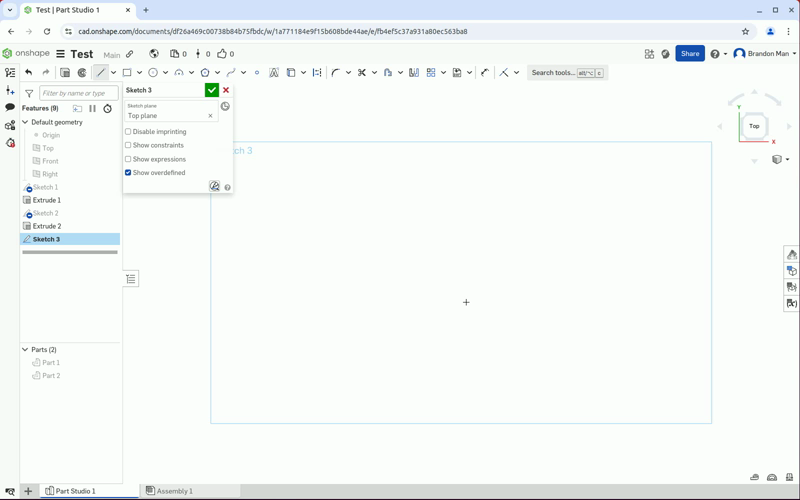
key_up(shift)
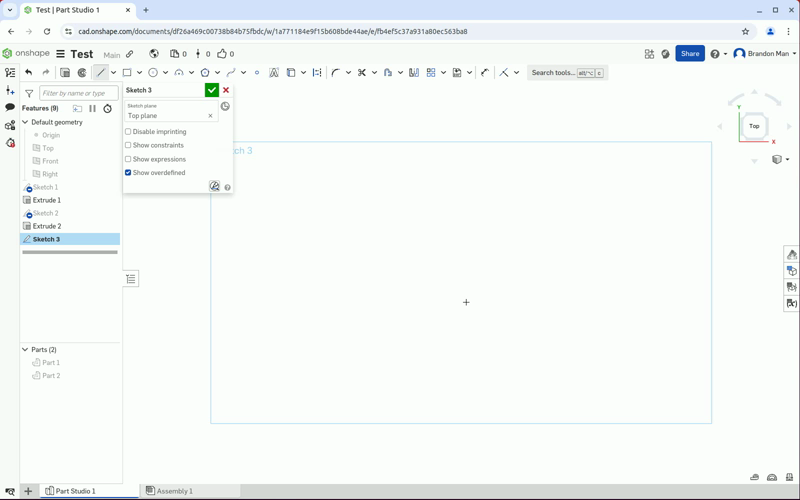
key_down(shift)
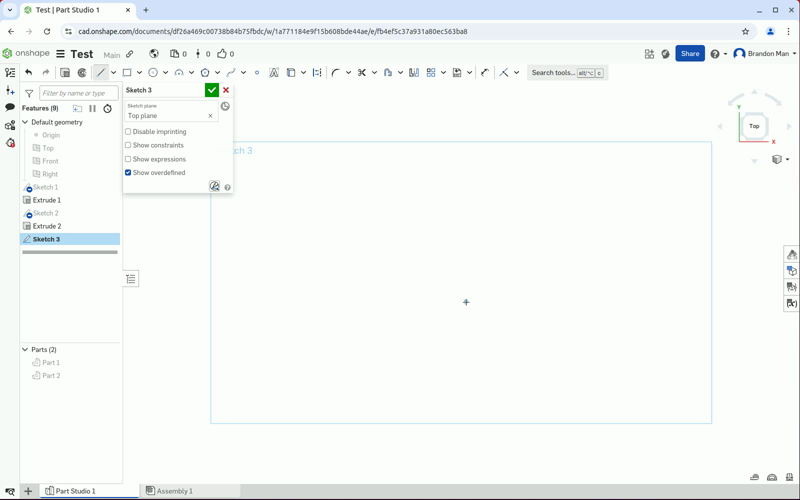
mouse_move(496, 301)
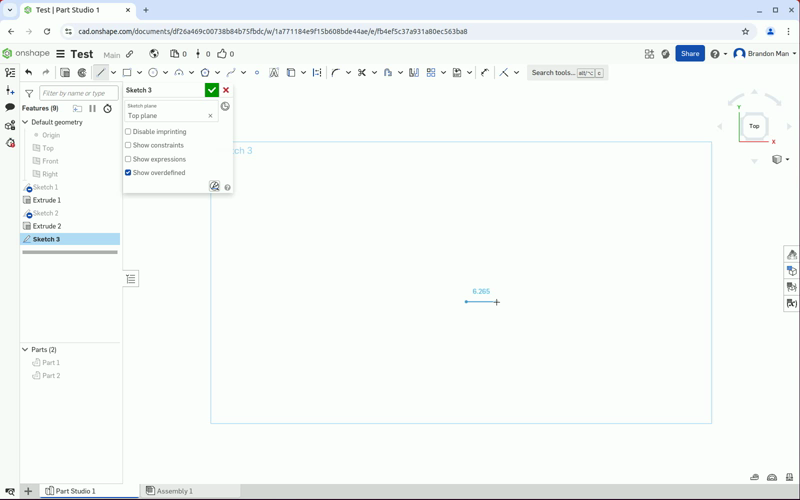
mouse_move(474, 301)
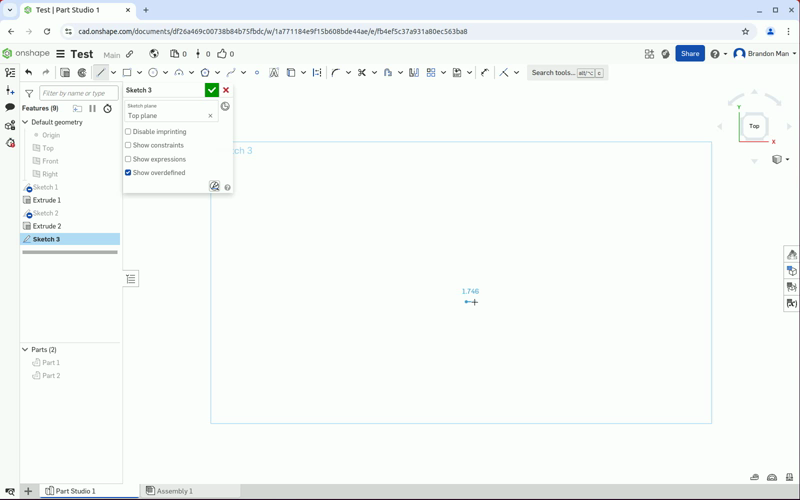
click(474, 301)
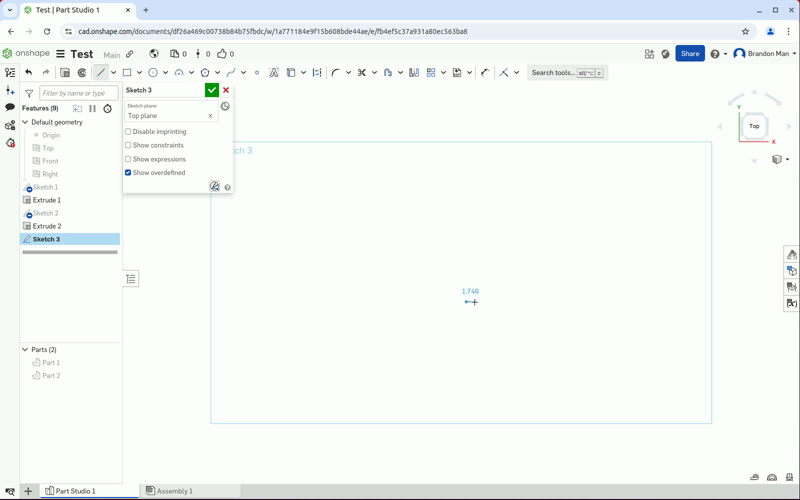
key_up(shift)
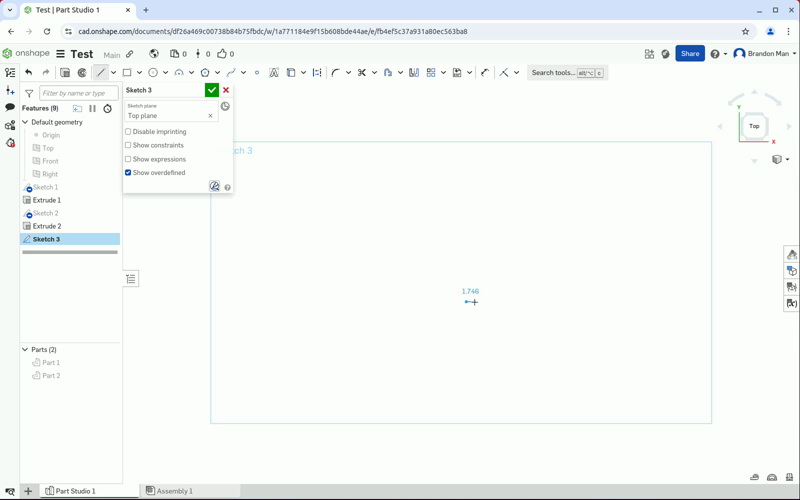
key_down(shift)
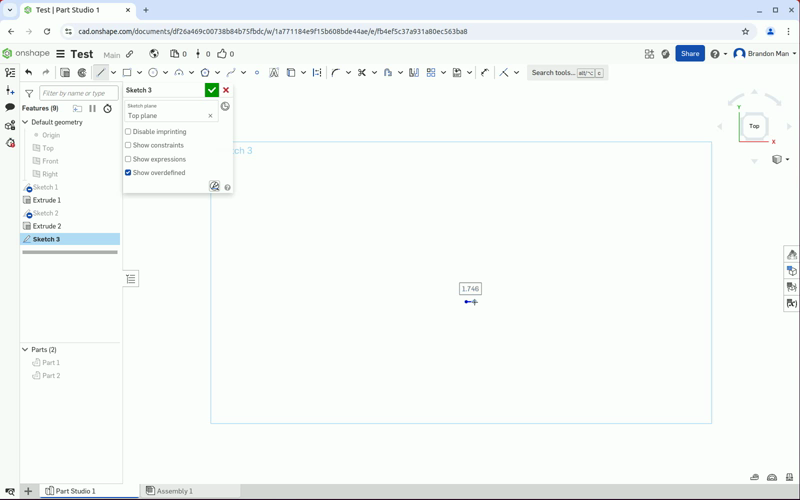
mouse_move(504, 301)
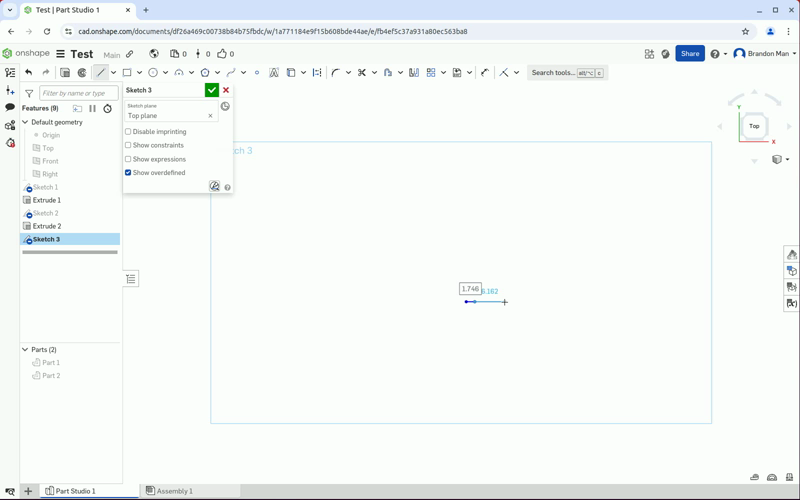
mouse_move(474, 285)
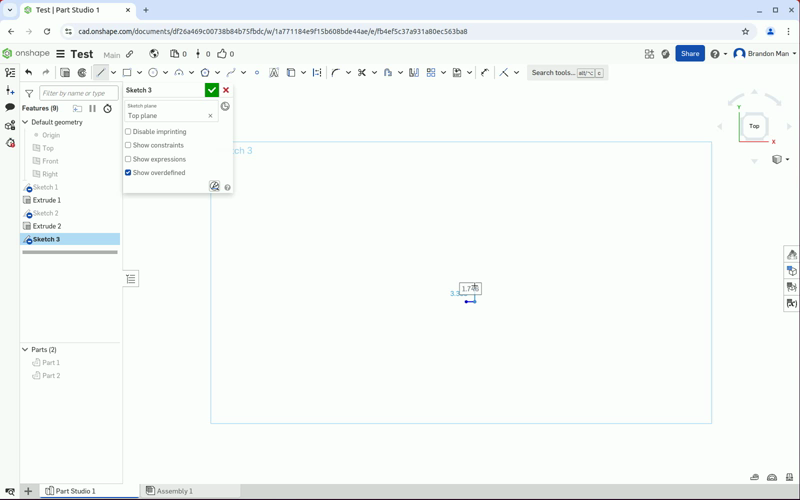
click(474, 285)
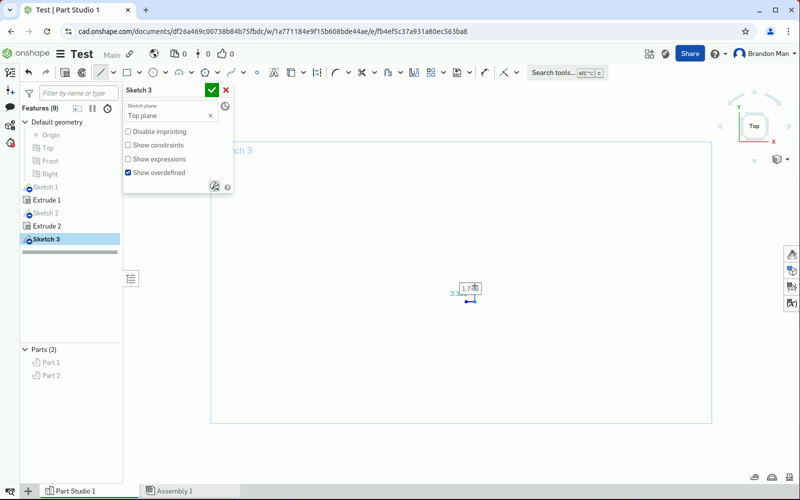
key_up(shift)
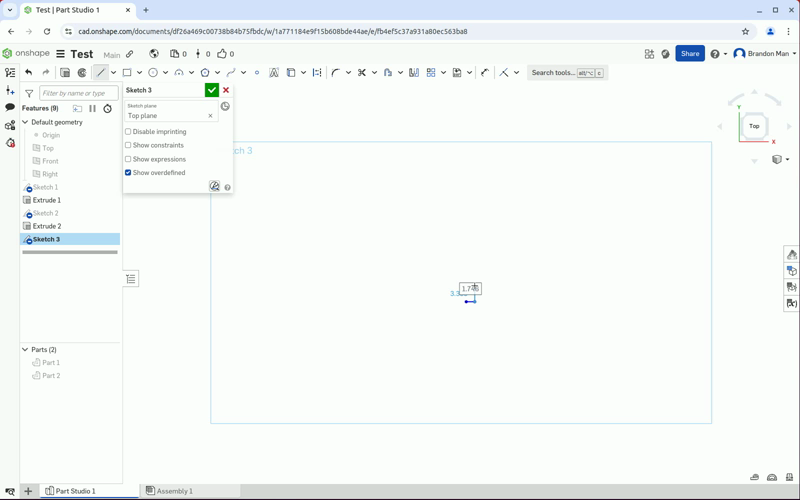
key_down(shift)
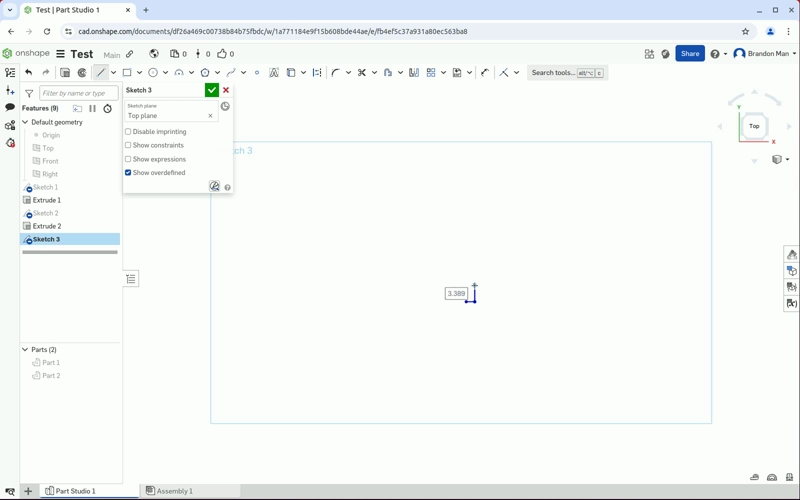
mouse_move(504, 285)
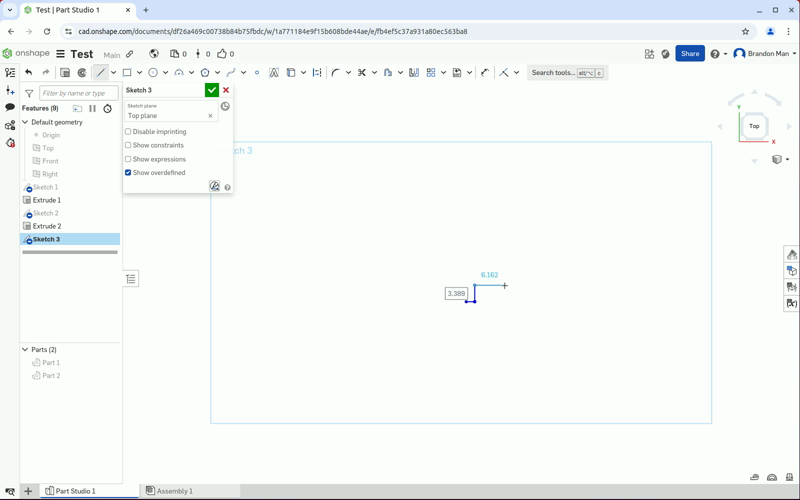
mouse_move(466, 285)
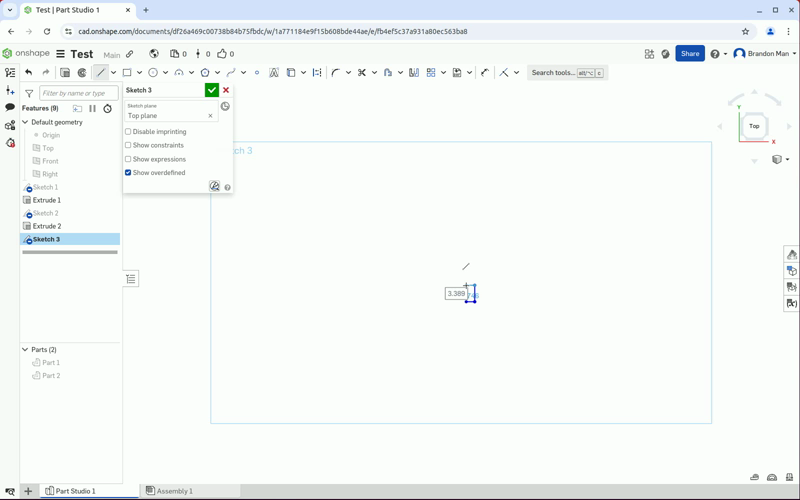
click(466, 285)
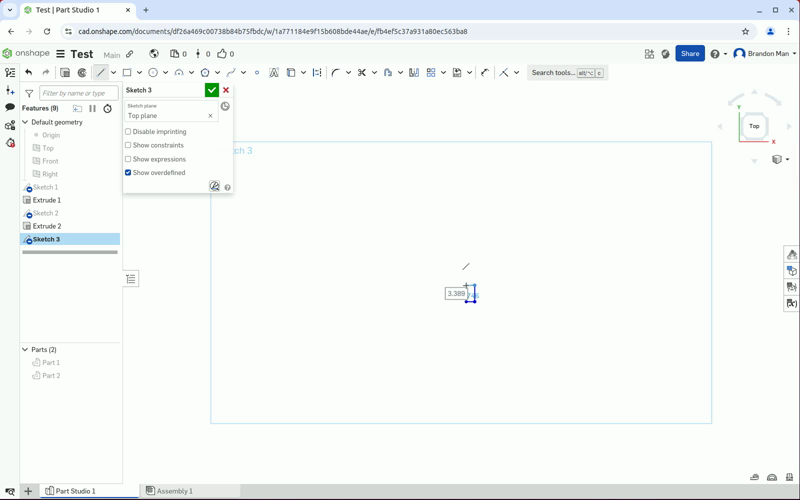
key_up(shift)
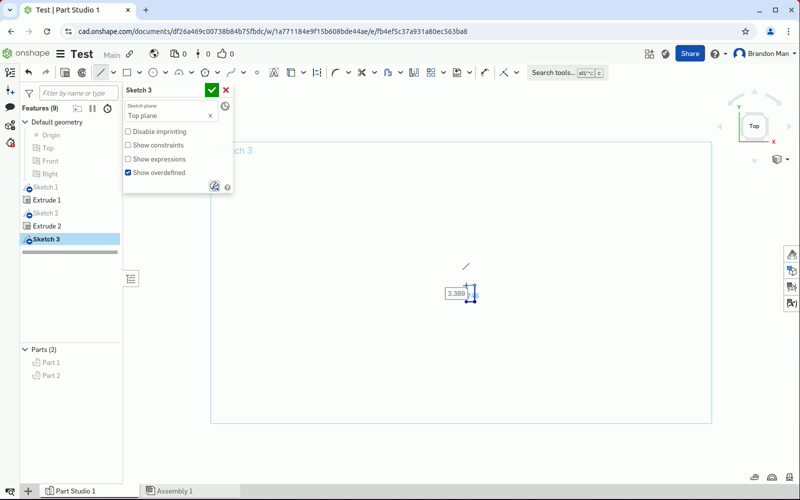
mouse_move(496, 285)
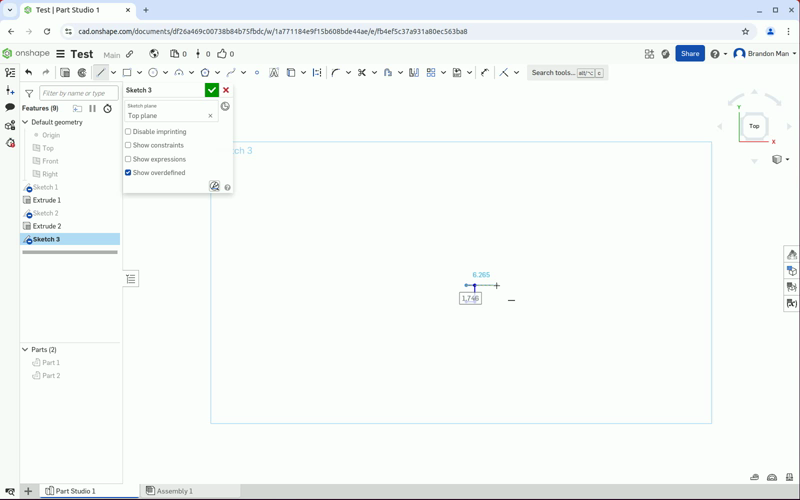
key_down(shift)
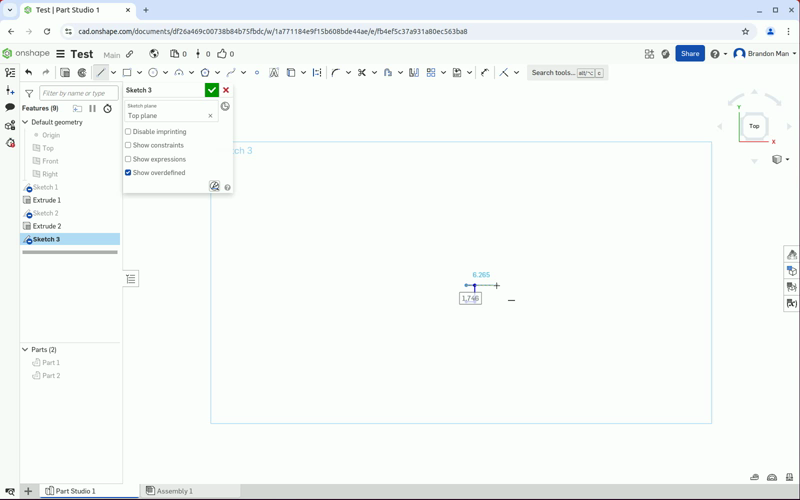
mouse_move(466, 301)
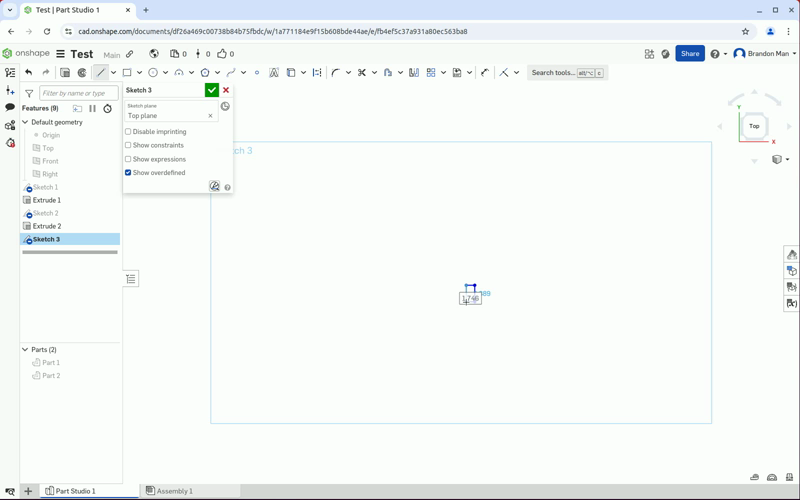
key_up(shift)
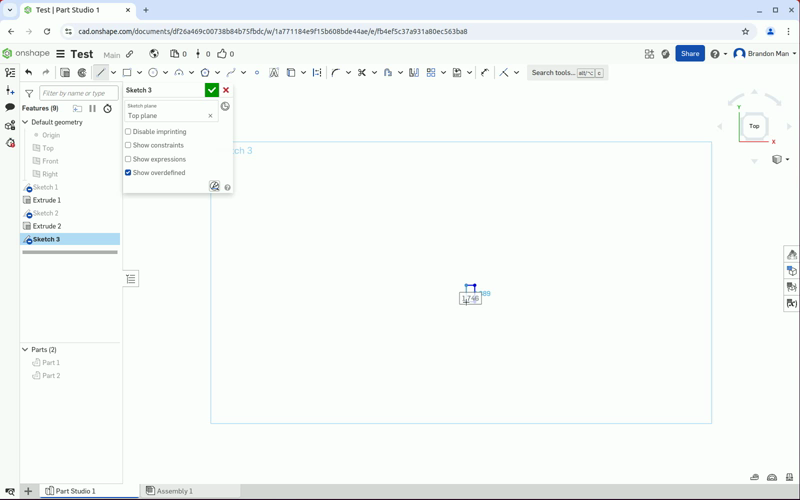
click(466, 301)
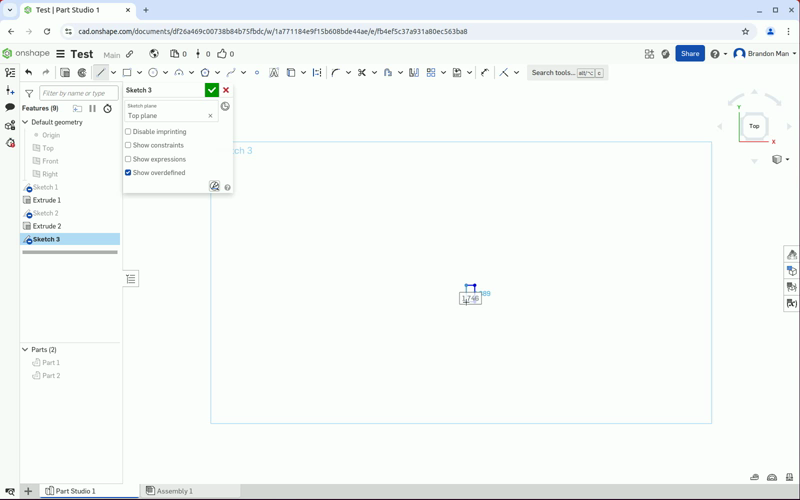
key(esc)
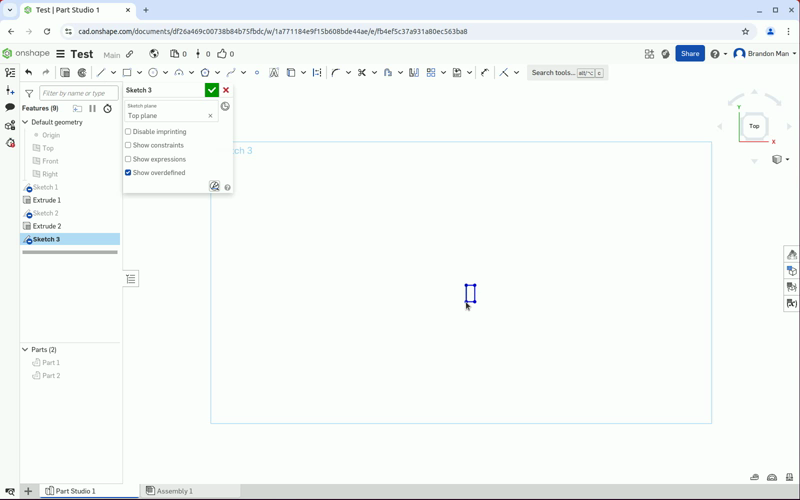
mouse_move(473, 294)
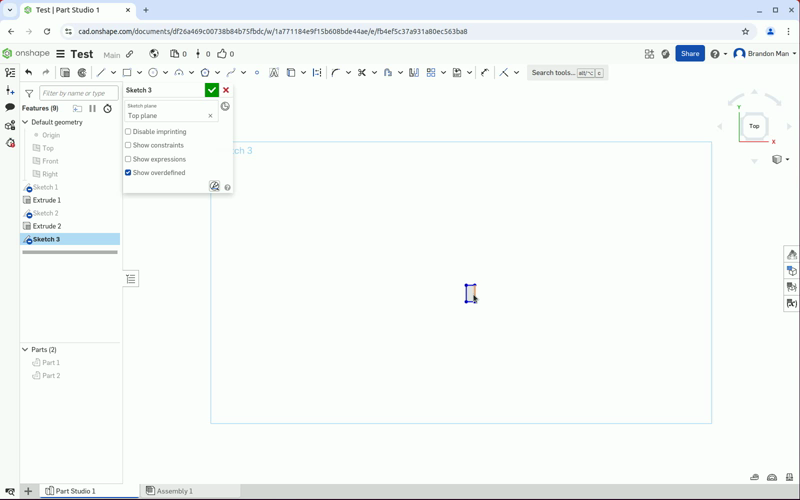
scroll(6)
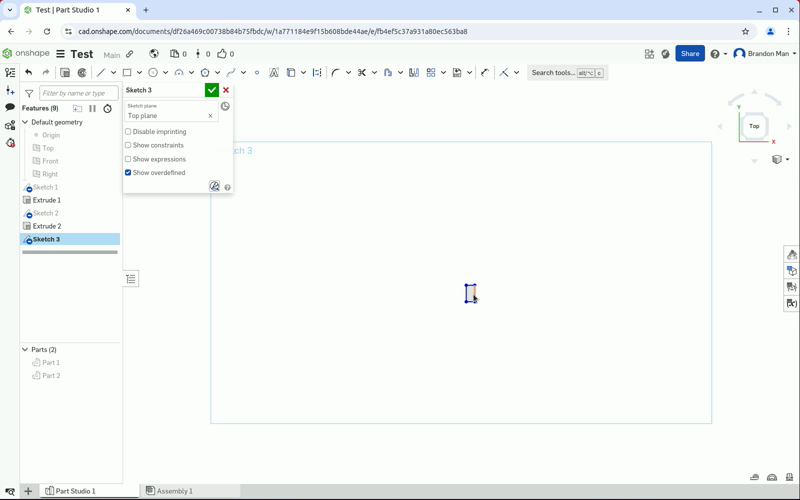
scroll(6)
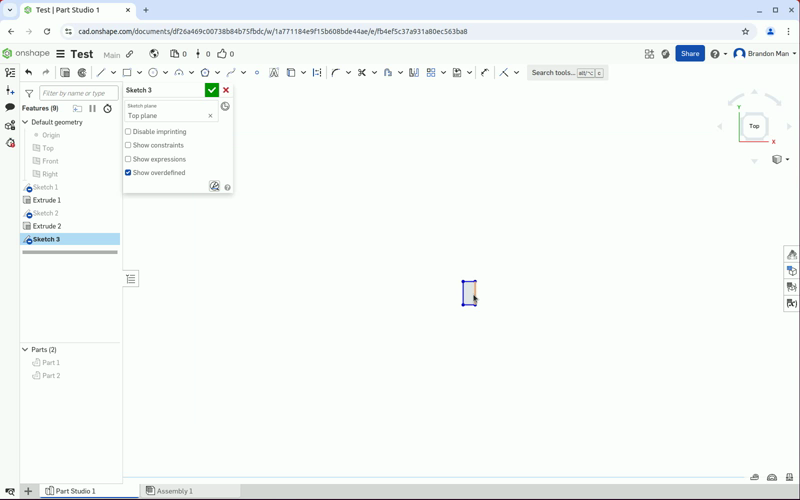
scroll(6)
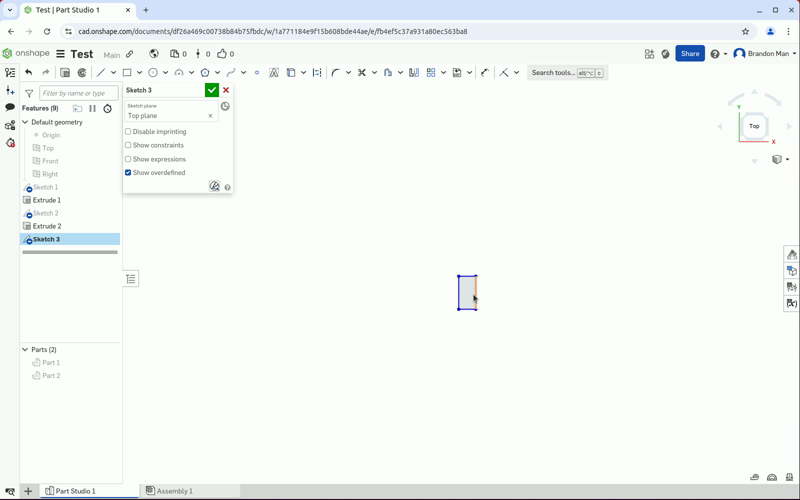
scroll(6)
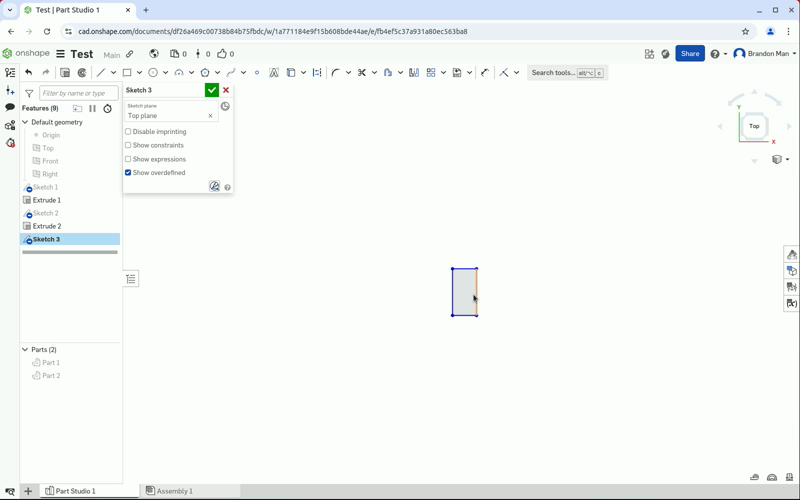
scroll(6)
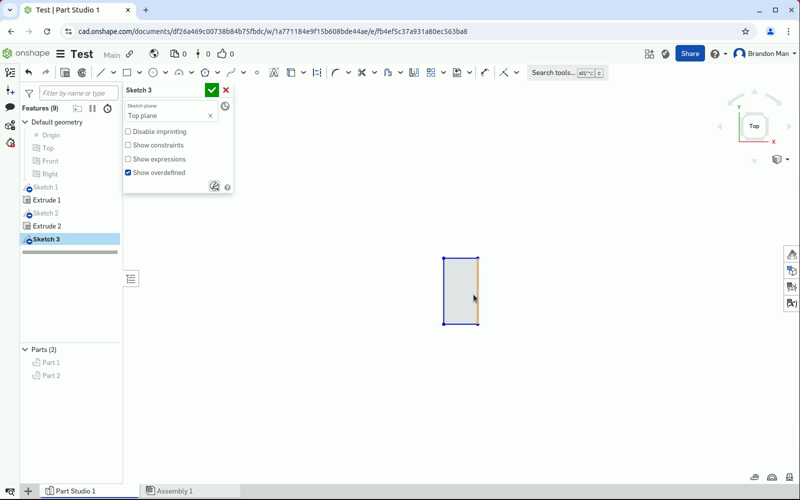
scroll(6)
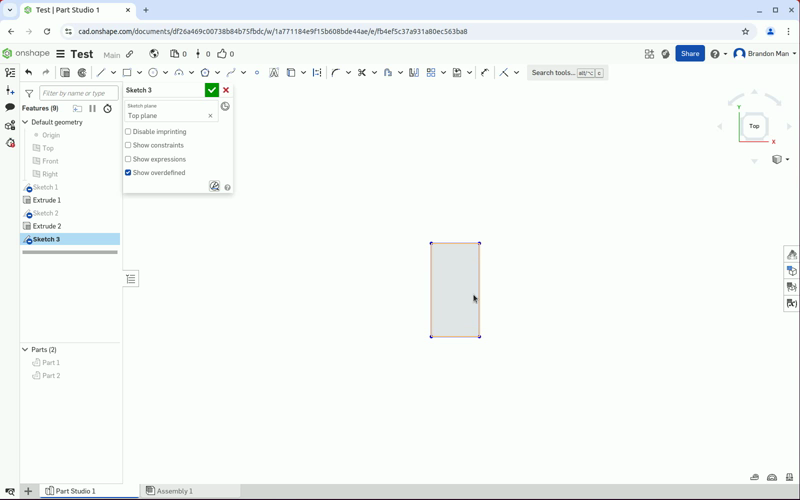
scroll(6)
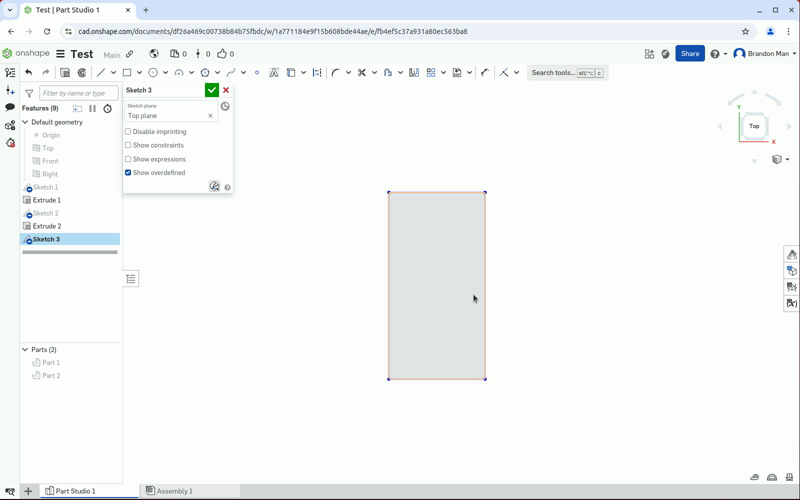
click(473, 294)
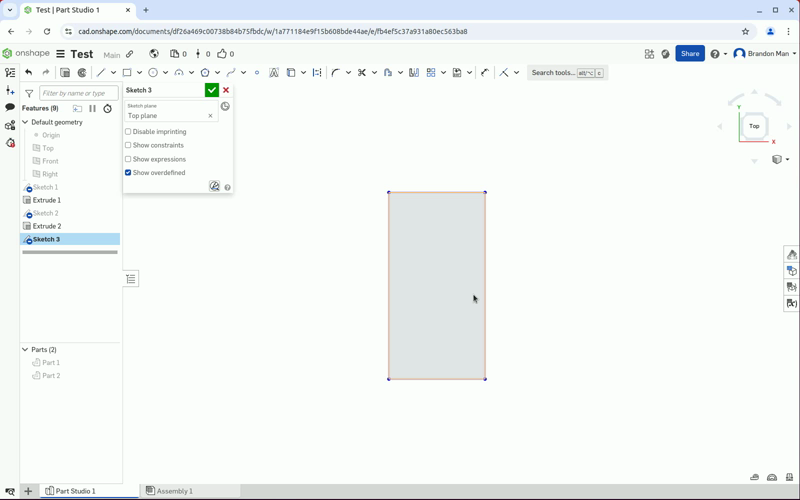
scroll(-6)
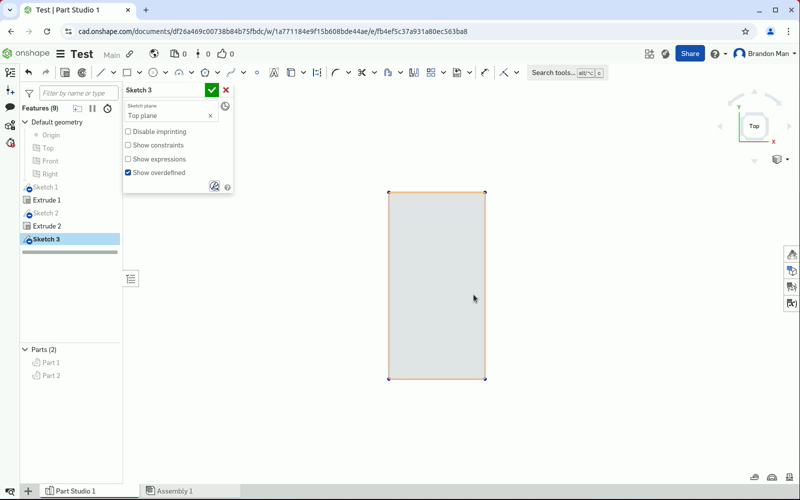
scroll(-6)
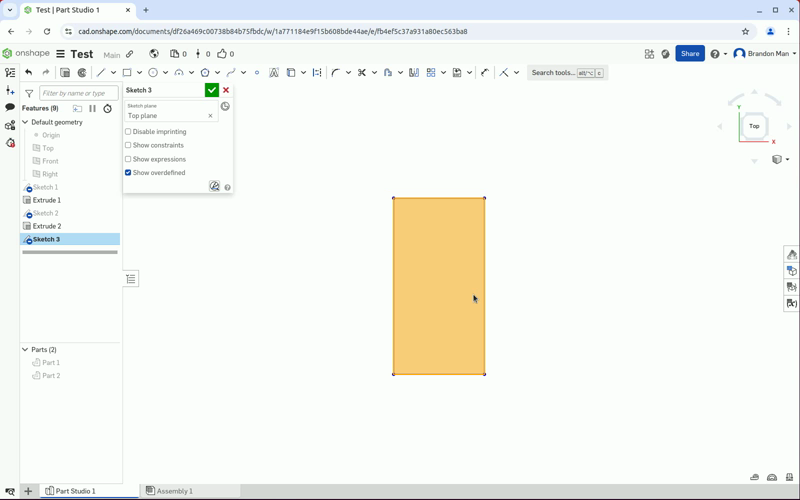
scroll(-6)
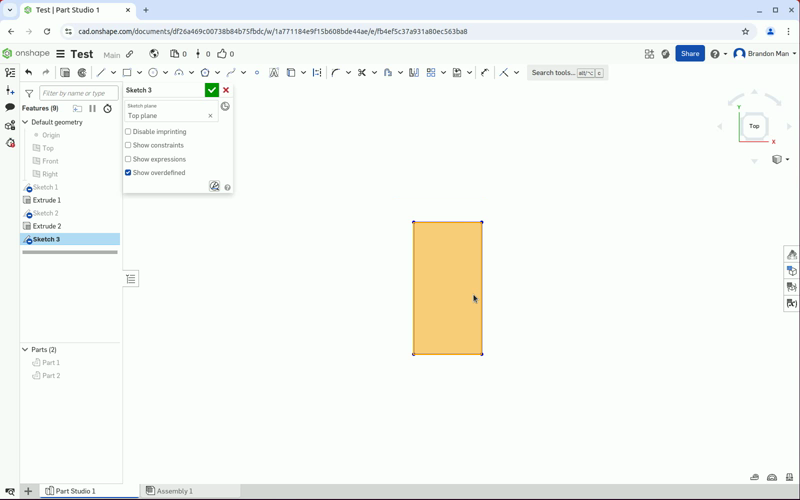
scroll(-6)
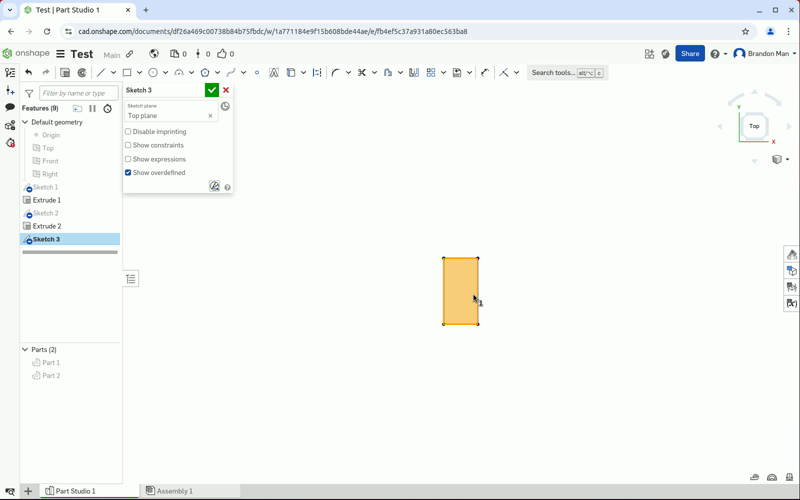
scroll(-6)
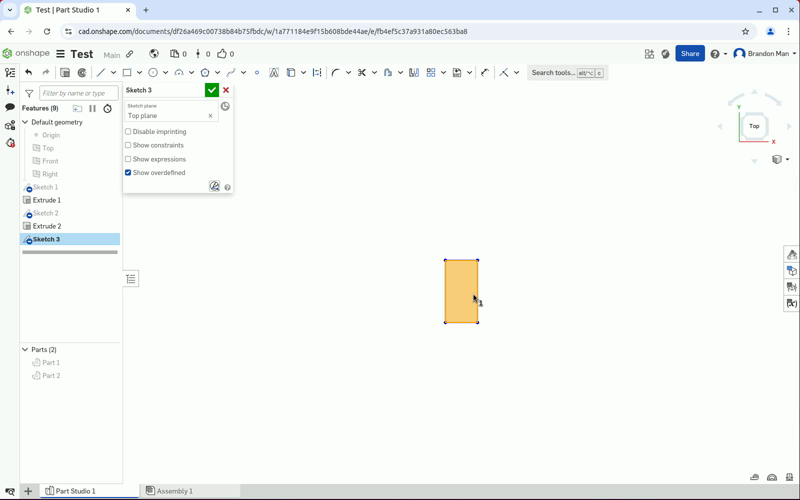
scroll(-6)
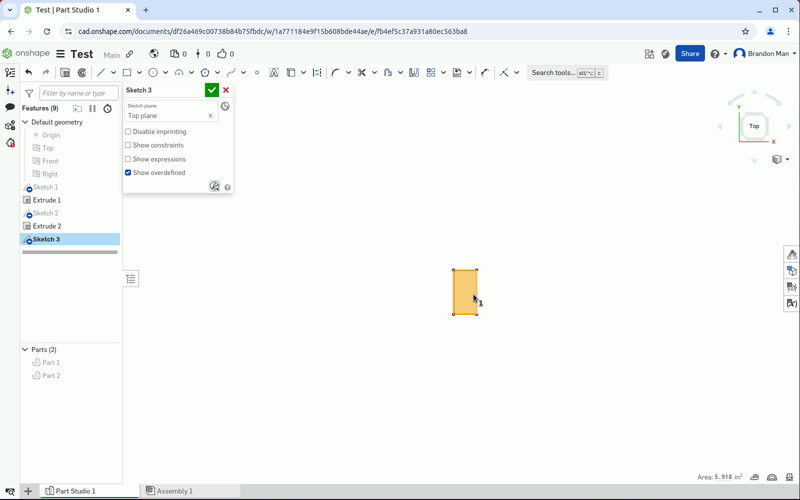
scroll(-6)
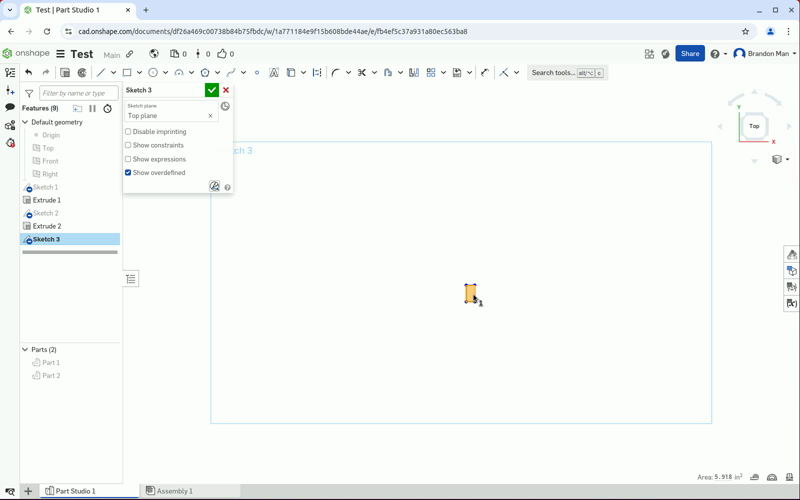
mouse_move(73, 352)
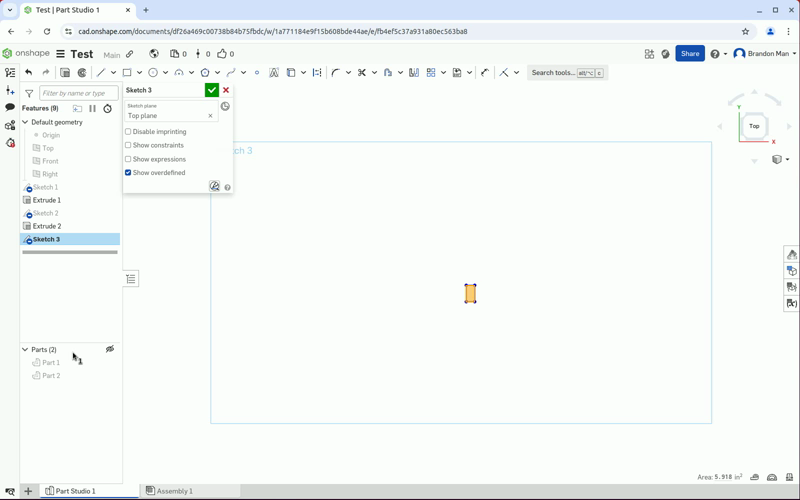
key(shift+y)
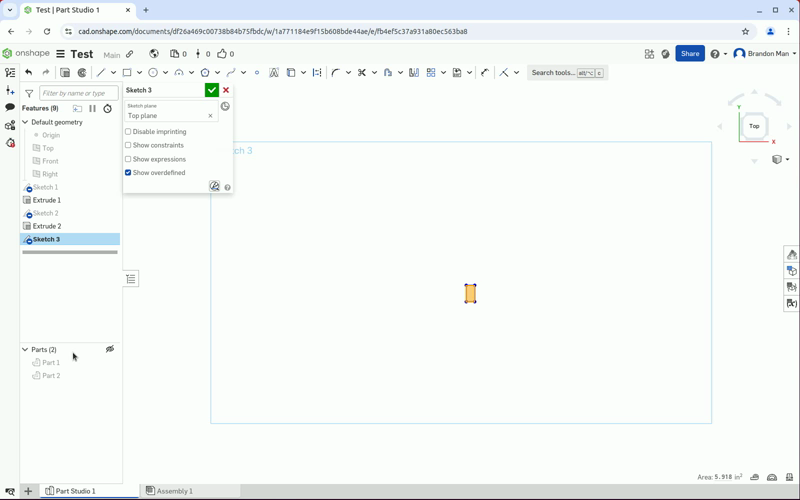
key(shift+e)
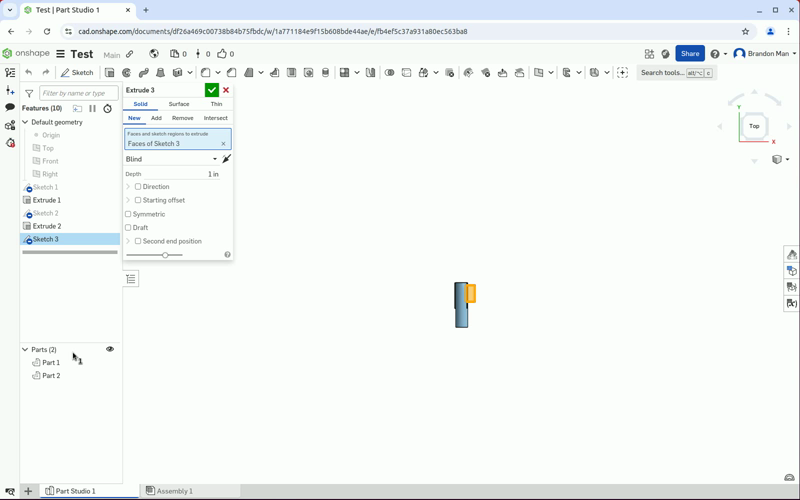
mouse_move(143, 106)
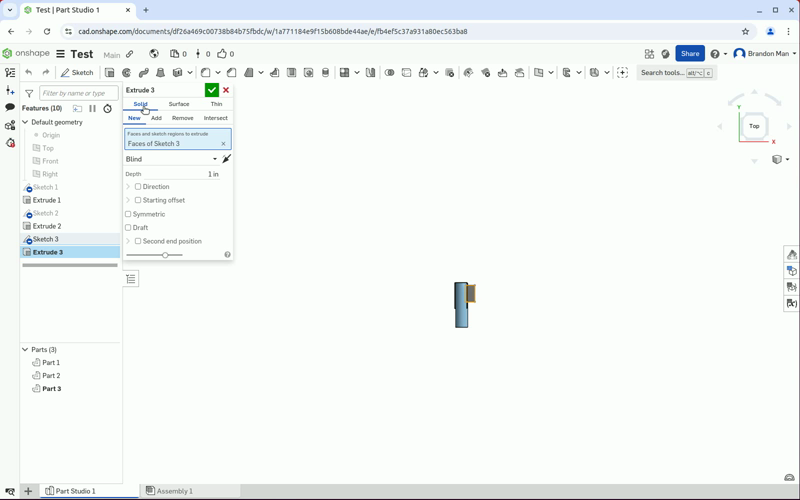
click(143, 106)
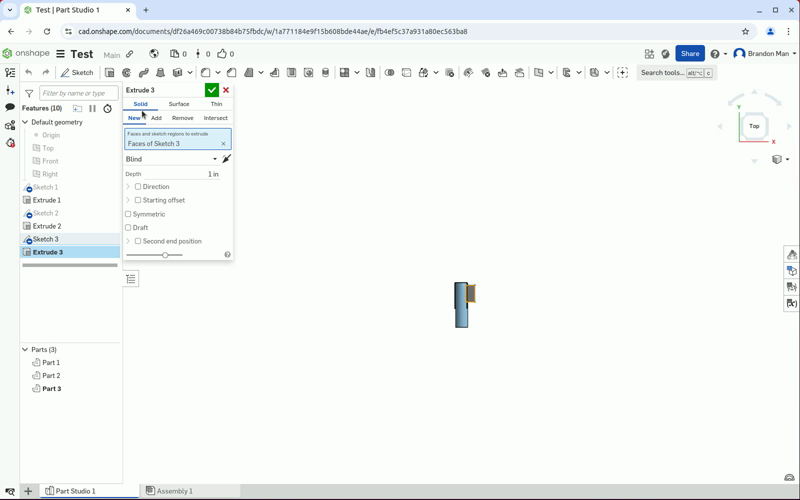
mouse_move(137, 120)
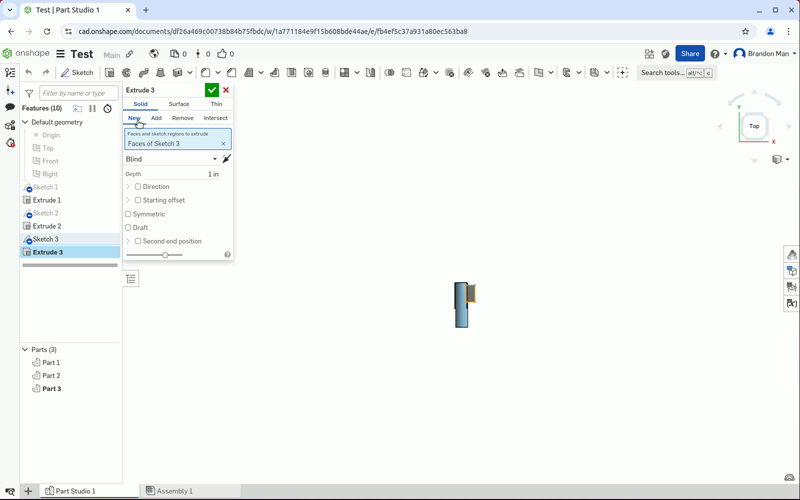
click(137, 120)
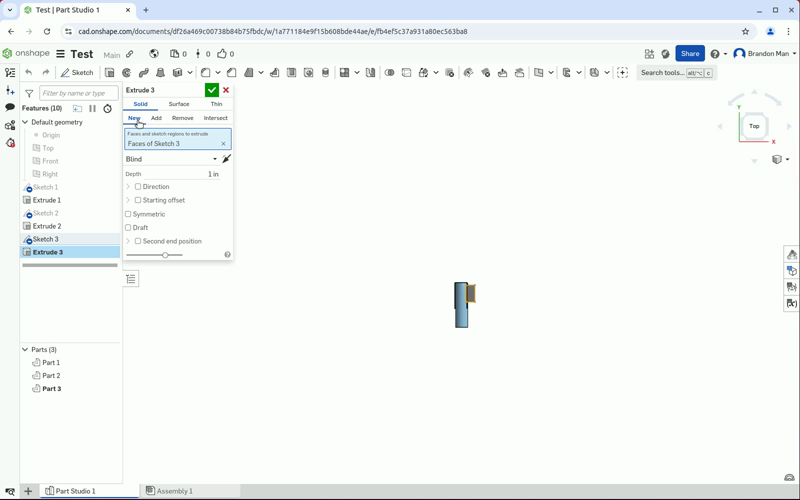
key(tab, 4)
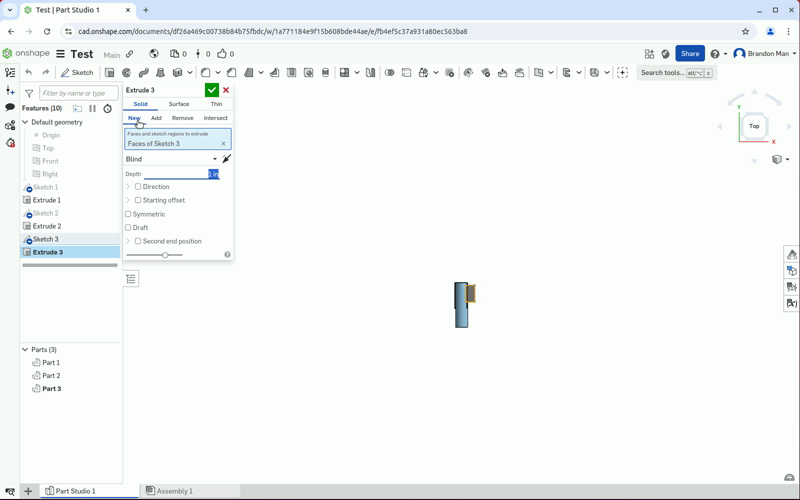
text(10.11)
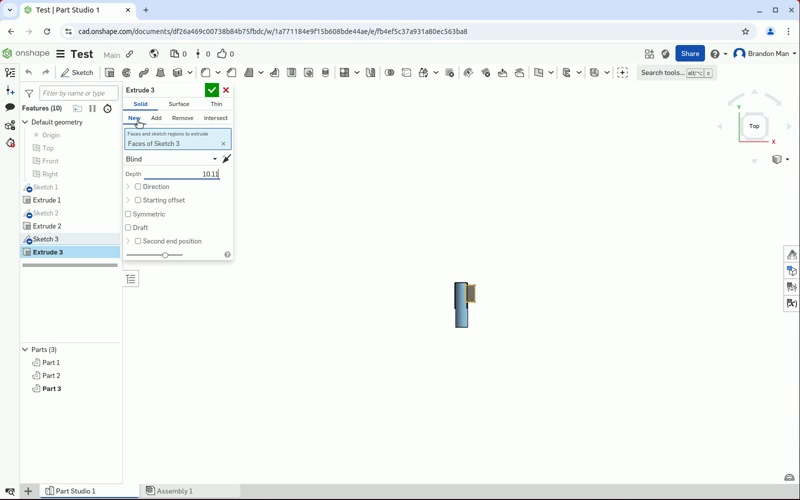
key(tab, 3)
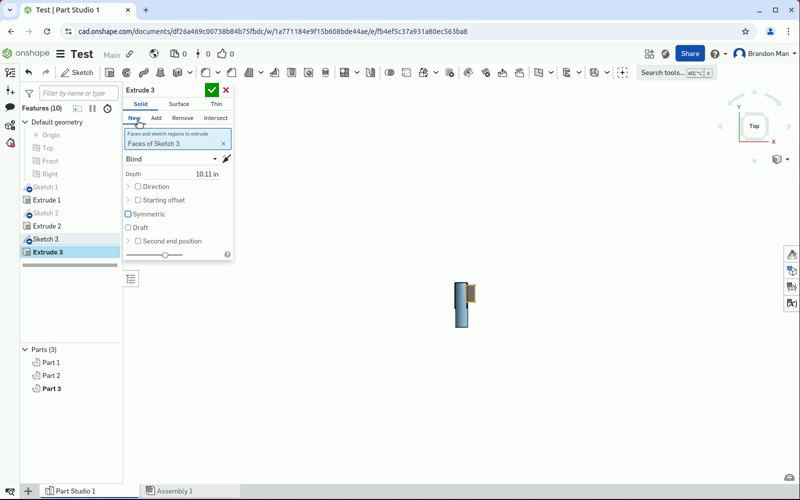
key(space)
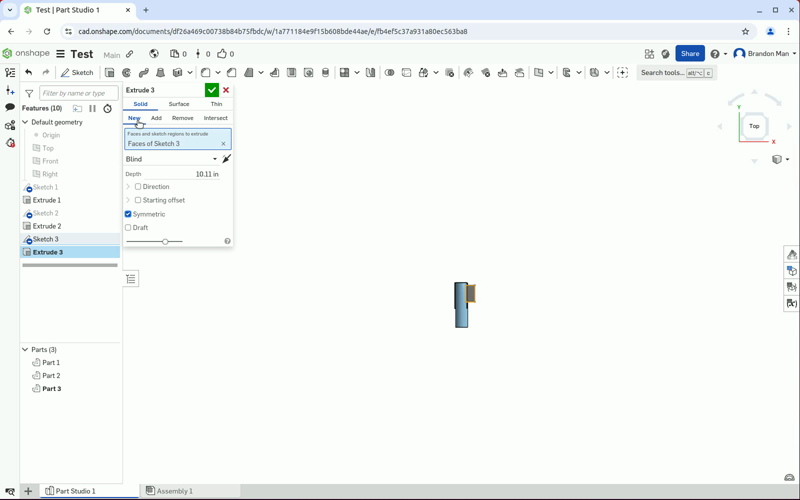
key(enter)
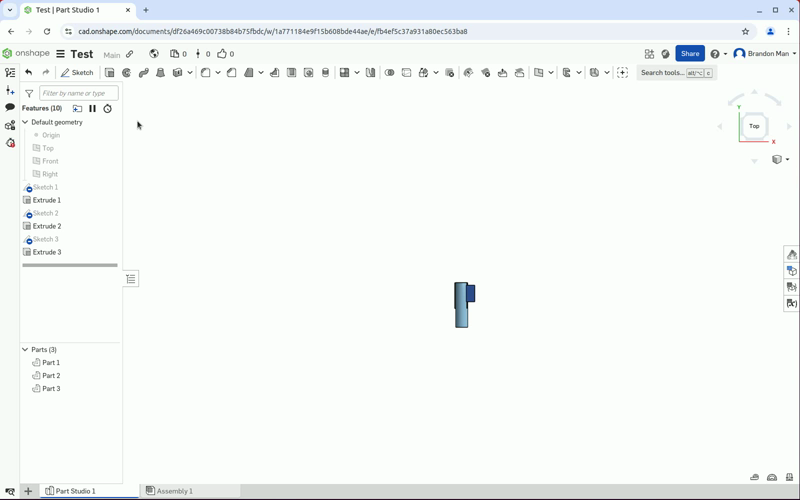
key(shift+h)
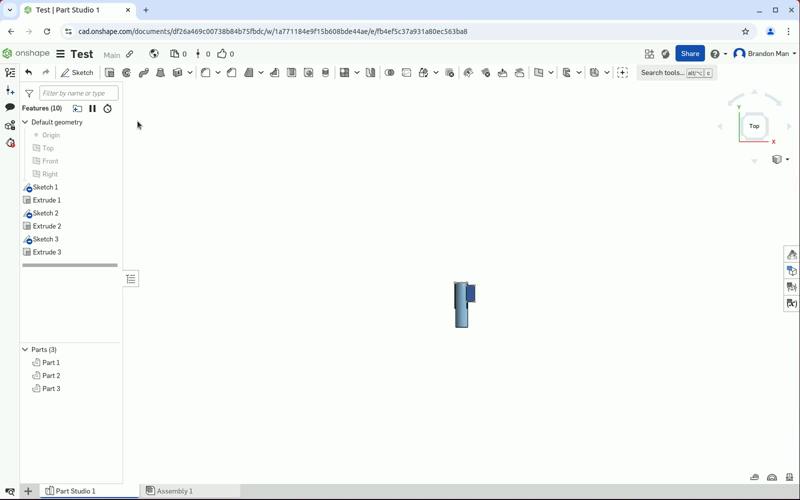
key(shift+h)
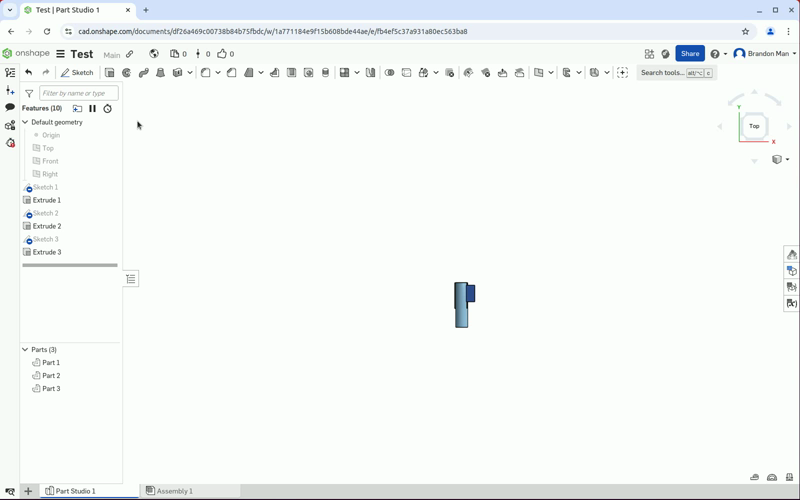
mouse_move(73, 189)
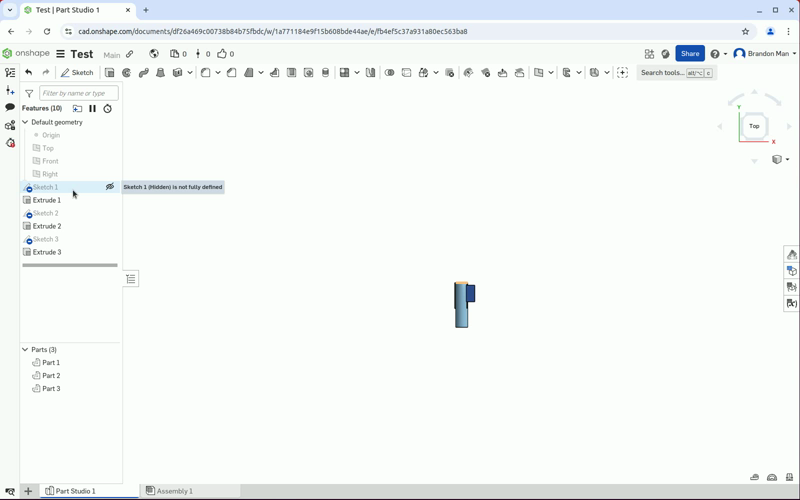
click(73, 189)
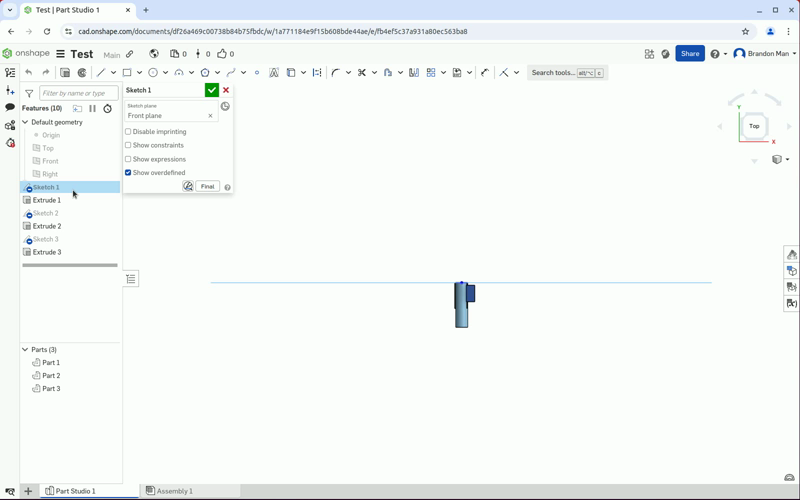
mouse_move(229, 92)
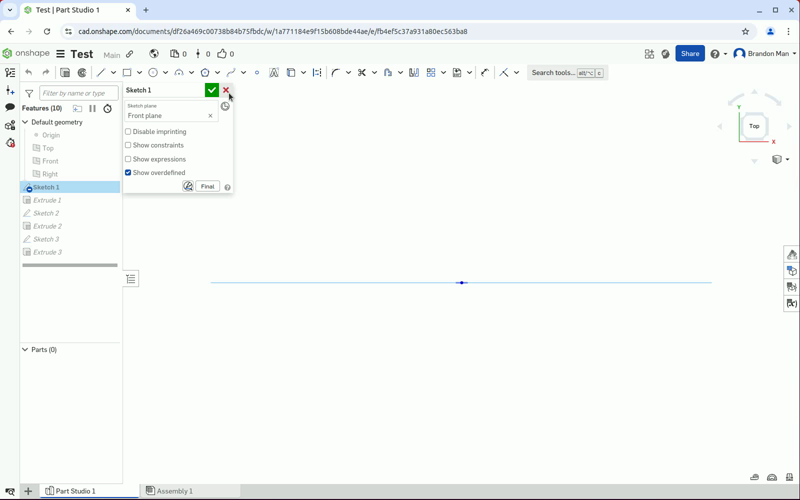
click(229, 92)
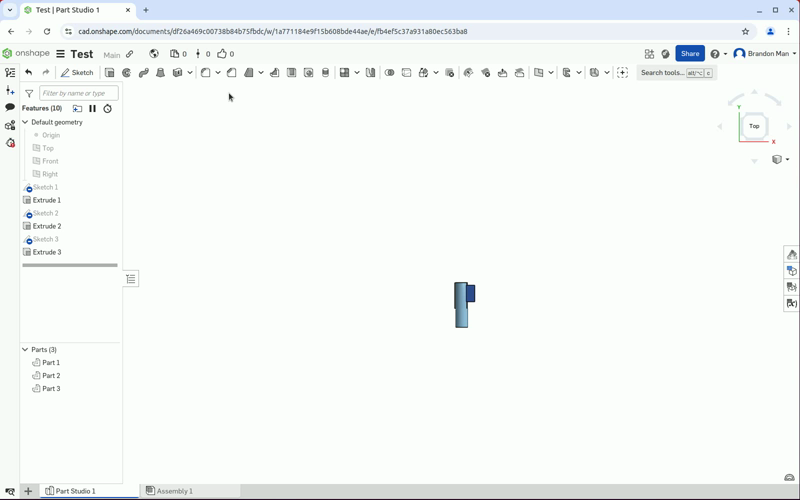
mouse_move(73, 352)
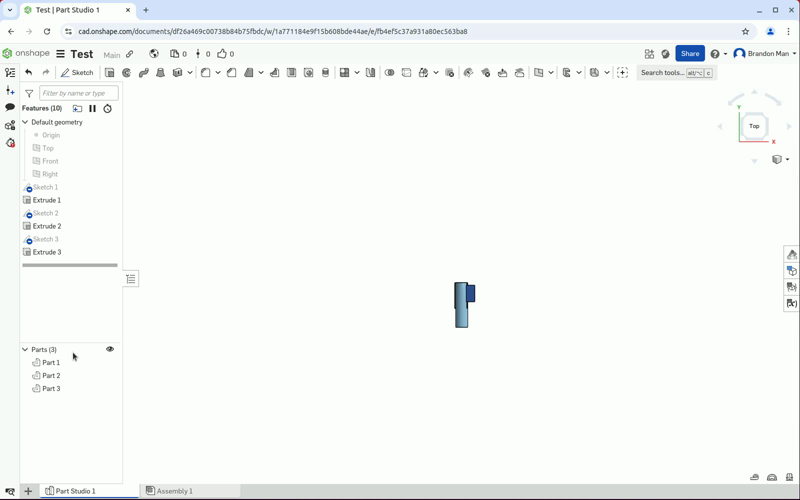
key(y)
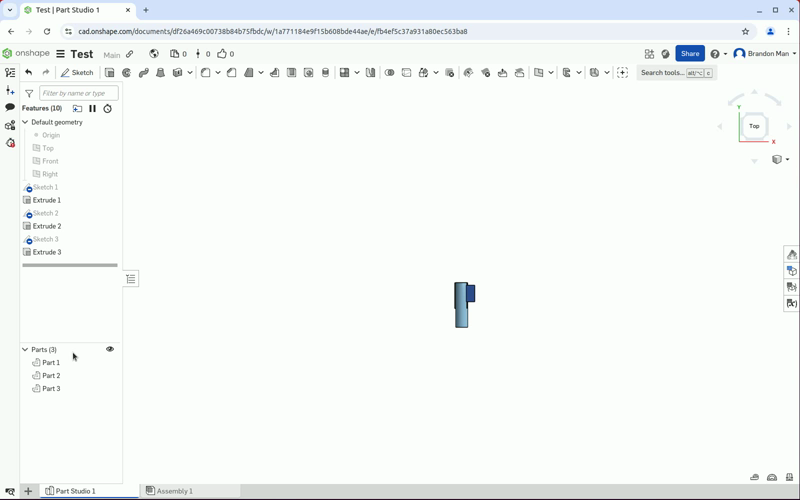
key(shift+p)
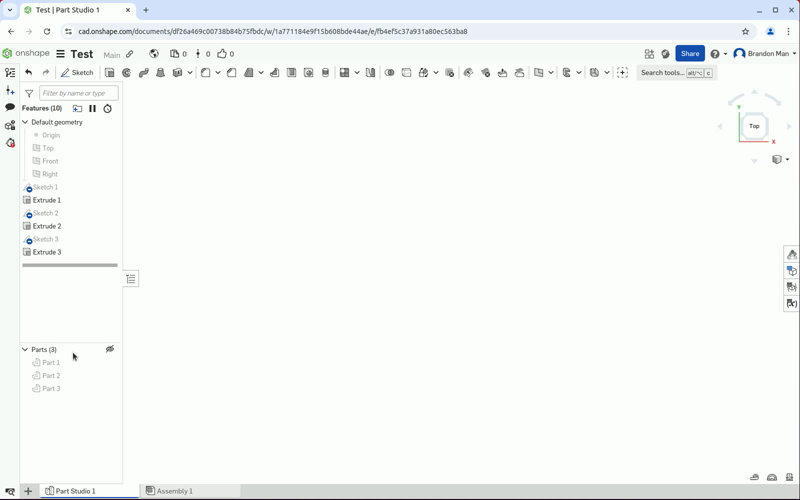
key(space)
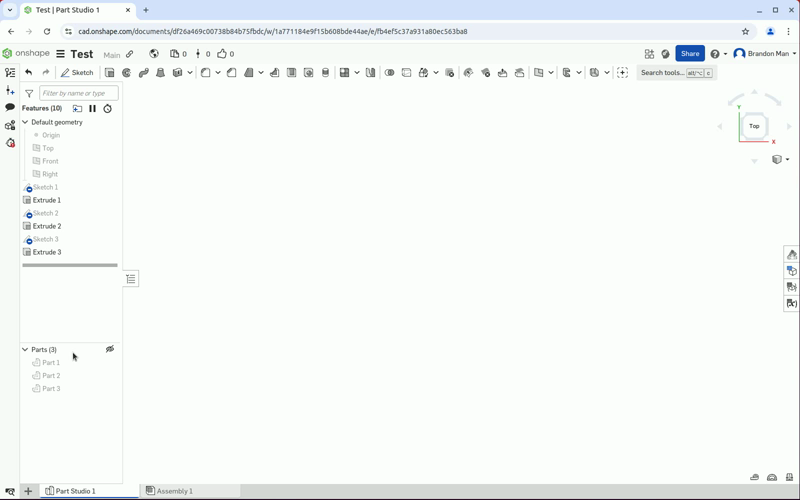
key_down(shift)
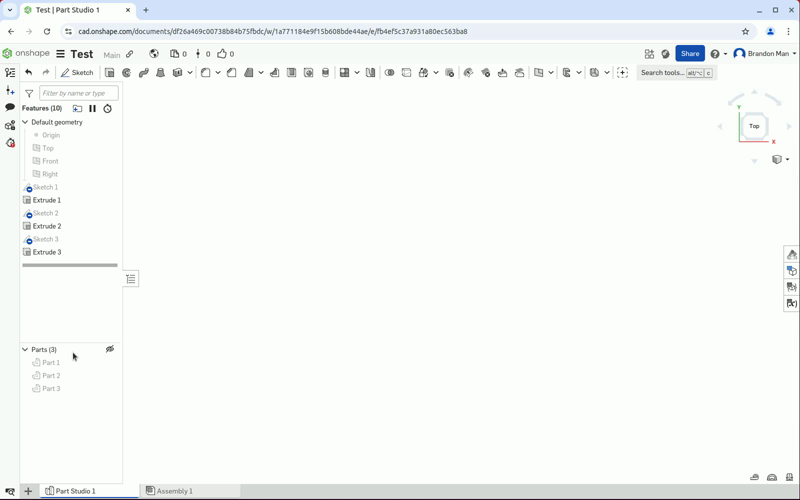
key(up)
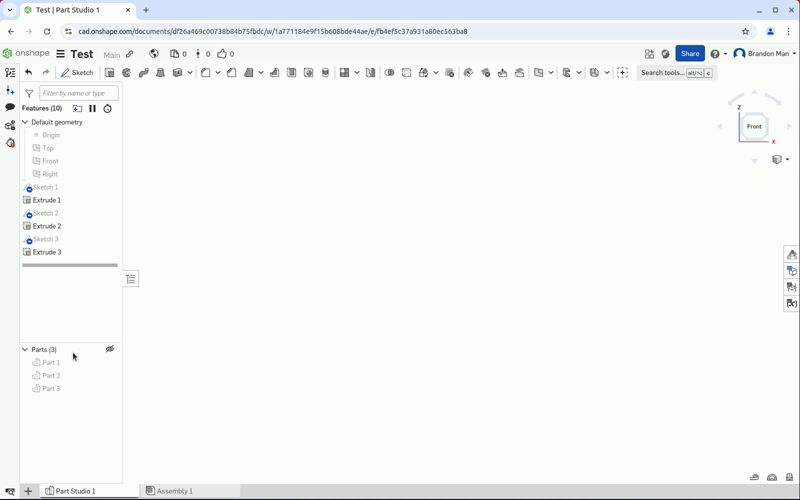
key_up(shift)
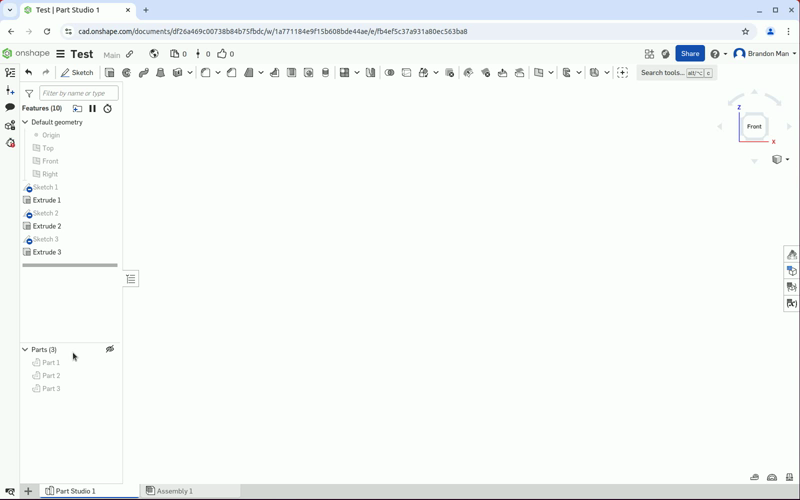
mouse_move(73, 352)
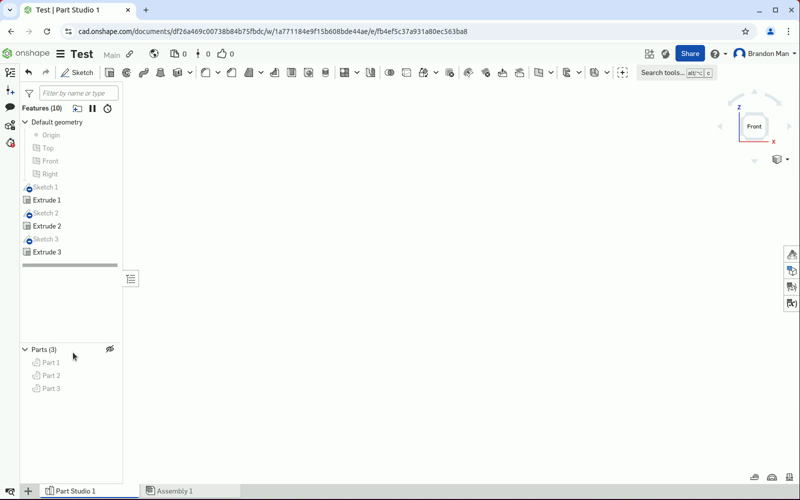
key(shift+y)
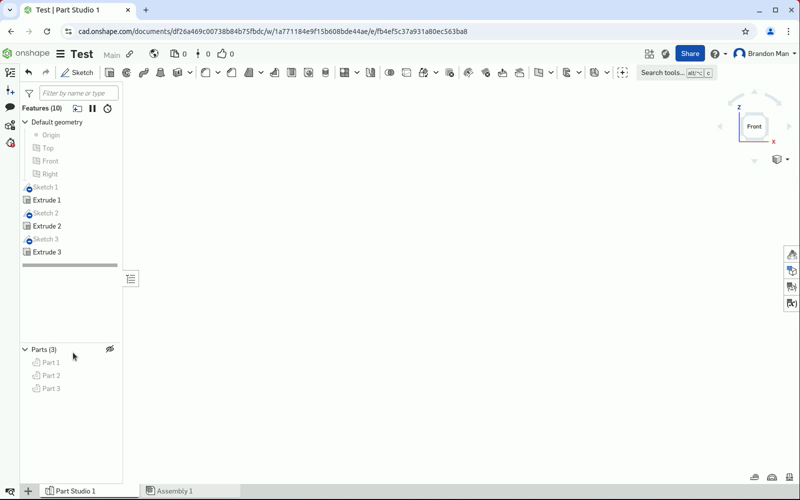
key(shift+s)
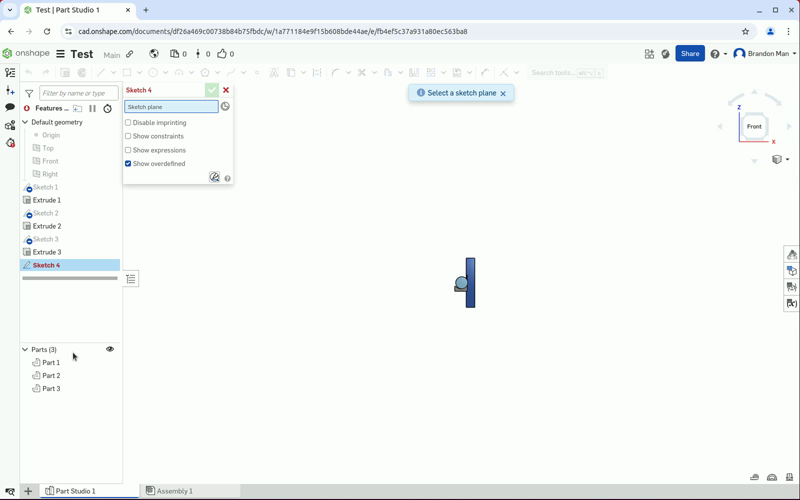
mouse_move(73, 163)
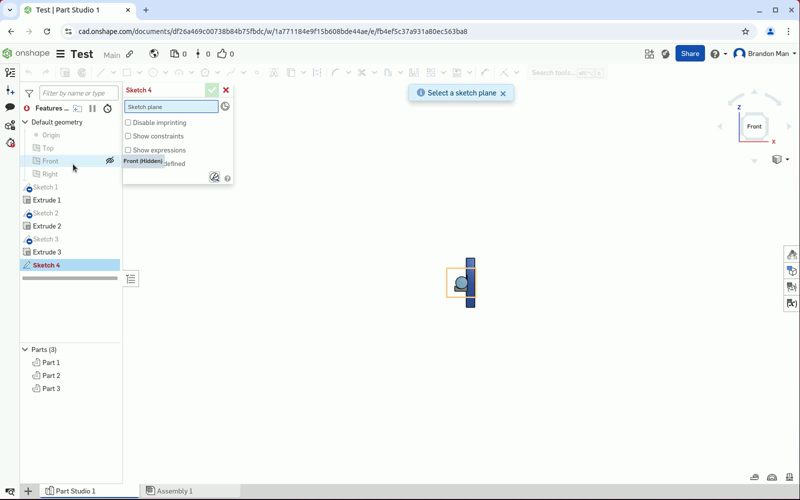
click(73, 163)
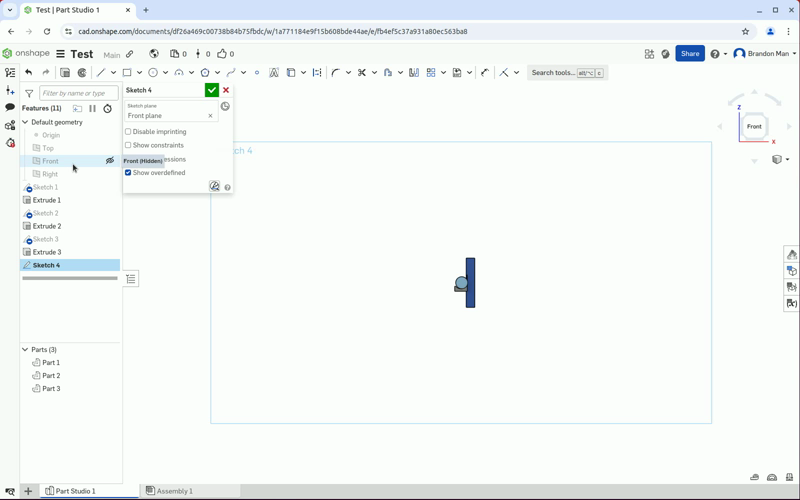
mouse_move(73, 352)
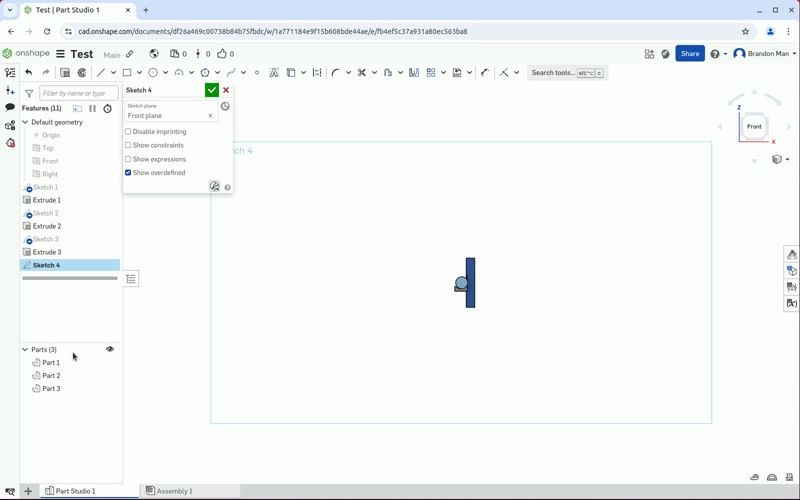
key(y)
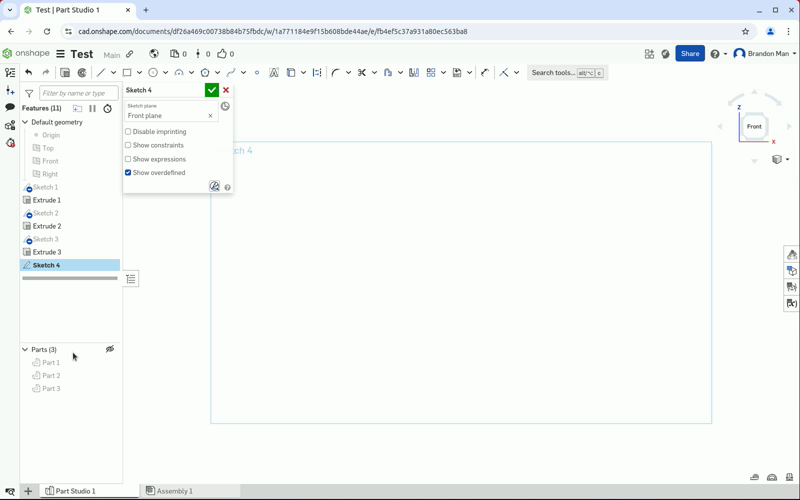
key(l)
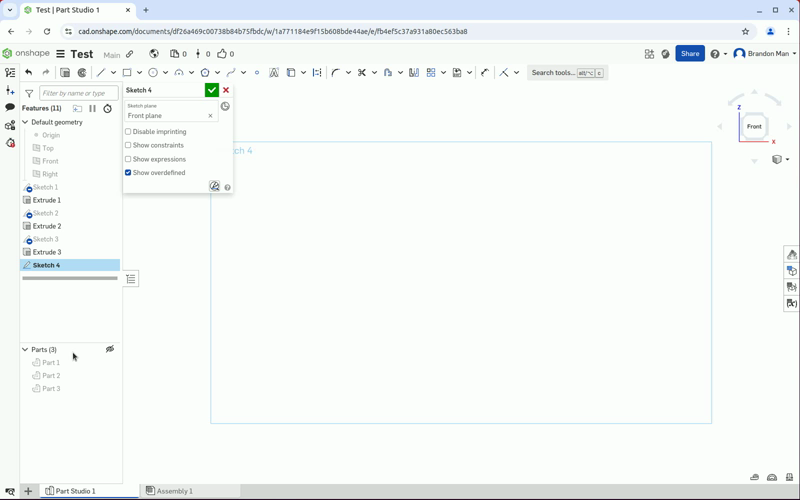
key_down(shift)
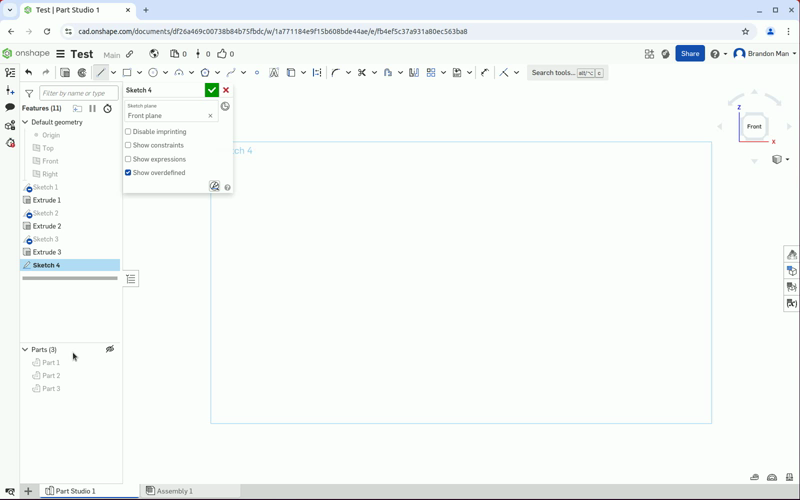
mouse_move(348, 287)
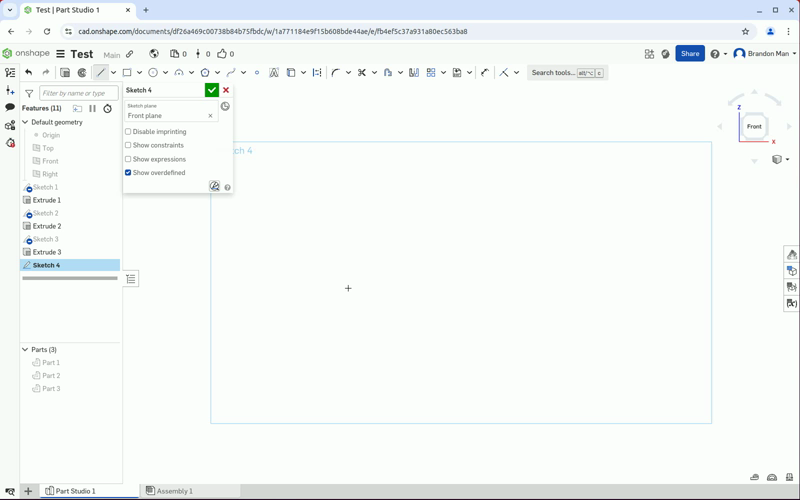
click(348, 287)
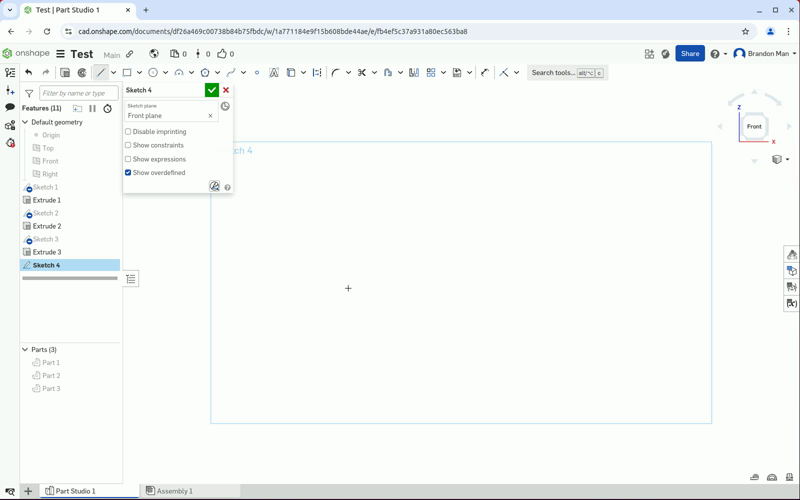
key_up(shift)
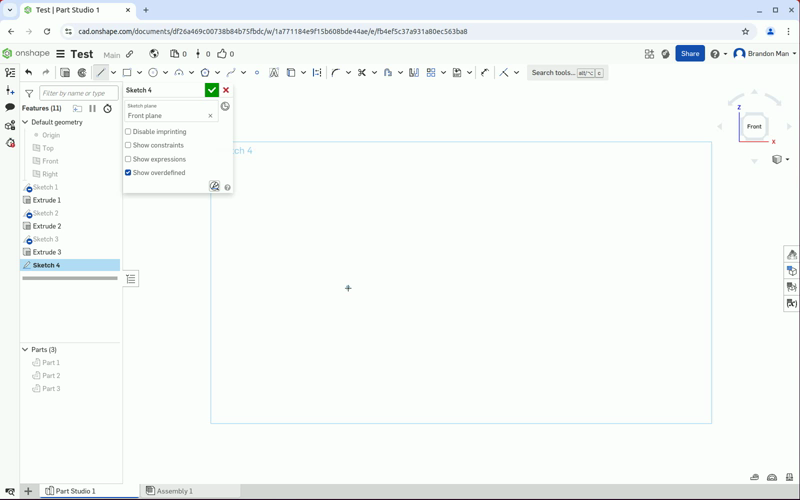
key_down(shift)
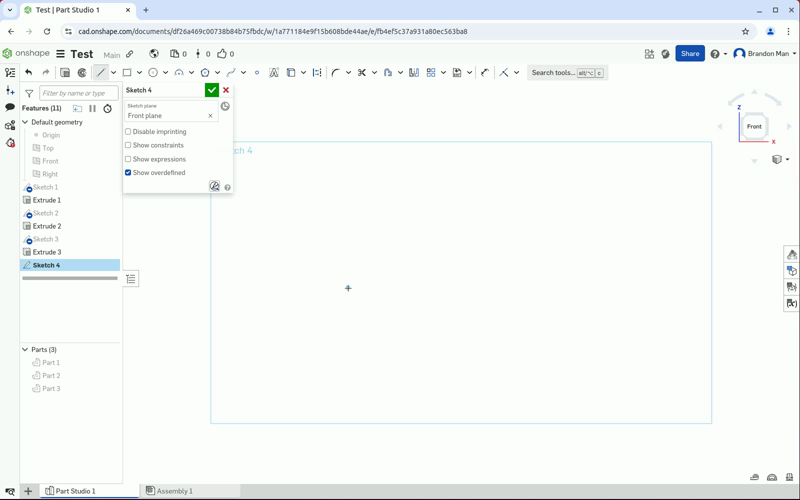
mouse_move(452, 287)
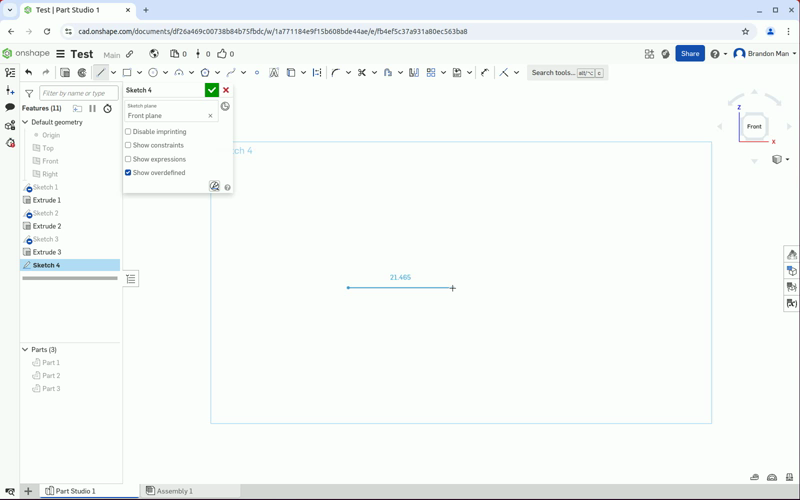
click(452, 287)
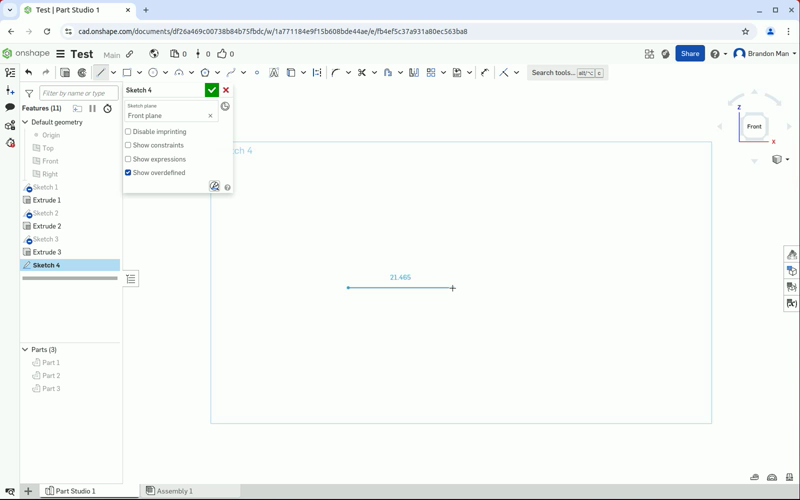
key_up(shift)
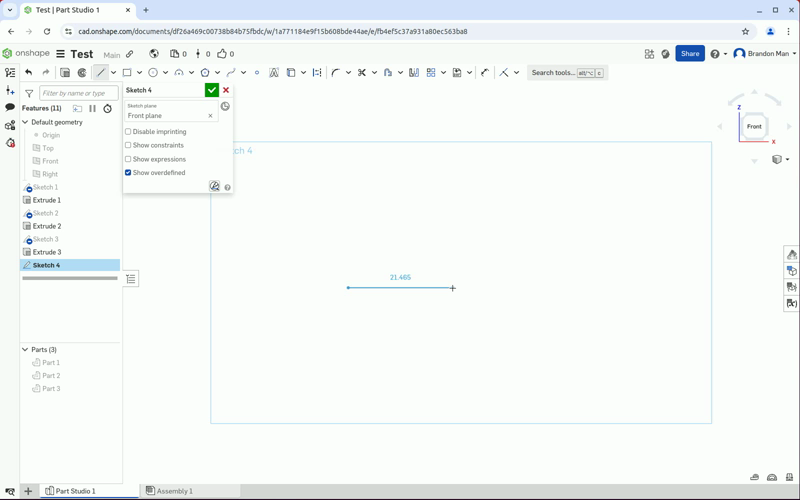
key_down(shift)
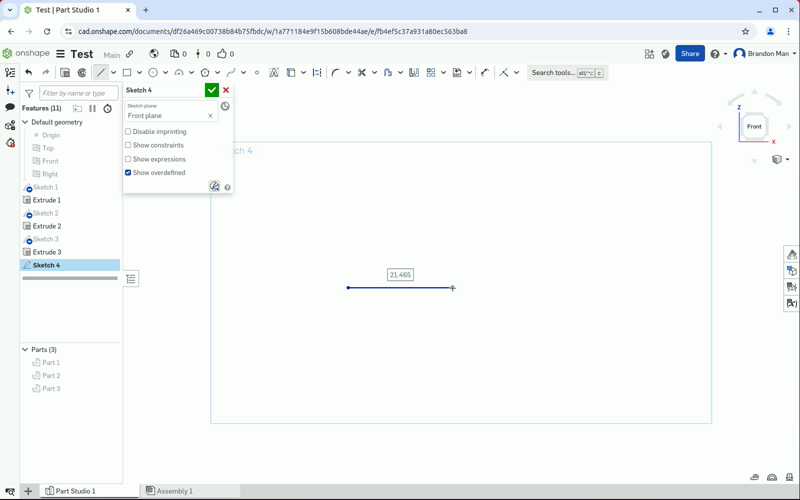
mouse_move(348, 284)
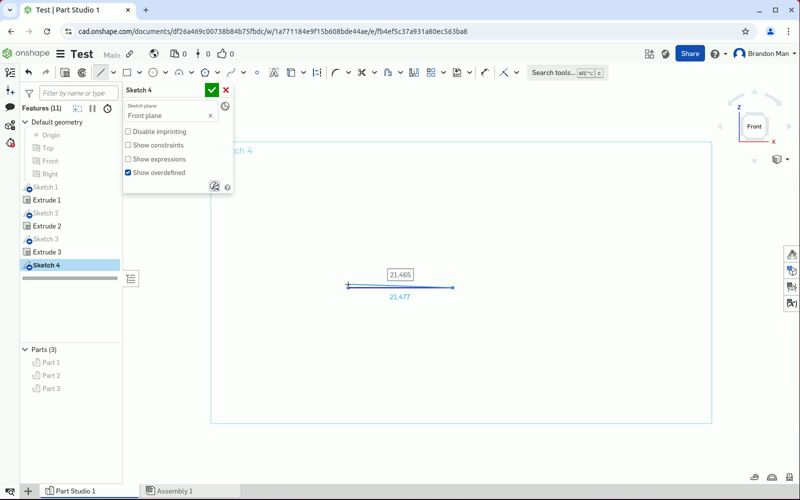
scroll(6)
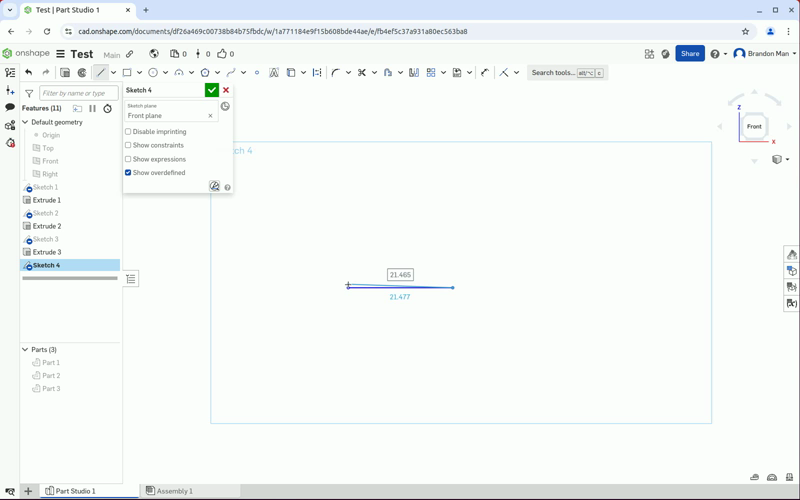
scroll(6)
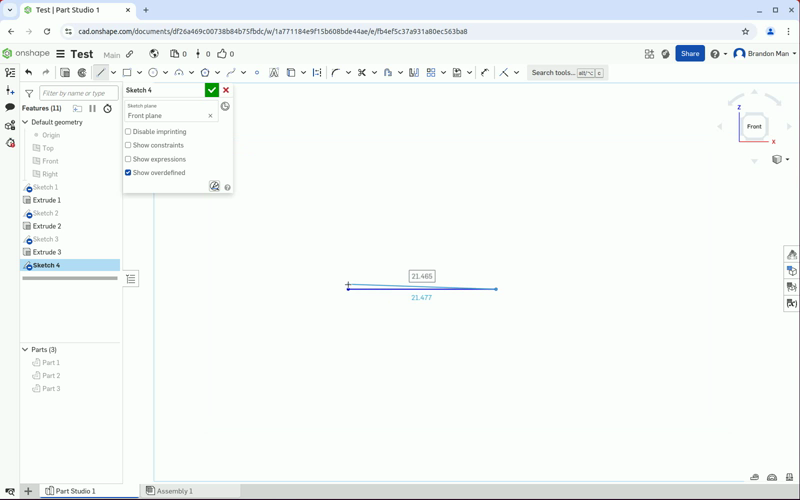
scroll(6)
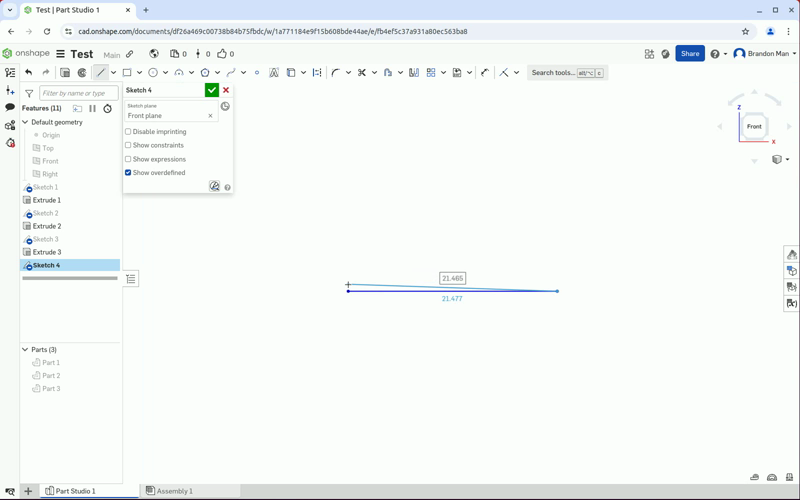
scroll(6)
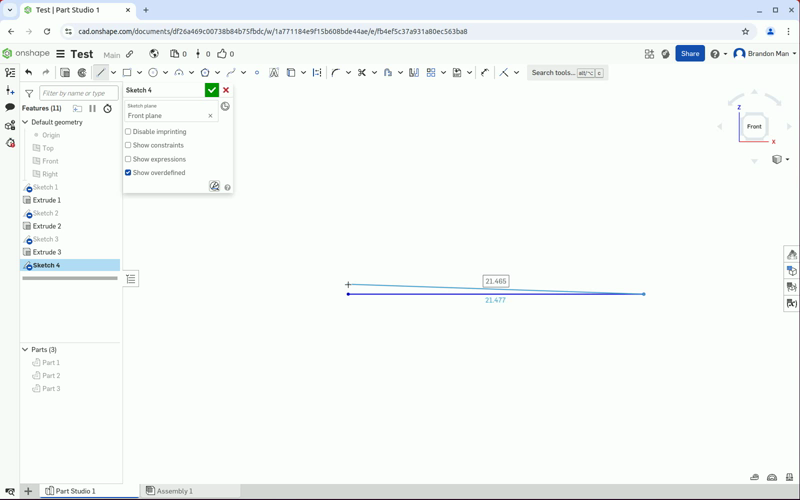
scroll(6)
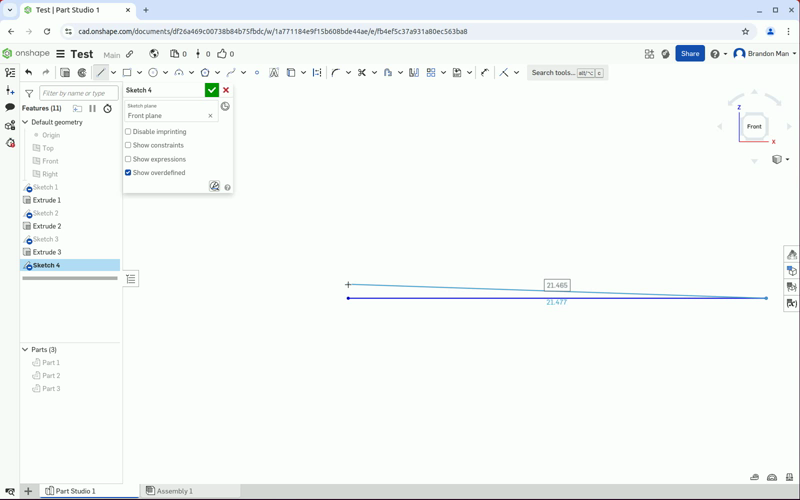
scroll(6)
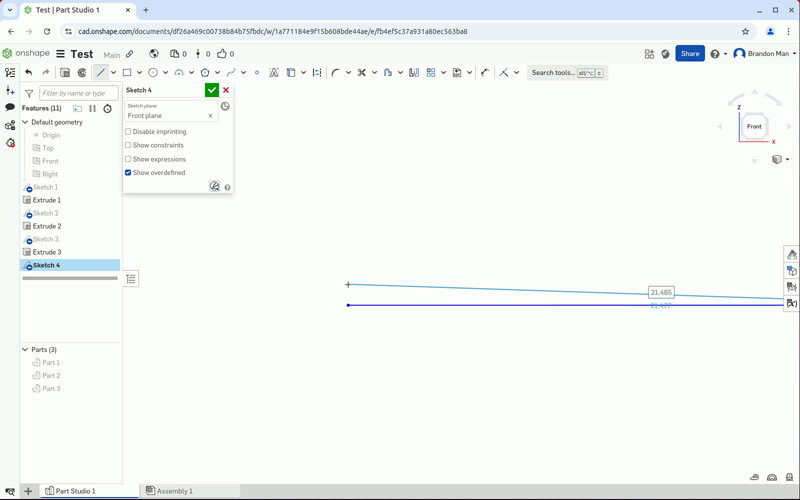
scroll(6)
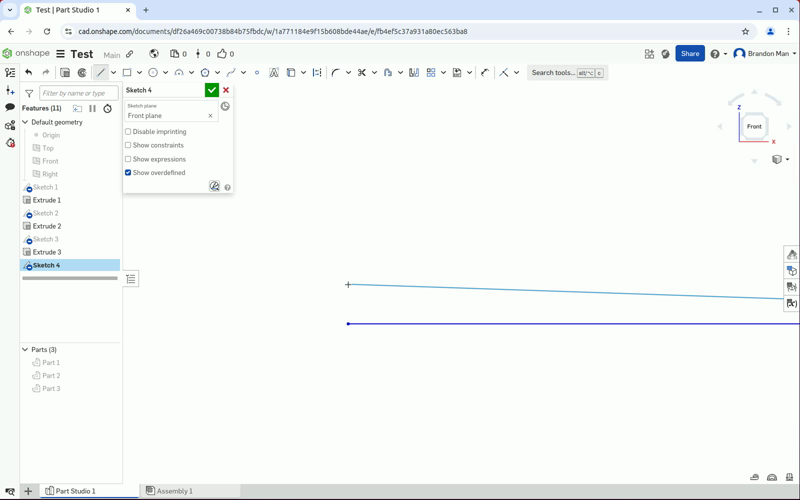
click(348, 284)
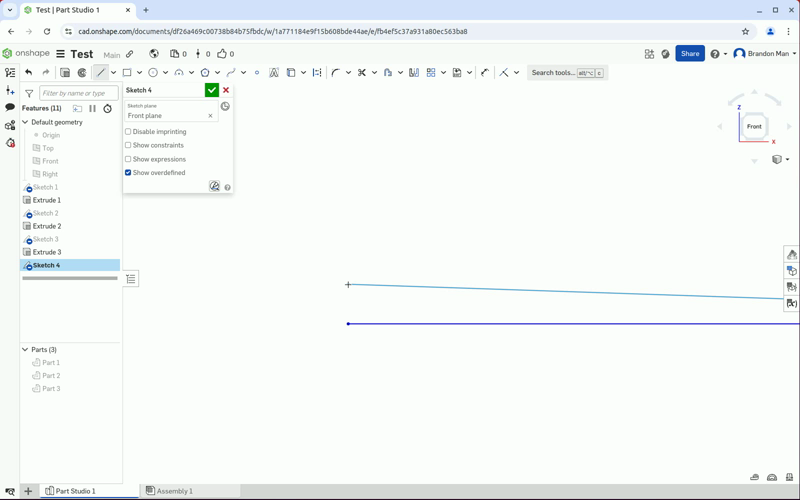
scroll(-6)
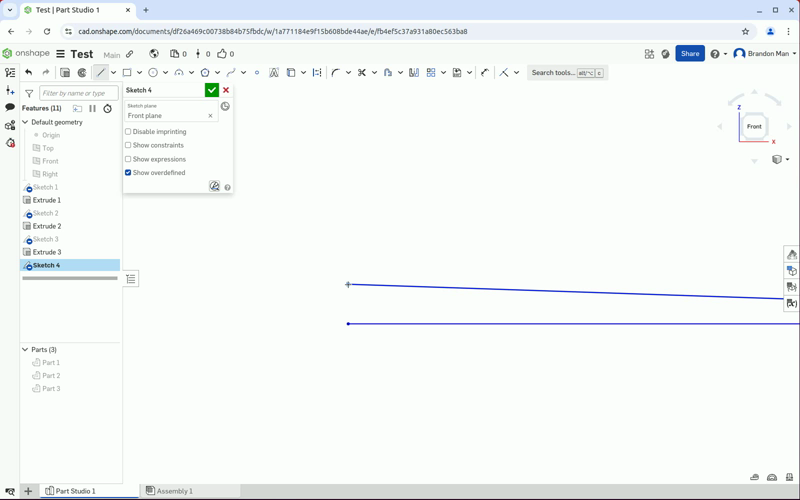
scroll(-6)
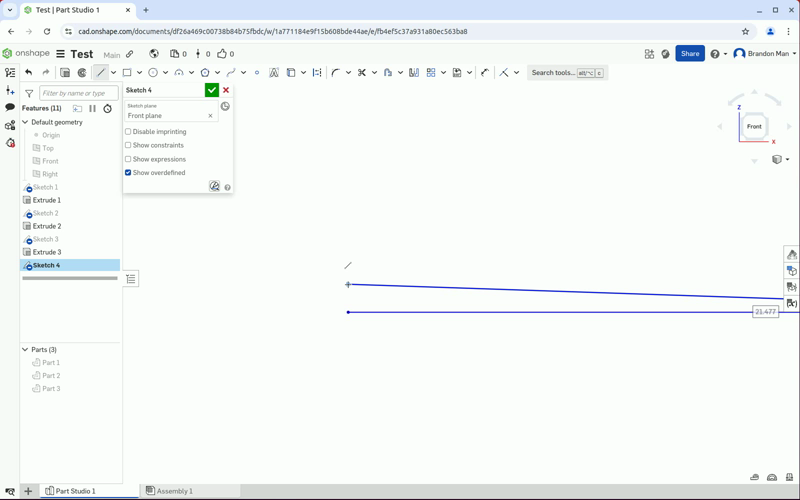
scroll(-6)
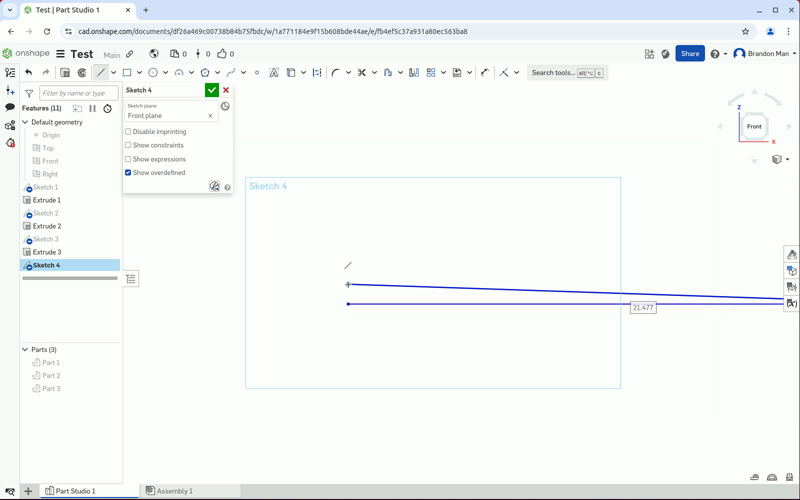
scroll(-6)
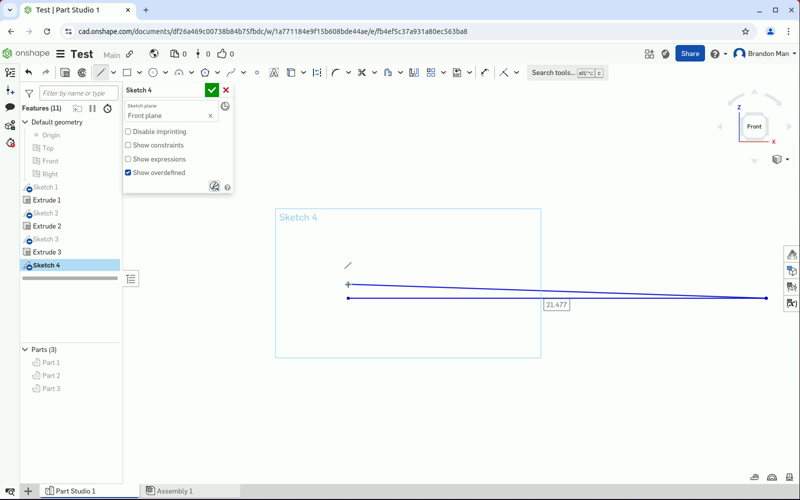
scroll(-6)
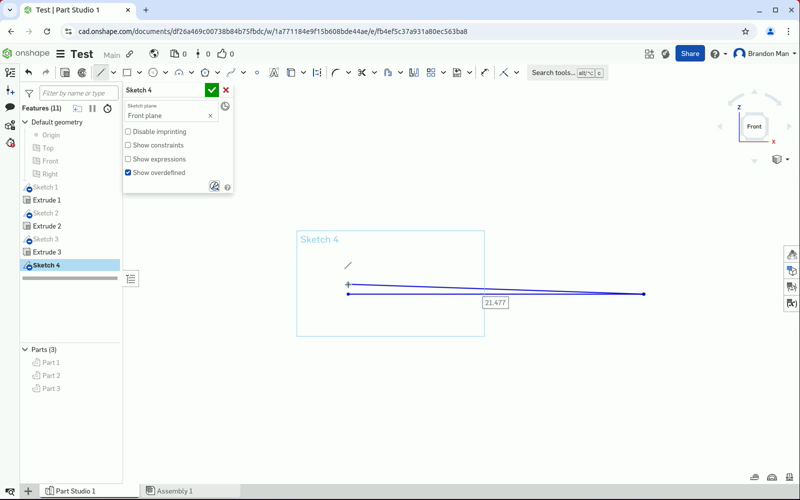
scroll(-6)
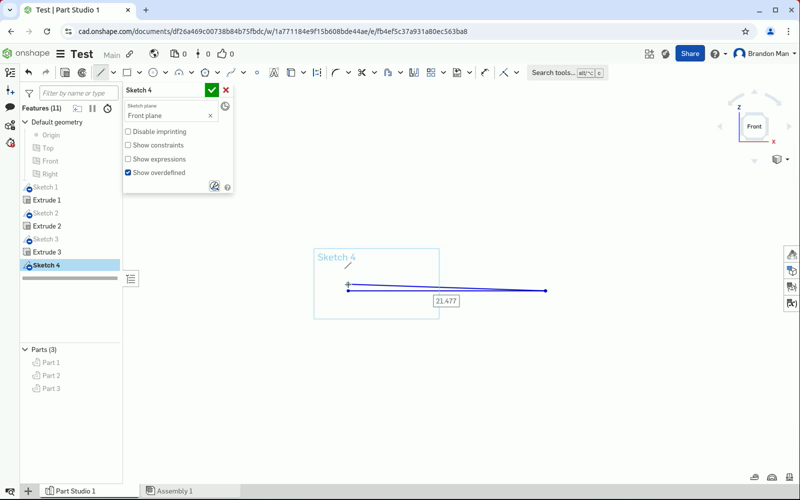
scroll(-6)
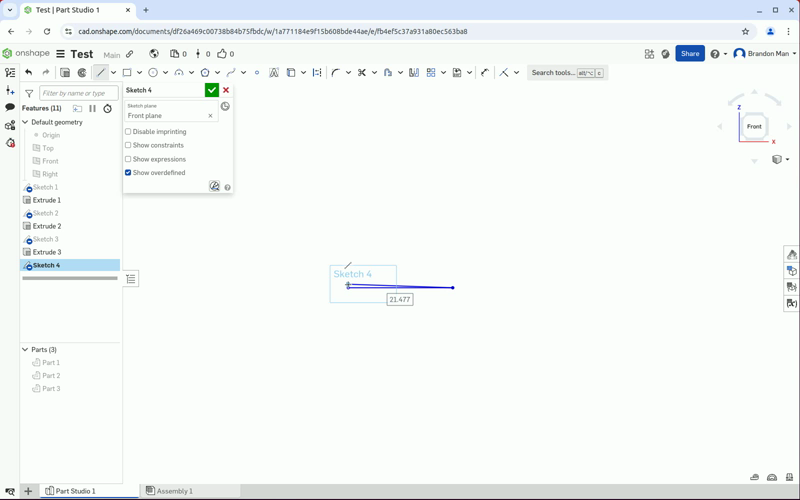
key_up(shift)
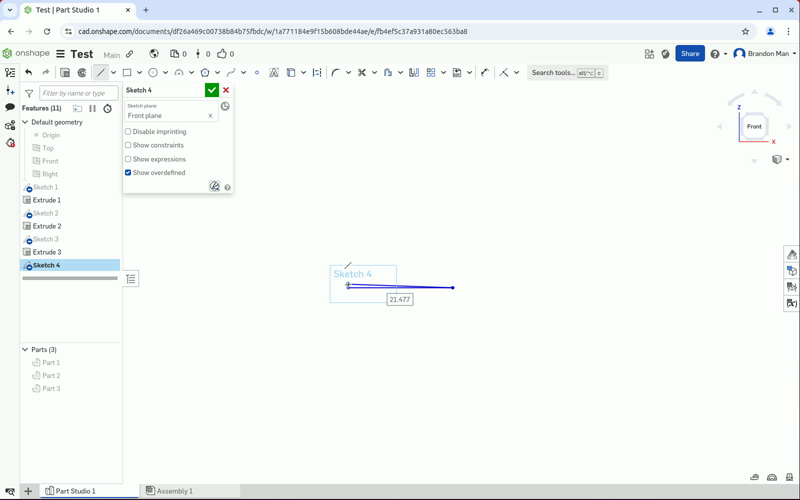
mouse_move(378, 284)
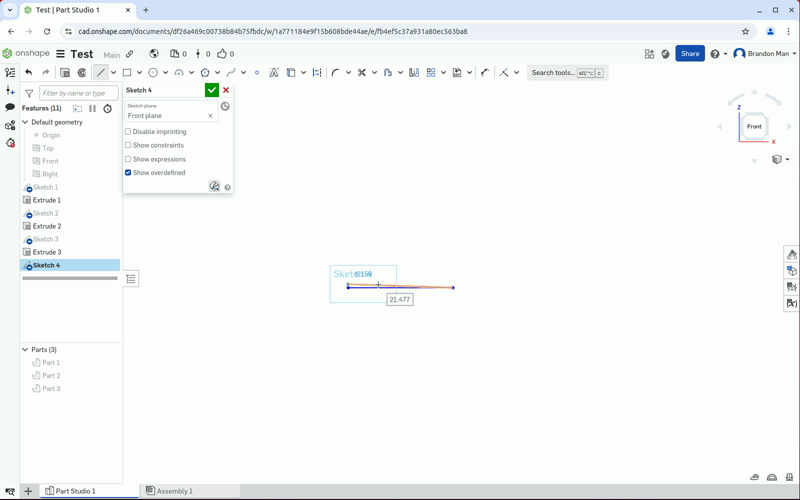
key_down(shift)
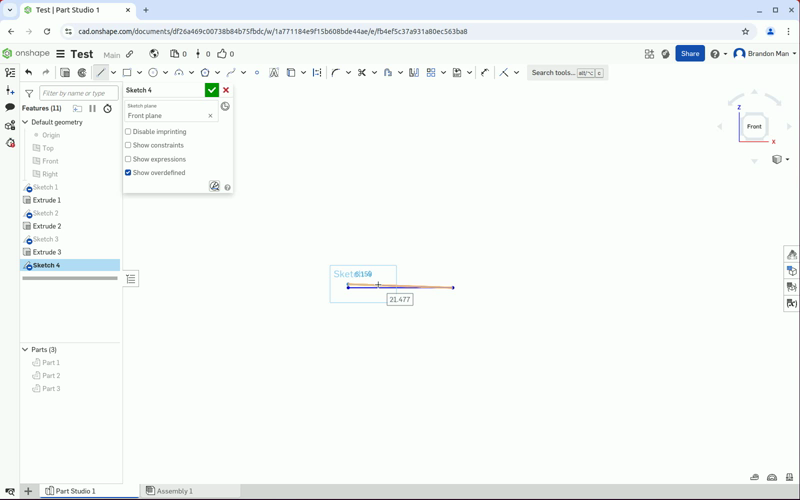
mouse_move(348, 287)
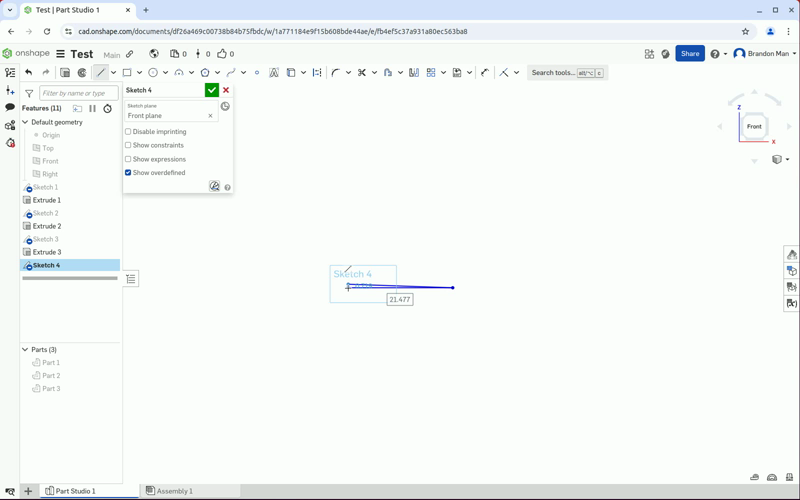
scroll(6)
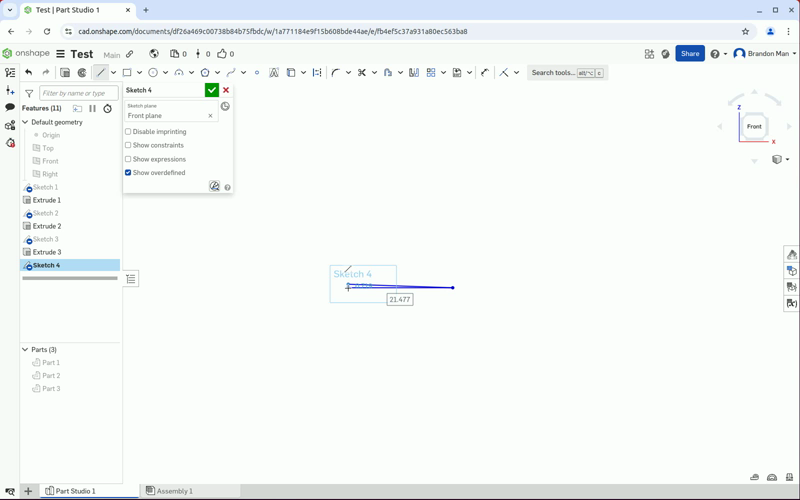
scroll(6)
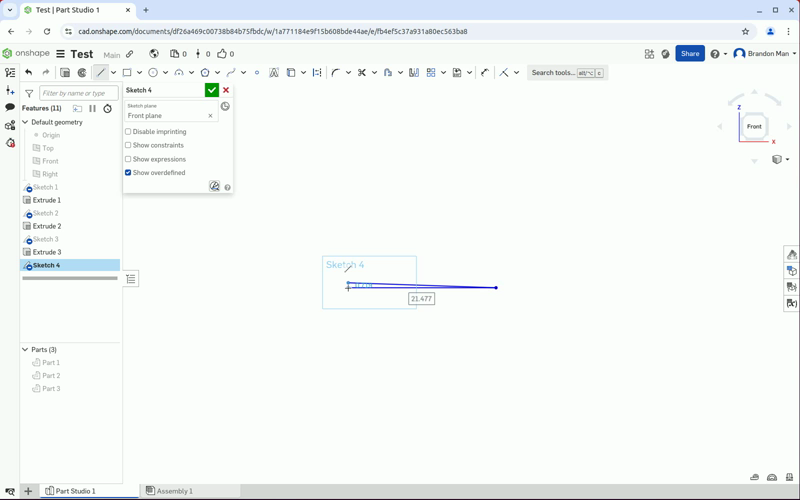
scroll(6)
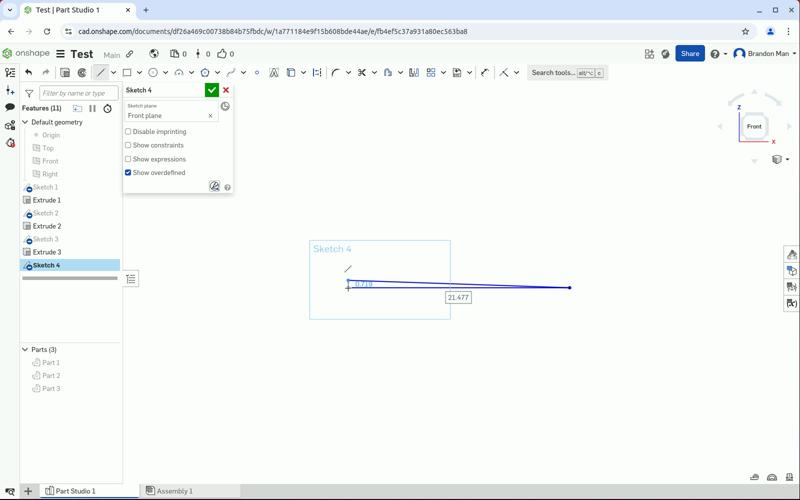
scroll(6)
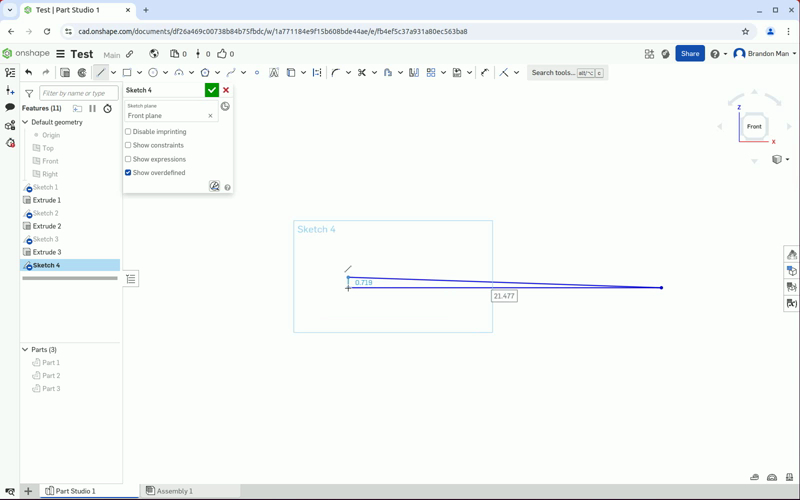
scroll(6)
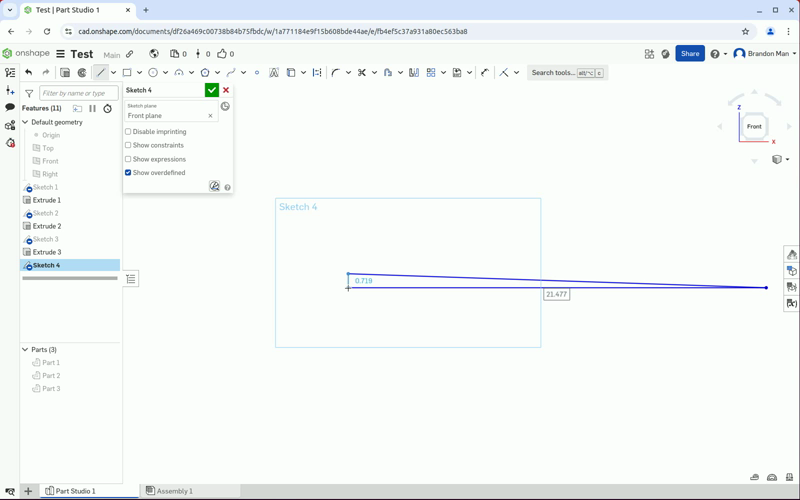
scroll(6)
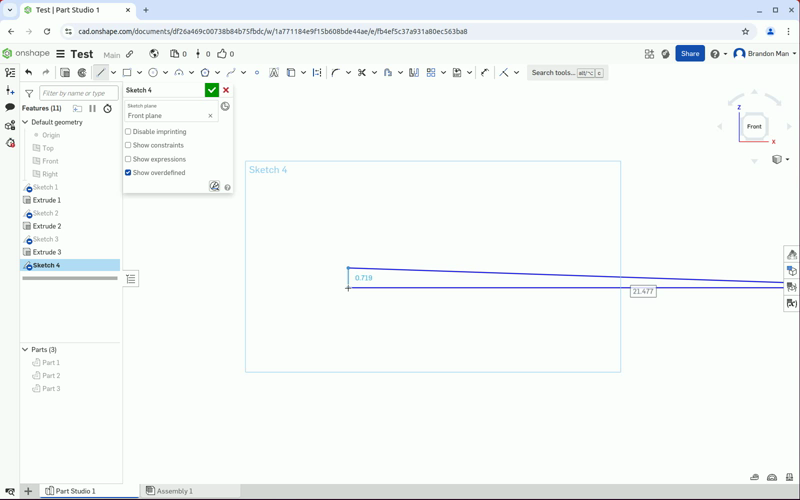
scroll(6)
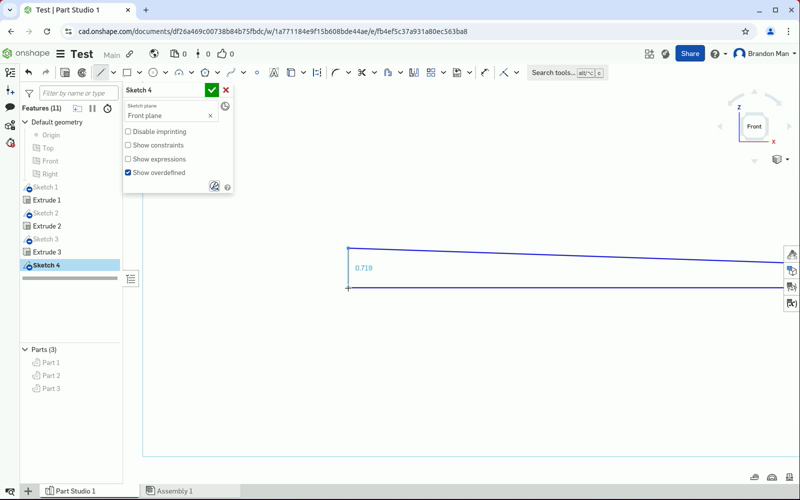
key_up(shift)
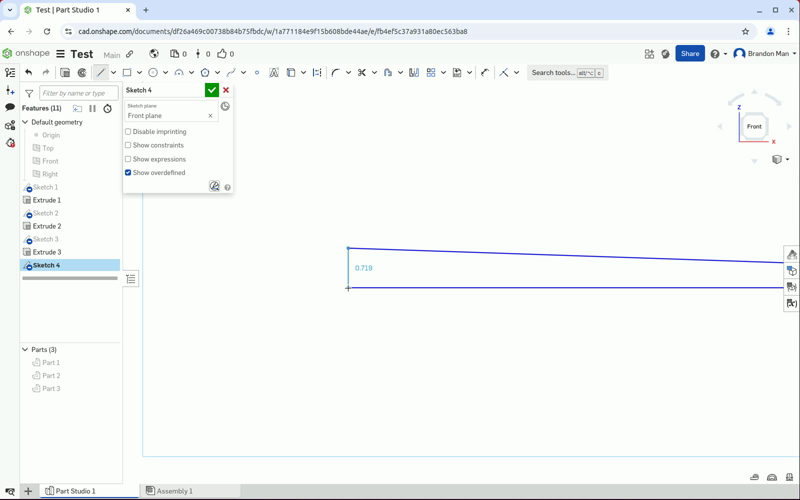
click(348, 287)
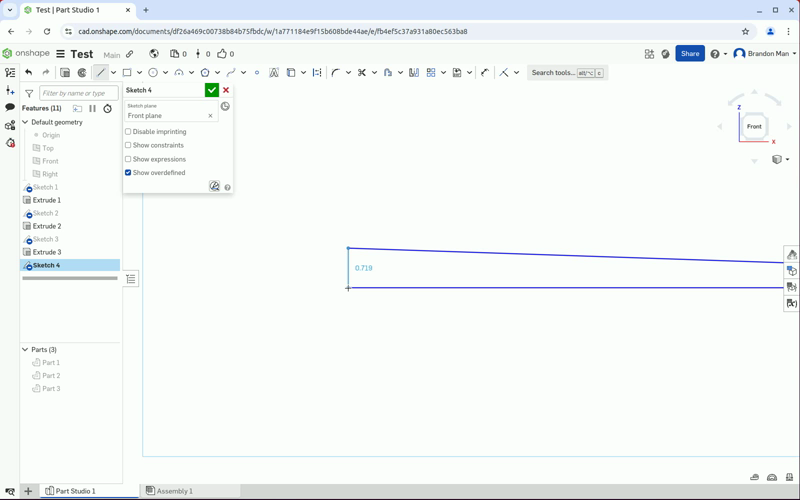
scroll(-6)
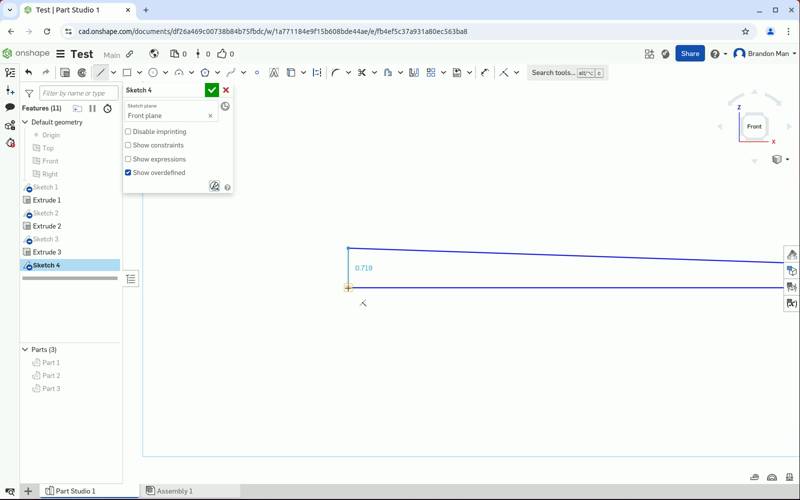
scroll(-6)
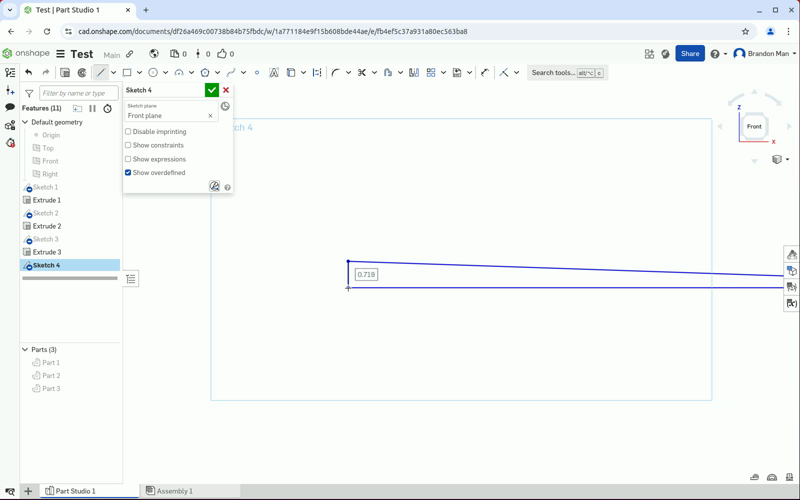
scroll(-6)
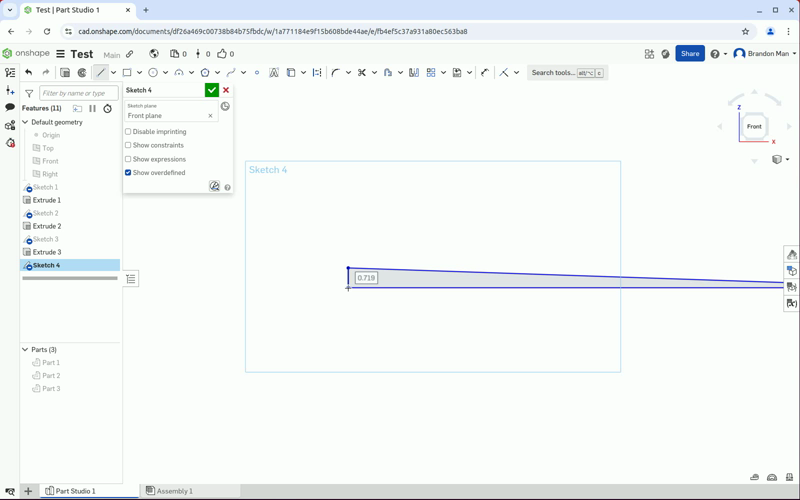
scroll(-6)
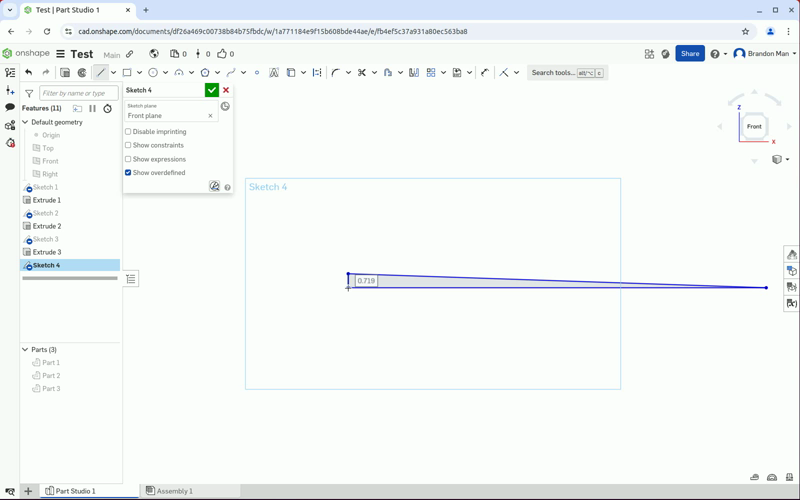
scroll(-6)
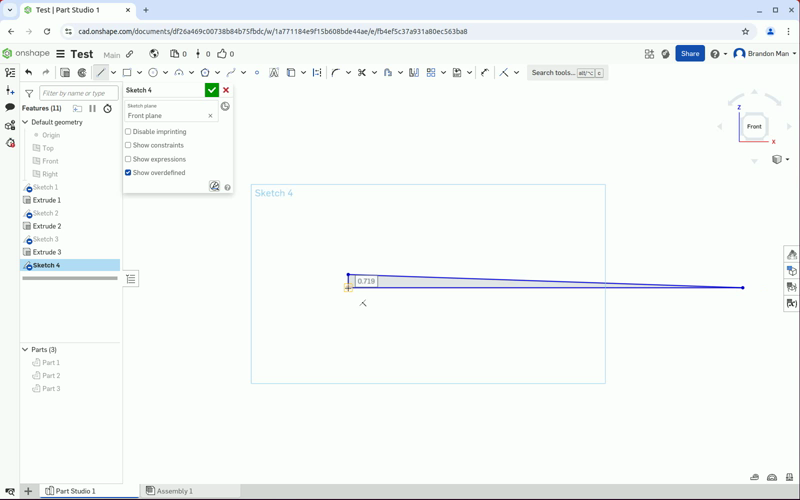
scroll(-6)
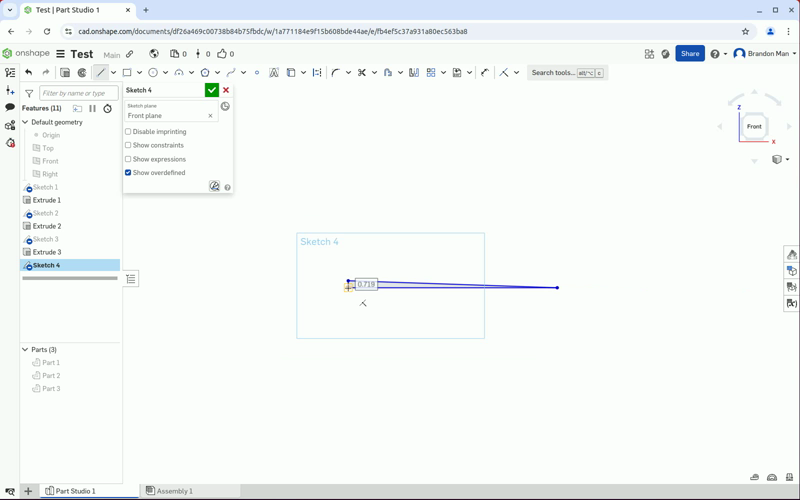
scroll(-6)
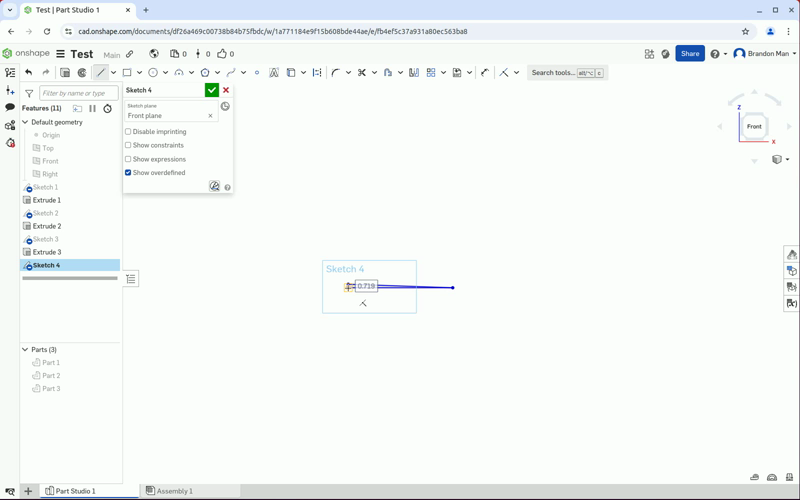
key(esc)
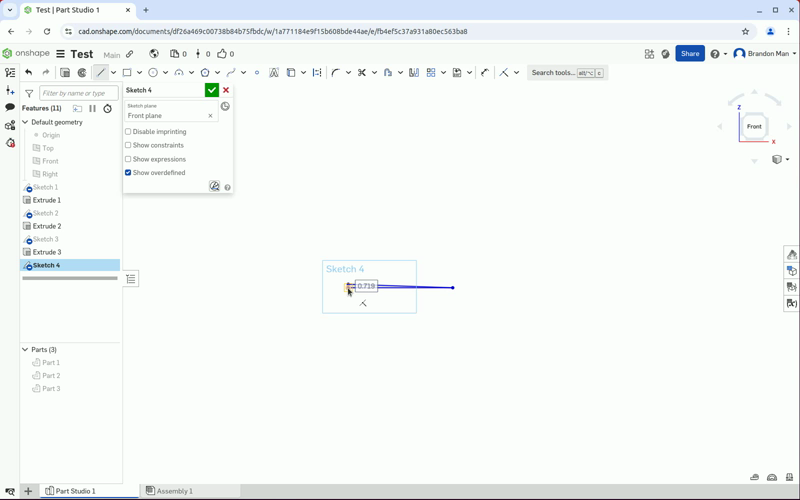
mouse_move(399, 286)
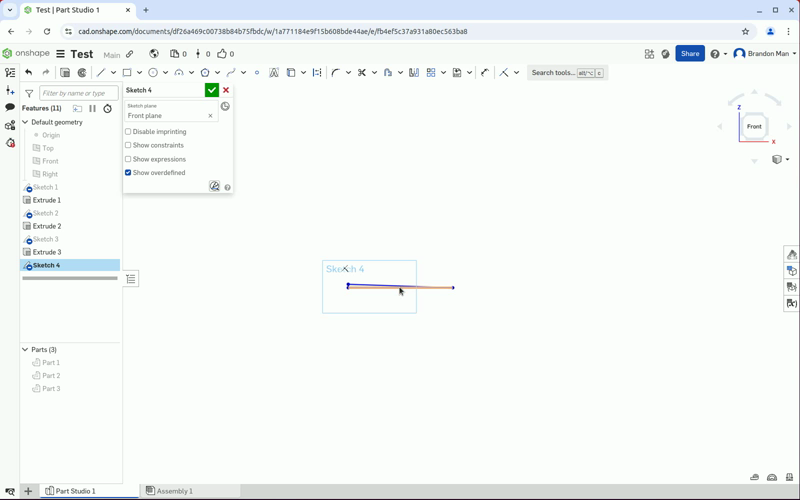
scroll(6)
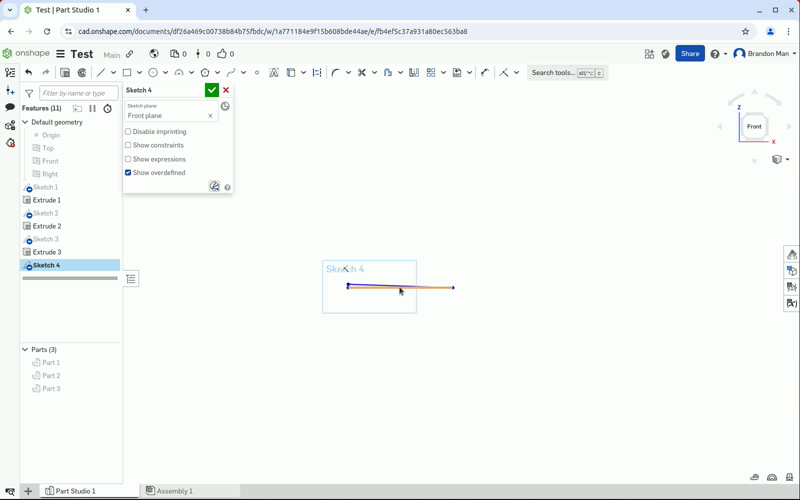
scroll(6)
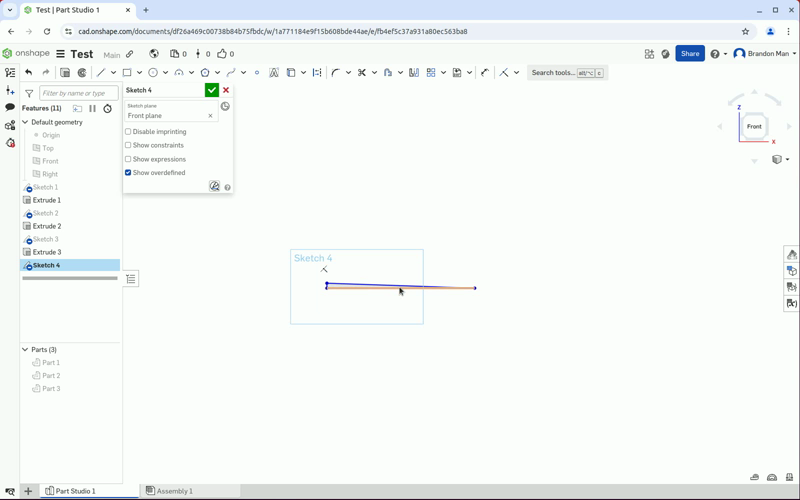
scroll(6)
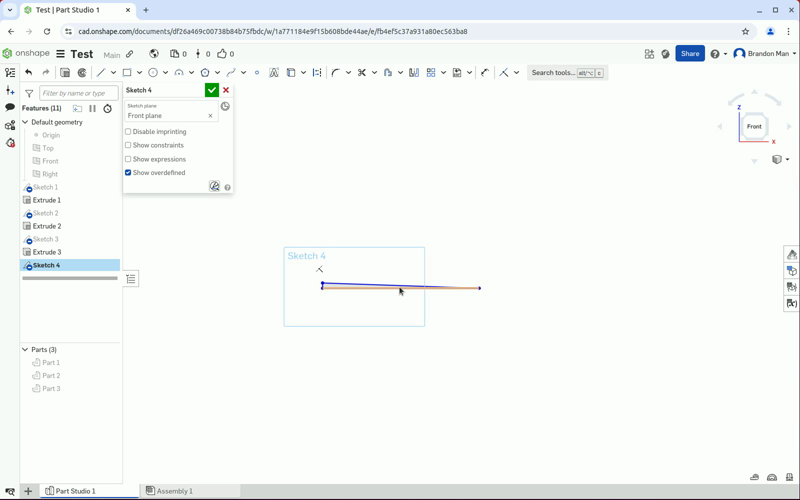
scroll(6)
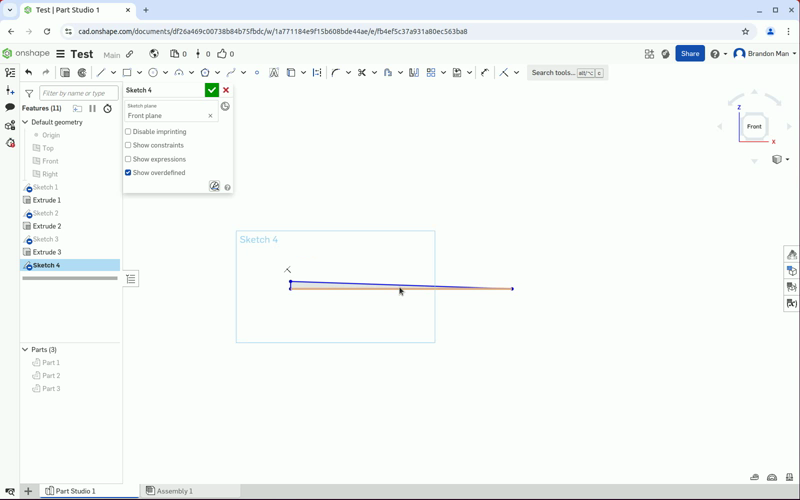
scroll(6)
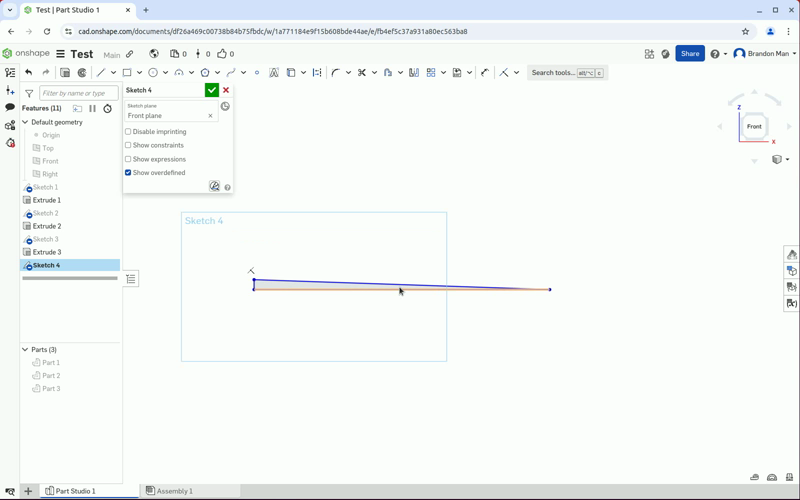
scroll(6)
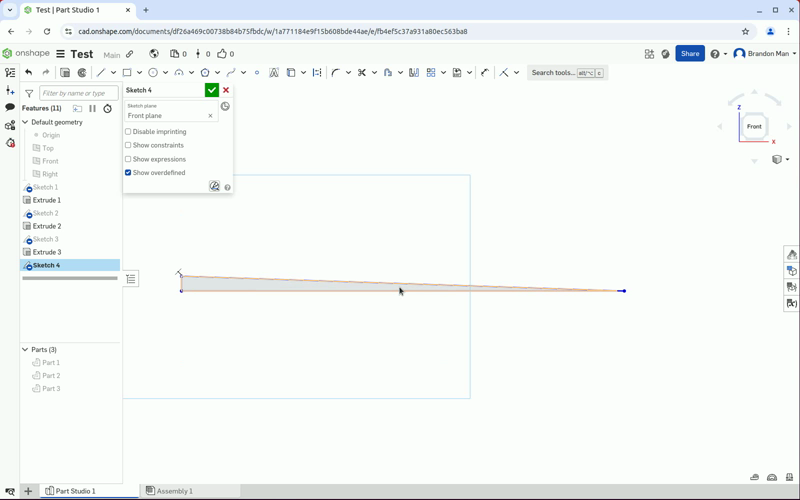
scroll(6)
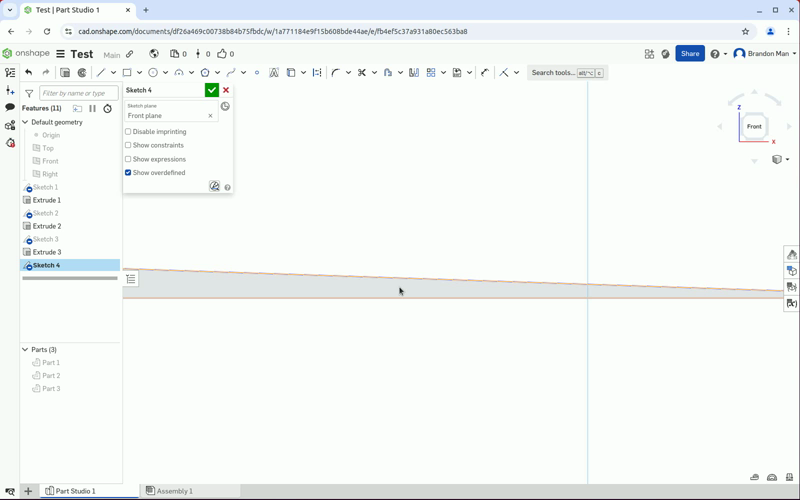
click(399, 286)
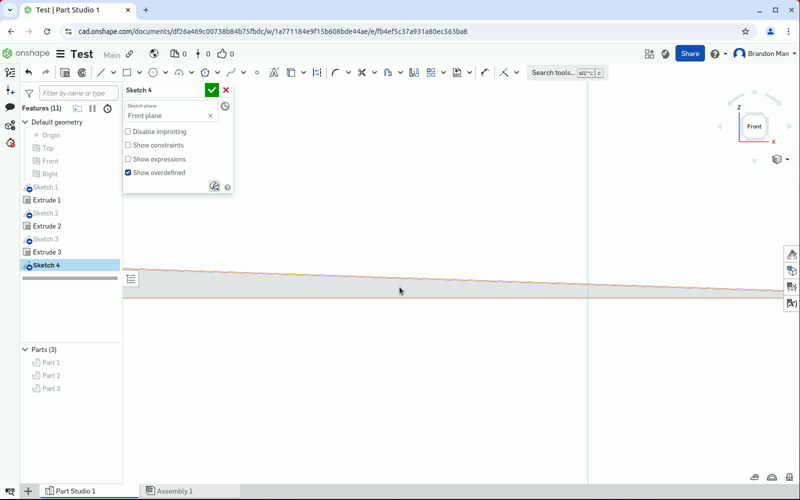
scroll(-6)
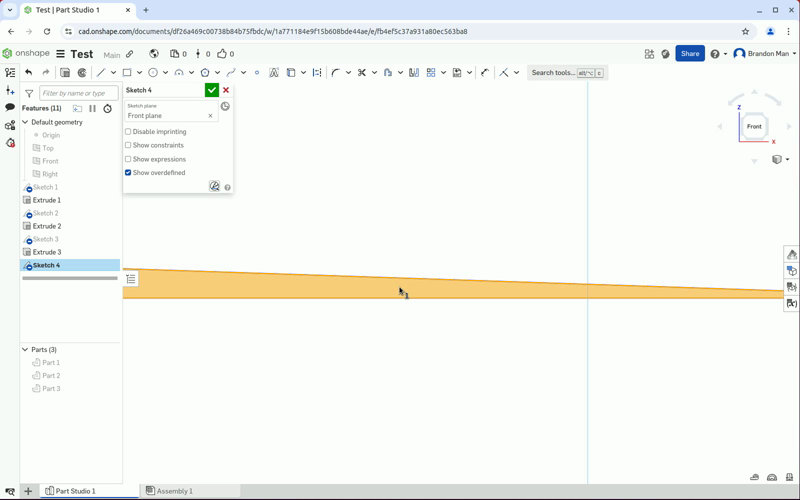
scroll(-6)
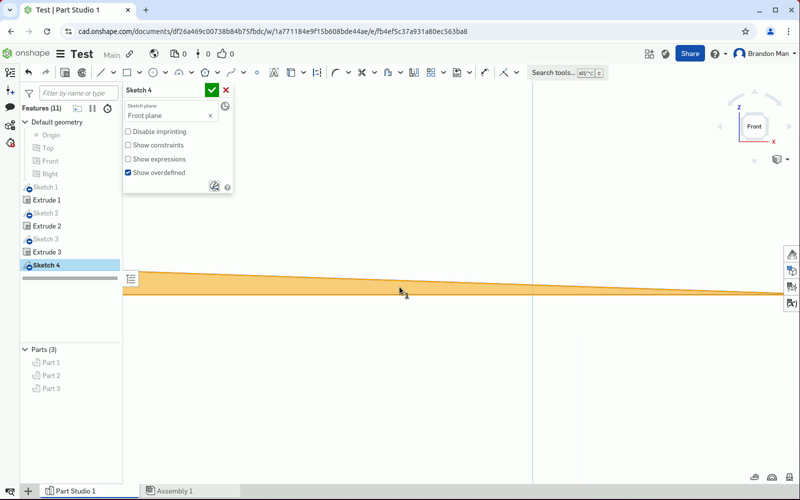
scroll(-6)
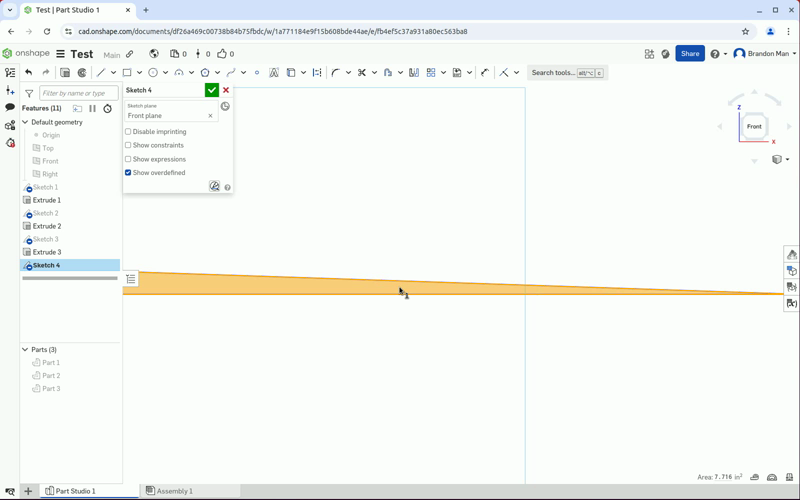
scroll(-6)
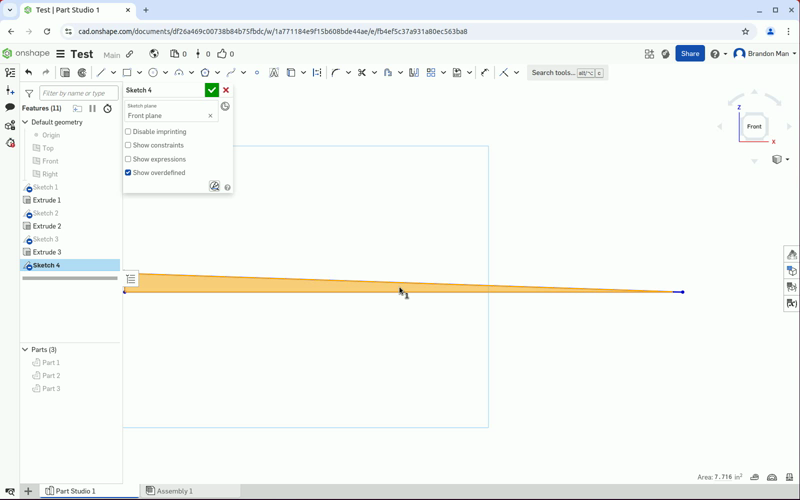
scroll(-6)
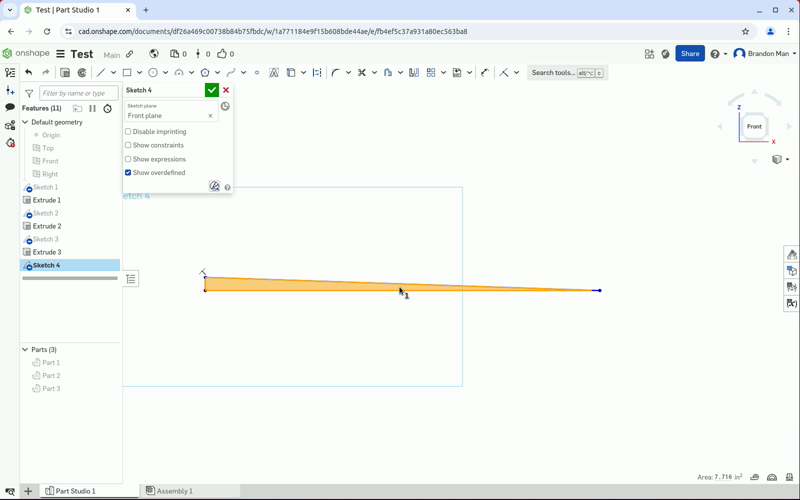
scroll(-6)
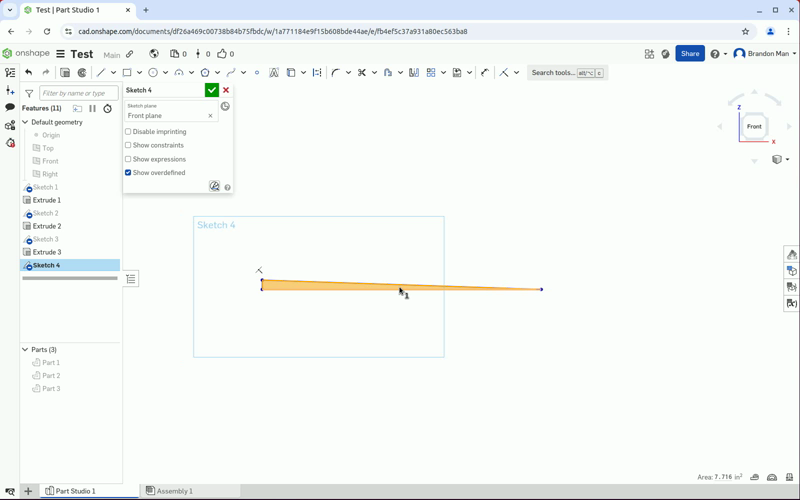
scroll(-6)
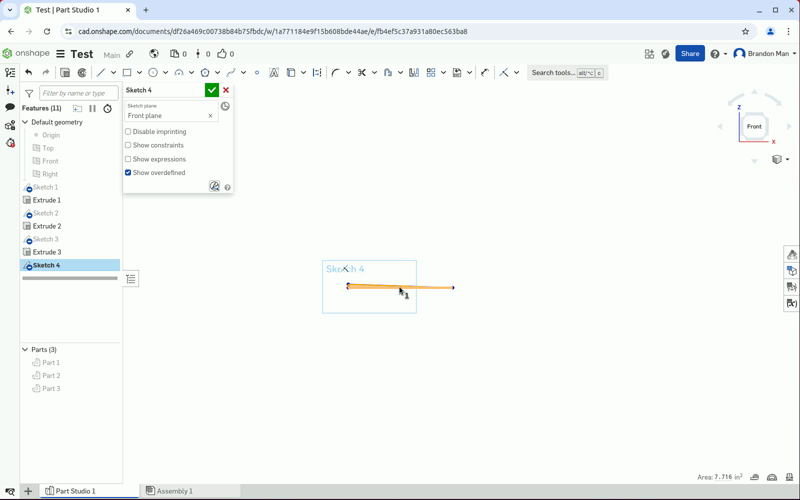
mouse_move(73, 352)
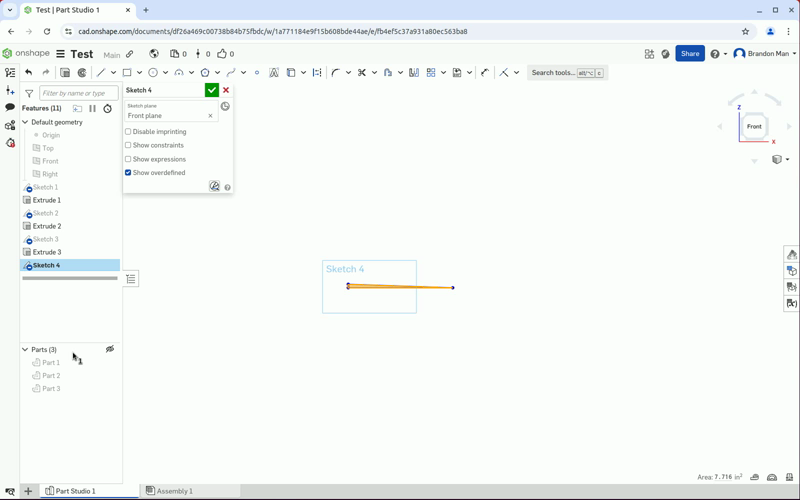
key(shift+y)
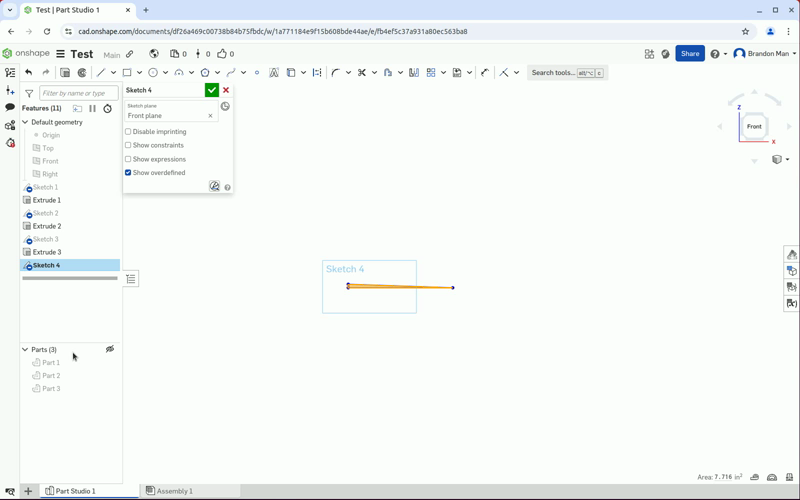
key(shift+e)
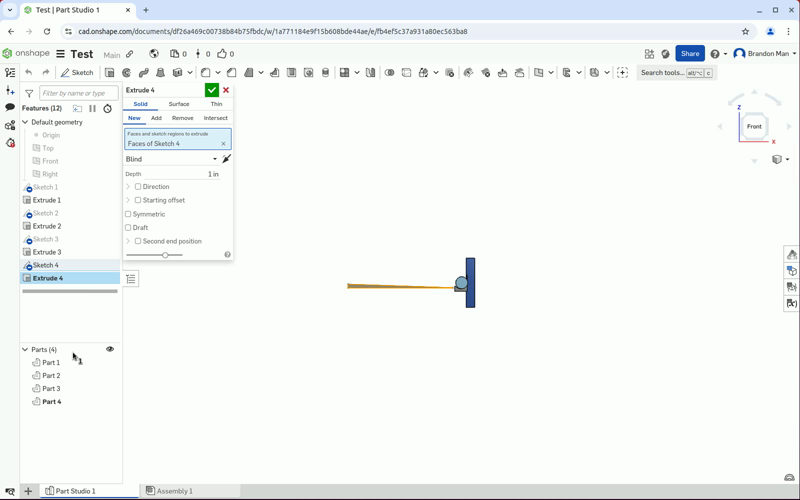
mouse_move(143, 106)
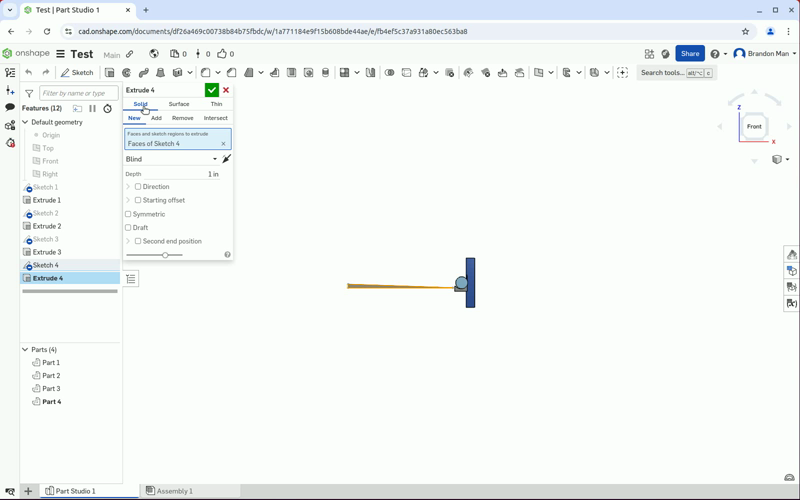
click(143, 106)
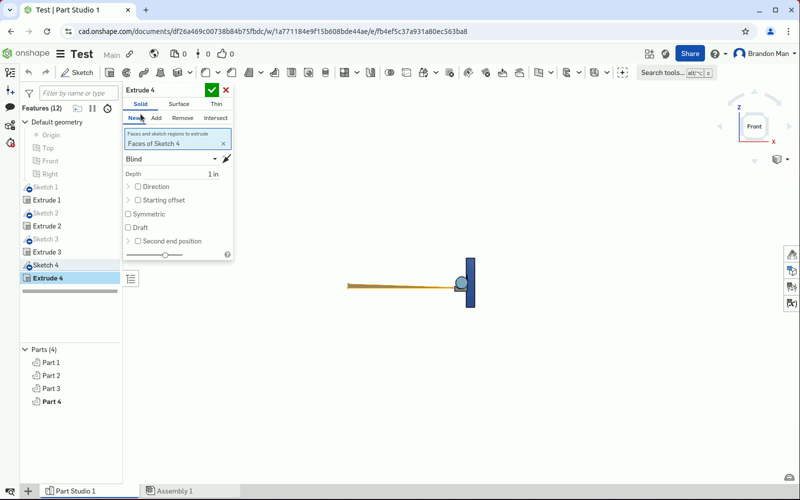
mouse_move(137, 120)
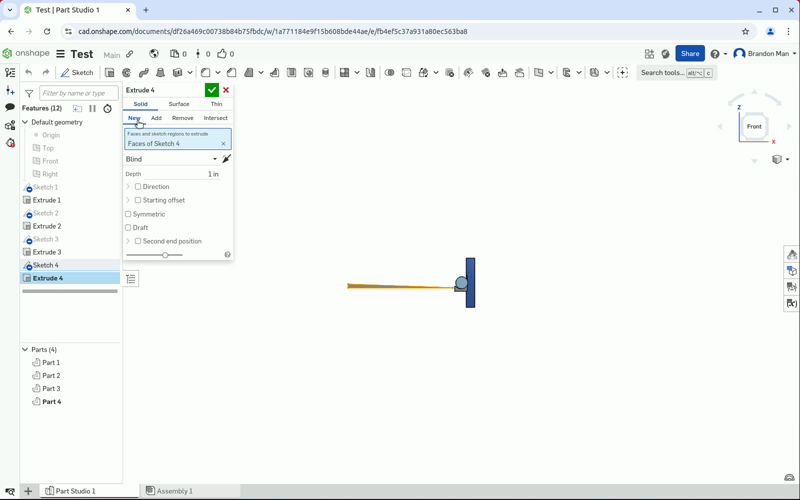
click(137, 120)
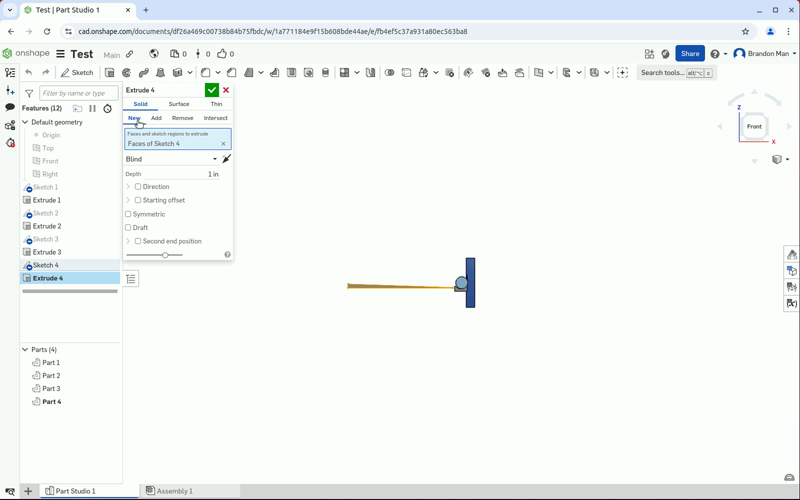
key(tab, 4)
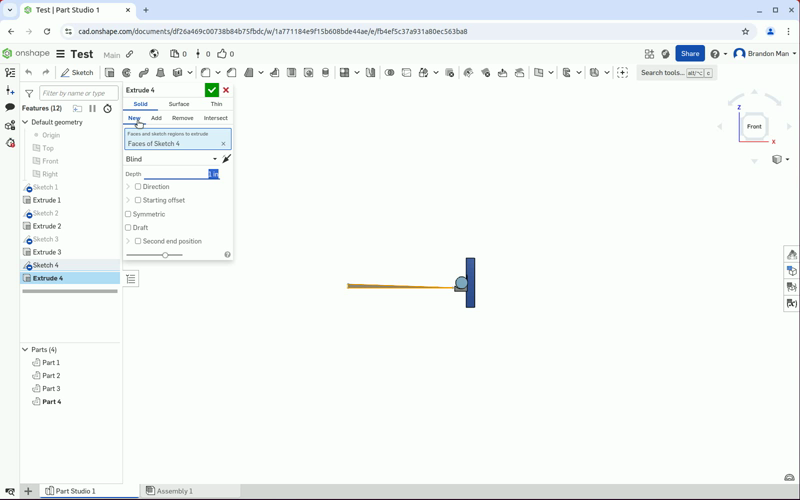
text(10.351)
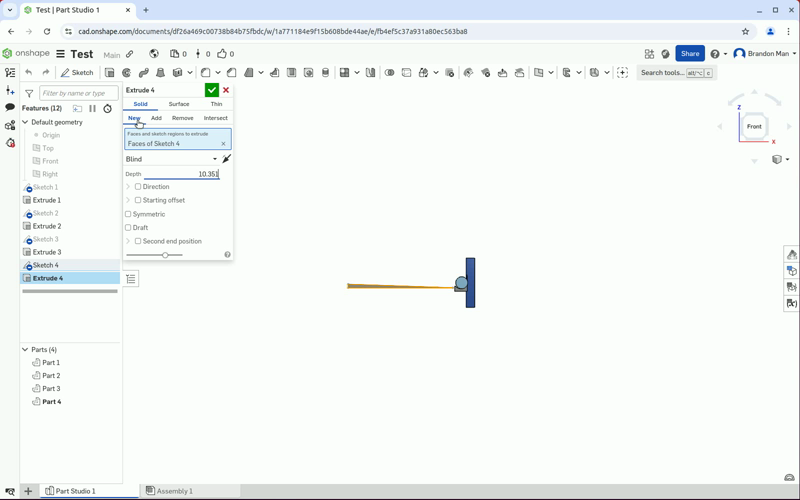
key(enter)
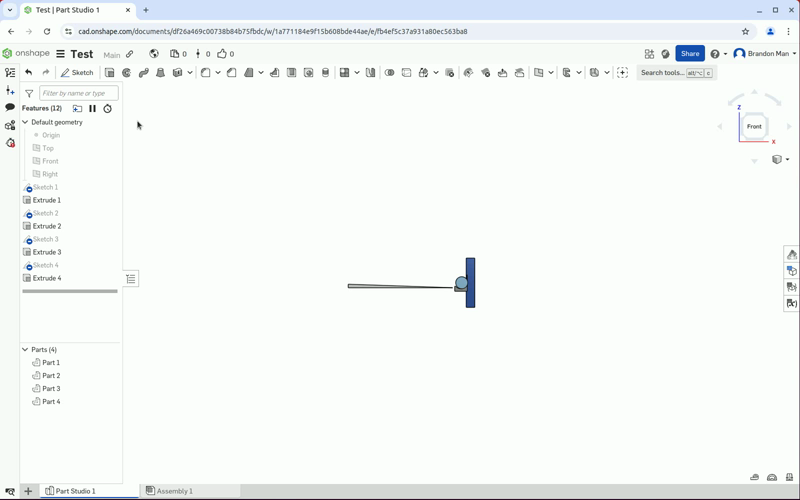
key(shift+h)
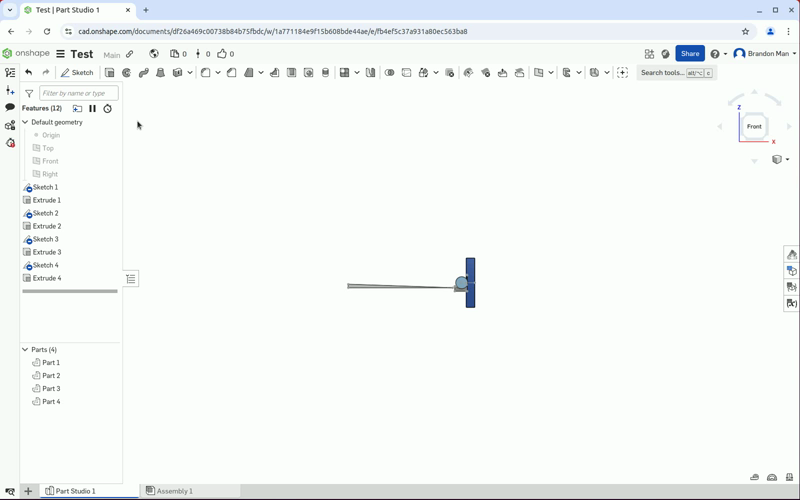
key(shift+h)
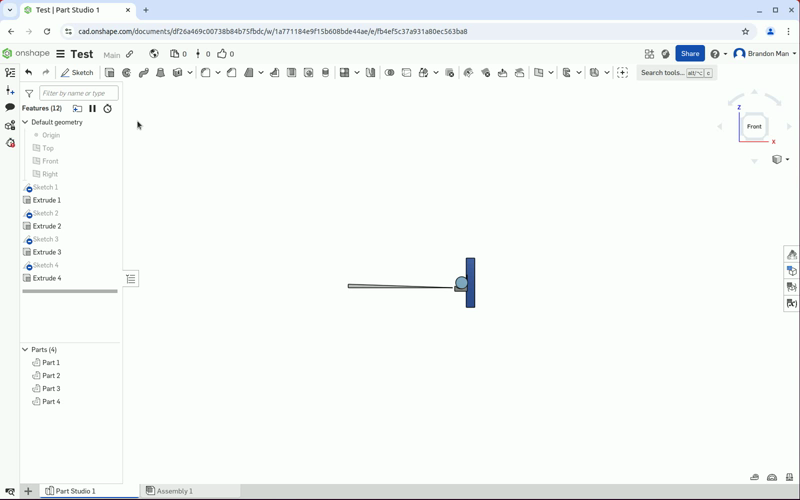
mouse_move(73, 189)
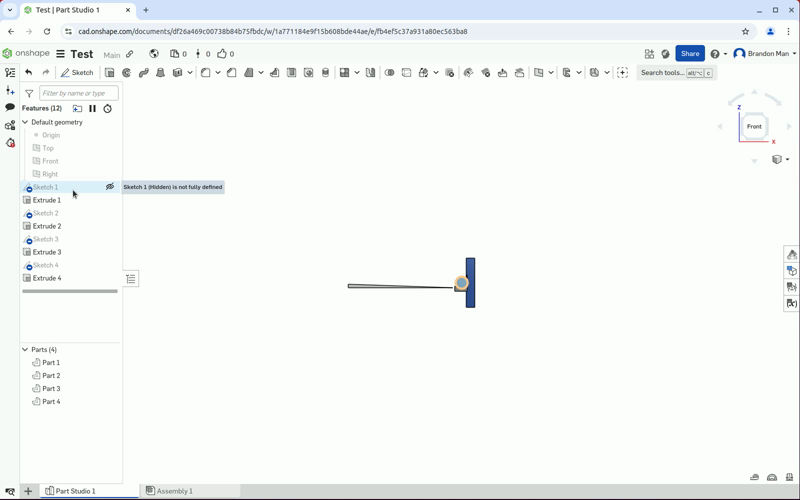
click(73, 189)
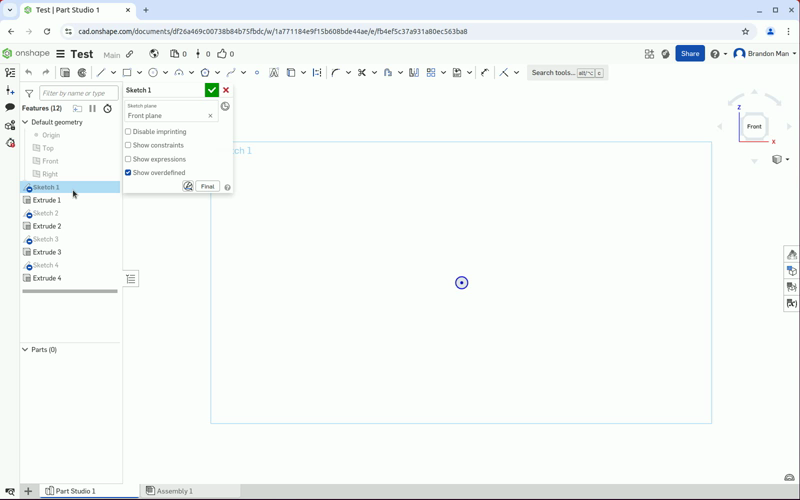
mouse_move(229, 92)
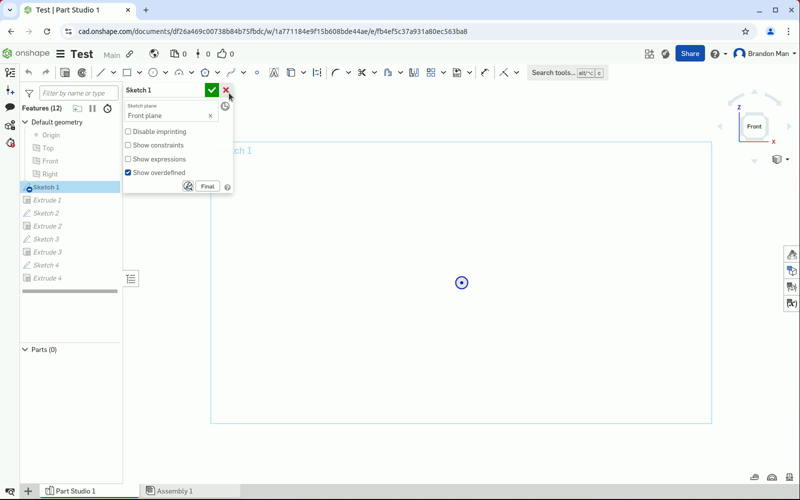
click(229, 92)
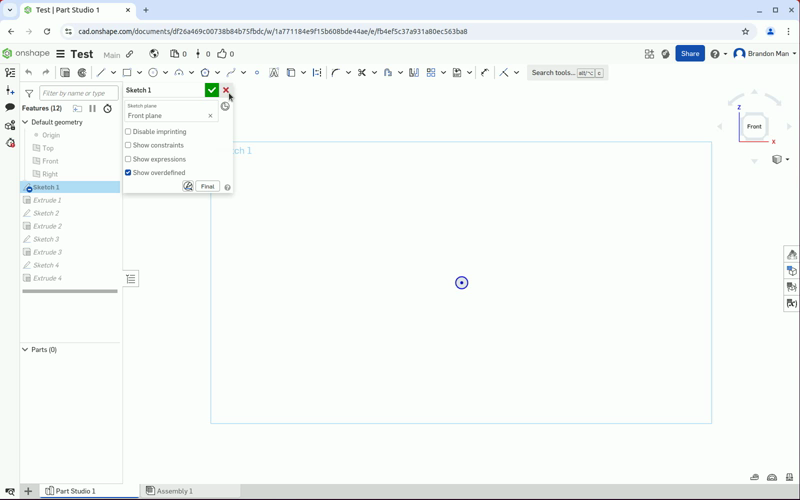
key(shift+s)
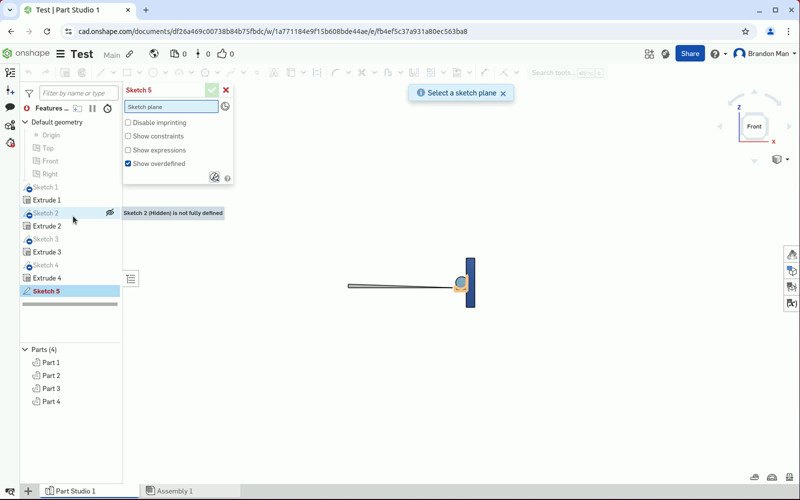
scroll(3)
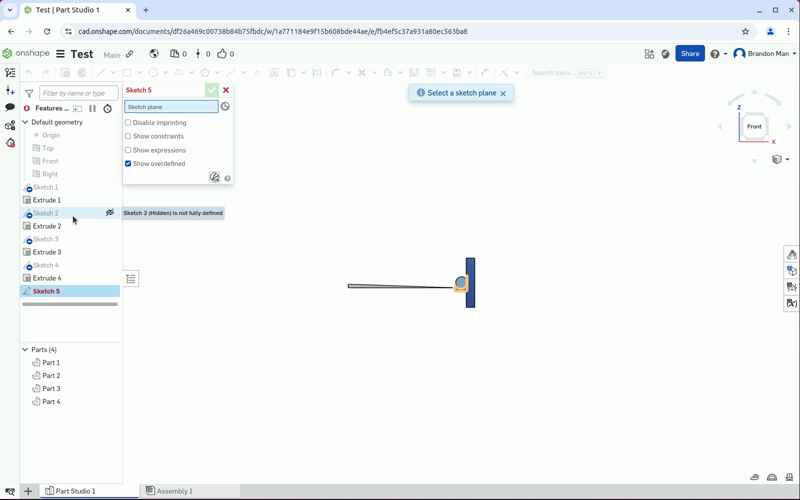
mouse_move(73, 163)
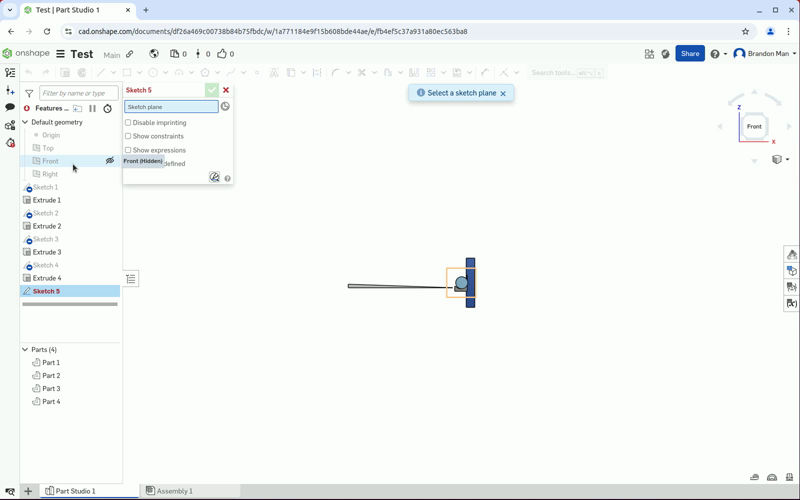
click(73, 163)
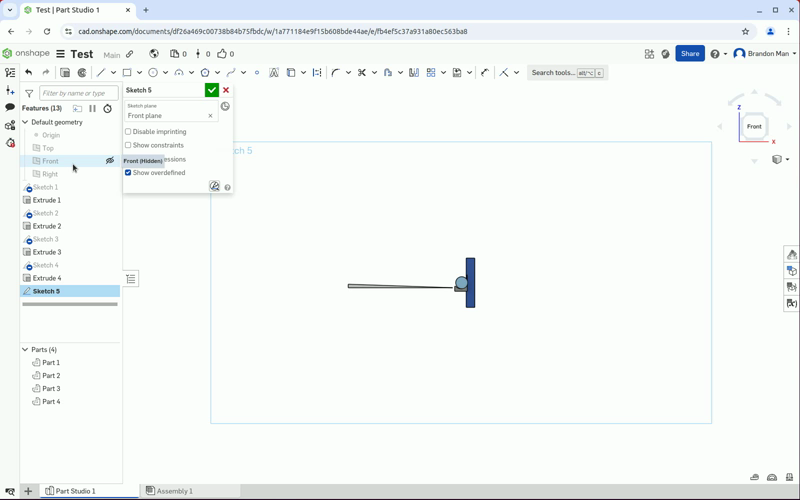
mouse_move(73, 352)
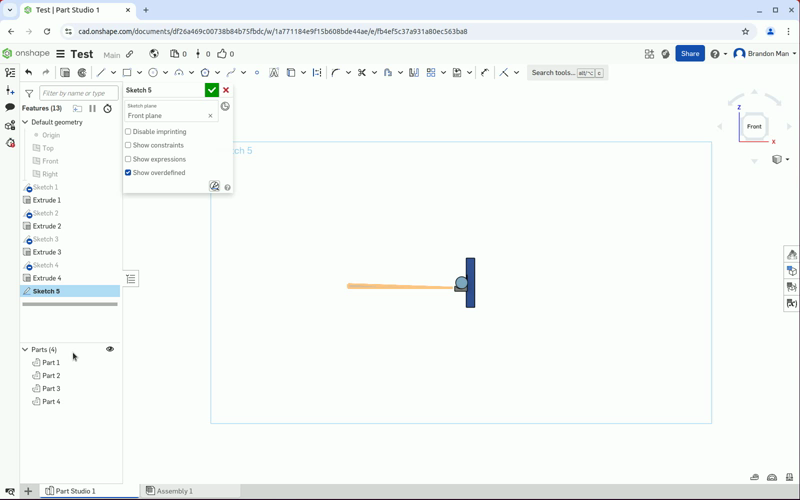
key(y)
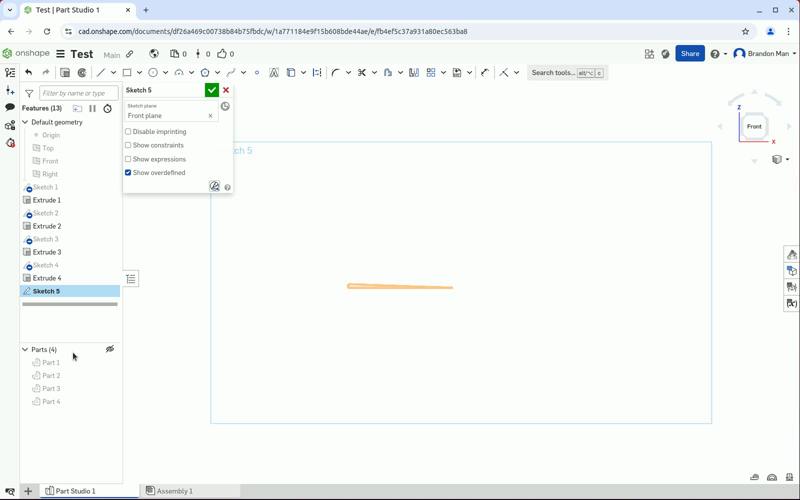
key(c)
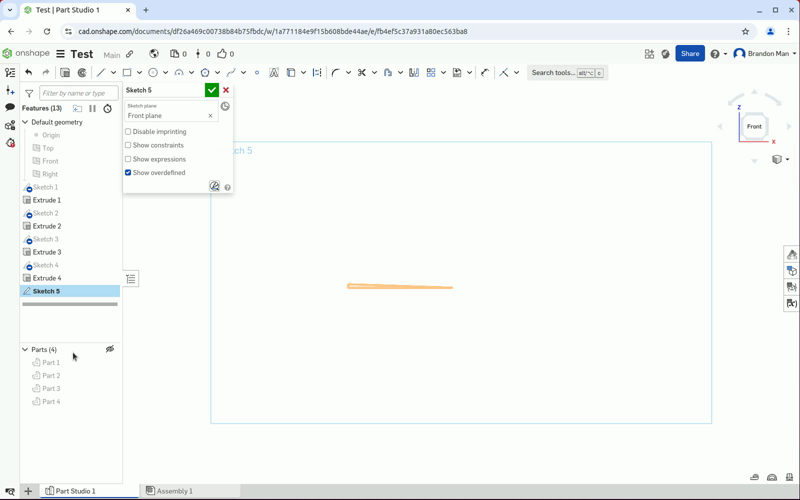
key_down(shift)
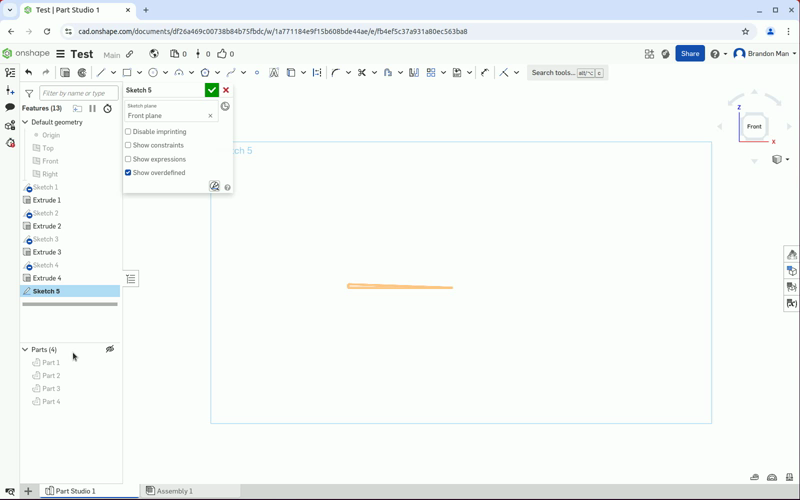
mouse_move(450, 282)
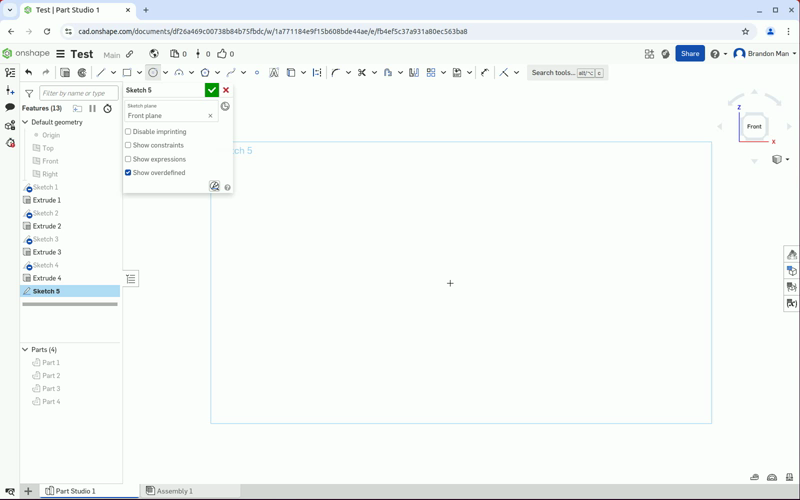
click(450, 282)
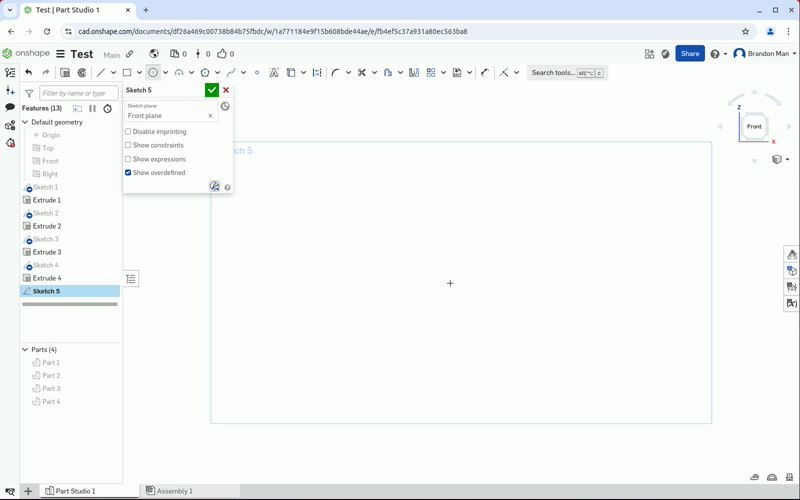
key_up(shift)
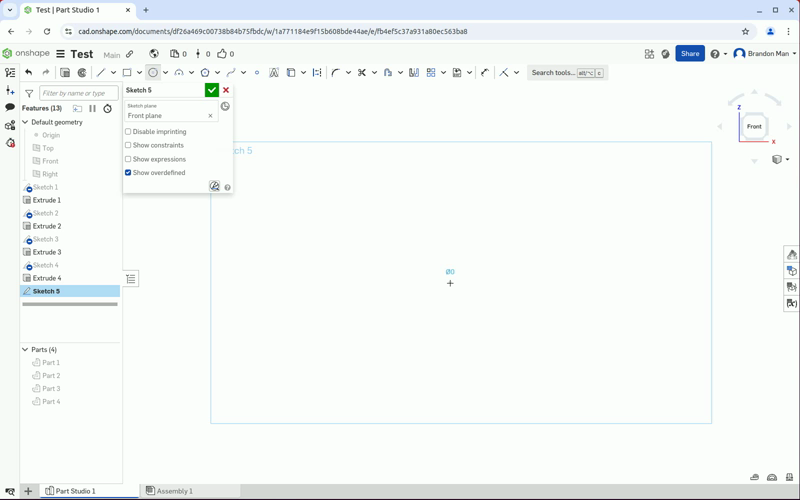
mouse_move(456, 282)
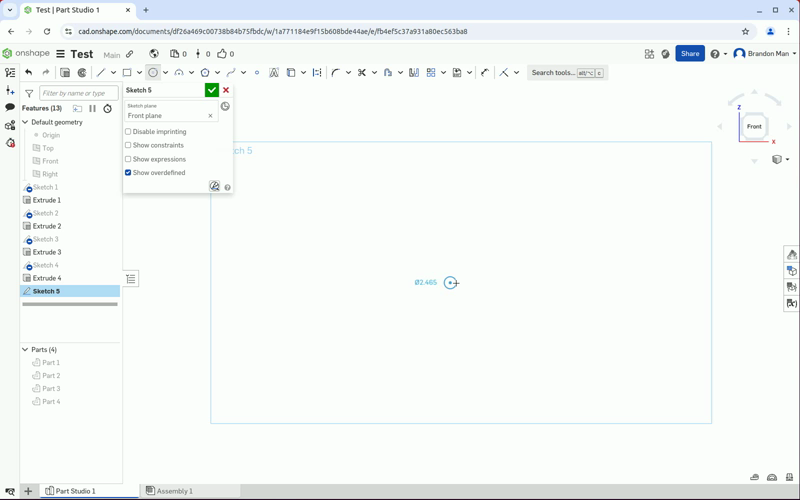
click(456, 282)
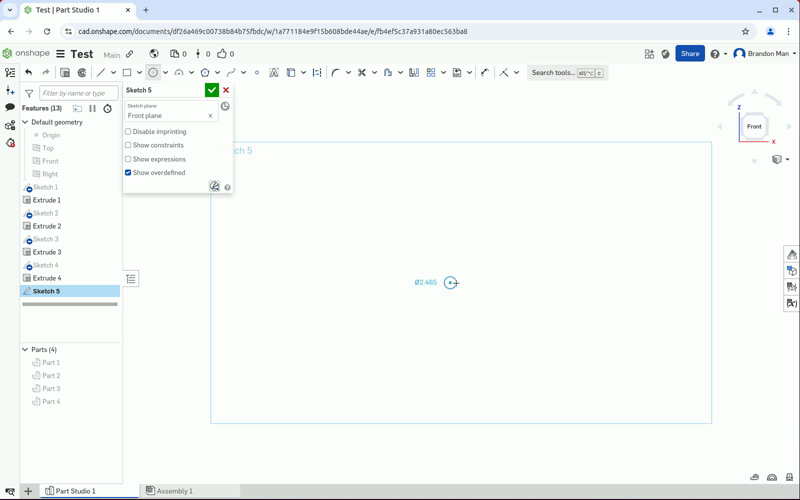
key(esc)
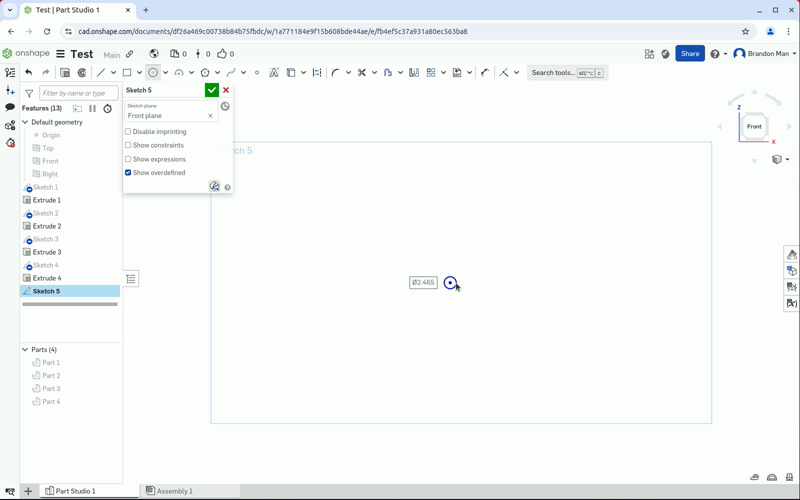
mouse_move(450, 281)
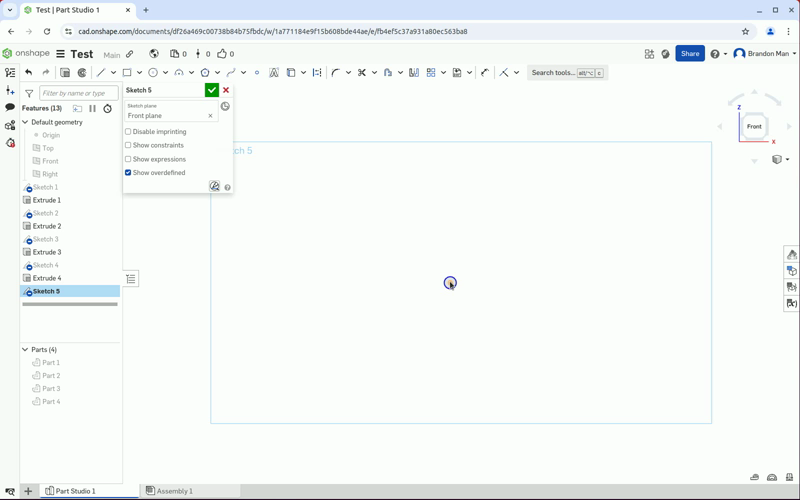
scroll(6)
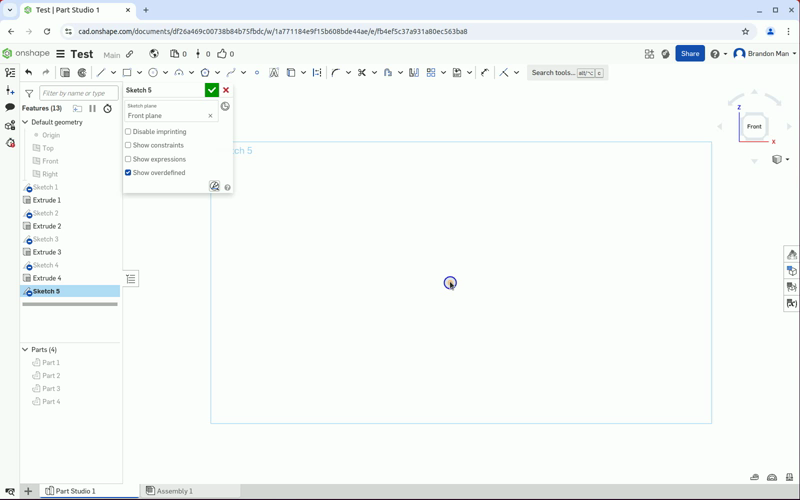
scroll(6)
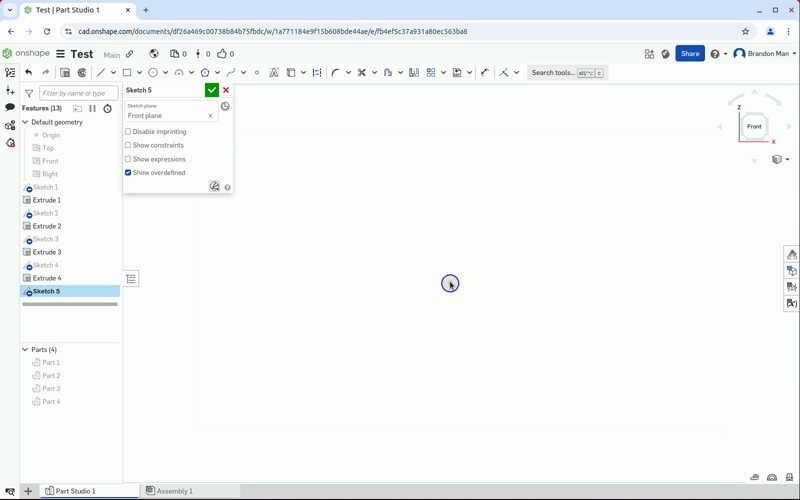
scroll(6)
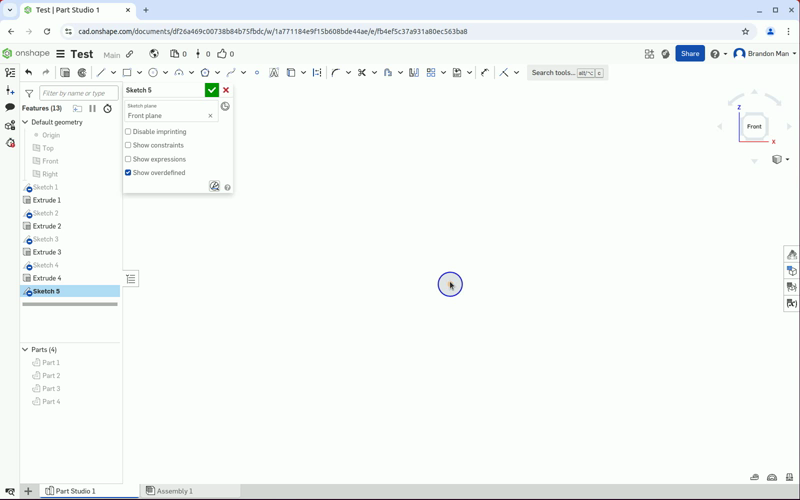
scroll(6)
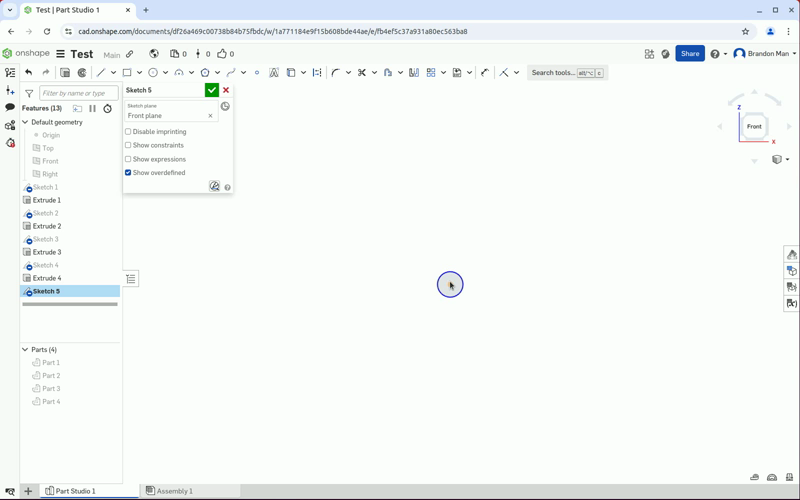
scroll(6)
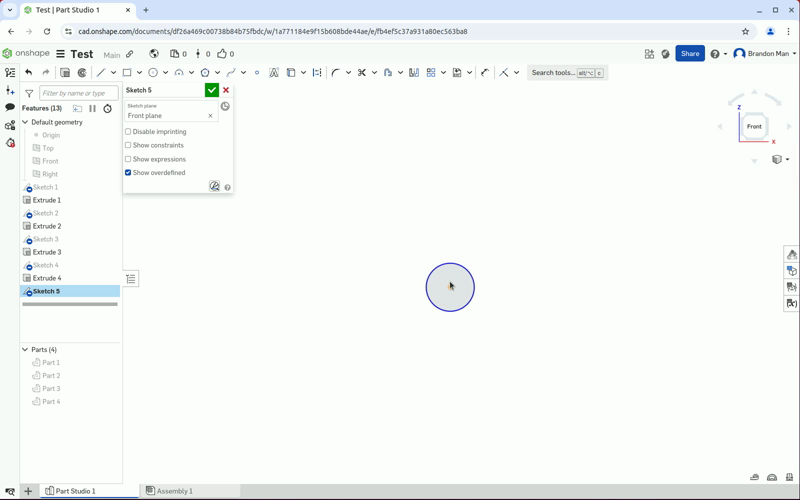
scroll(6)
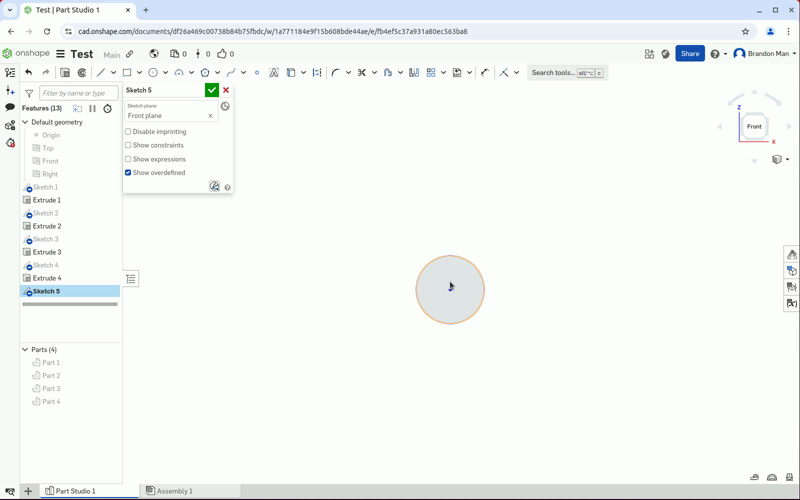
scroll(6)
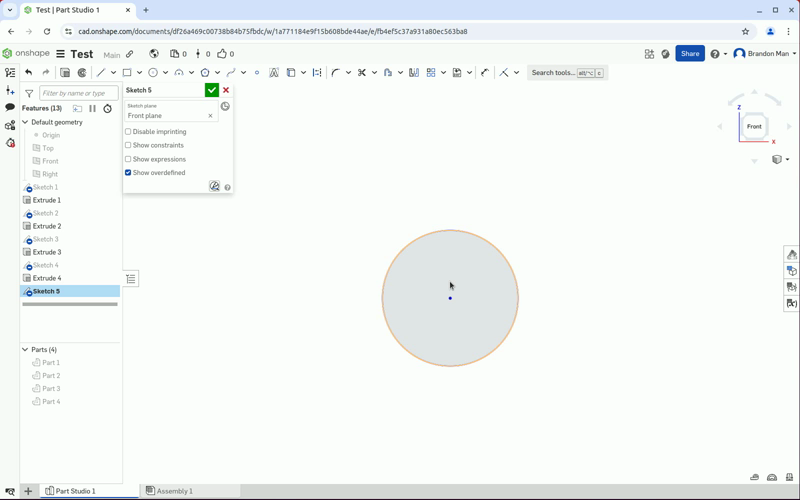
click(450, 281)
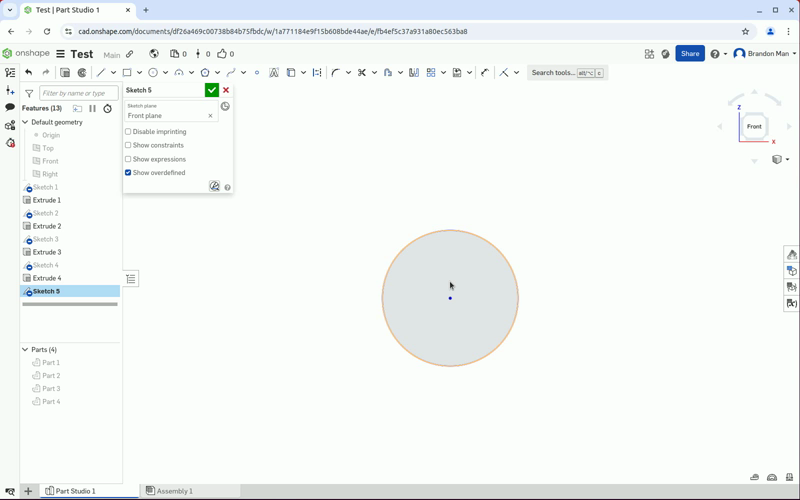
scroll(-6)
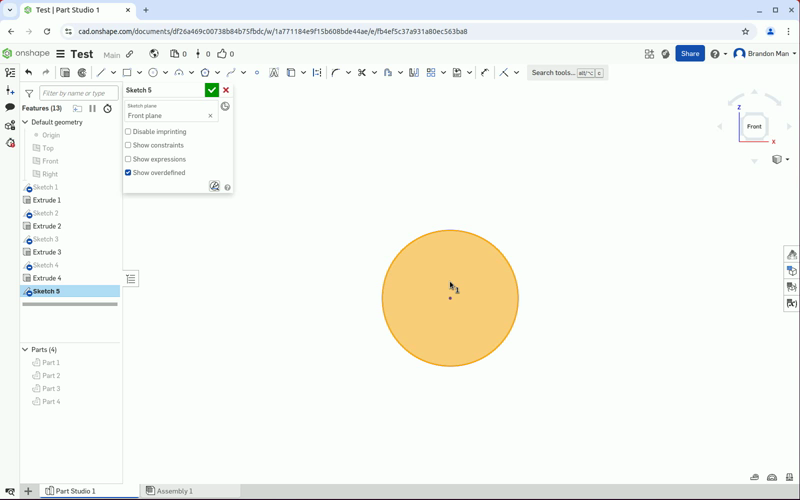
scroll(-6)
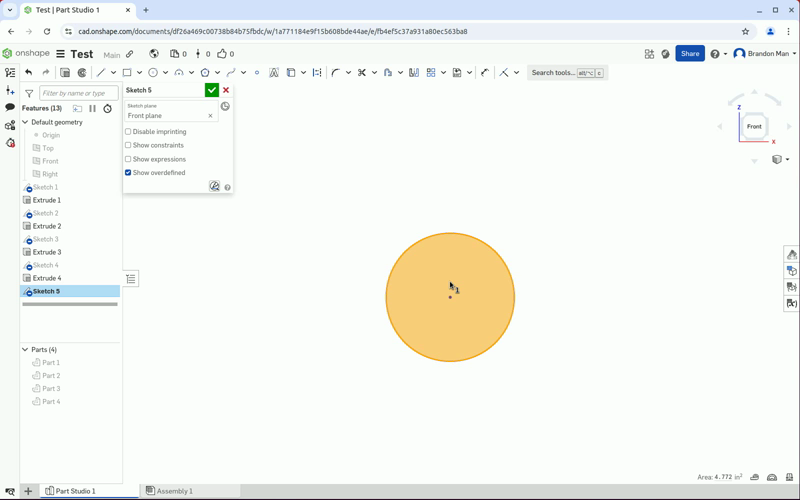
scroll(-6)
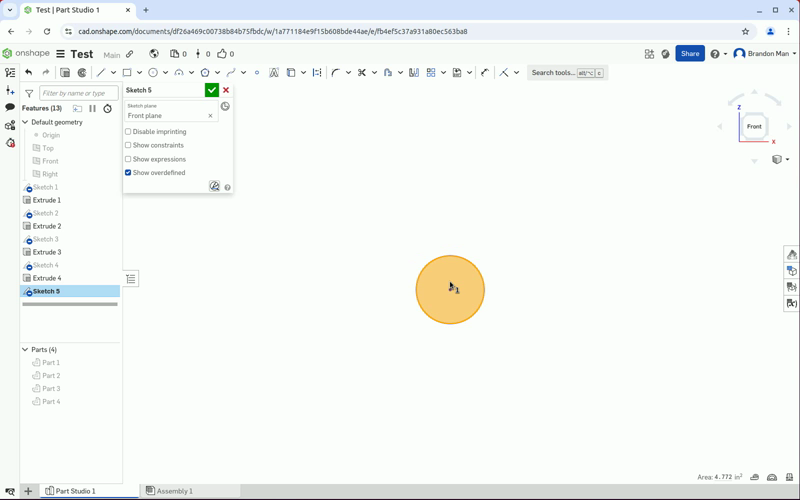
scroll(-6)
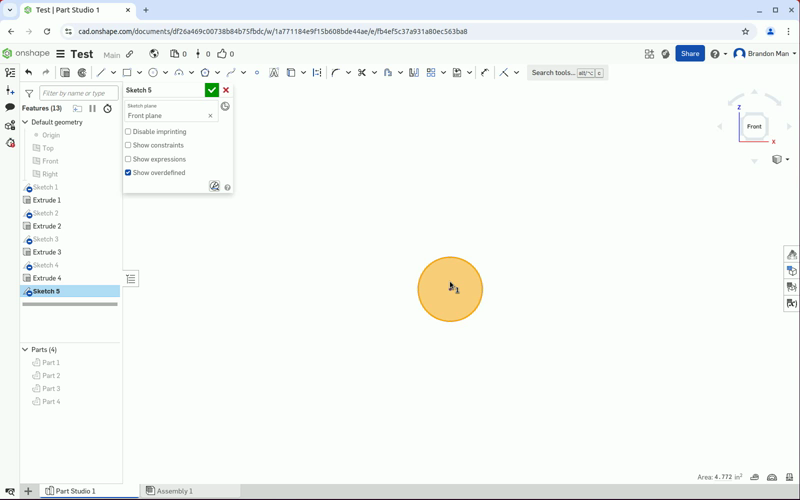
scroll(-6)
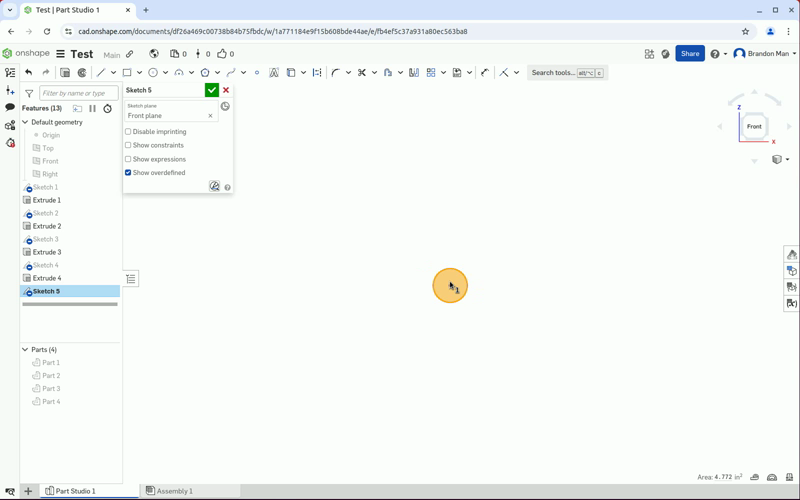
scroll(-6)
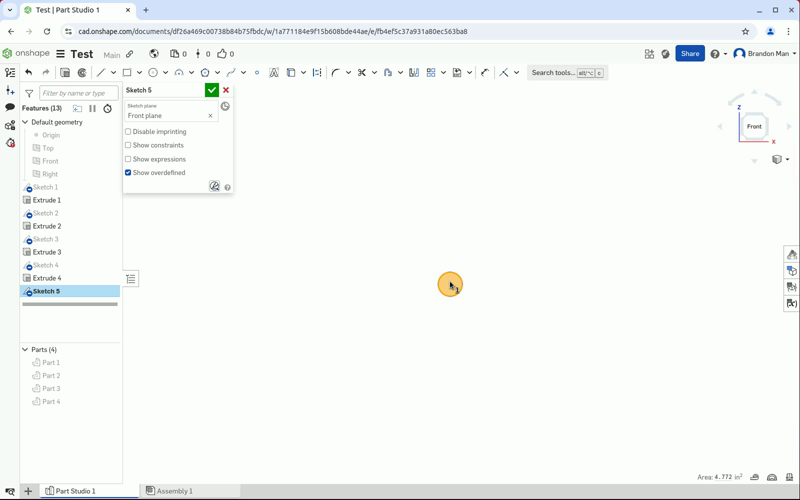
scroll(-6)
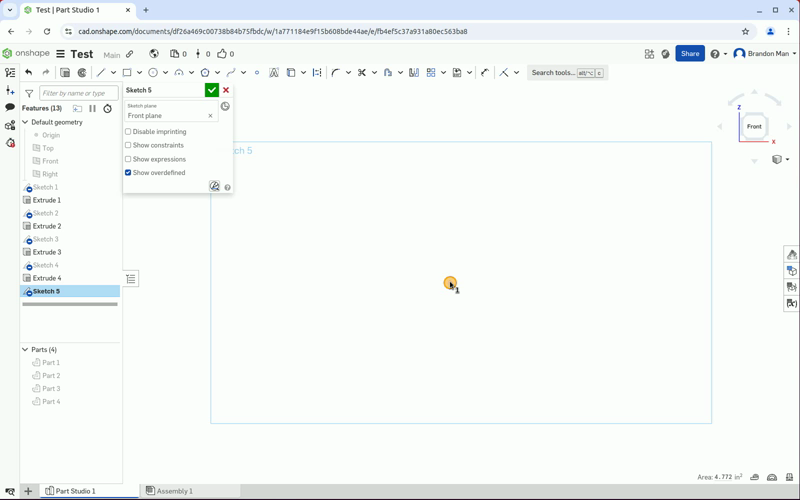
mouse_move(73, 352)
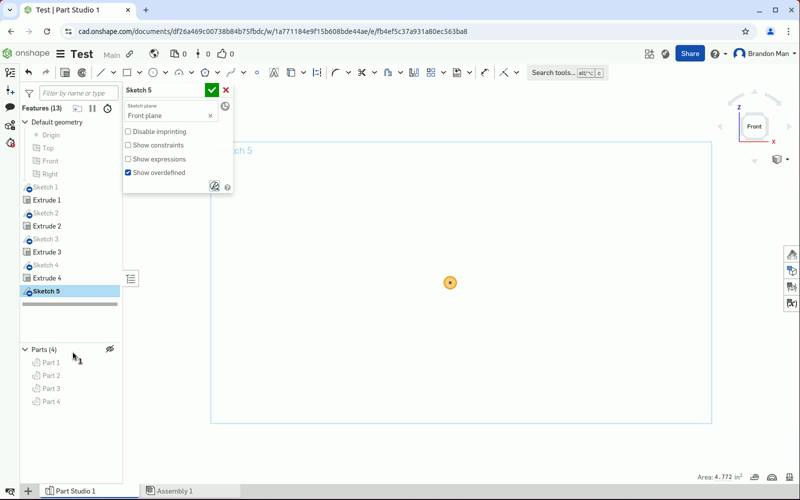
key(shift+y)
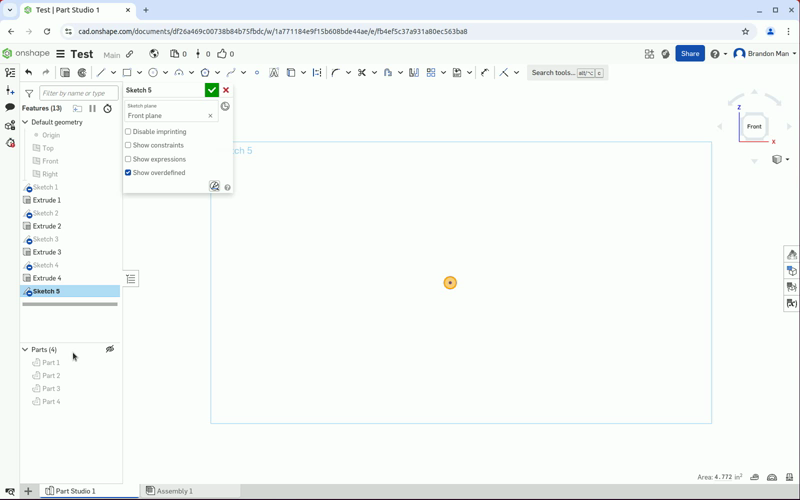
key(shift+e)
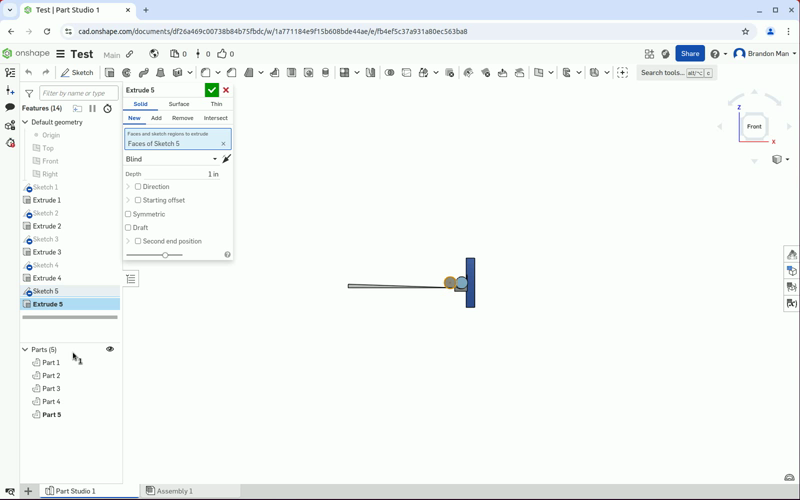
mouse_move(143, 106)
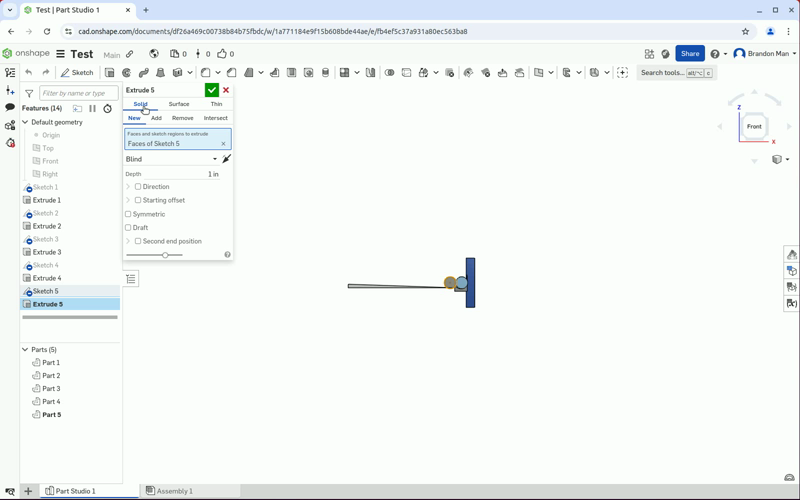
click(143, 106)
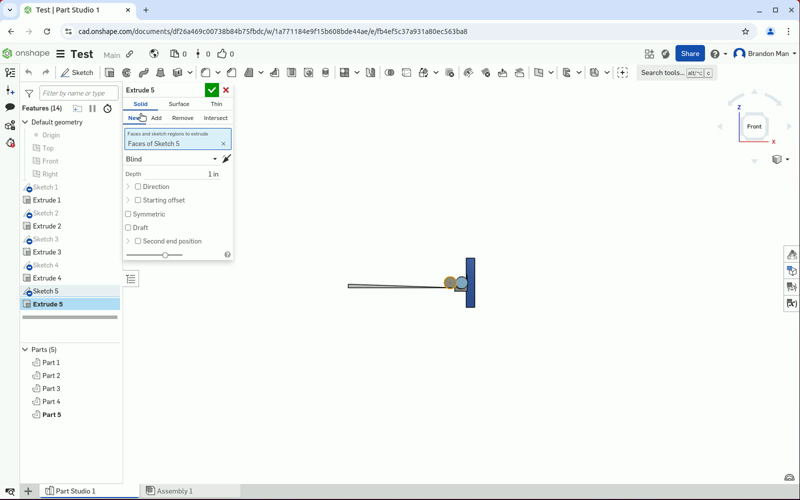
mouse_move(137, 120)
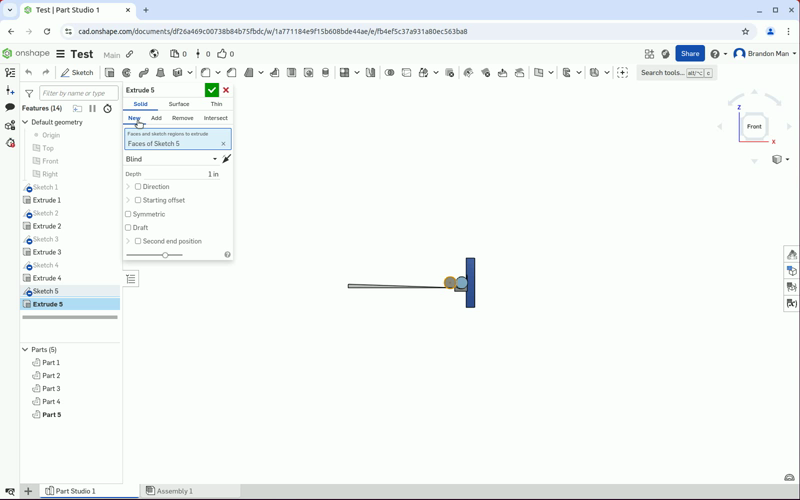
click(137, 120)
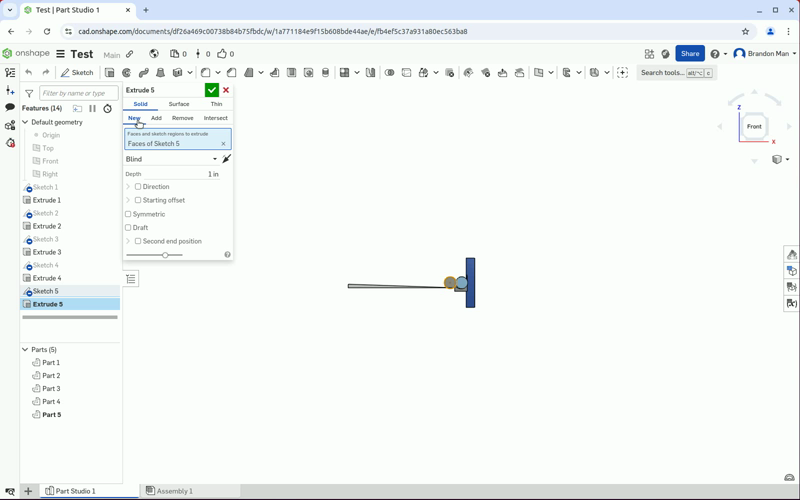
key(tab, 4)
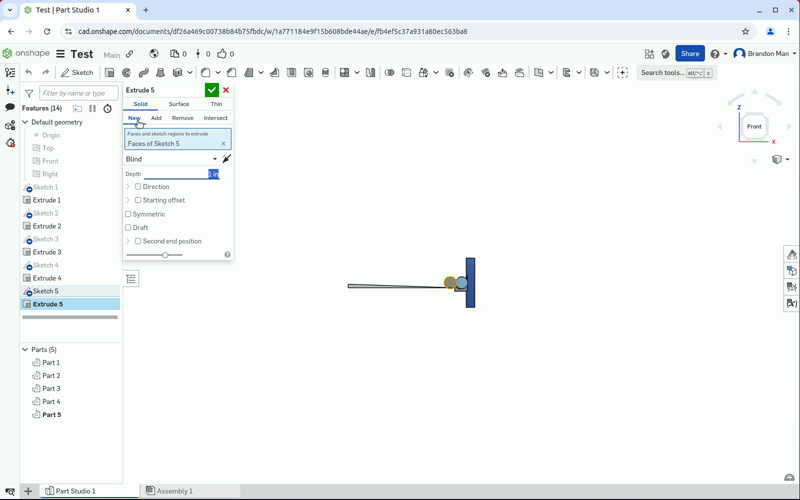
text(9.147)
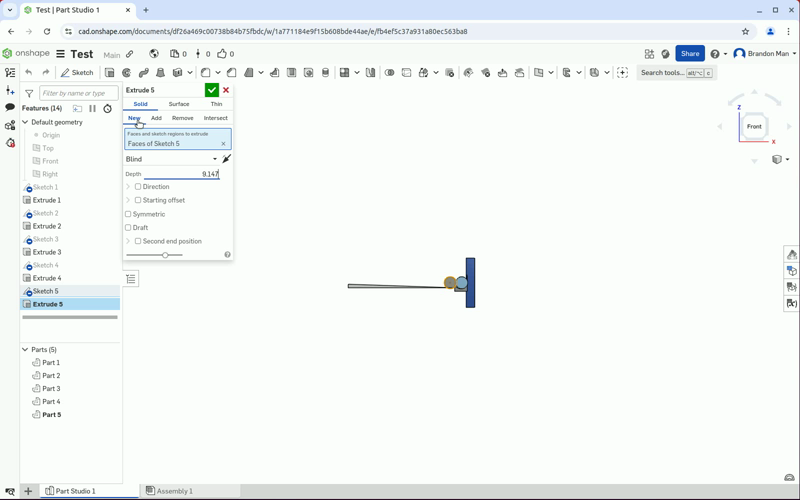
key(enter)
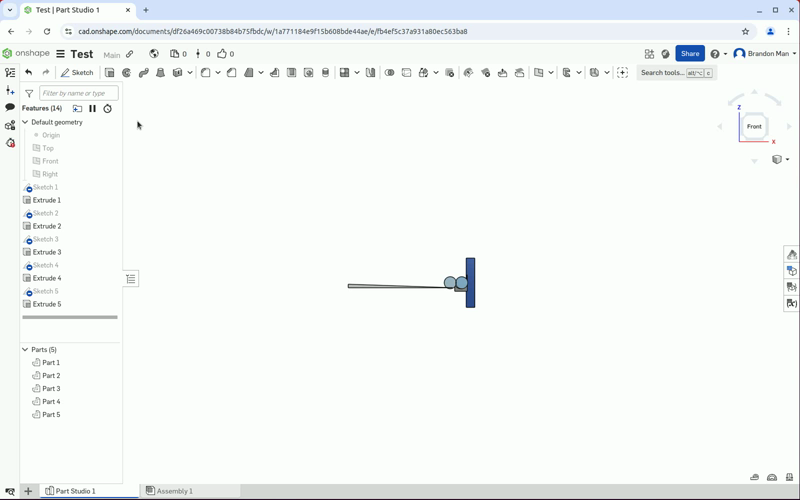
key(shift+h)
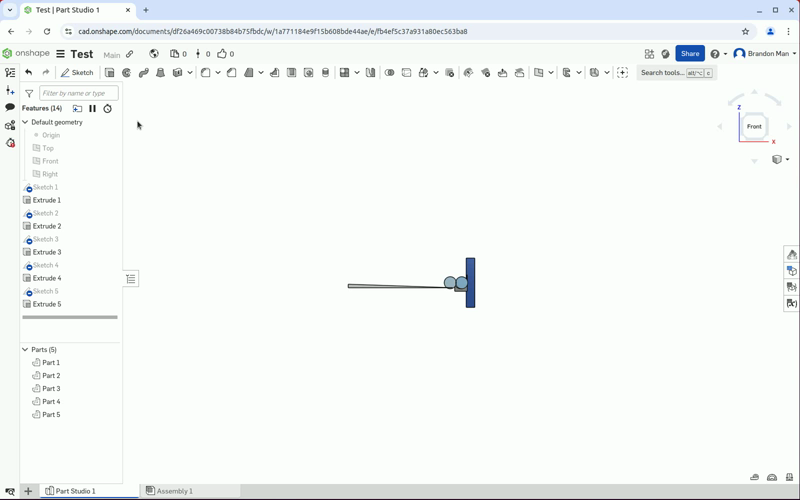
key(shift+h)
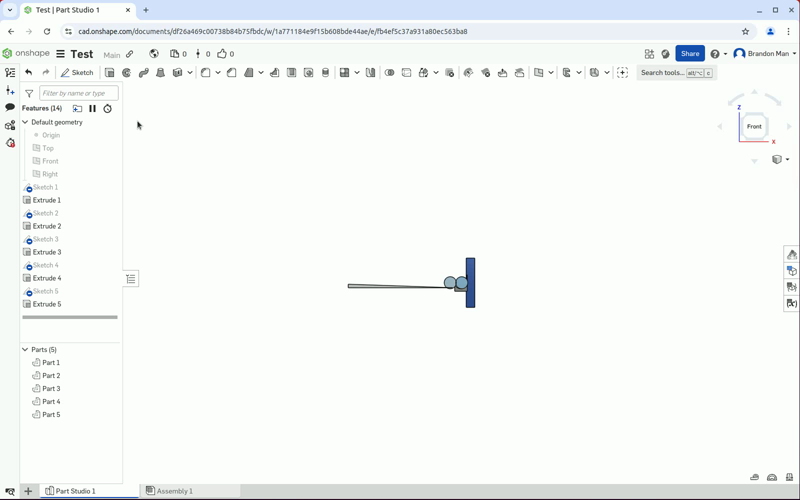
mouse_move(73, 189)
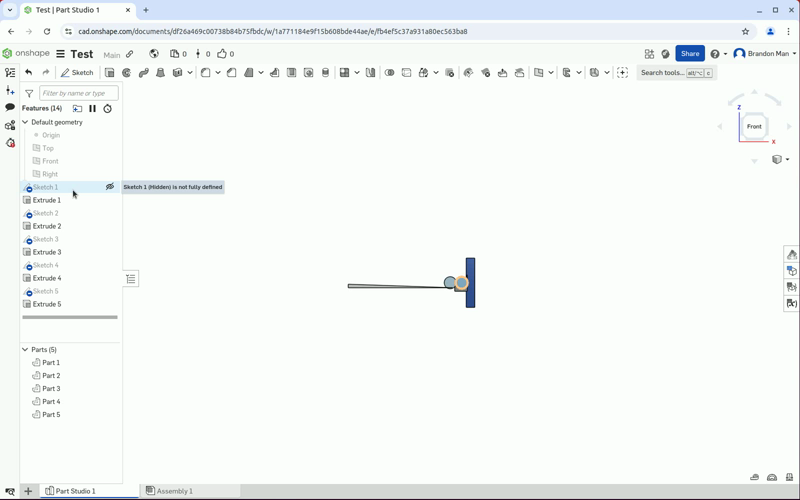
click(73, 189)
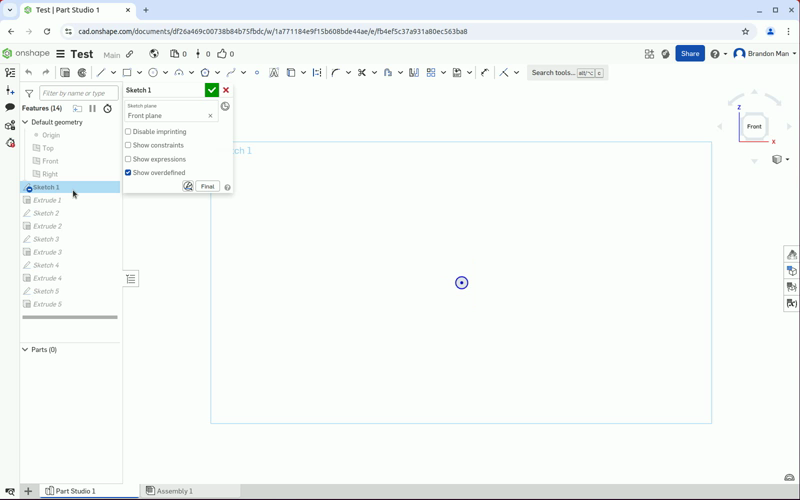
mouse_move(229, 92)
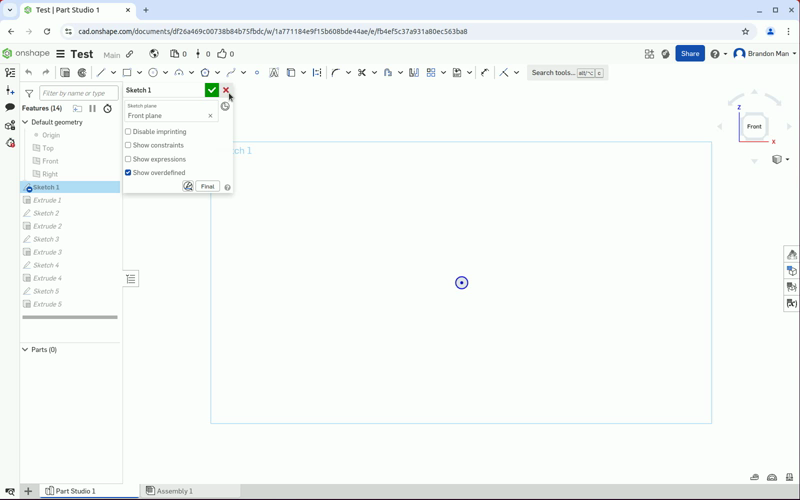
click(229, 92)
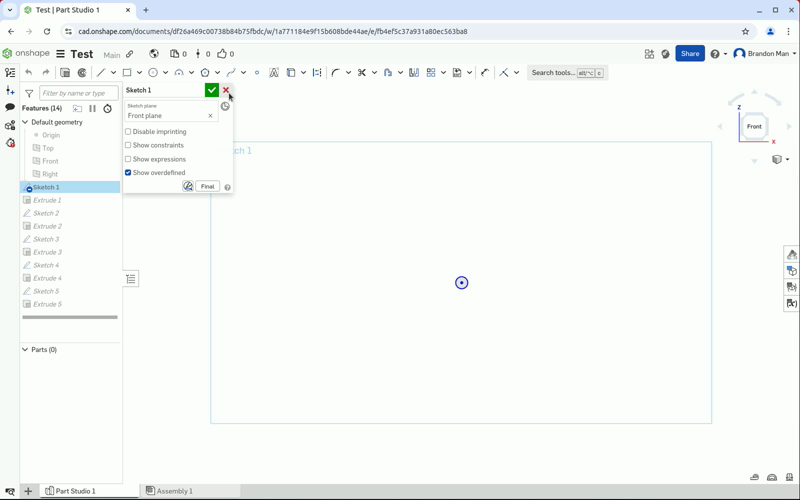
key(shift+s)
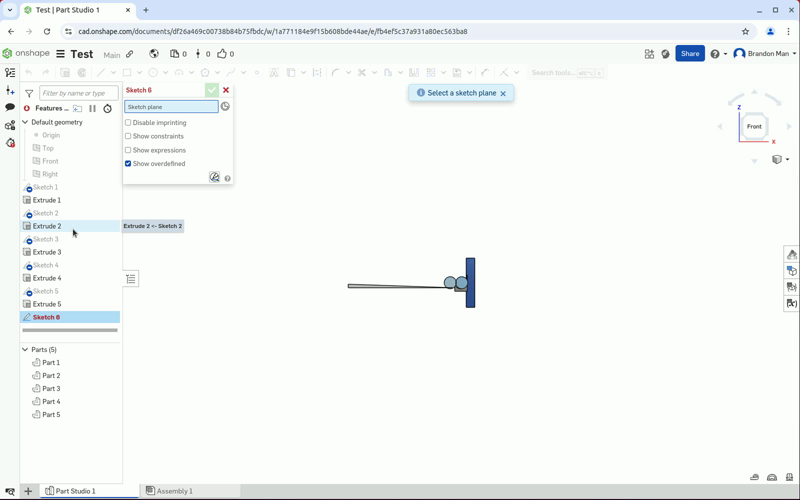
scroll(3)
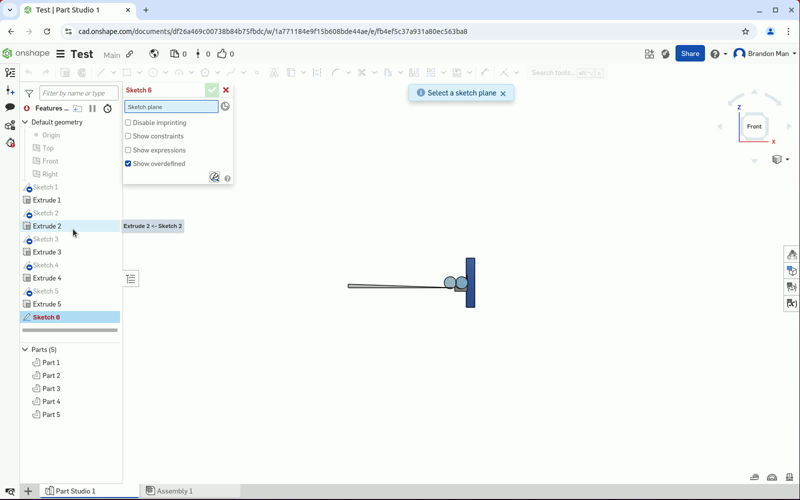
mouse_move(73, 163)
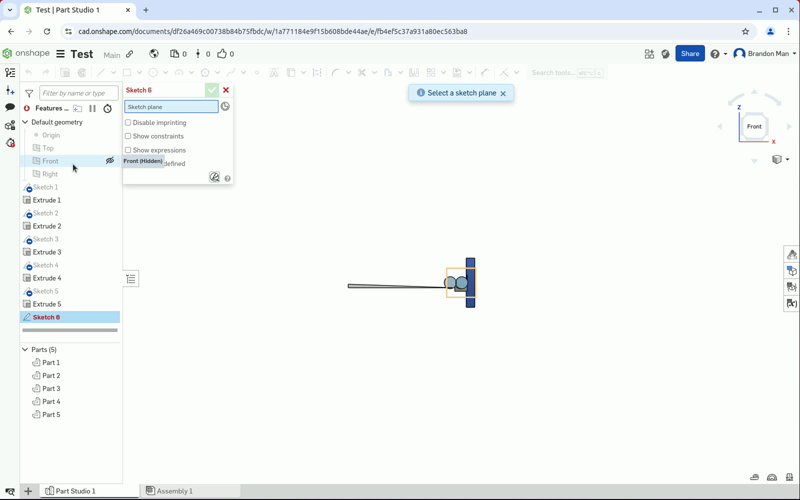
click(73, 163)
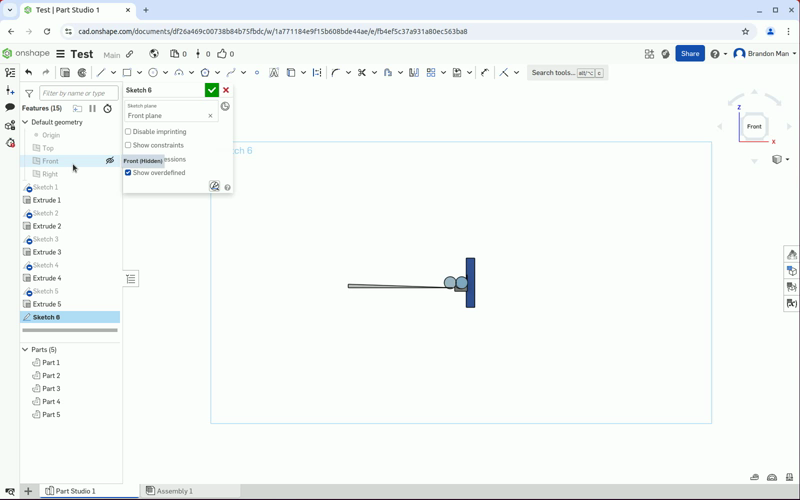
mouse_move(73, 352)
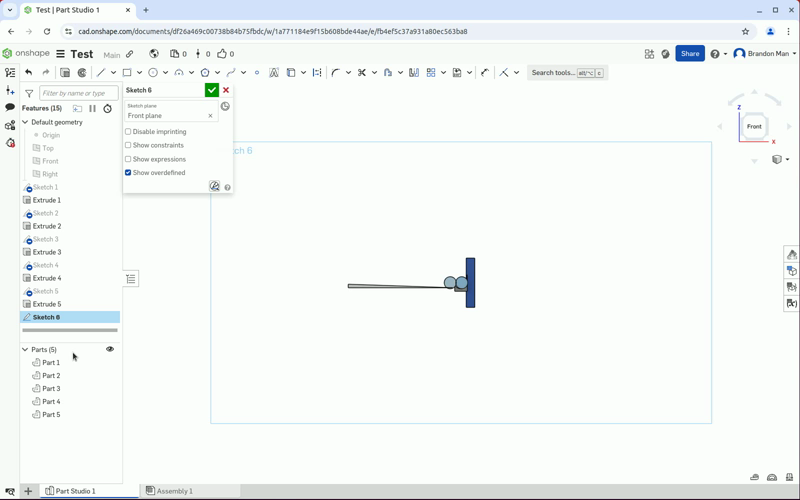
key(y)
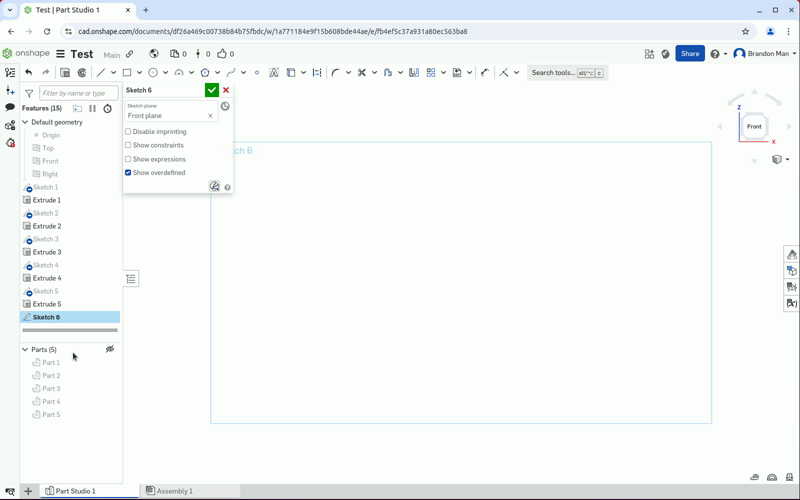
key(l)
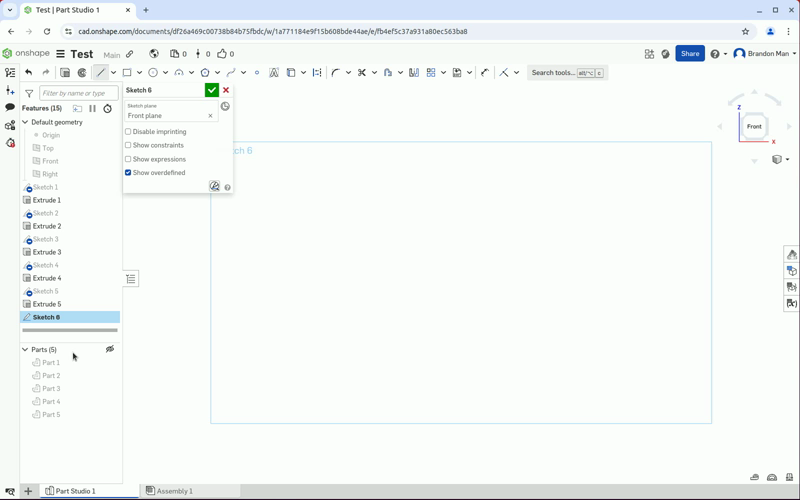
key_down(shift)
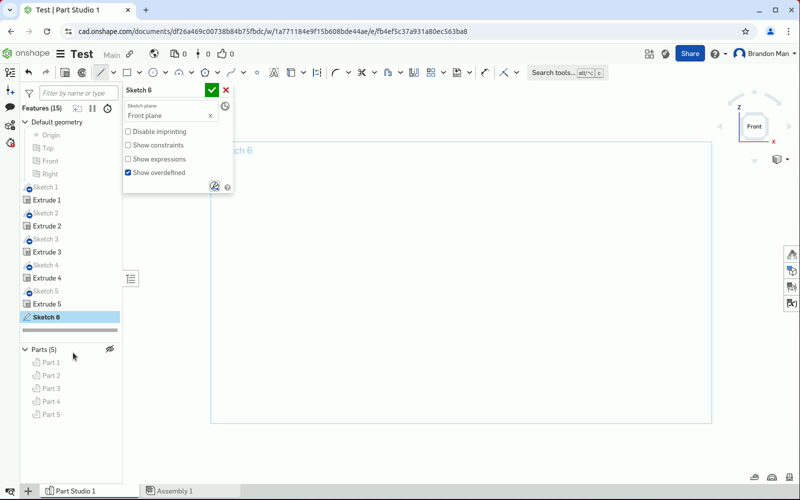
mouse_move(452, 275)
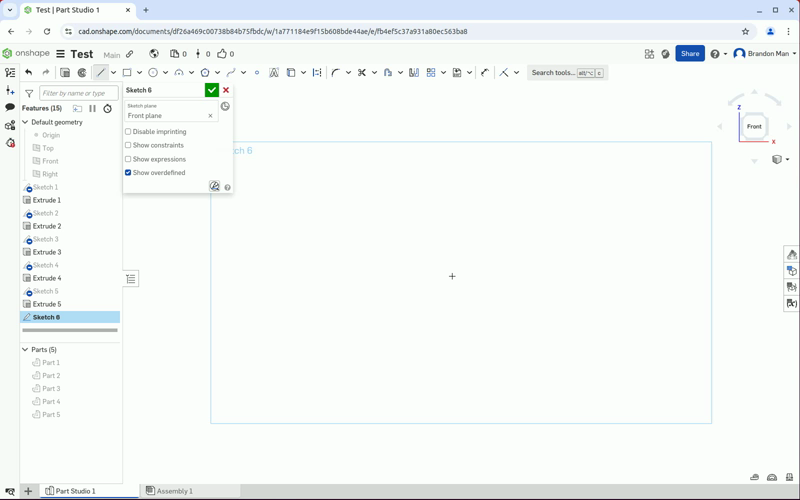
click(452, 275)
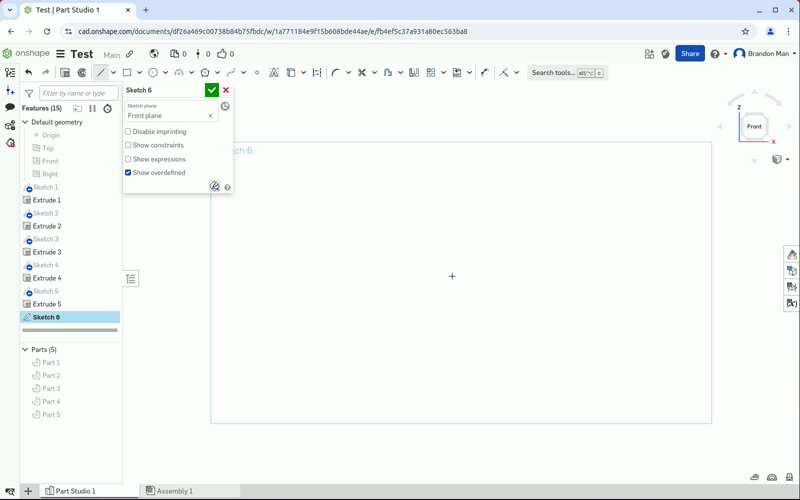
key_up(shift)
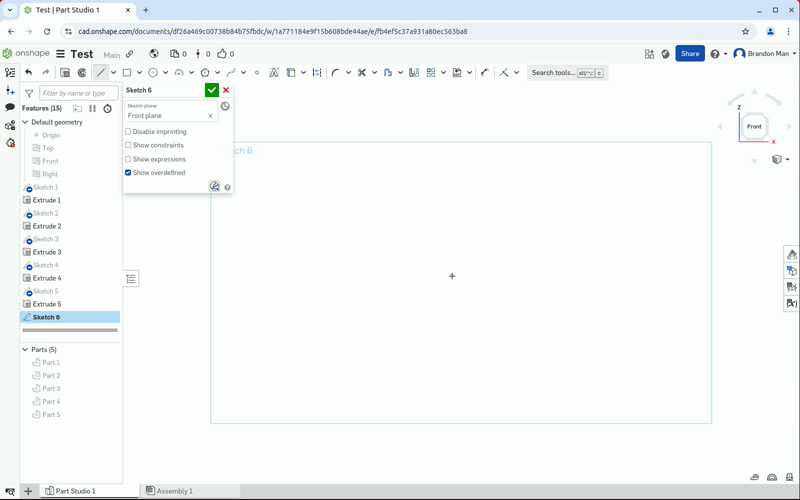
key_down(shift)
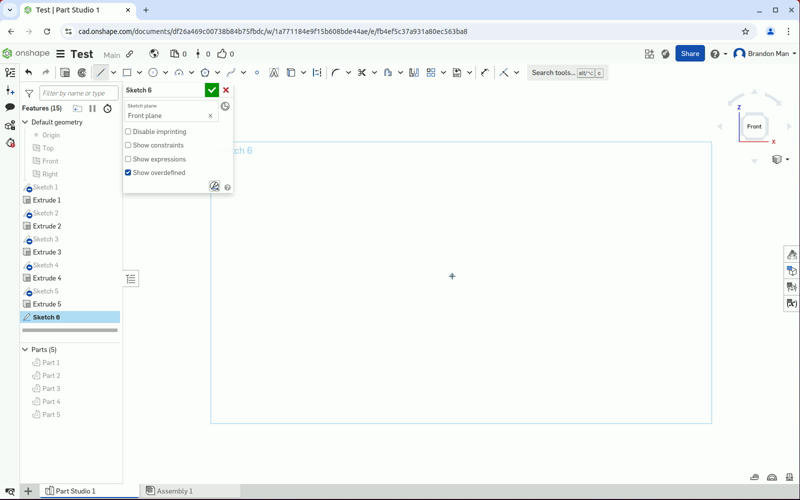
mouse_move(482, 275)
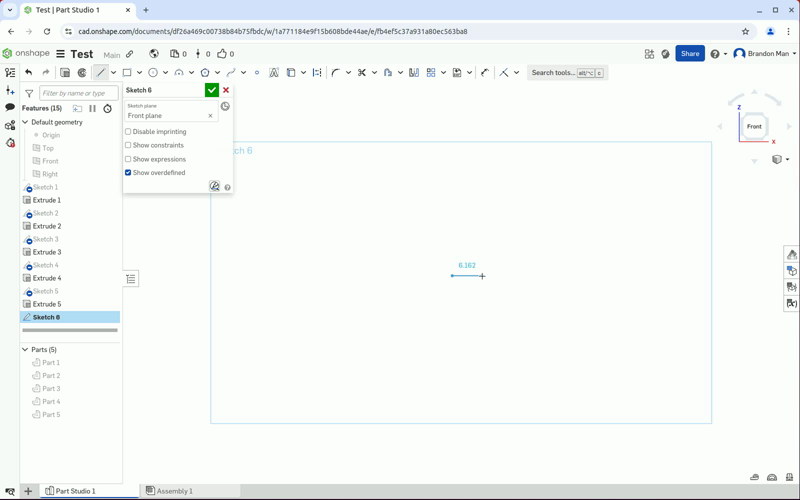
mouse_move(454, 279)
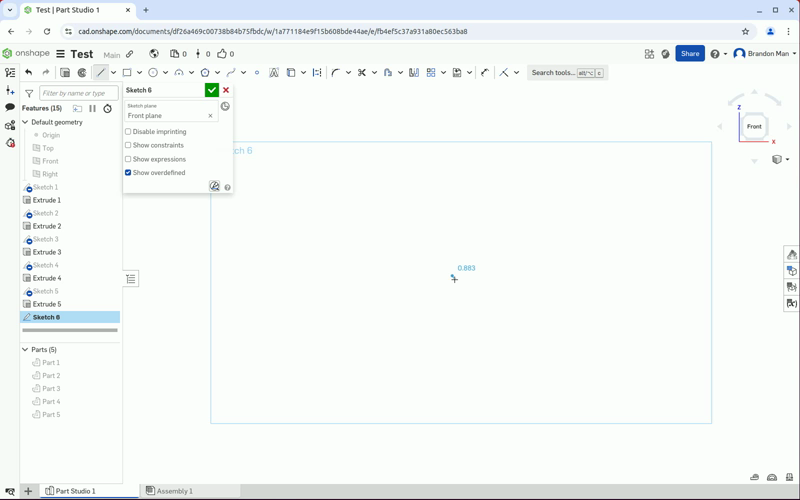
scroll(6)
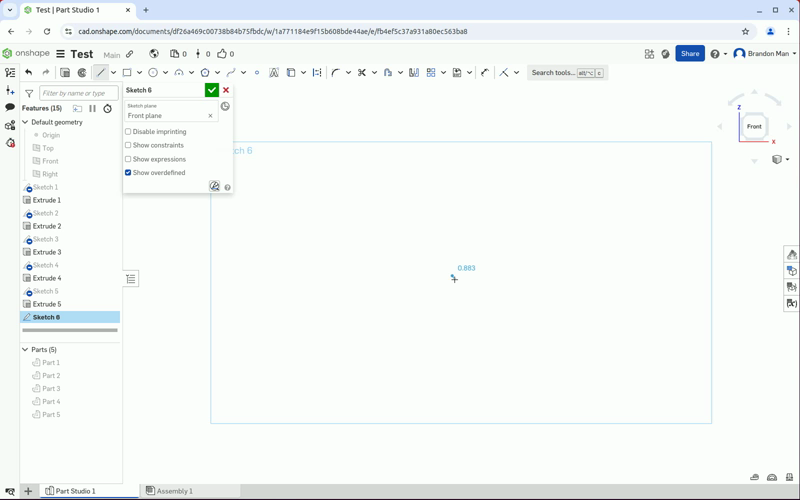
scroll(6)
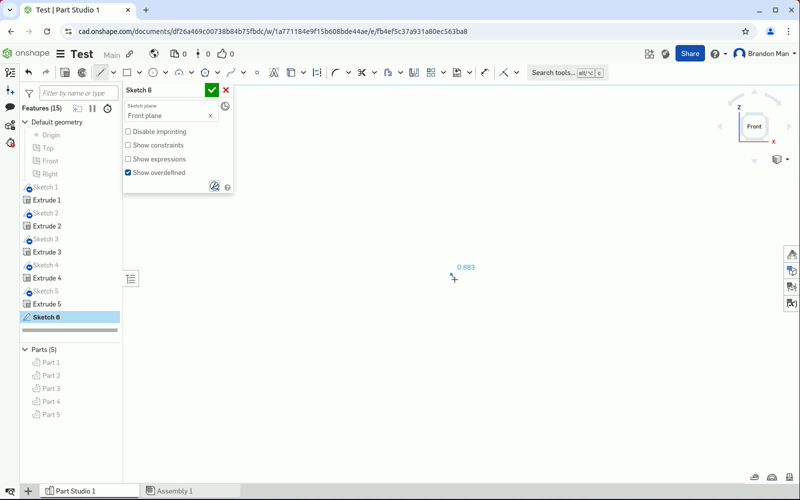
scroll(6)
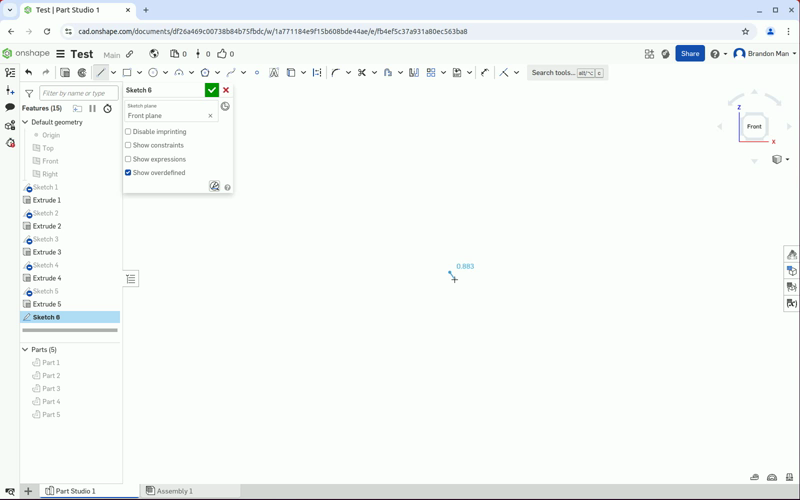
scroll(6)
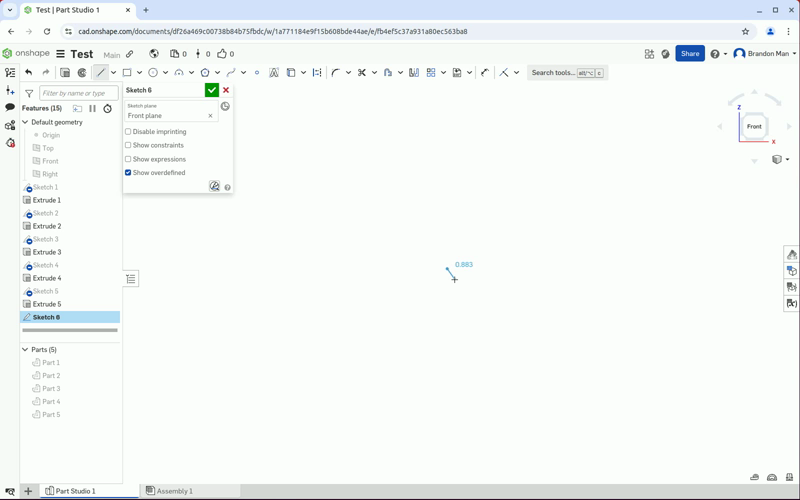
scroll(6)
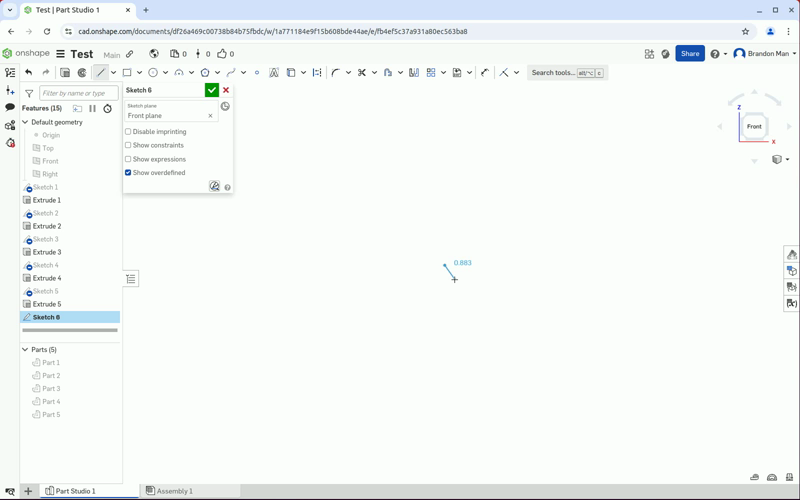
scroll(6)
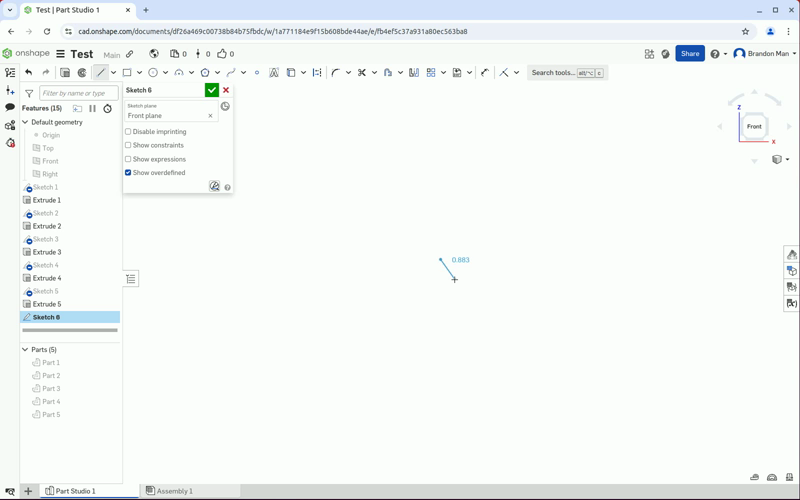
scroll(6)
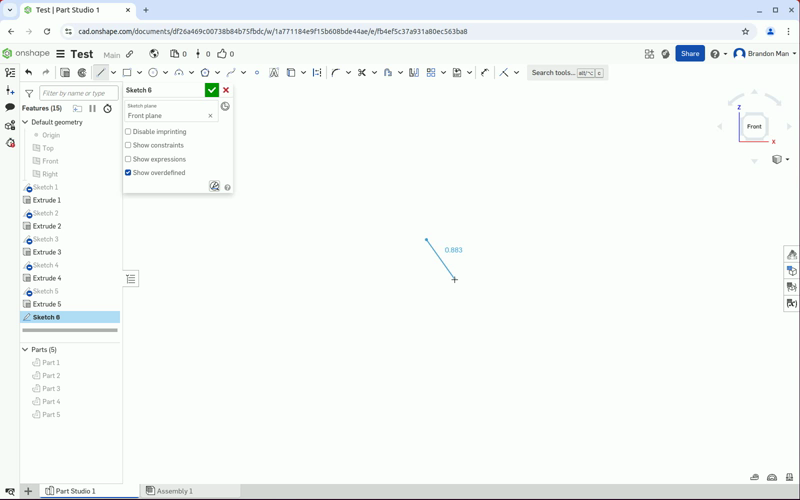
click(454, 279)
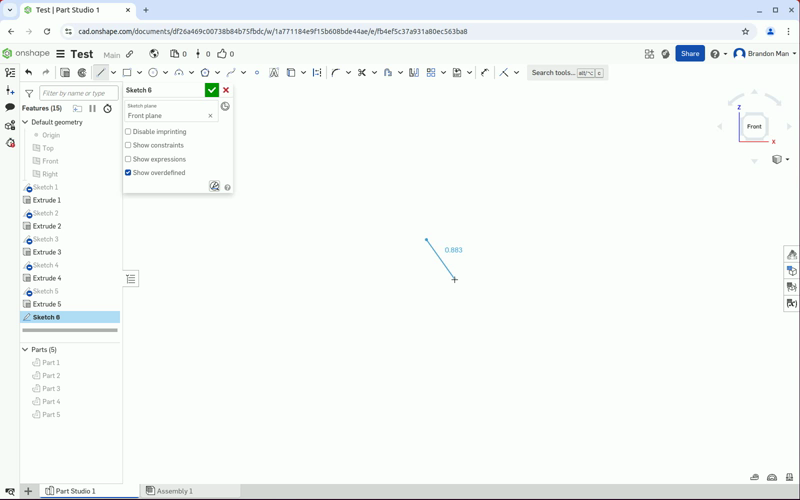
scroll(-6)
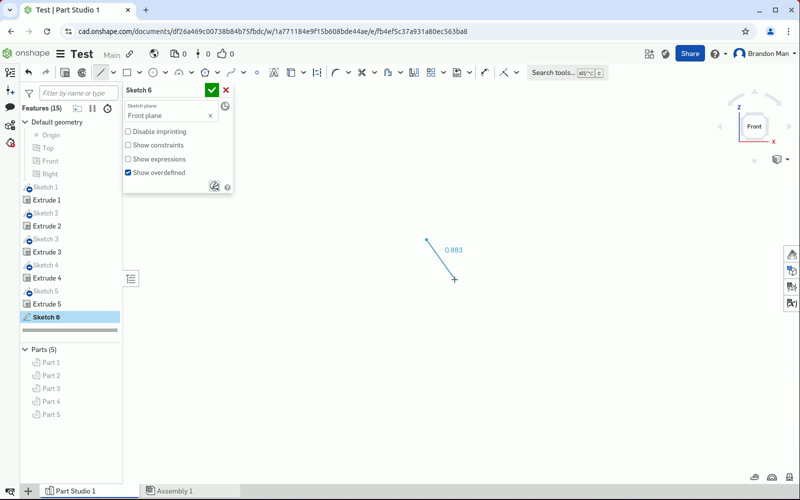
scroll(-6)
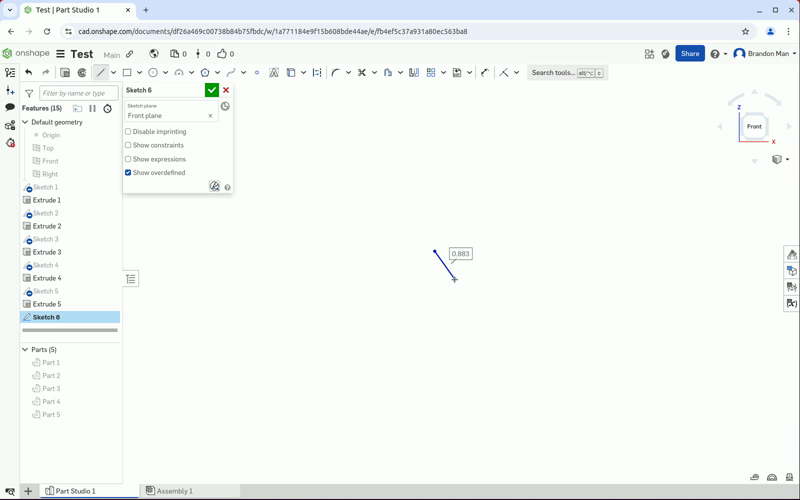
scroll(-6)
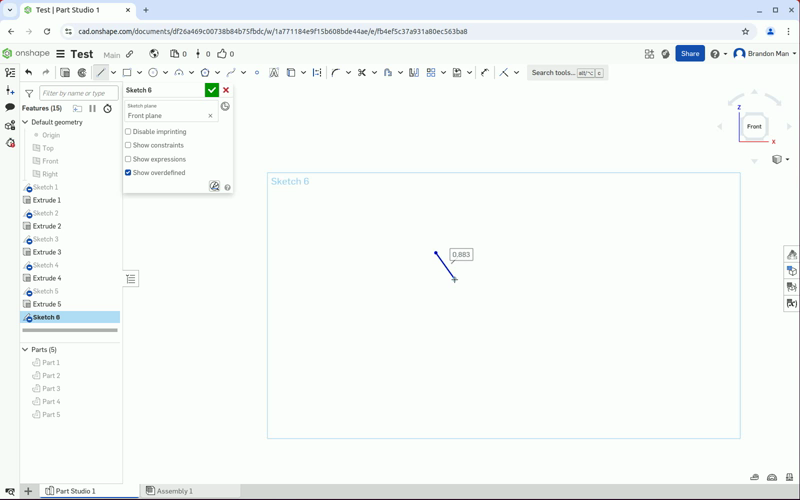
scroll(-6)
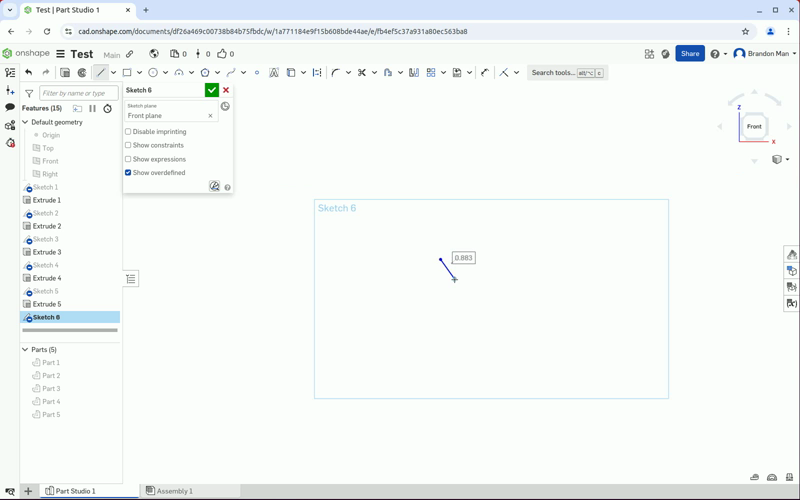
scroll(-6)
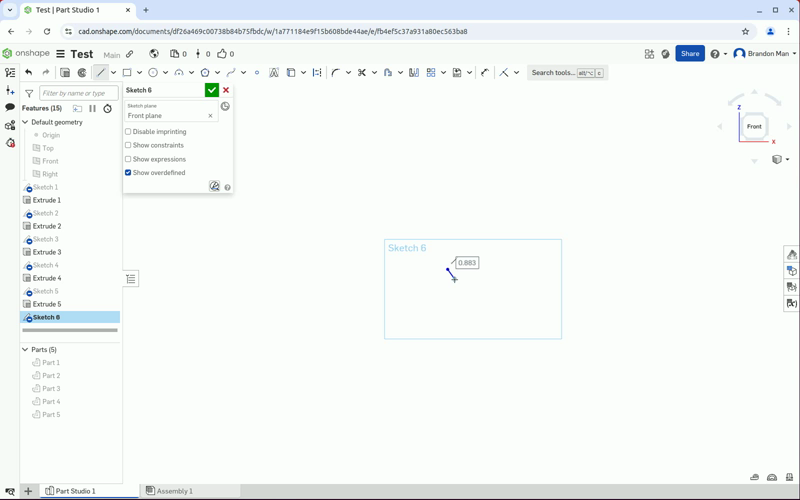
scroll(-6)
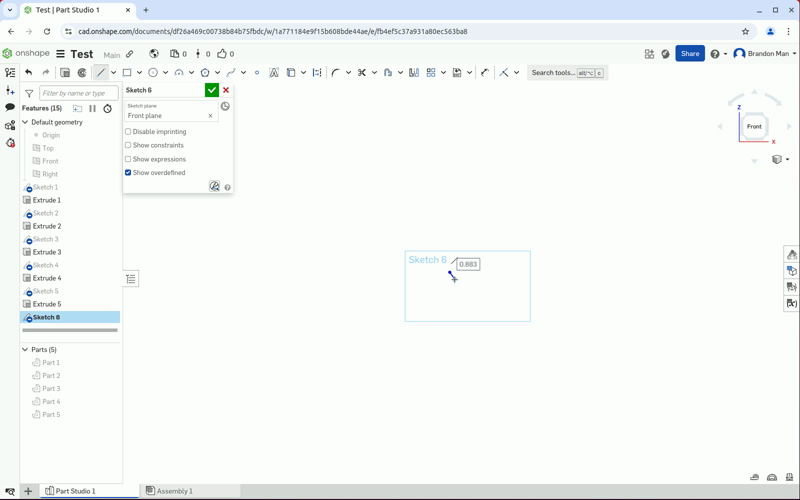
scroll(-6)
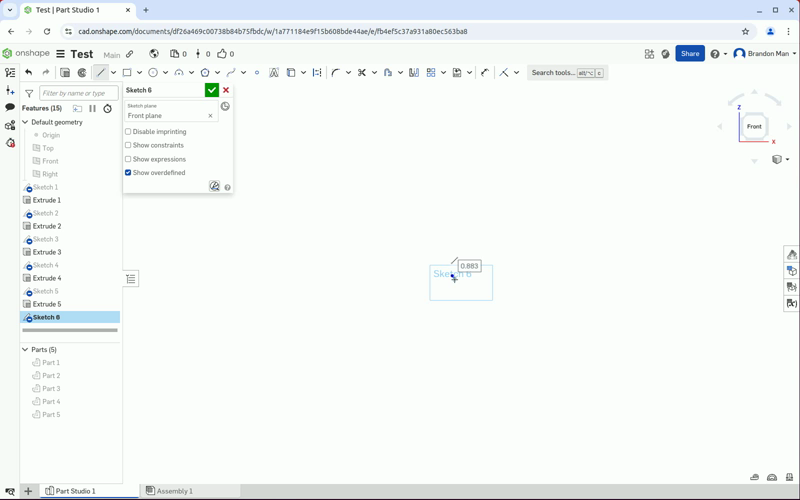
key_up(shift)
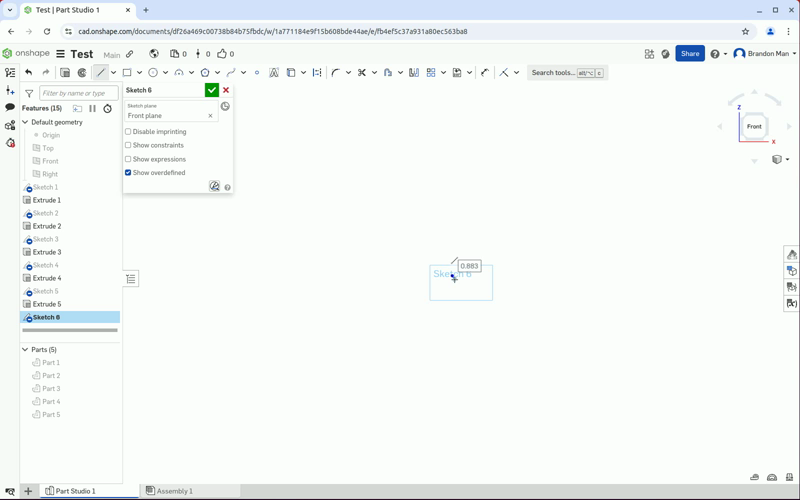
key_down(shift)
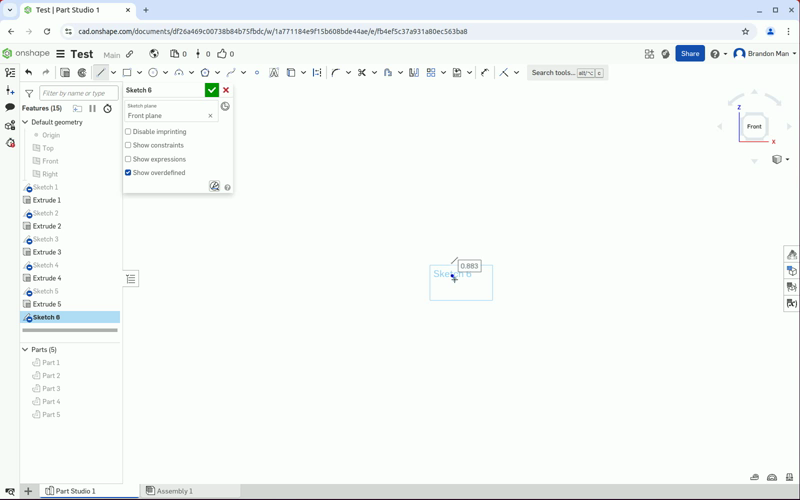
mouse_move(484, 279)
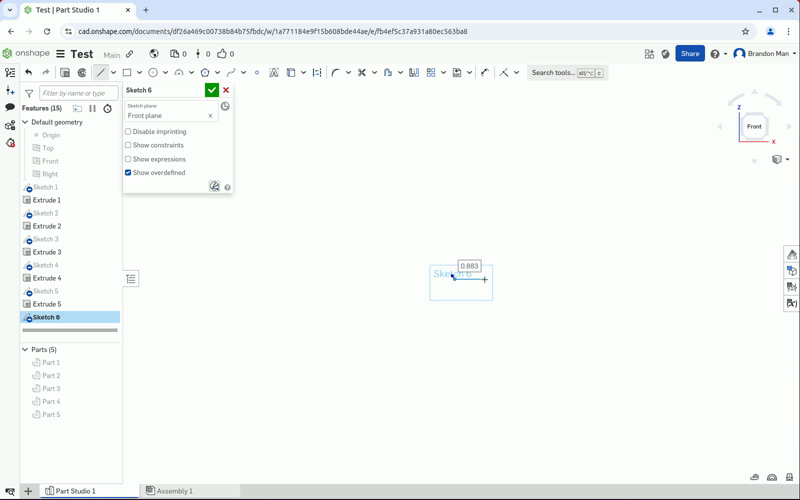
mouse_move(457, 275)
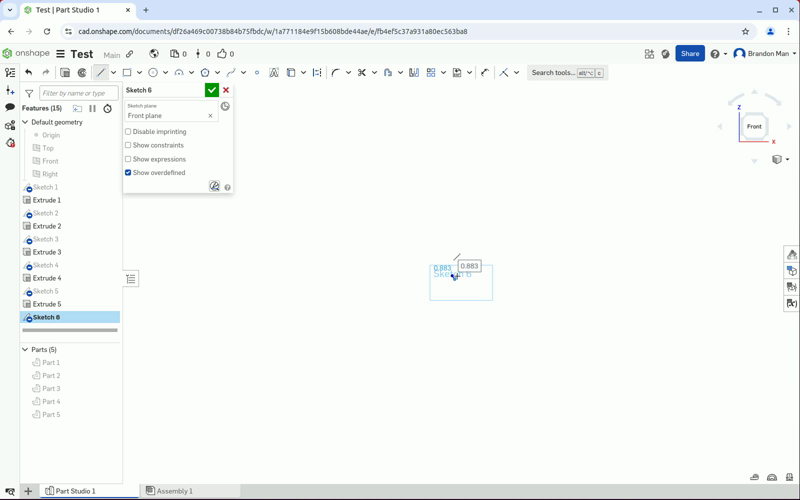
scroll(6)
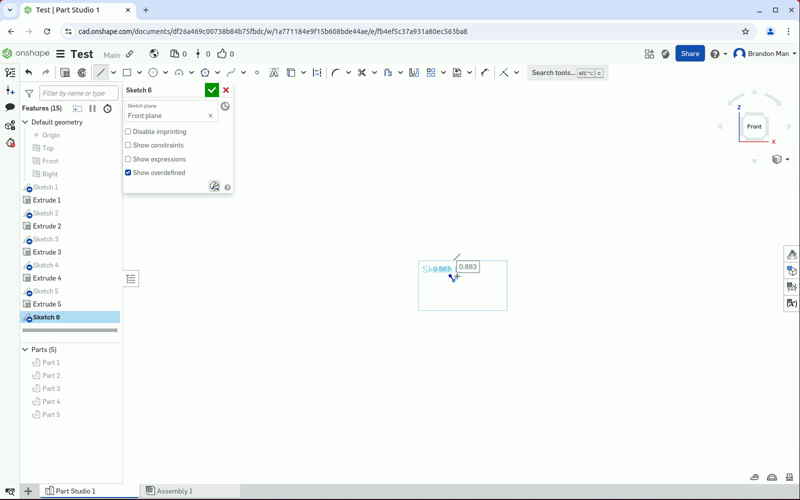
scroll(6)
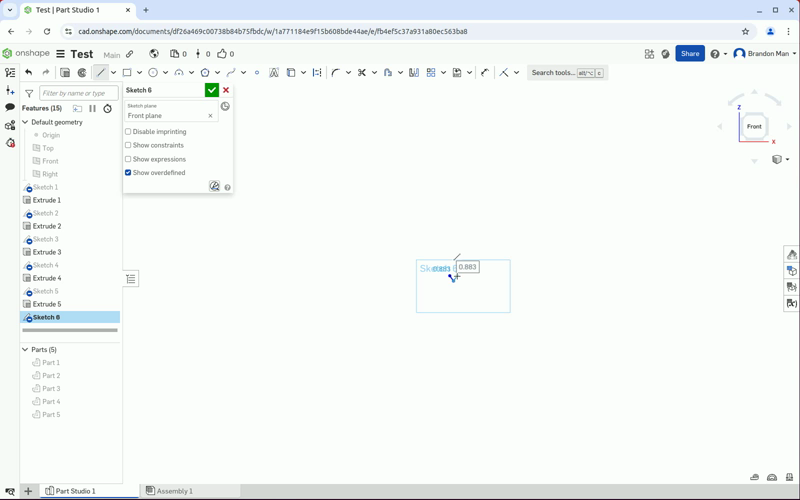
scroll(6)
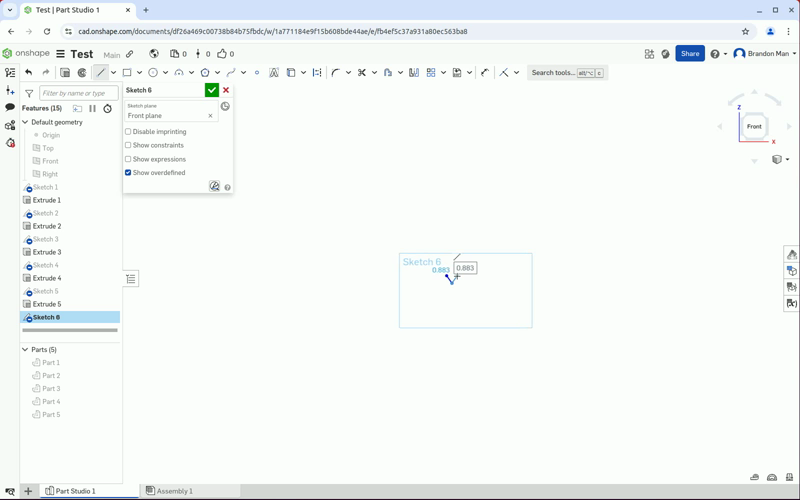
scroll(6)
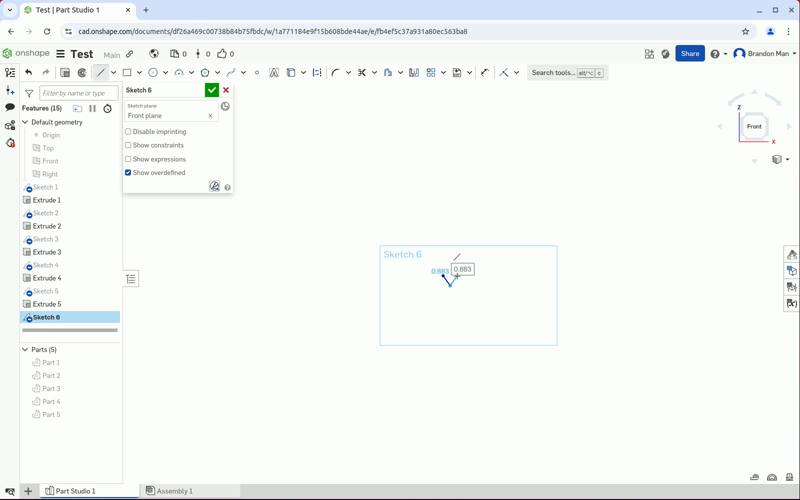
scroll(6)
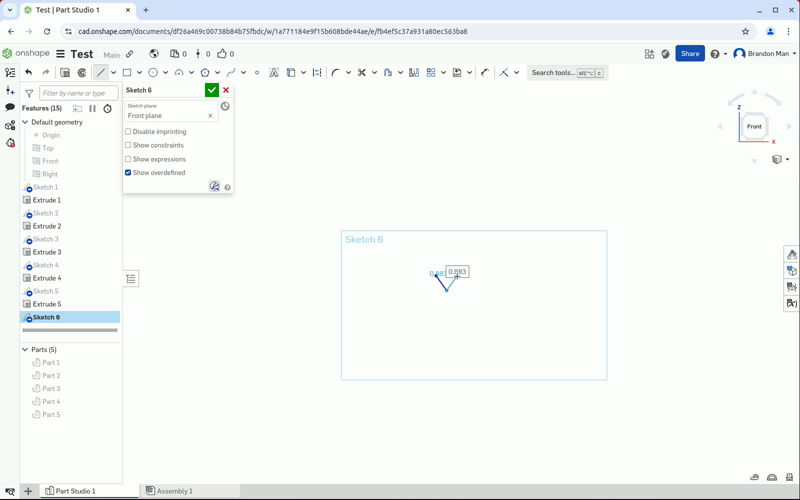
scroll(6)
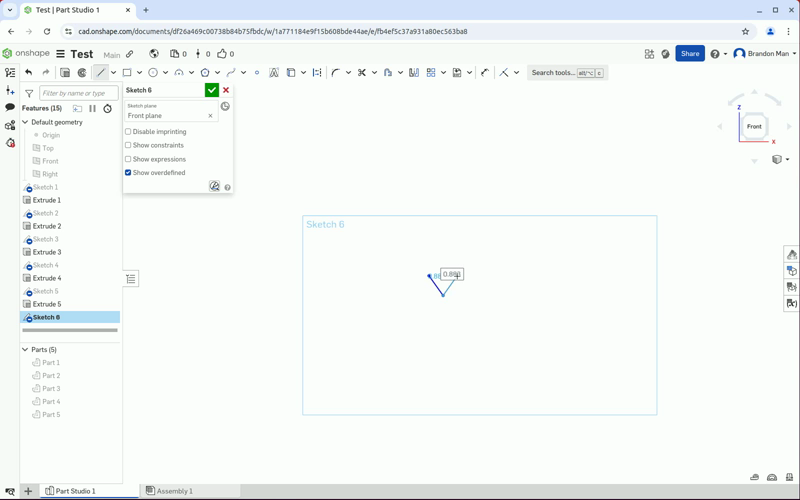
scroll(6)
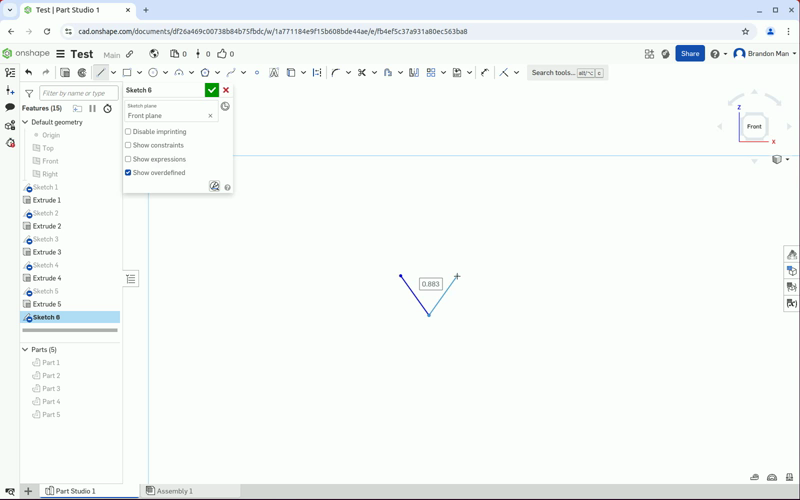
click(457, 275)
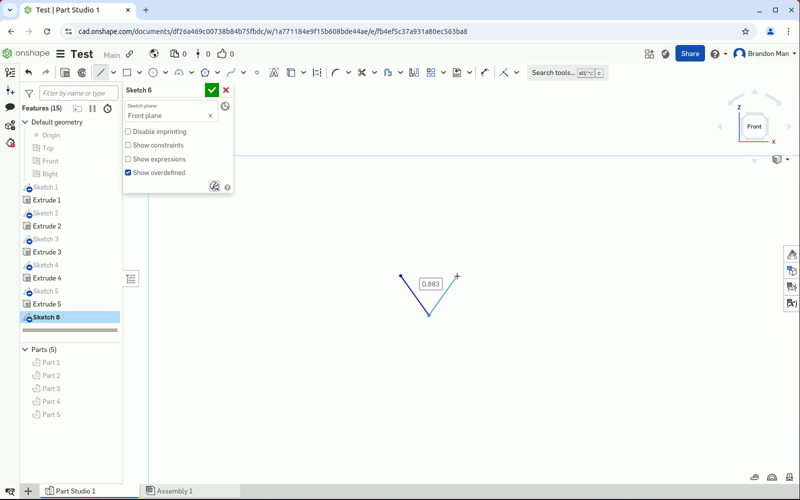
scroll(-6)
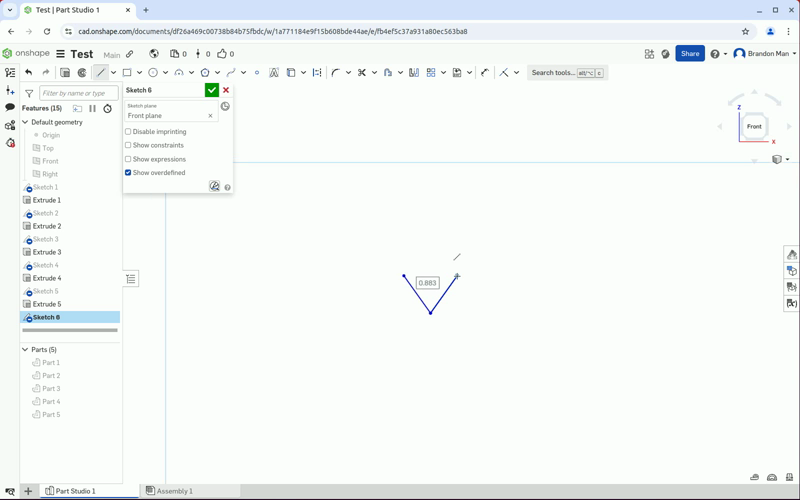
scroll(-6)
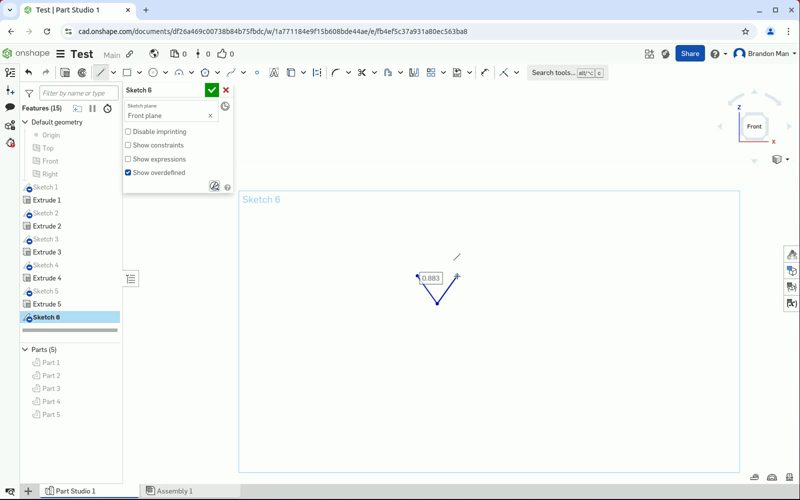
scroll(-6)
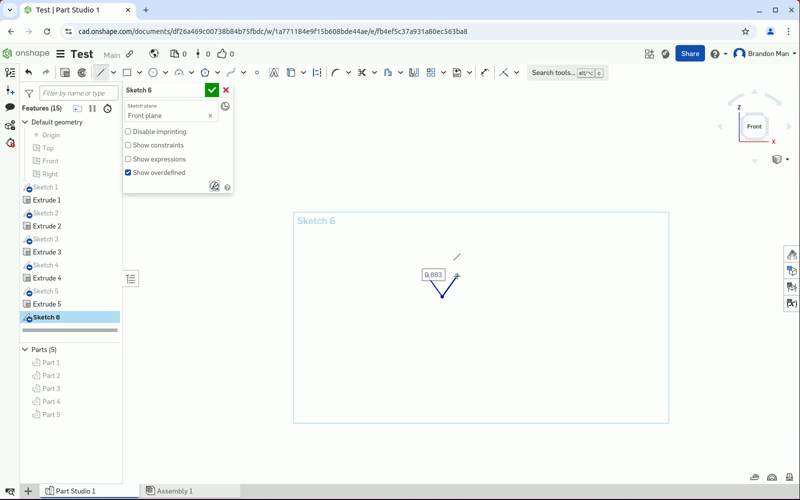
scroll(-6)
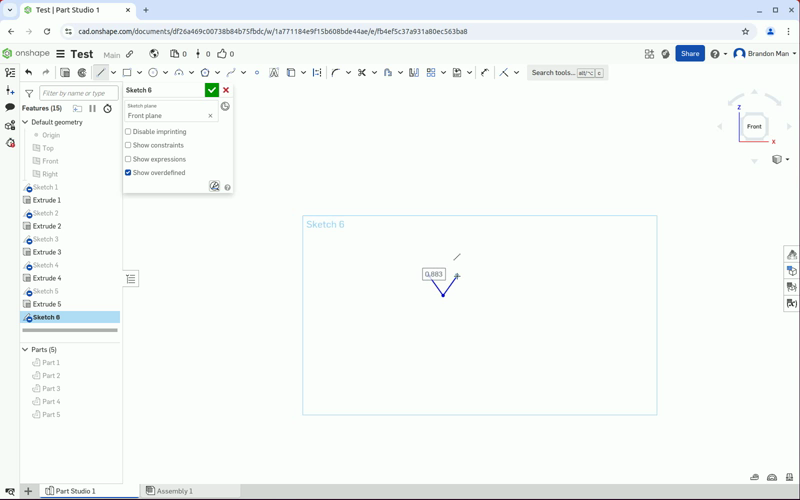
scroll(-6)
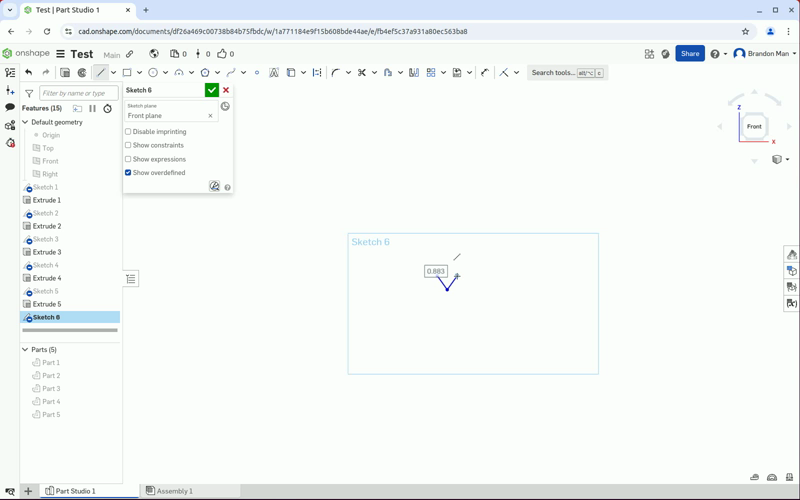
scroll(-6)
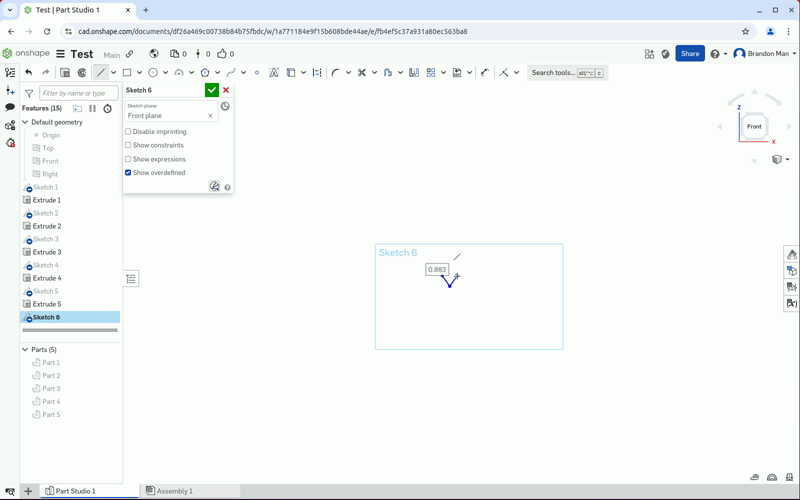
scroll(-6)
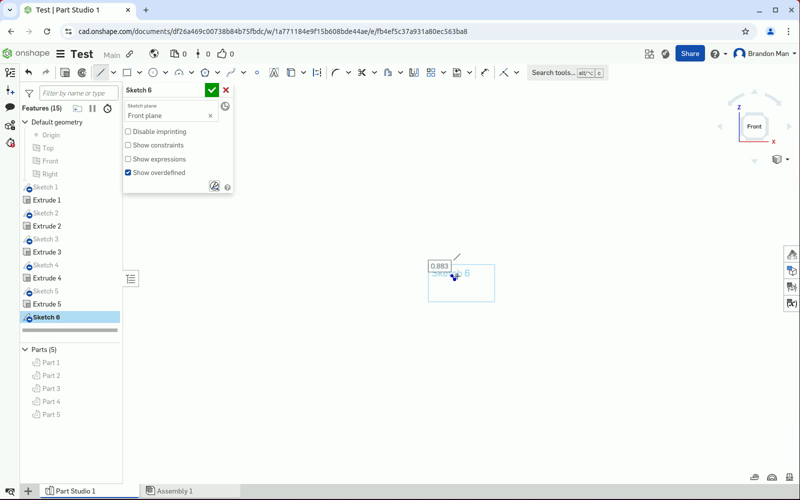
key_up(shift)
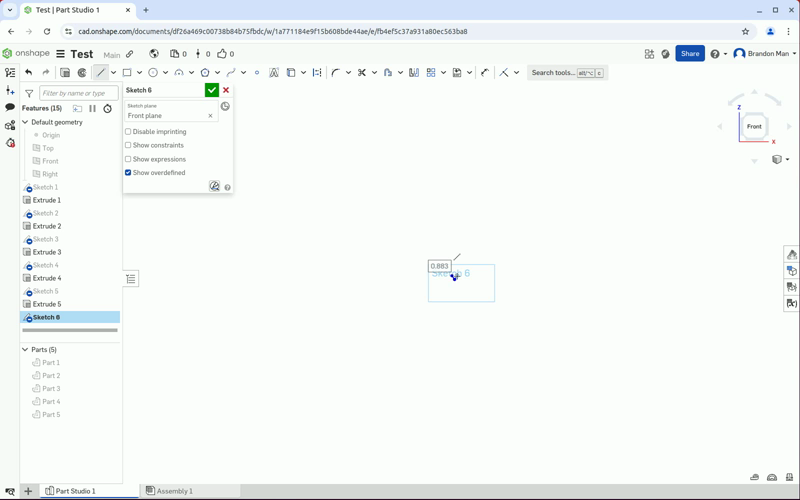
mouse_move(487, 275)
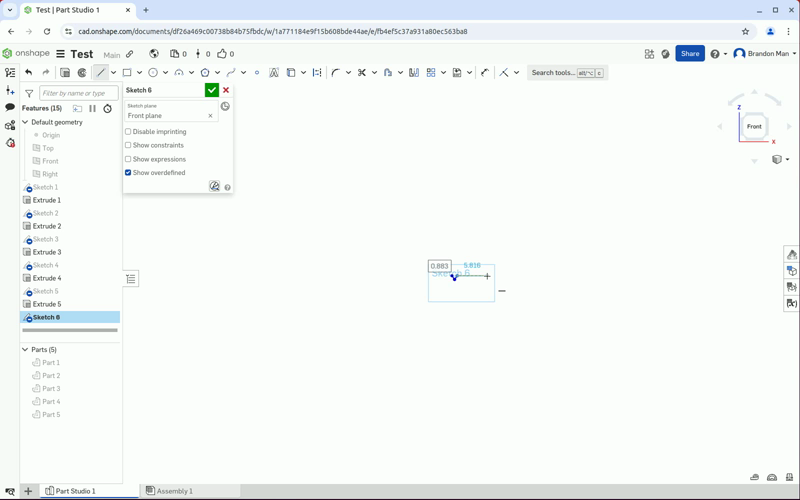
key_down(shift)
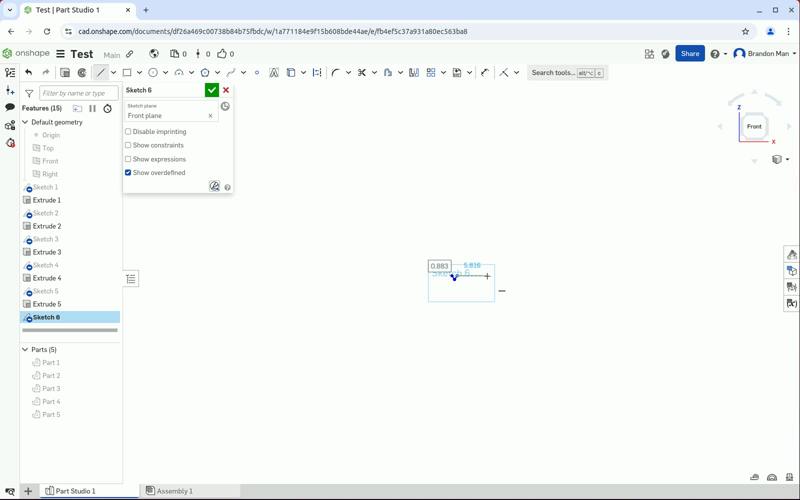
mouse_move(452, 275)
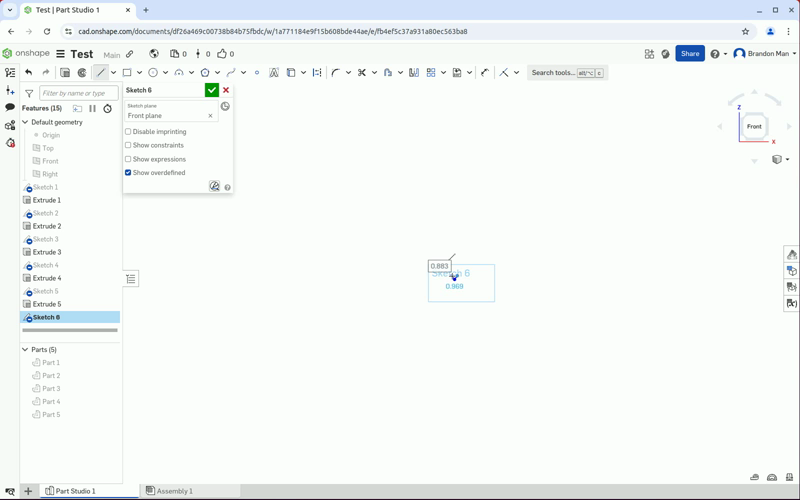
scroll(6)
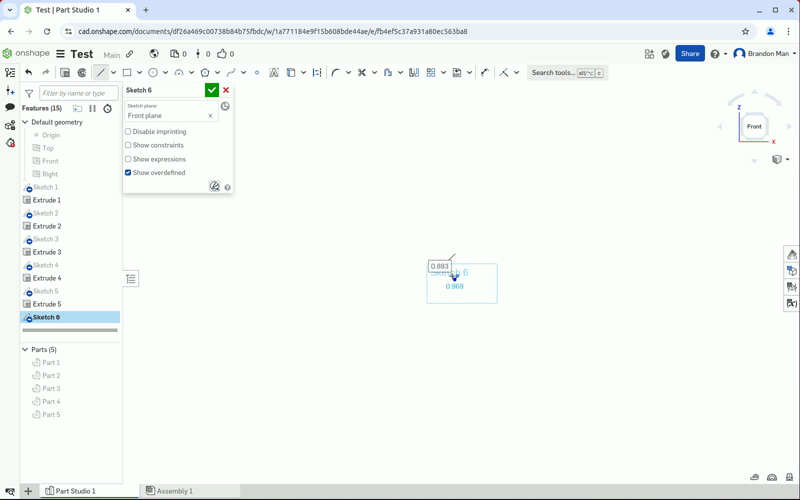
scroll(6)
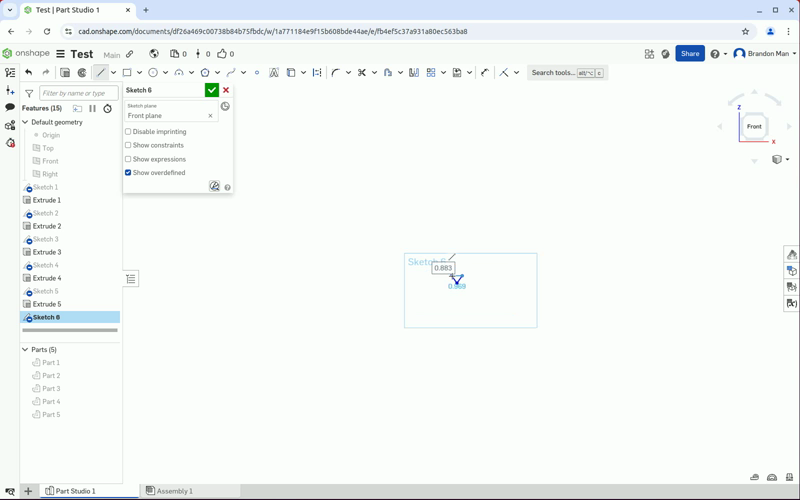
scroll(6)
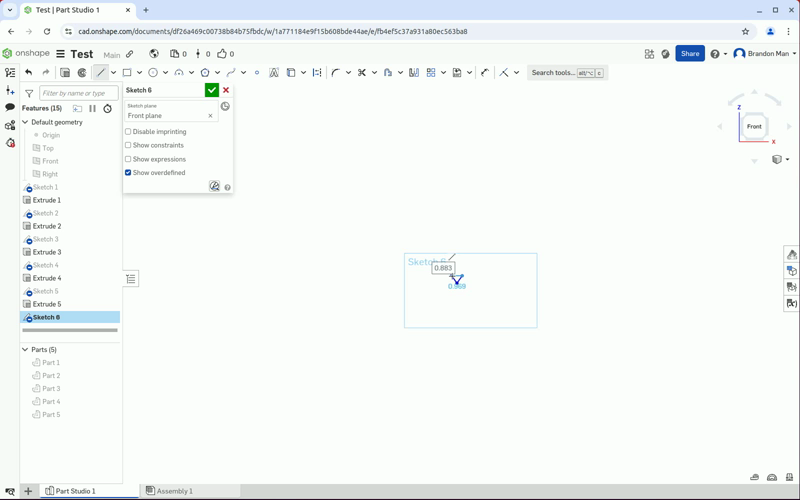
scroll(6)
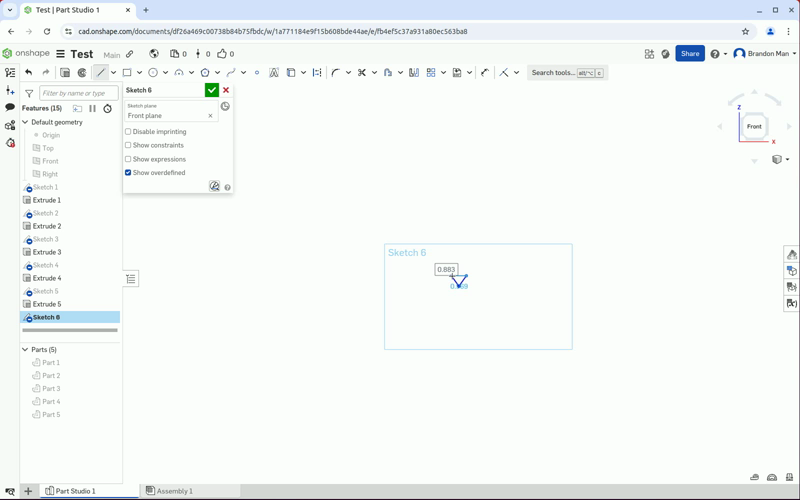
scroll(6)
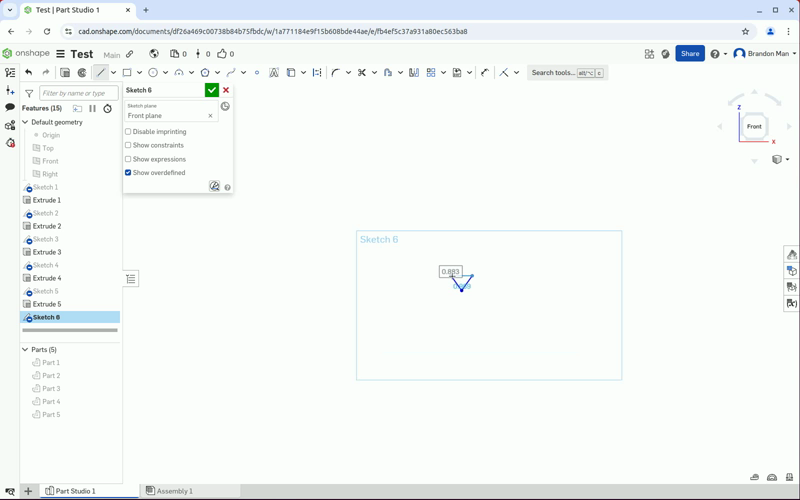
scroll(6)
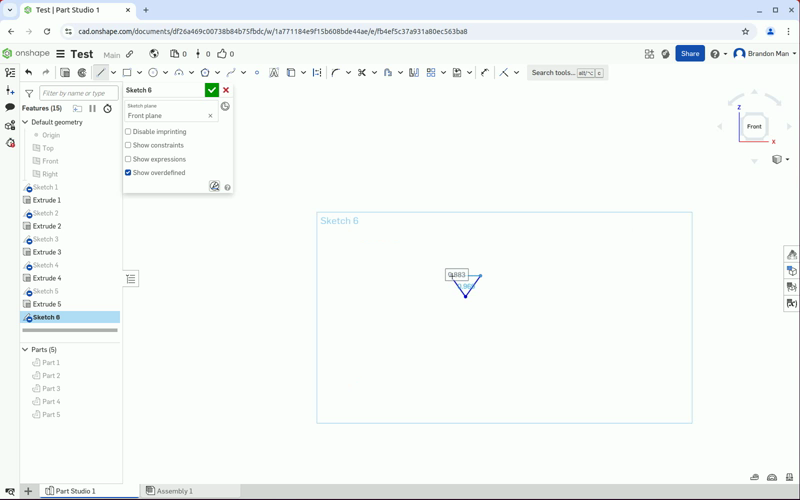
scroll(6)
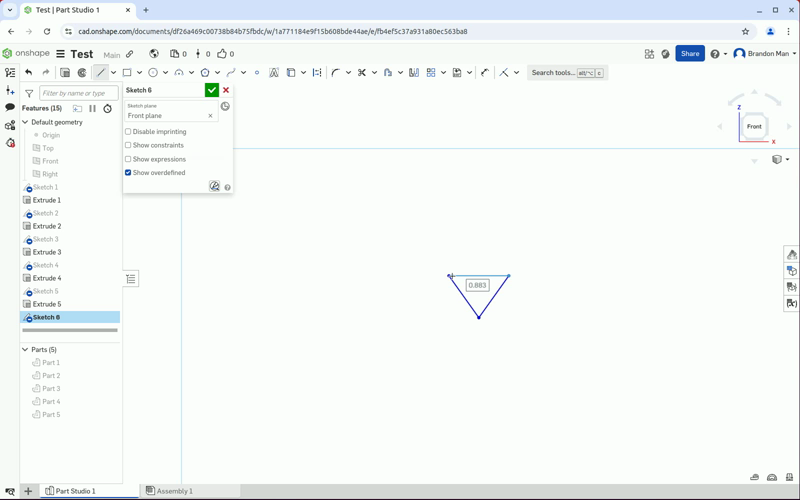
key_up(shift)
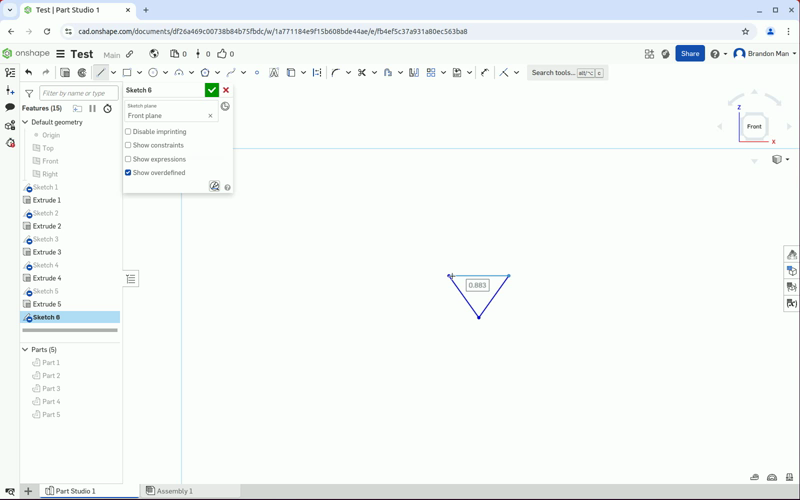
click(452, 275)
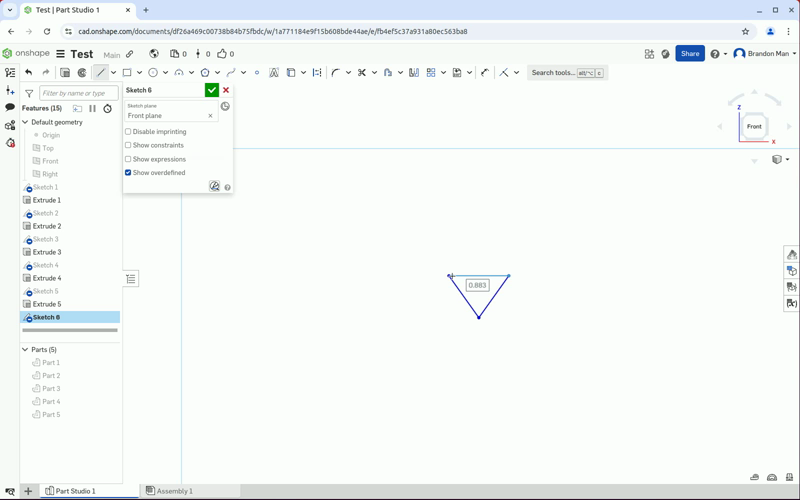
scroll(-6)
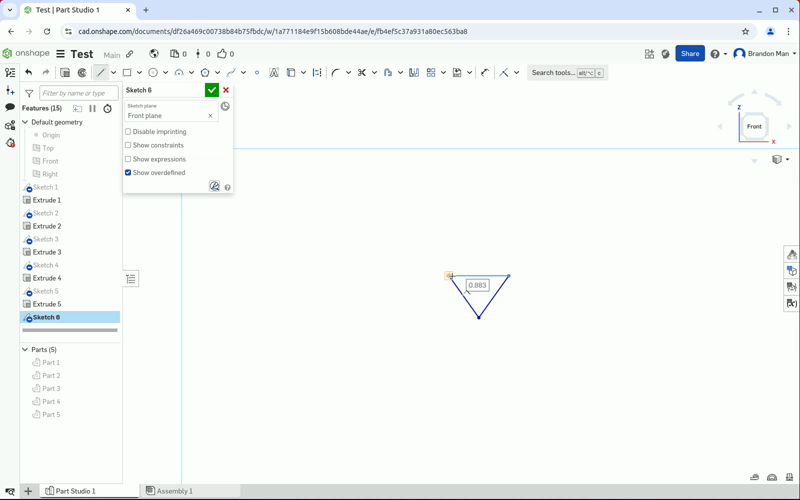
scroll(-6)
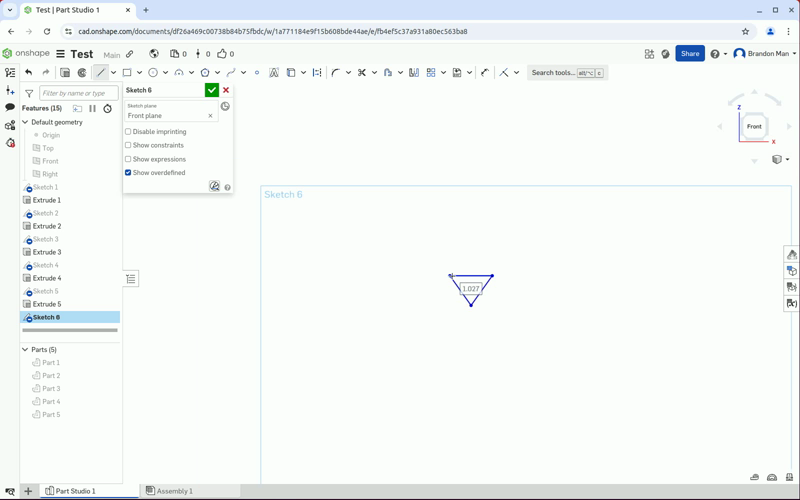
scroll(-6)
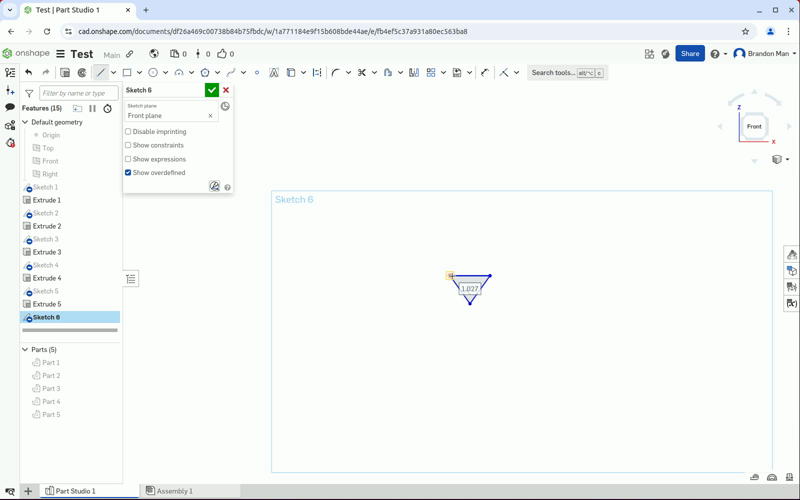
scroll(-6)
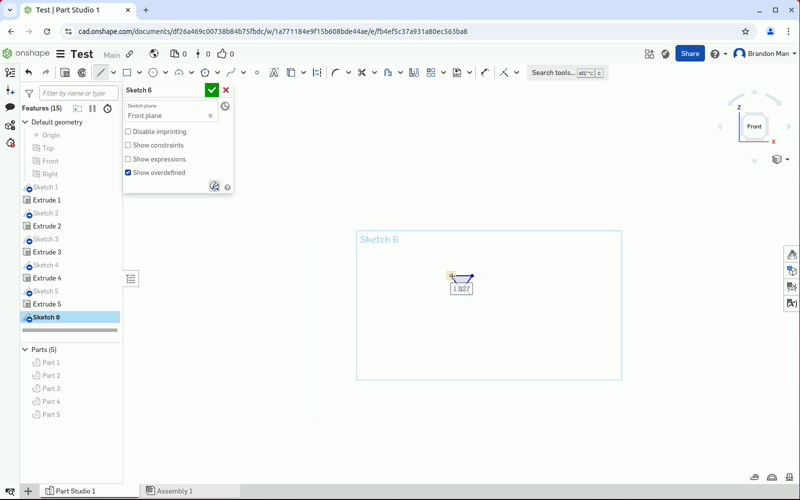
scroll(-6)
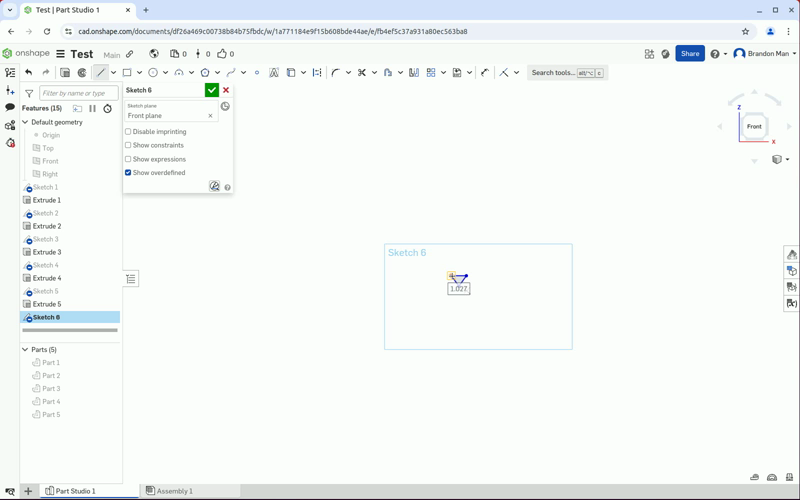
scroll(-6)
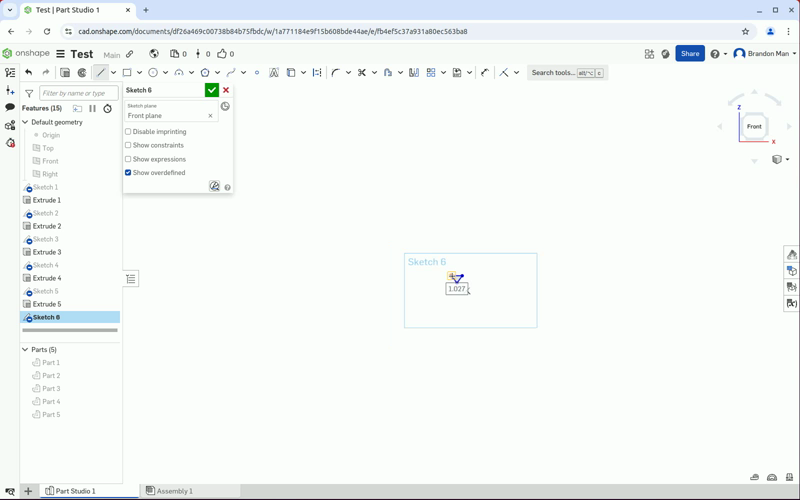
scroll(-6)
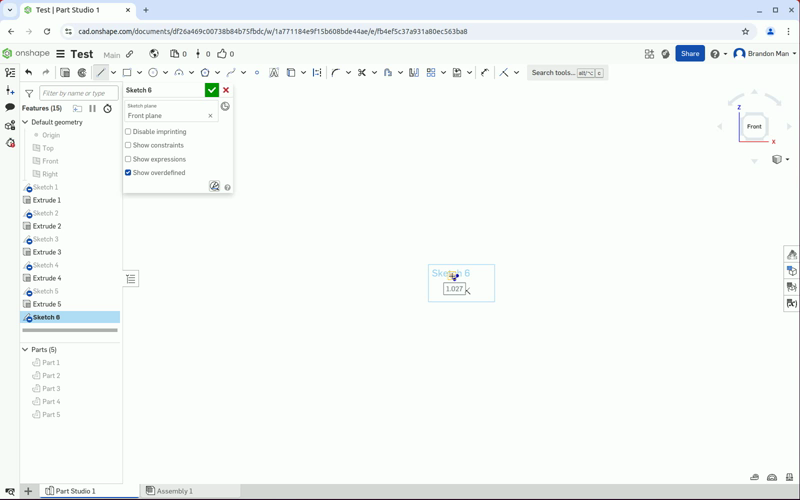
key(esc)
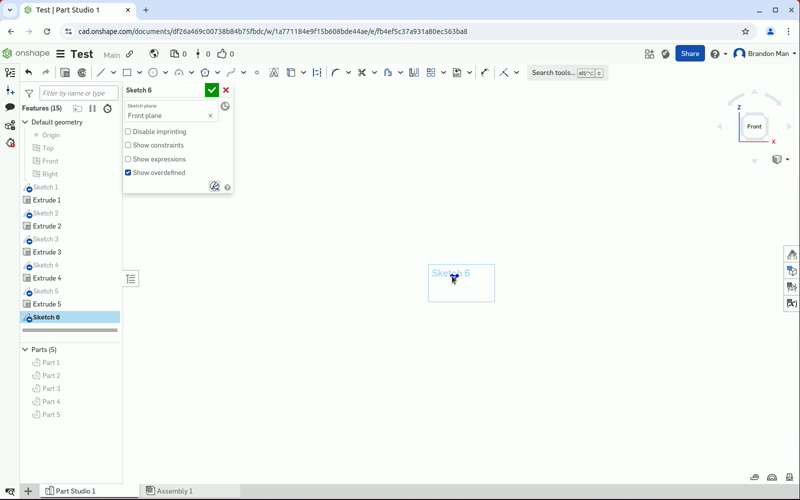
mouse_move(455, 276)
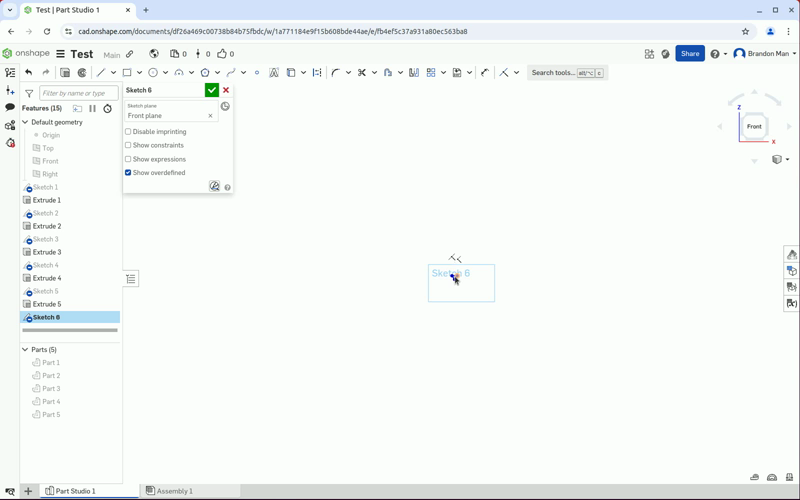
scroll(6)
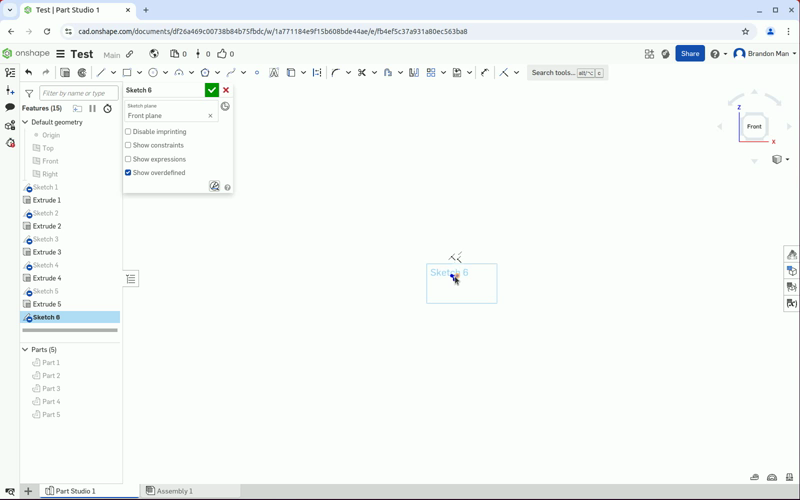
scroll(6)
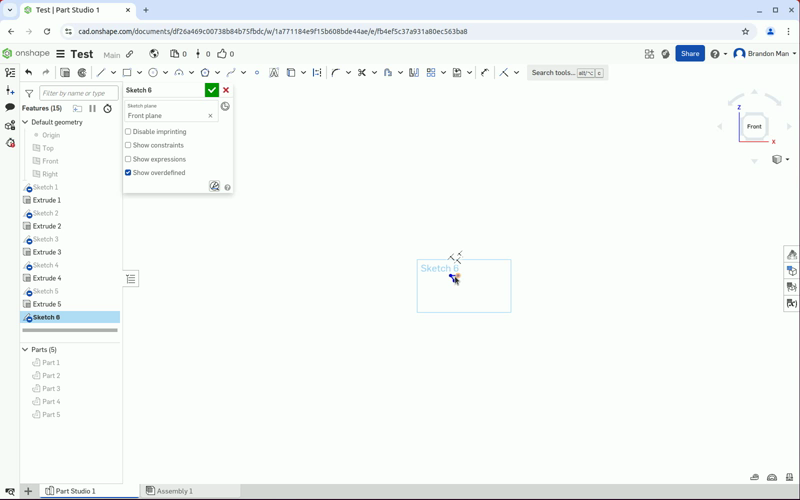
scroll(6)
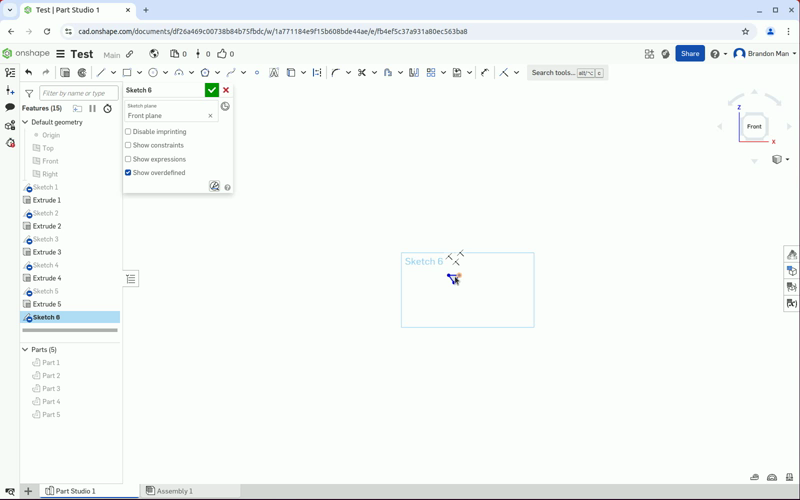
scroll(6)
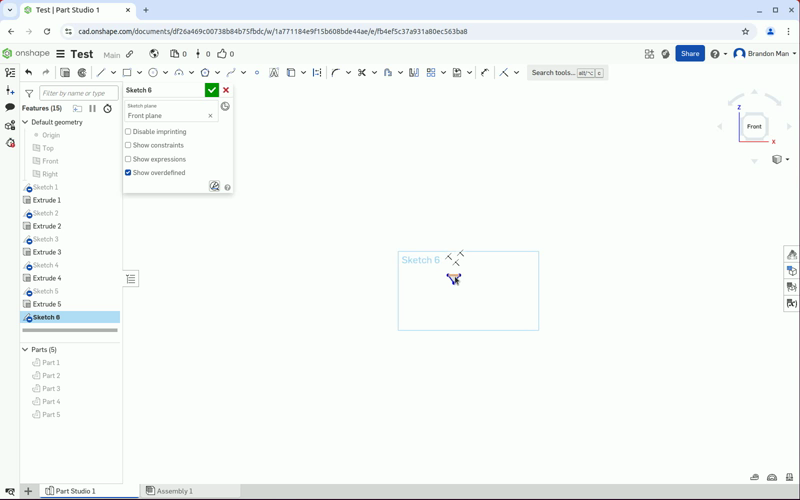
scroll(6)
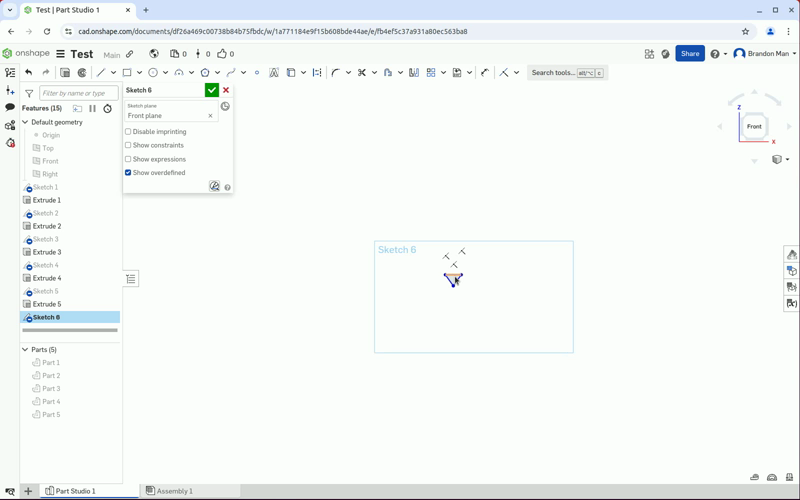
scroll(6)
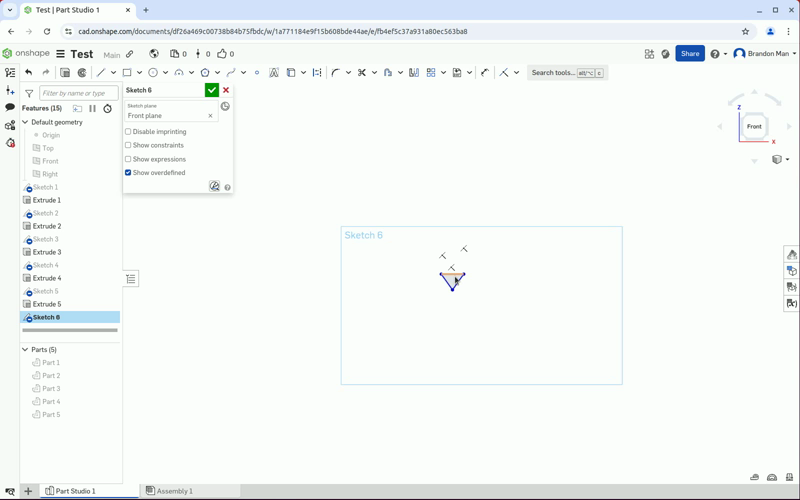
scroll(6)
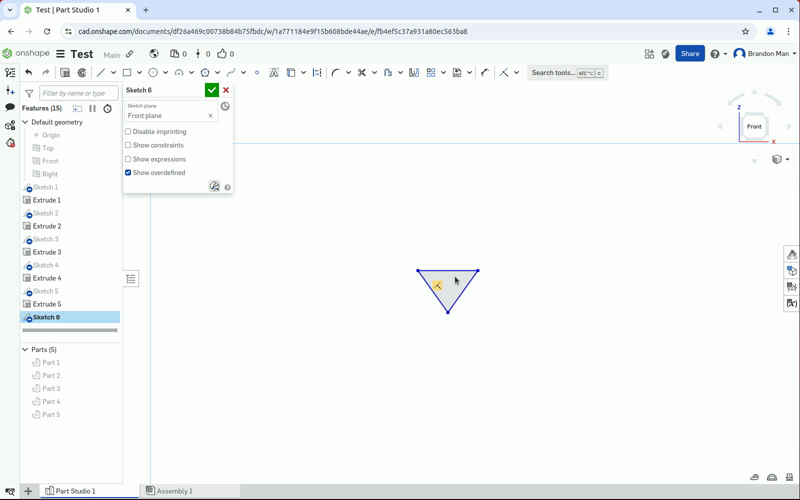
click(455, 276)
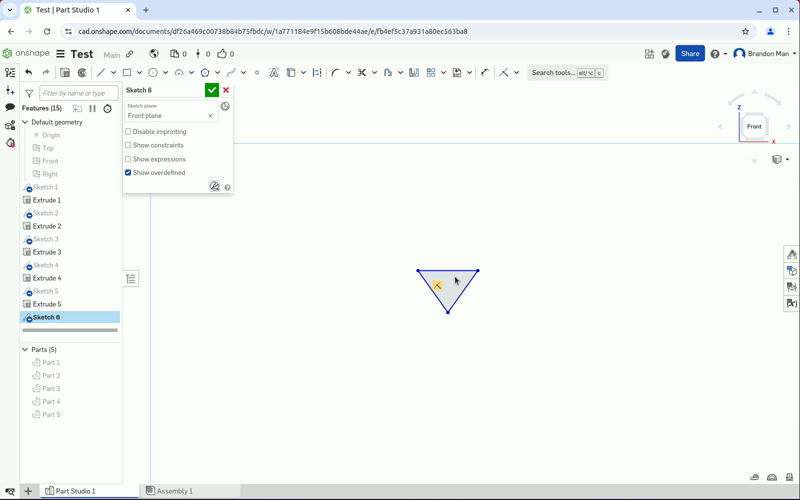
scroll(-6)
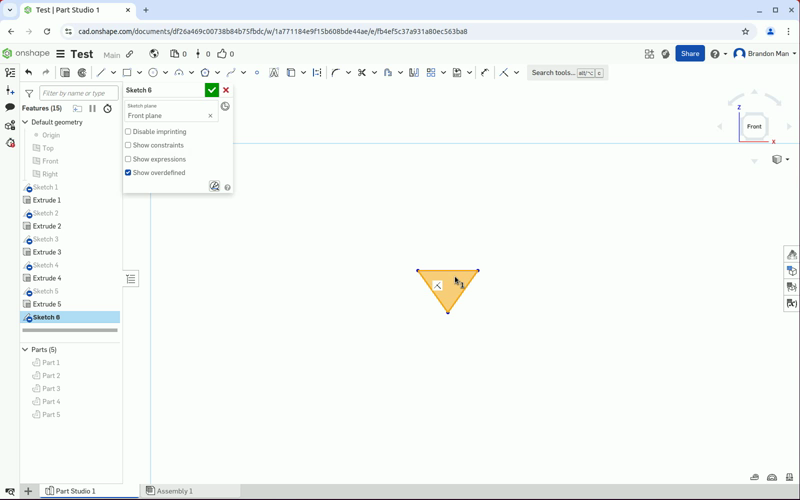
scroll(-6)
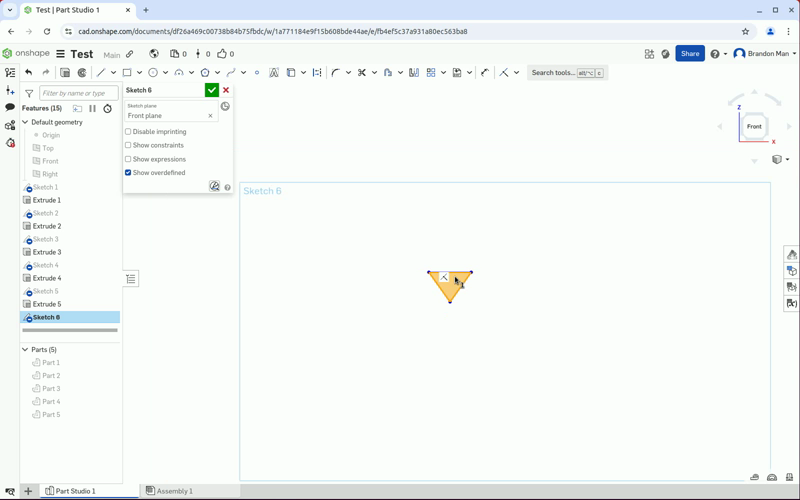
scroll(-6)
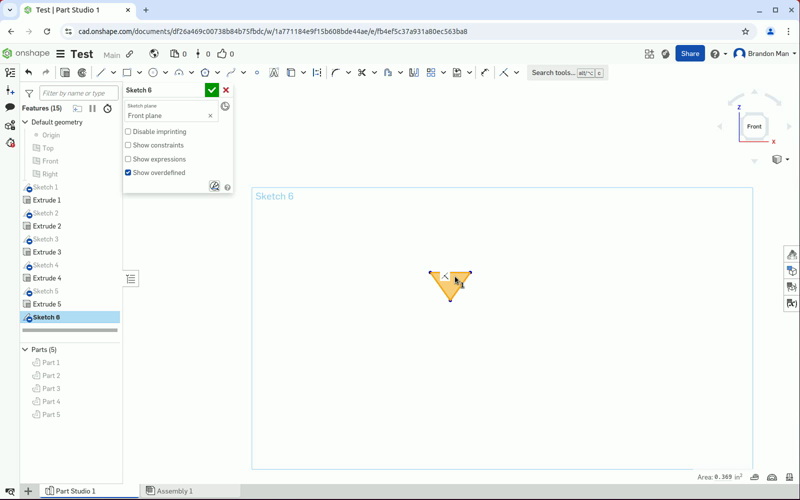
scroll(-6)
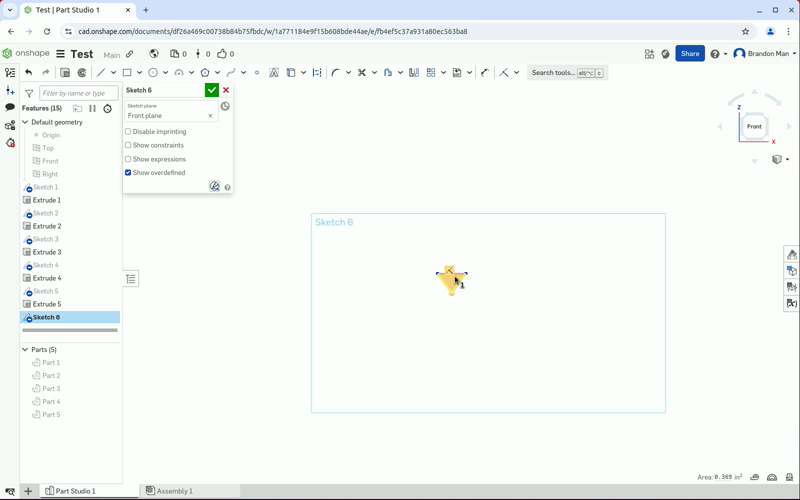
scroll(-6)
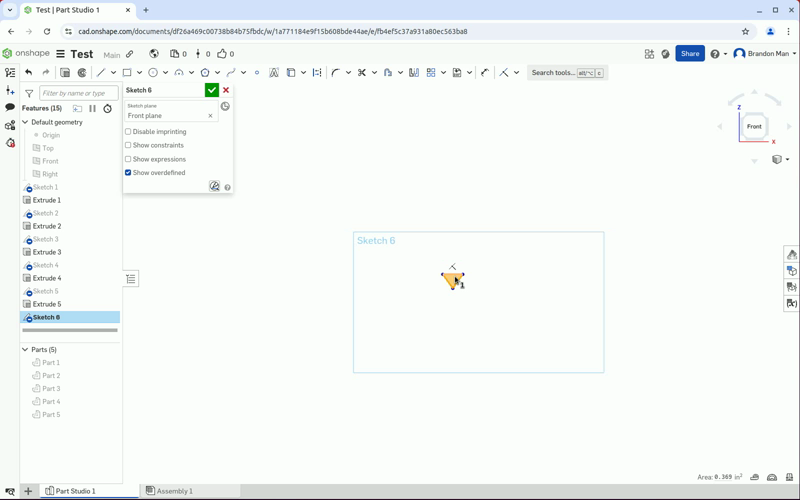
scroll(-6)
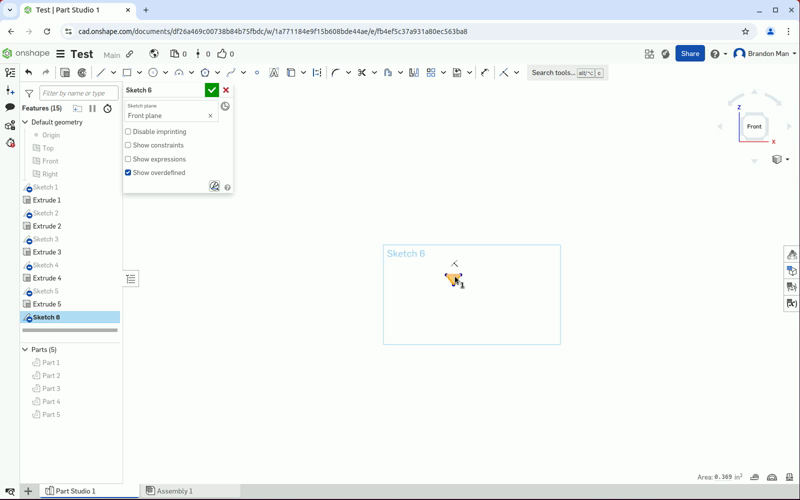
scroll(-6)
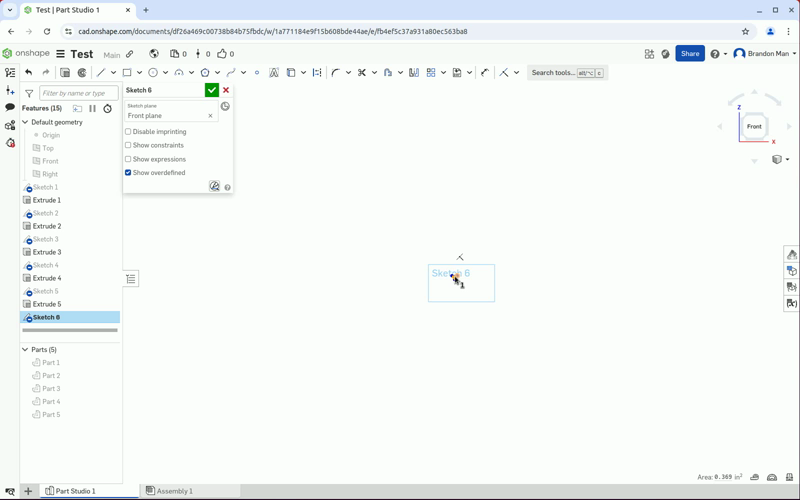
mouse_move(73, 352)
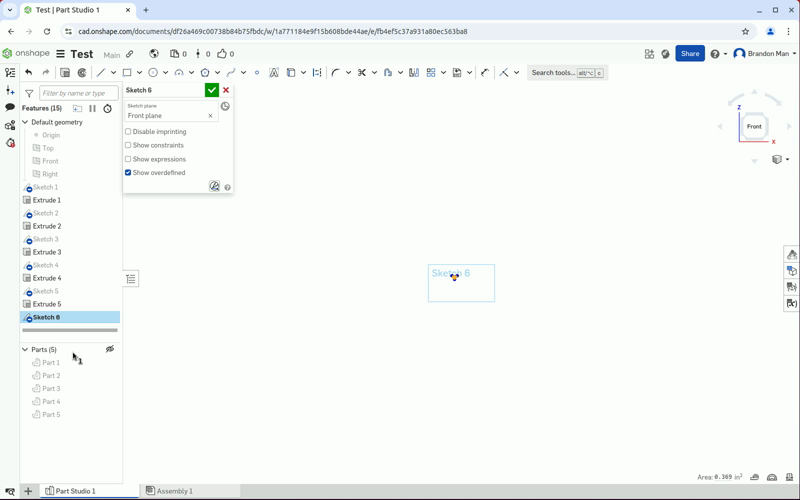
key(shift+y)
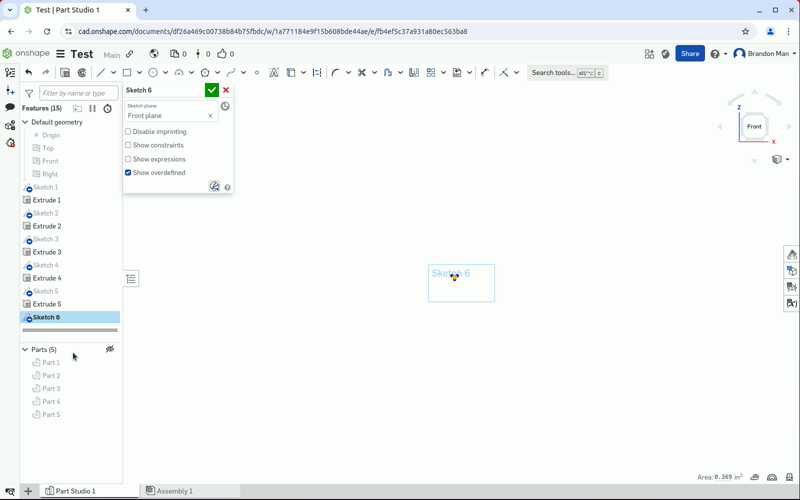
key(shift+e)
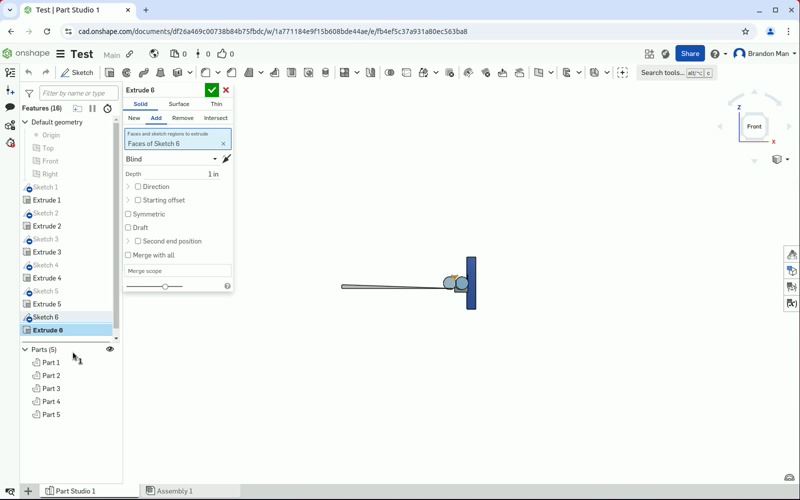
mouse_move(143, 106)
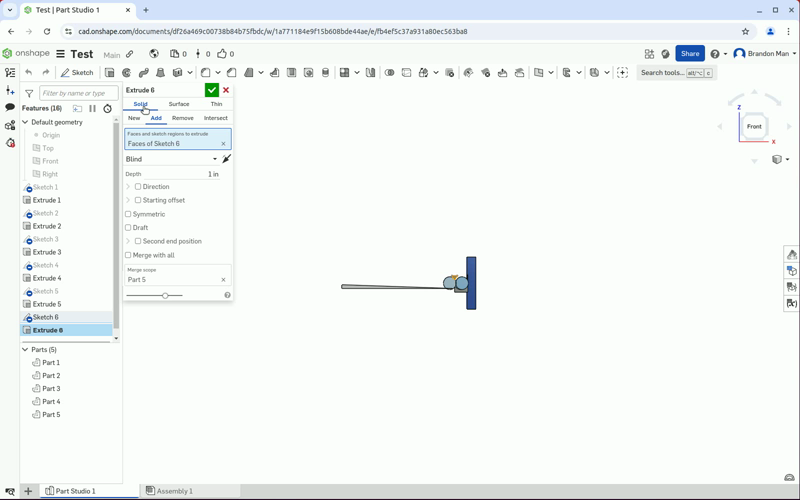
click(143, 106)
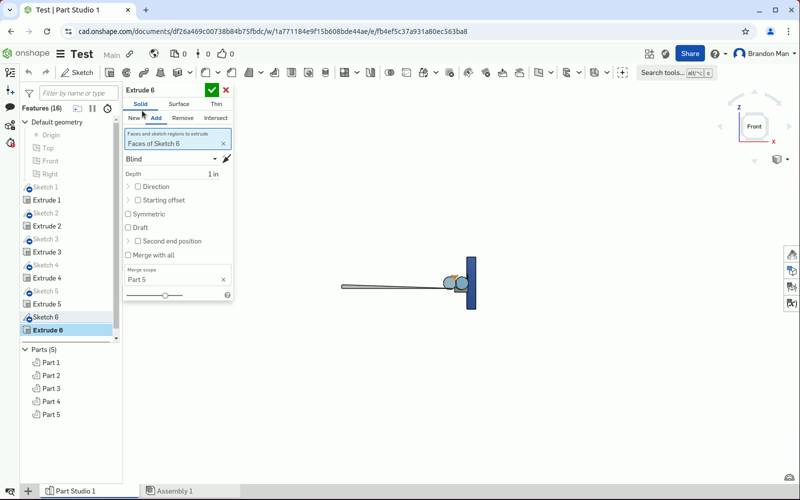
mouse_move(137, 120)
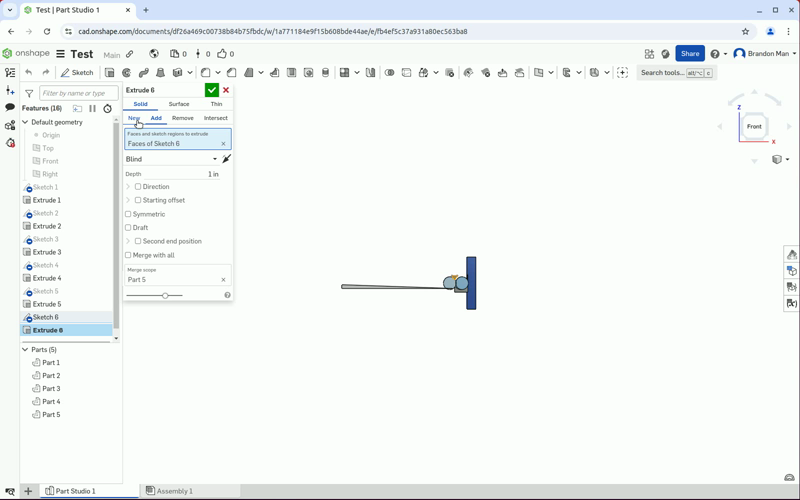
click(137, 120)
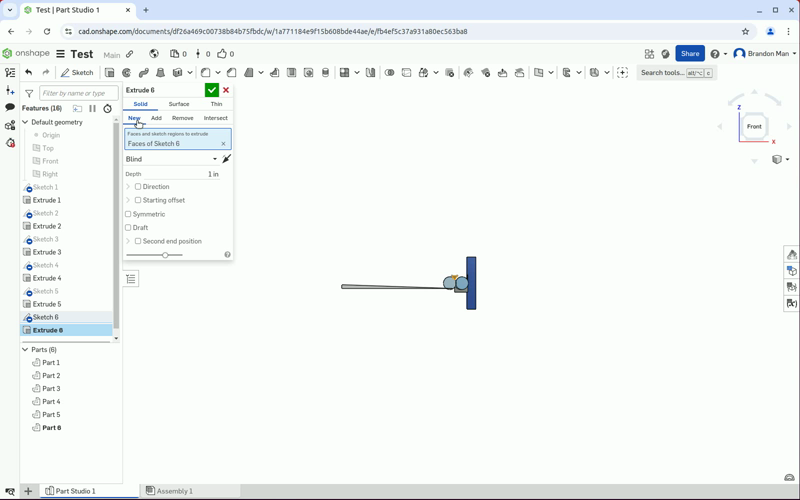
key(tab, 4)
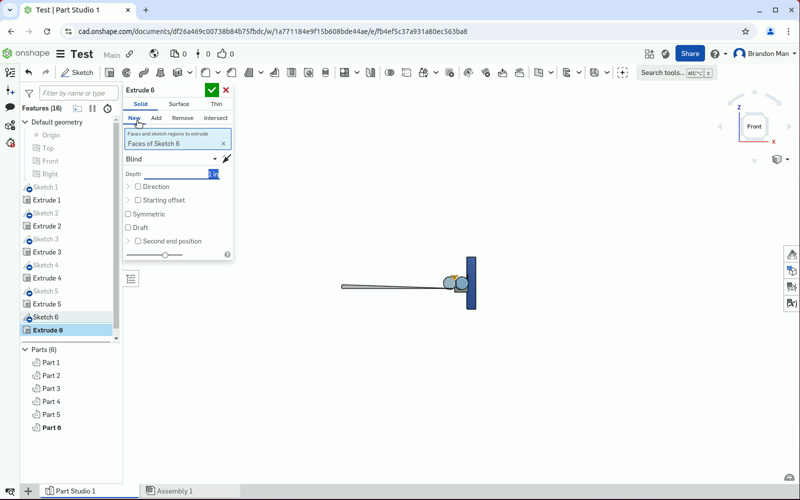
text(6.258)
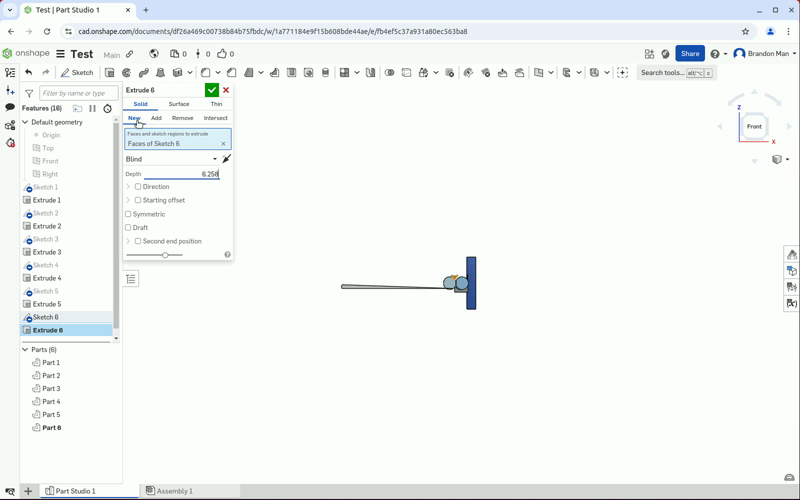
key(enter)
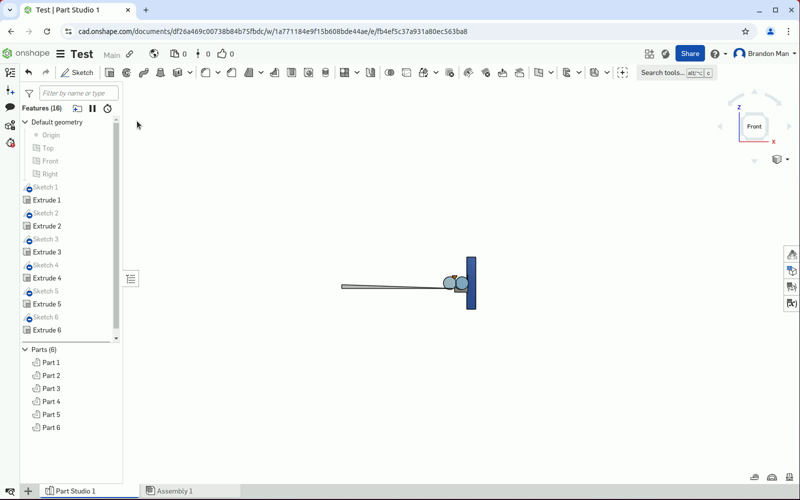
key(shift+h)
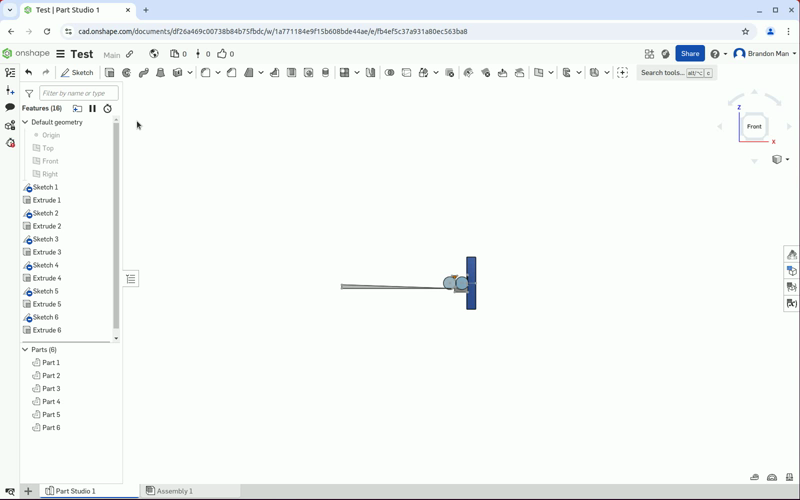
key(shift+h)
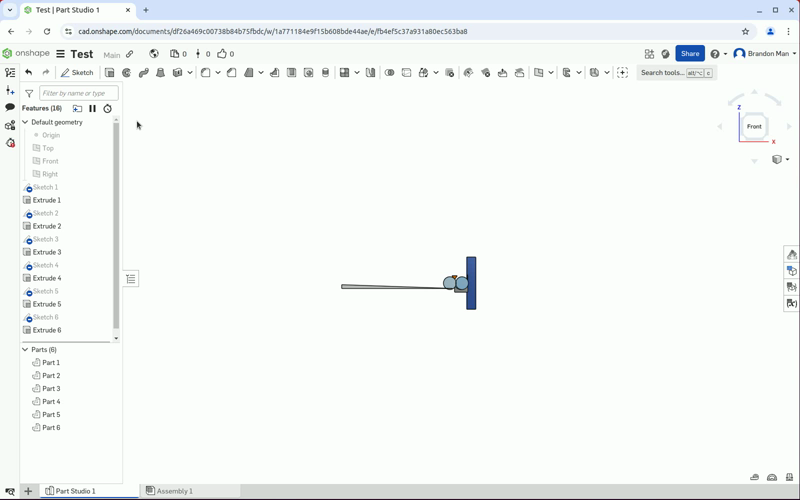
mouse_move(69, 189)
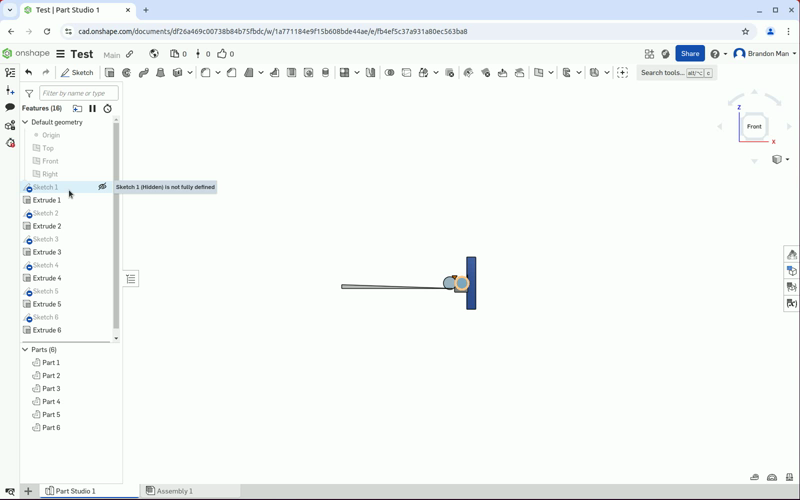
click(69, 189)
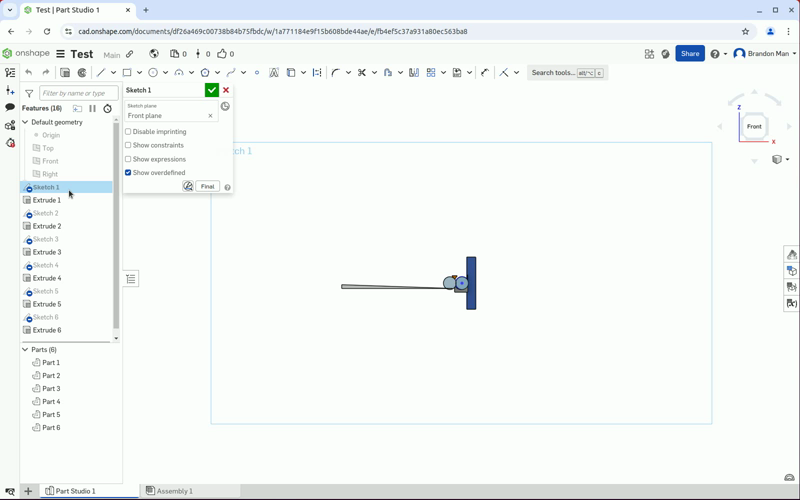
mouse_move(229, 92)
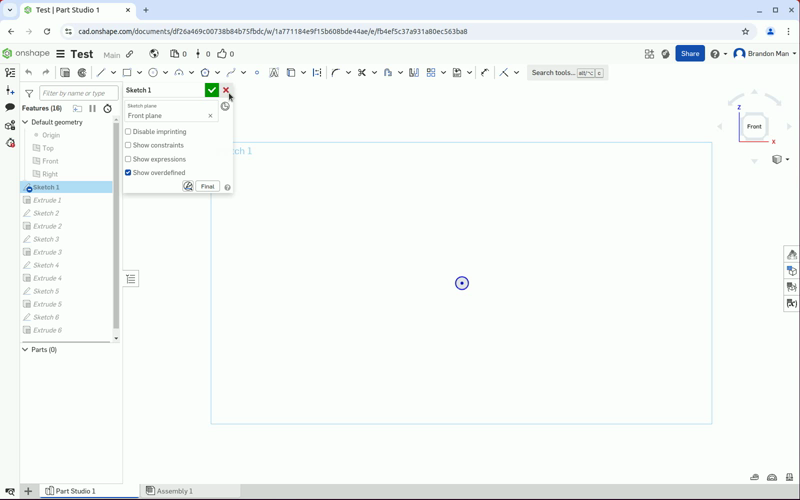
click(229, 92)
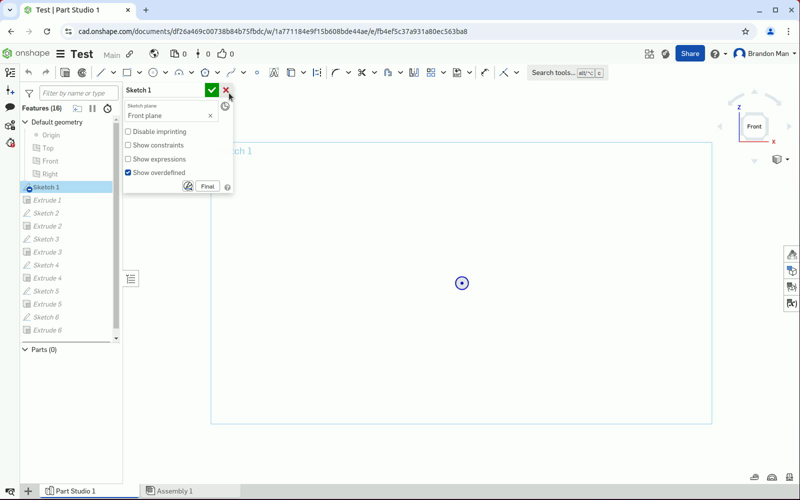
key(shift+s)
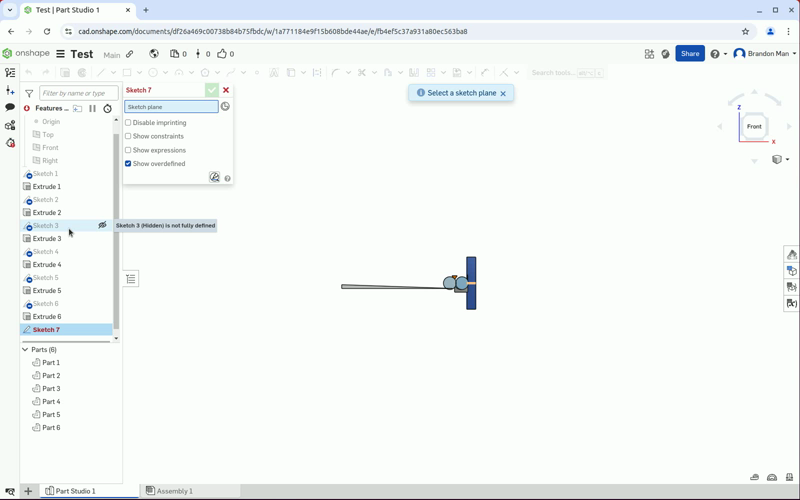
scroll(3)
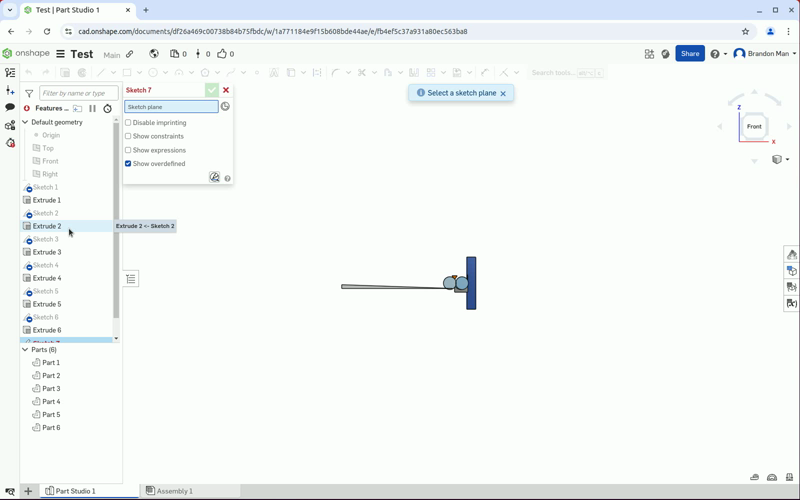
mouse_move(69, 163)
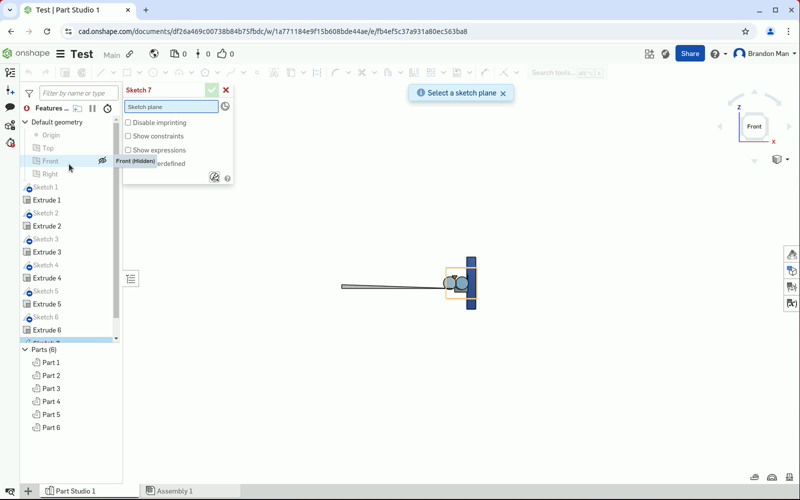
click(69, 163)
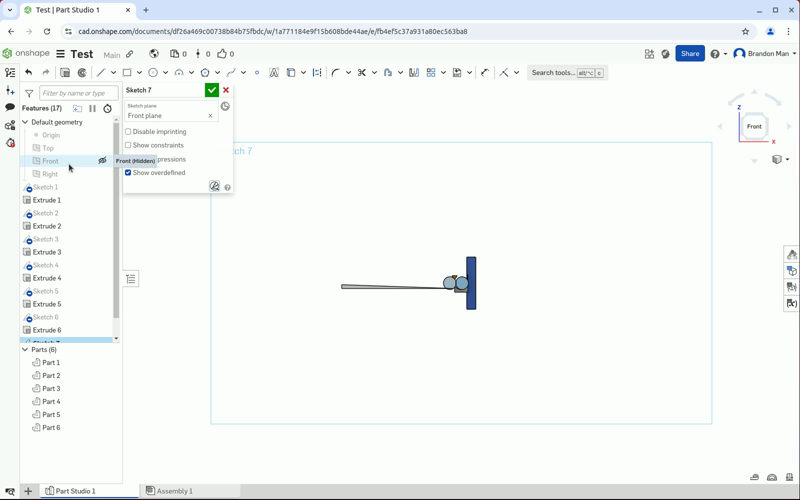
mouse_move(73, 352)
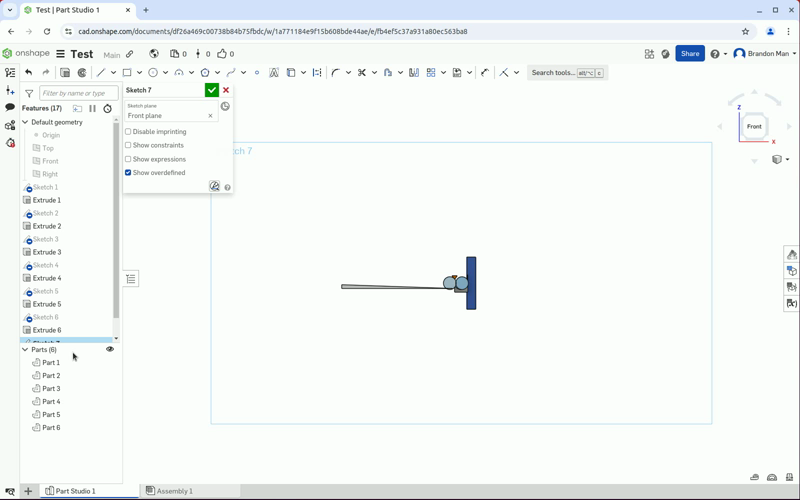
key(y)
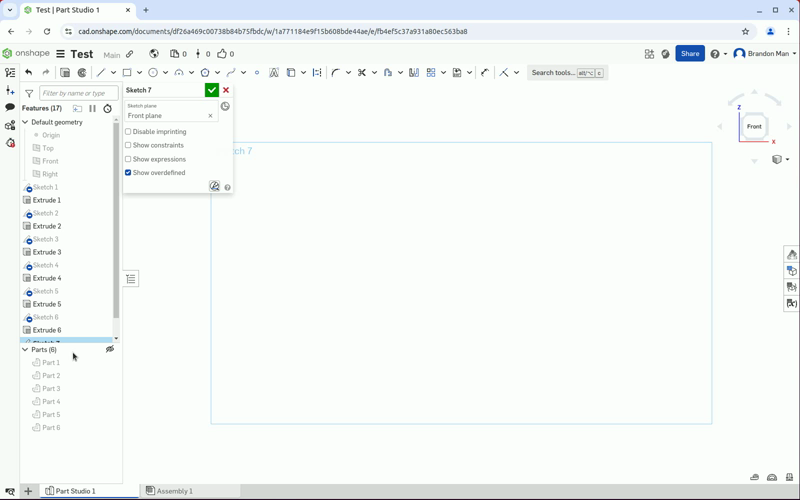
key(l)
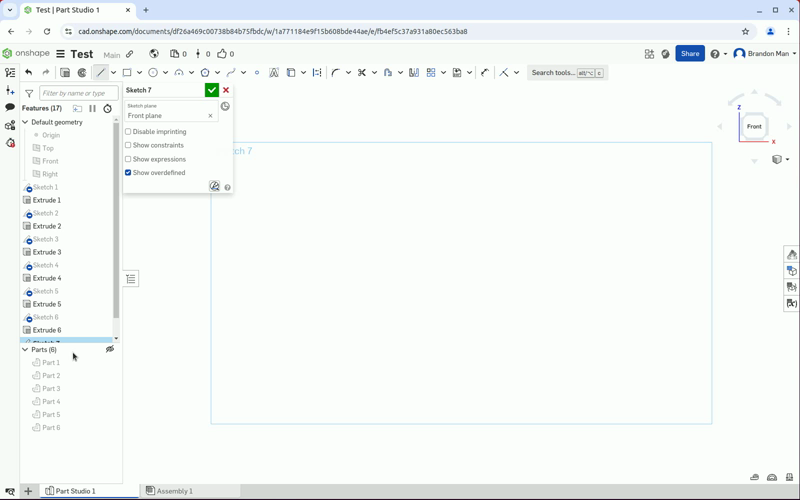
key_down(shift)
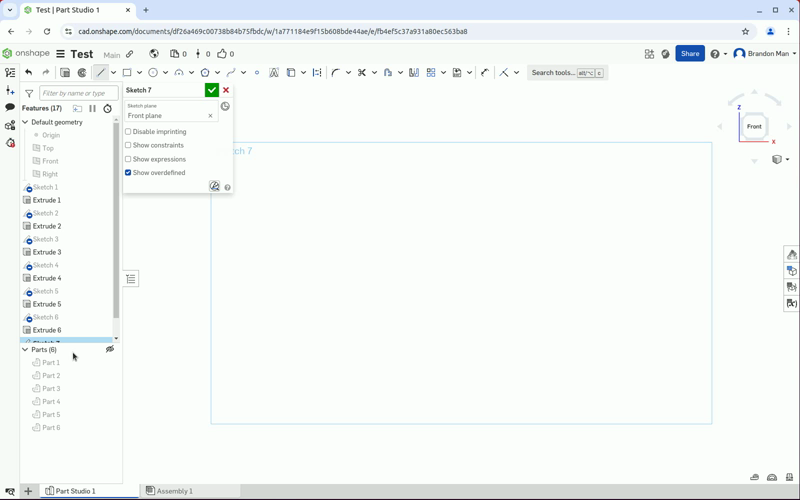
mouse_move(452, 276)
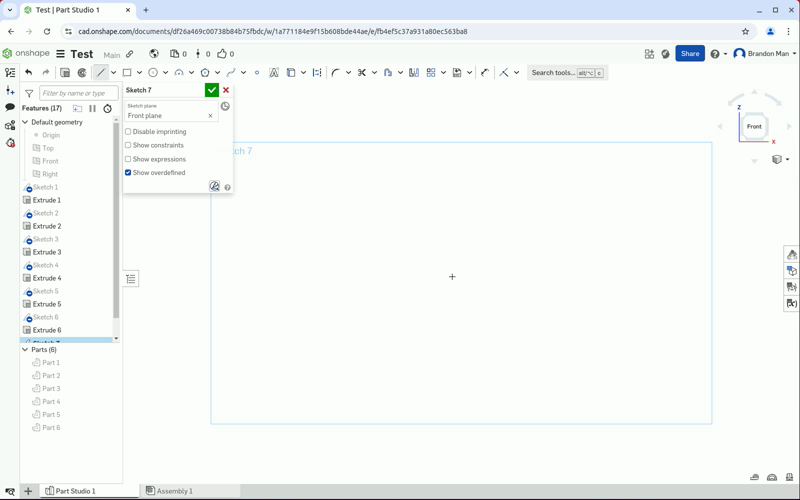
click(452, 276)
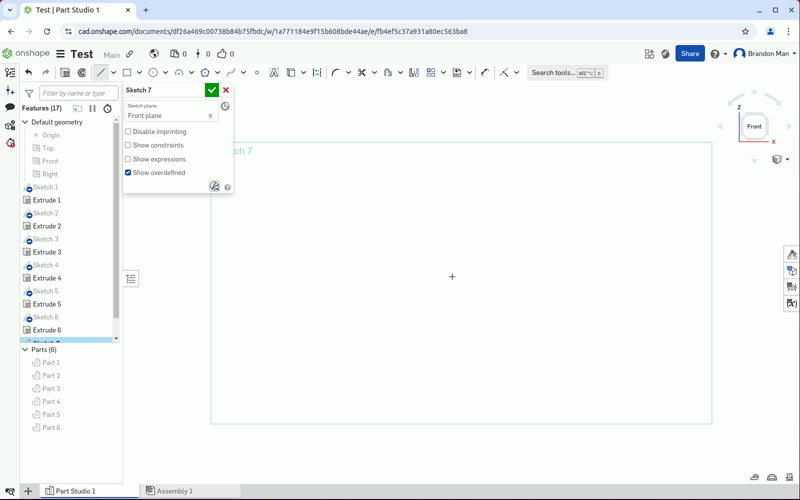
key_up(shift)
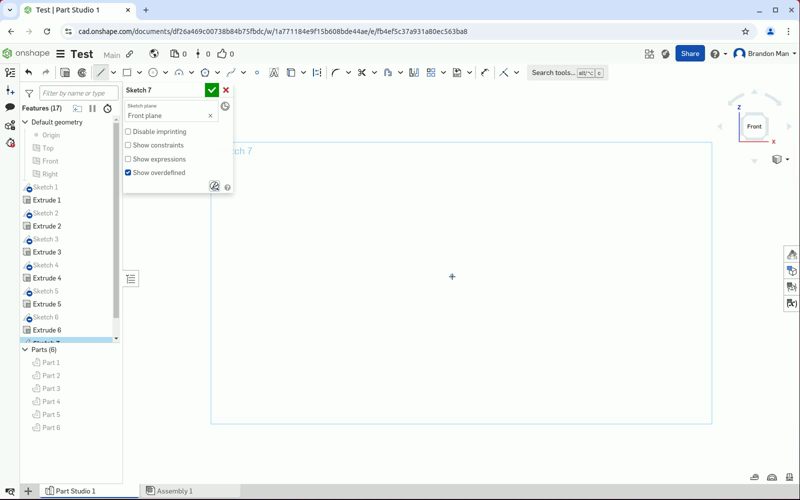
key_down(shift)
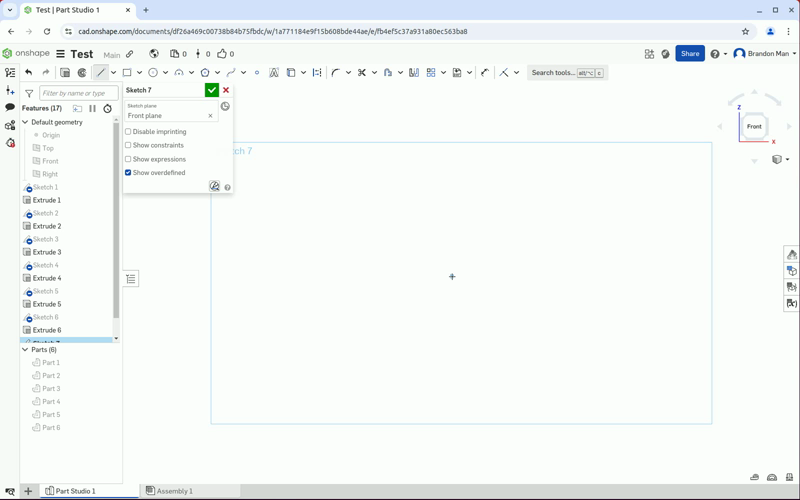
mouse_move(482, 276)
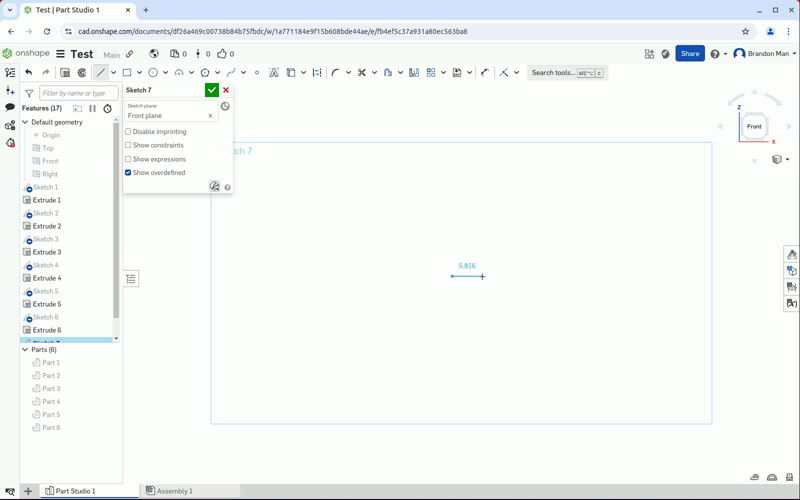
mouse_move(456, 276)
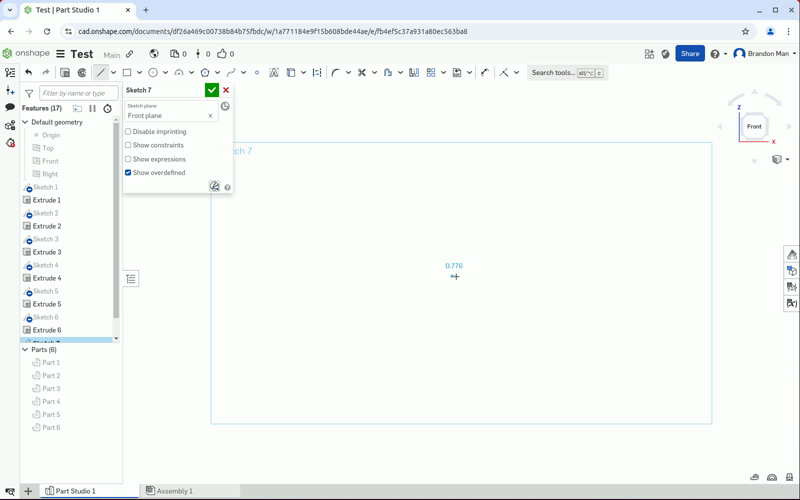
scroll(6)
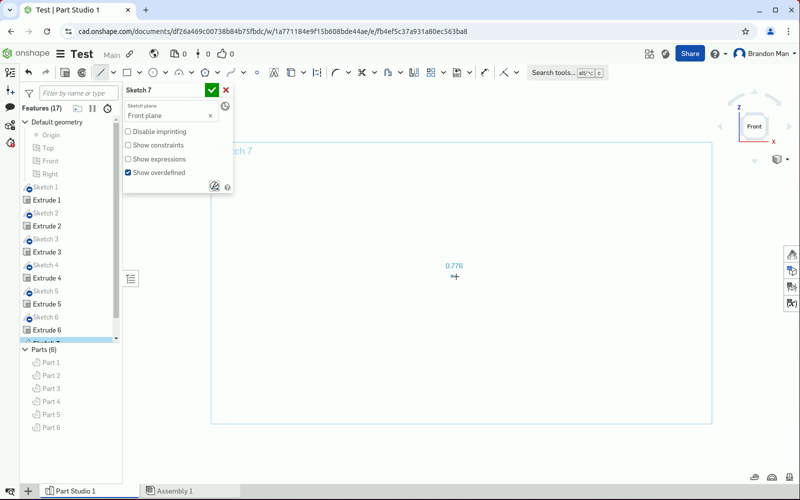
scroll(6)
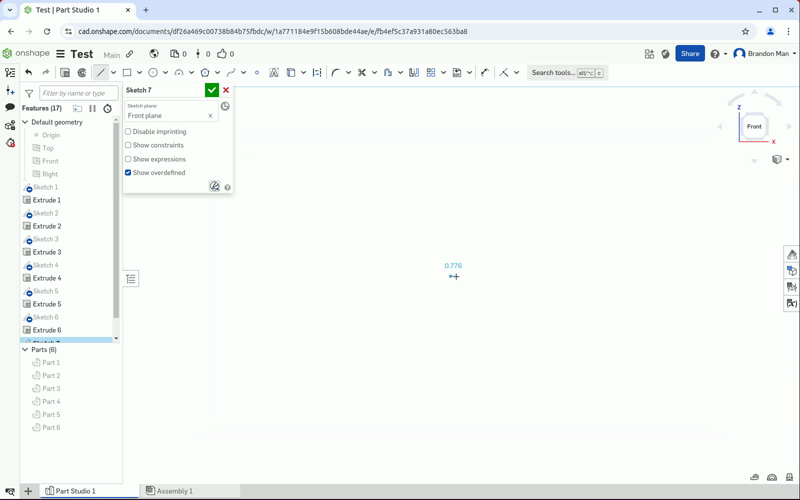
scroll(6)
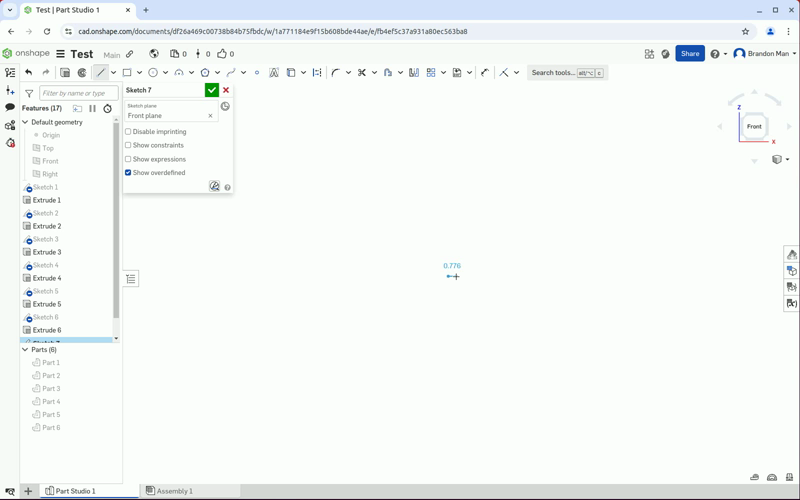
scroll(6)
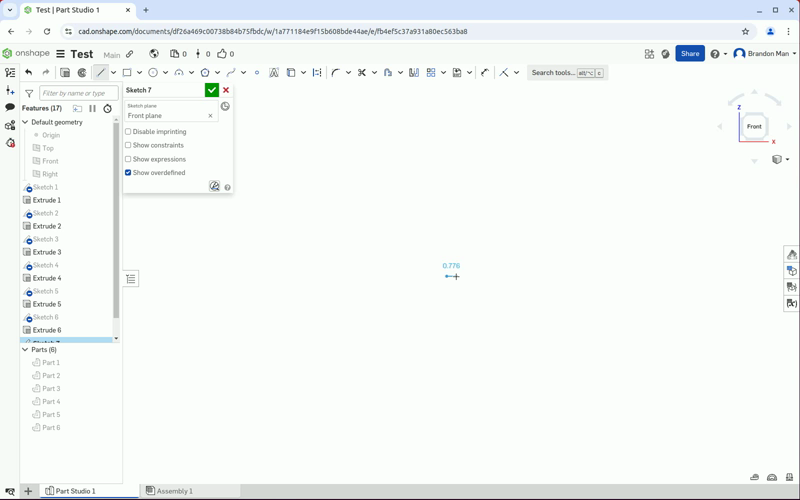
scroll(6)
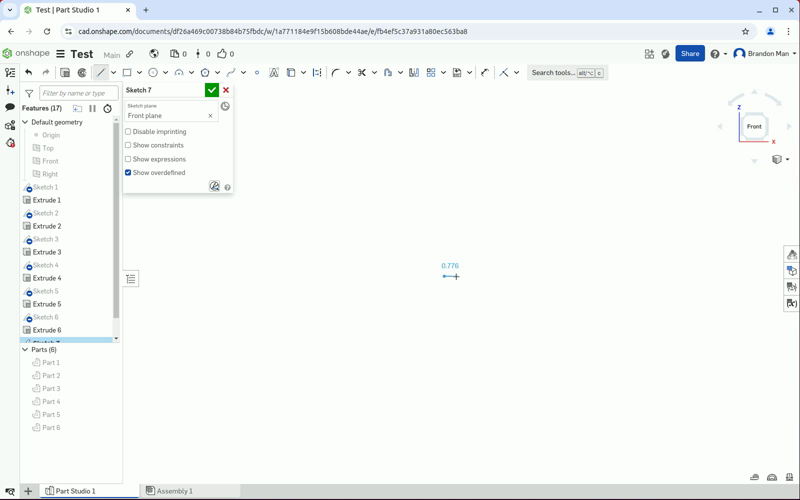
scroll(6)
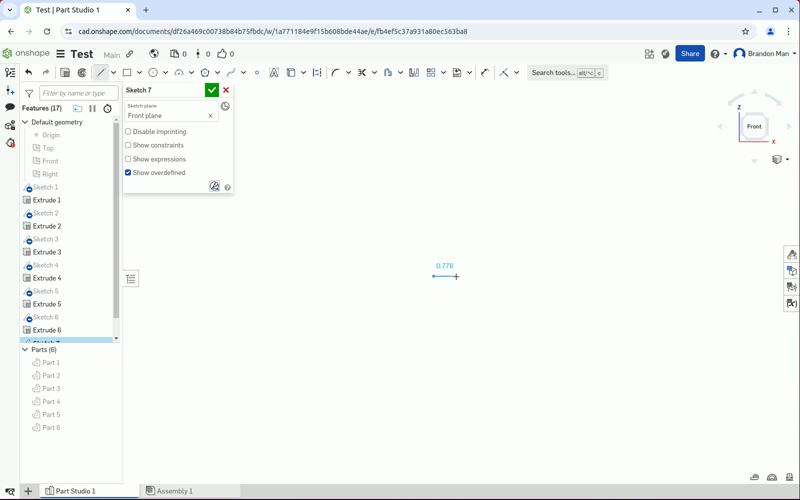
scroll(6)
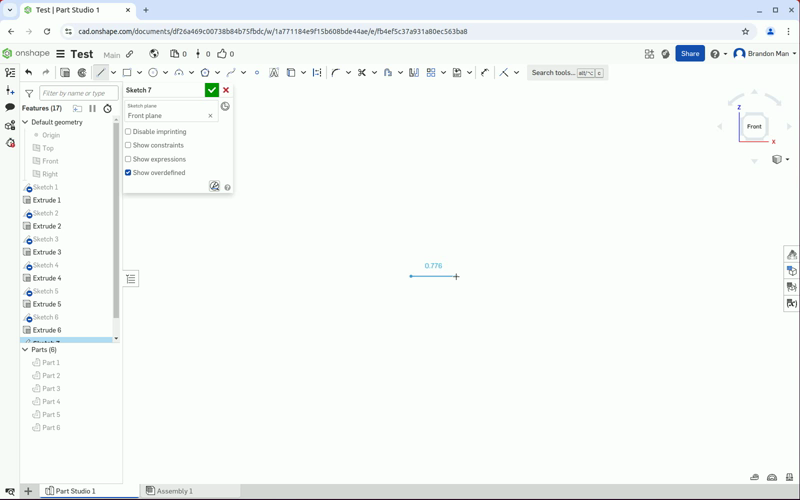
click(456, 276)
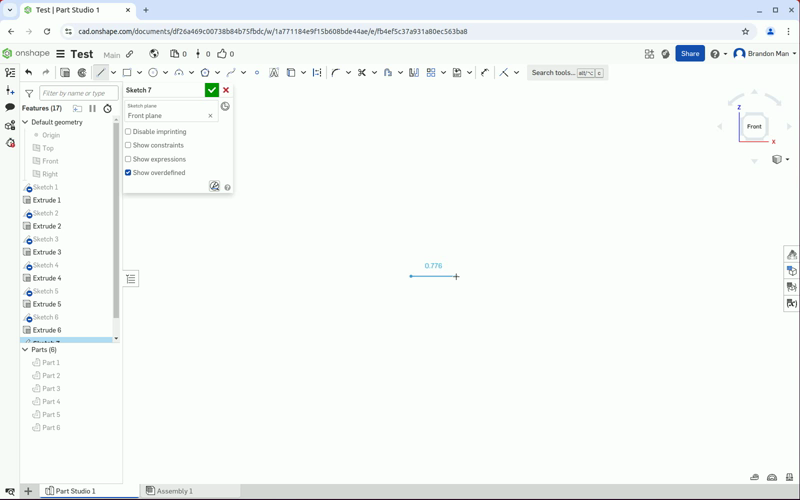
scroll(-6)
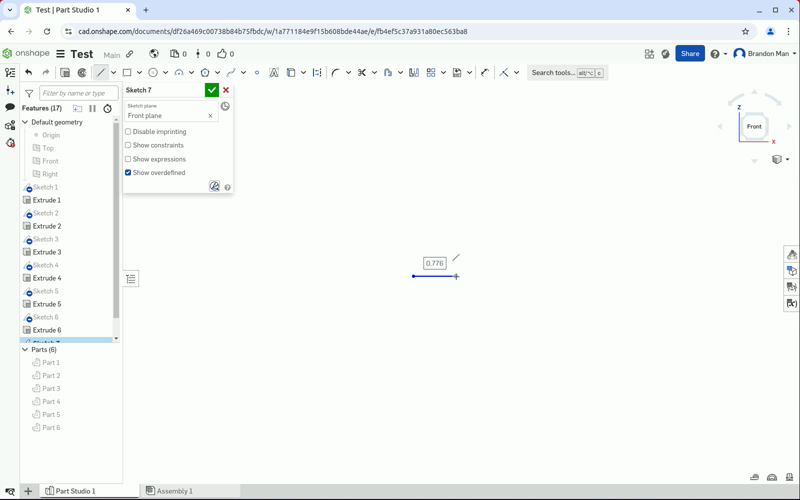
scroll(-6)
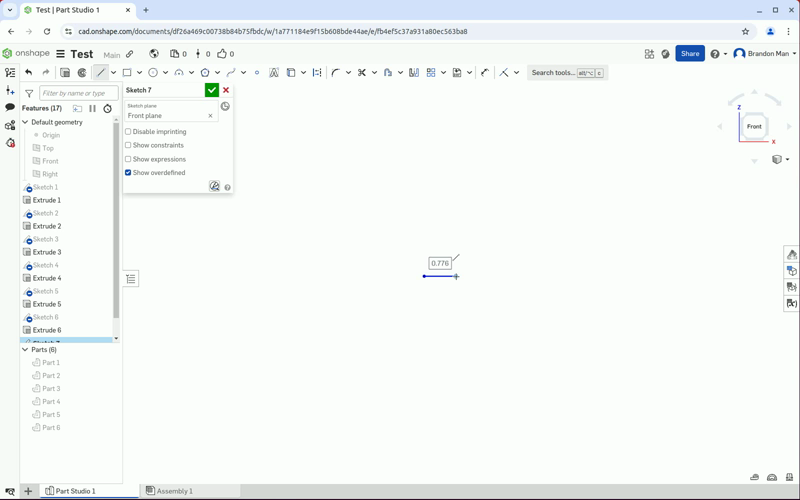
scroll(-6)
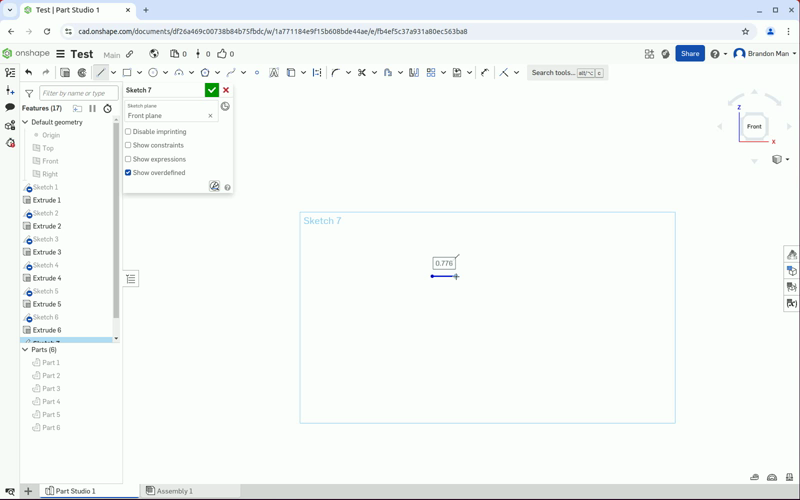
scroll(-6)
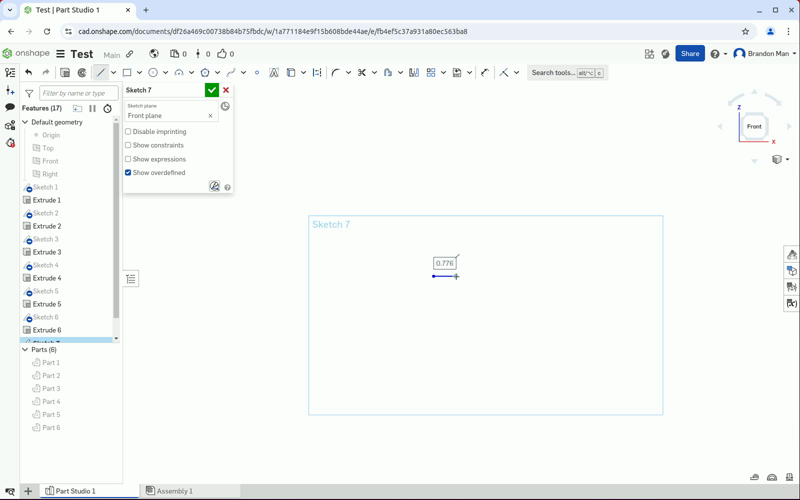
scroll(-6)
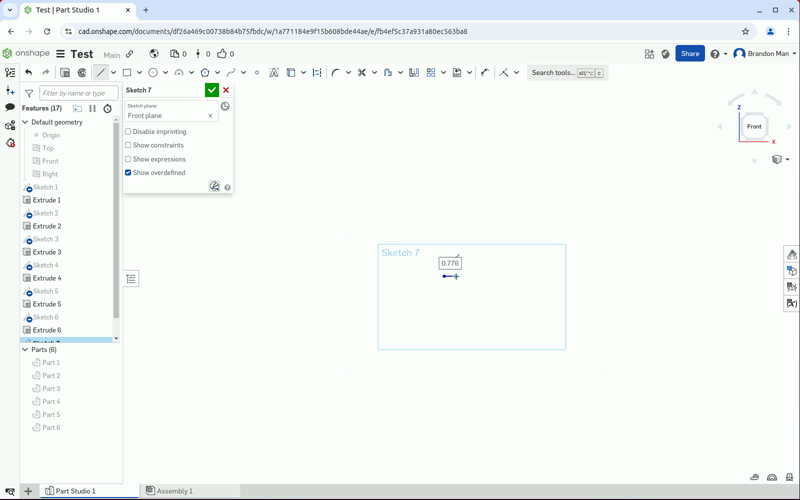
scroll(-6)
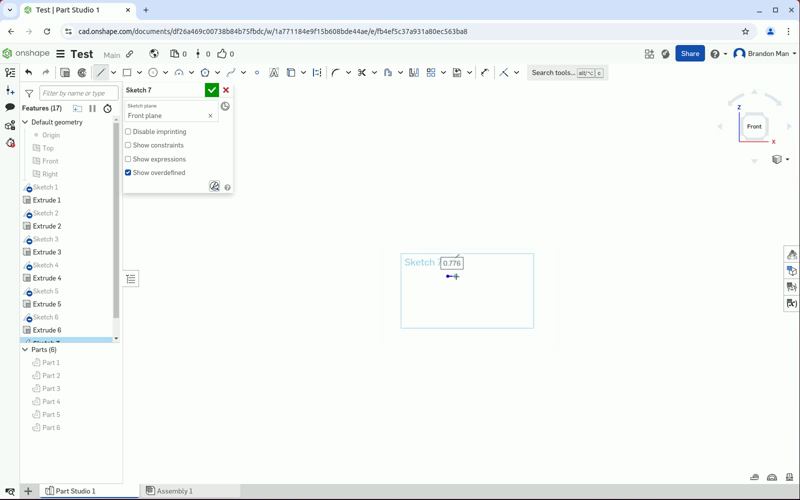
scroll(-6)
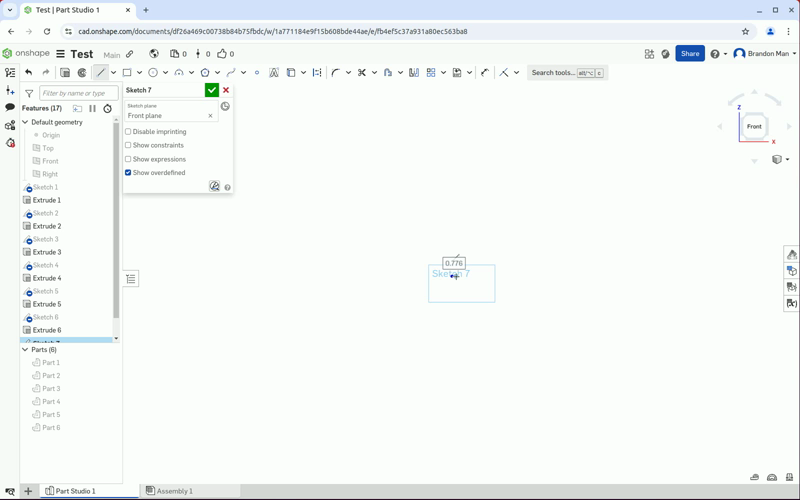
key_up(shift)
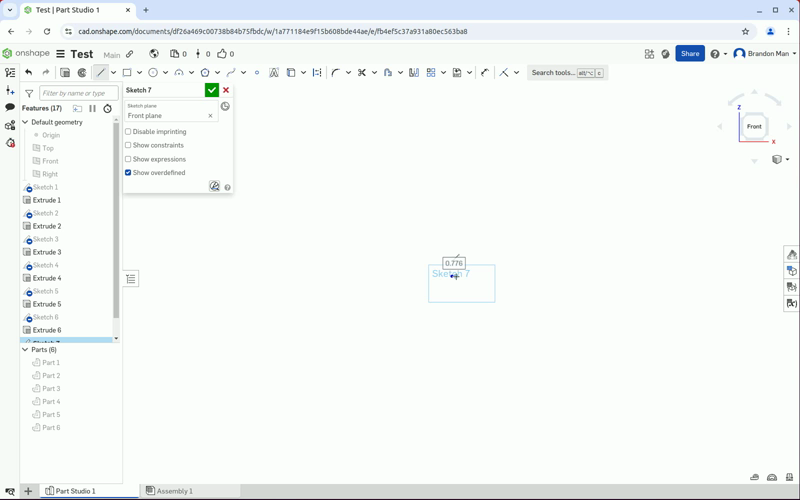
key_down(shift)
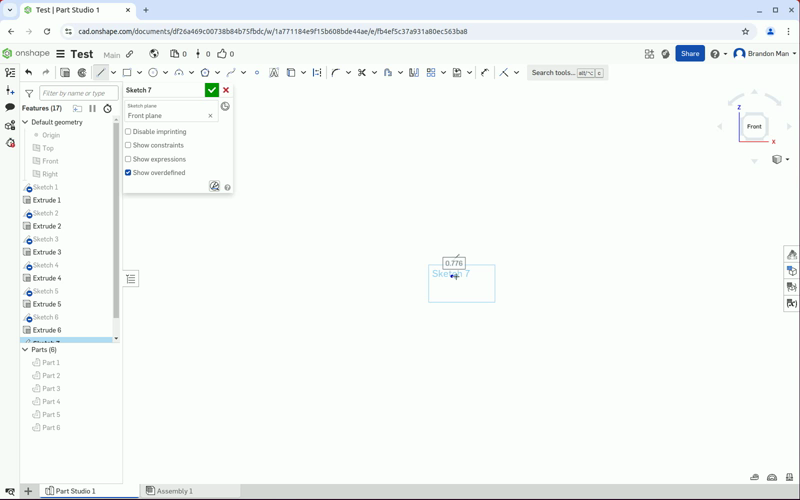
mouse_move(486, 276)
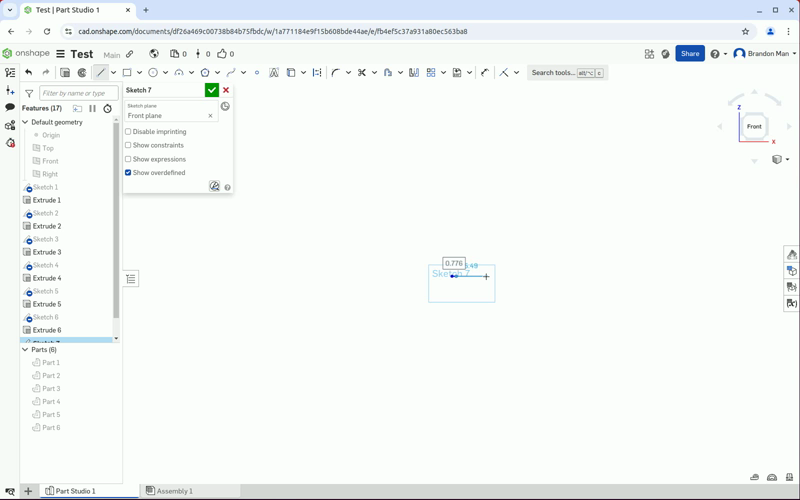
mouse_move(467, 276)
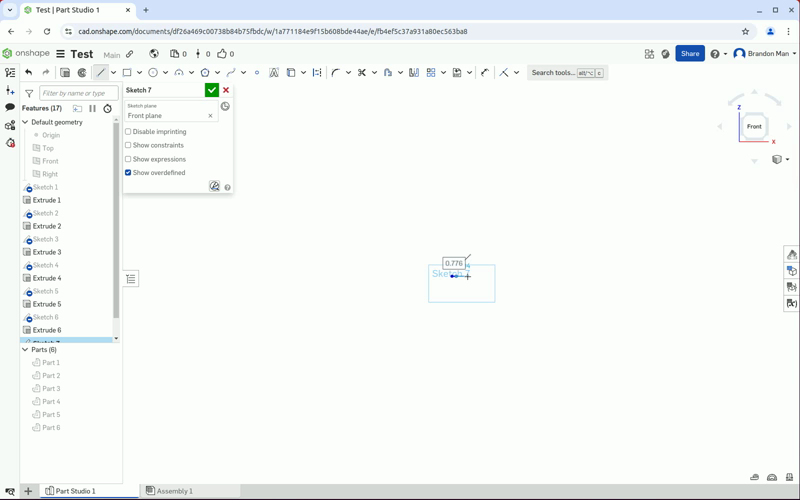
click(467, 276)
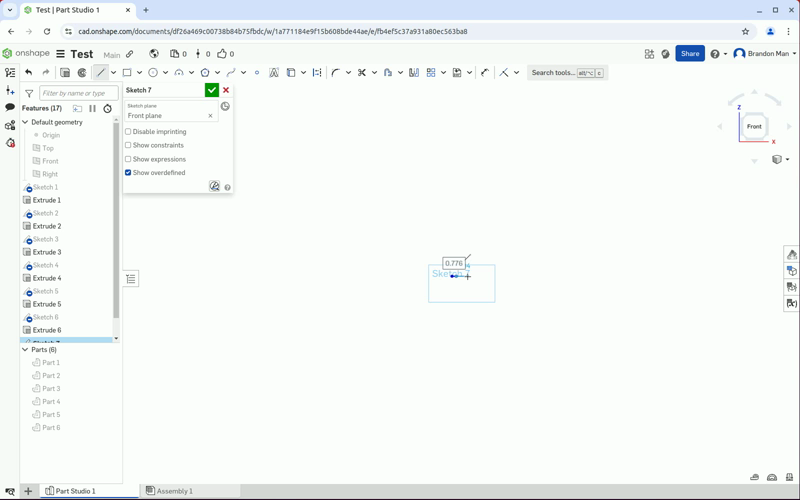
key_up(shift)
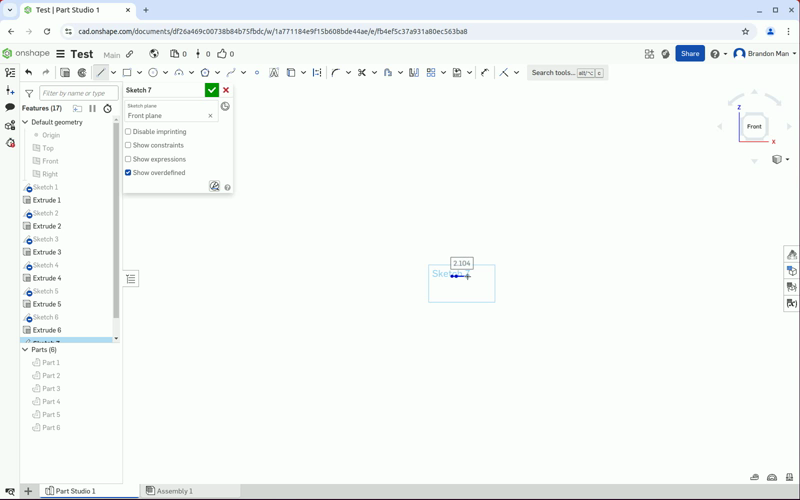
key_down(shift)
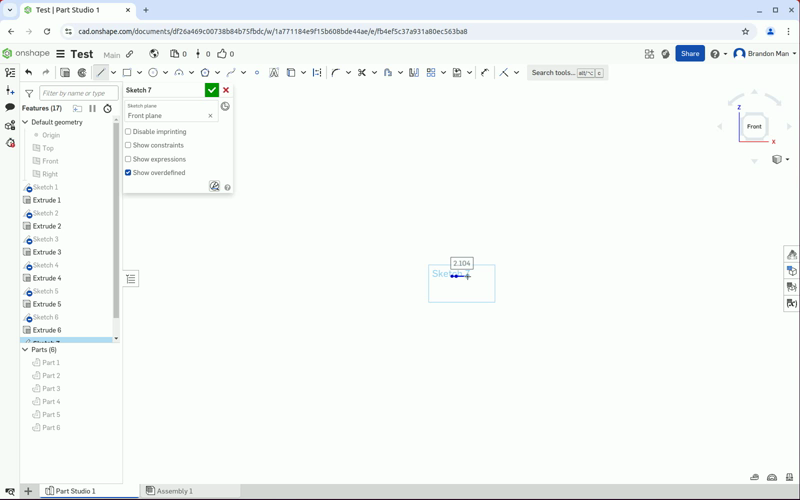
mouse_move(497, 276)
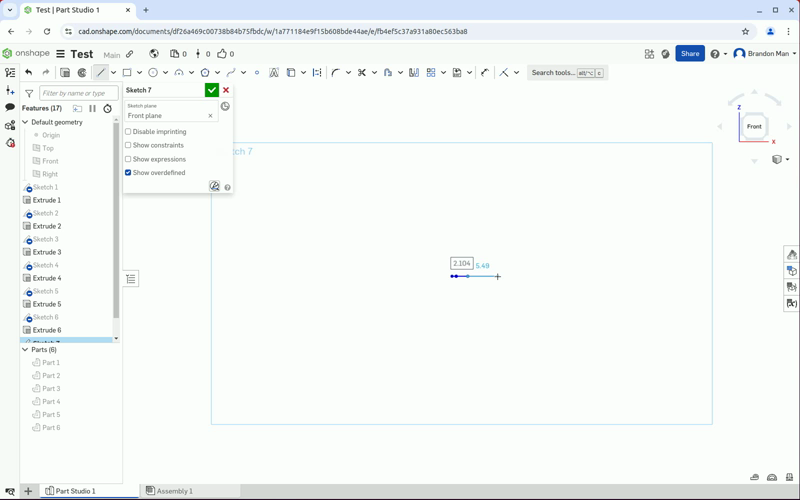
mouse_move(467, 273)
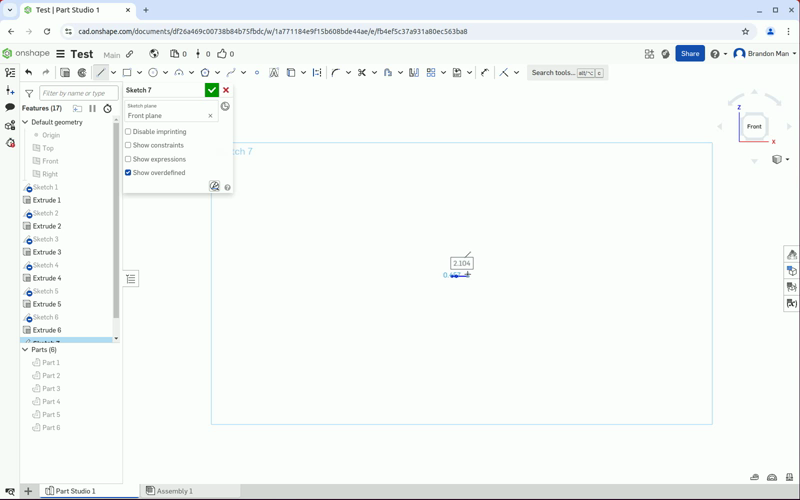
scroll(6)
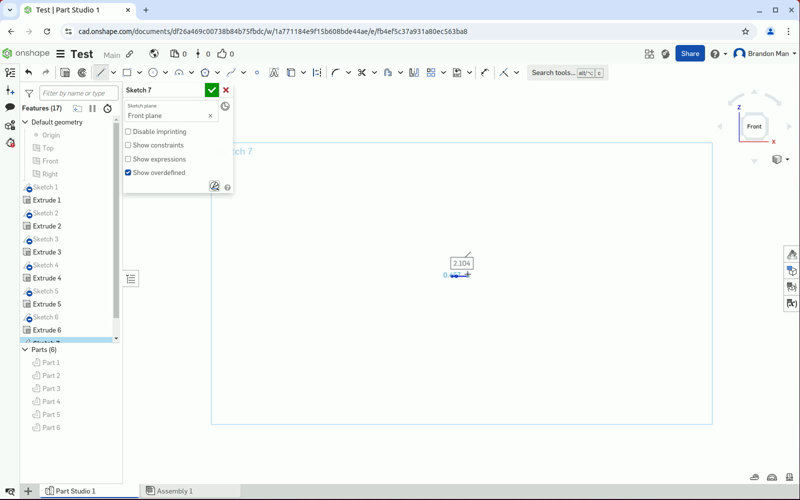
scroll(6)
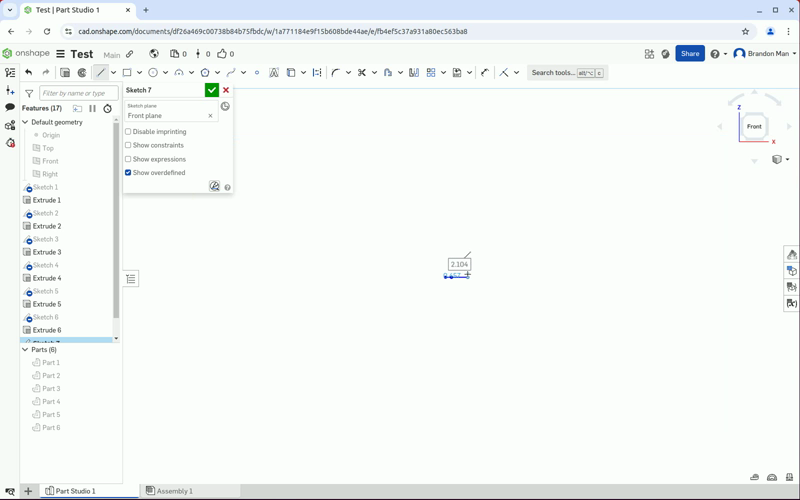
scroll(6)
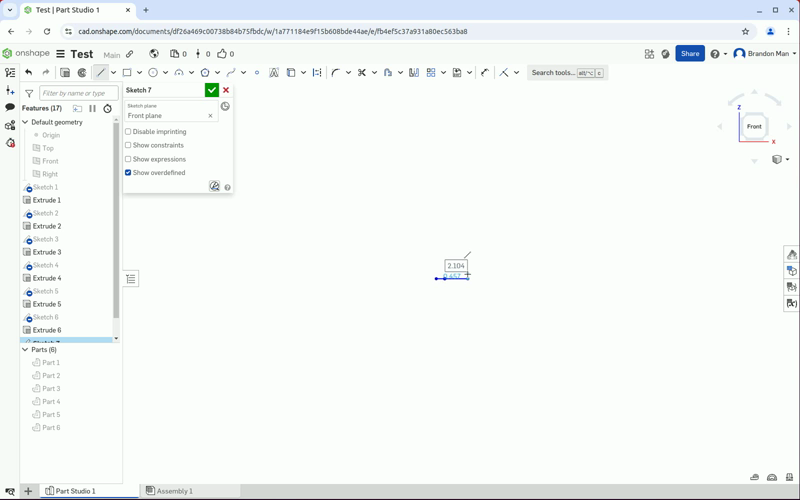
scroll(6)
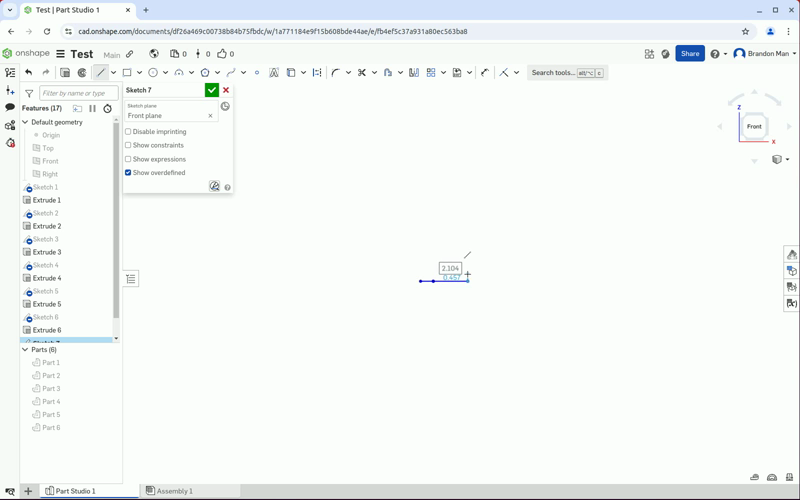
scroll(6)
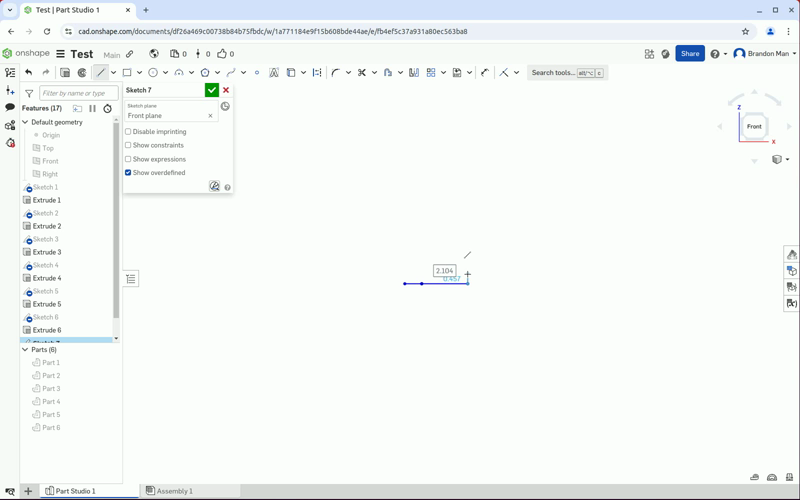
scroll(6)
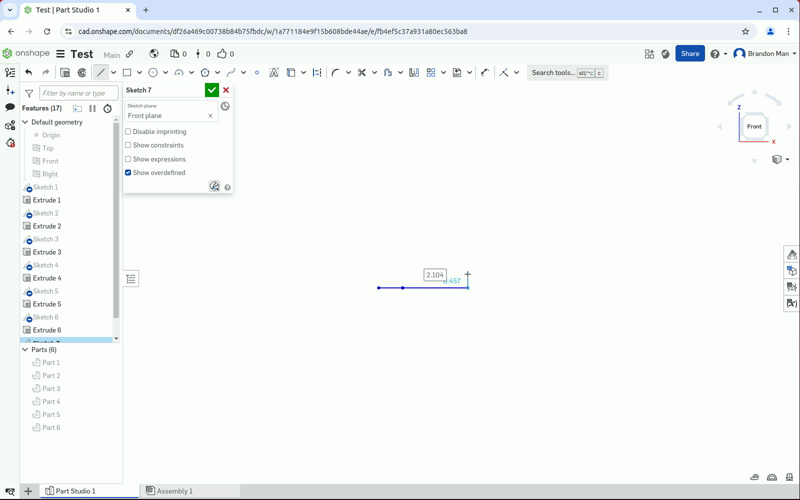
scroll(6)
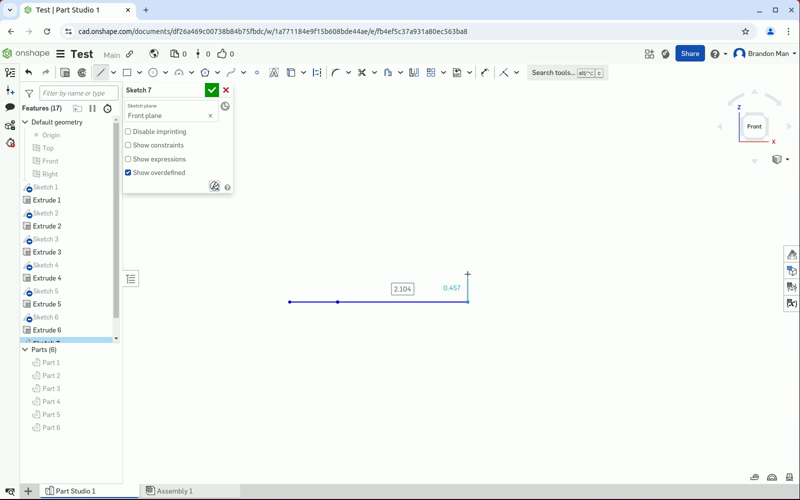
click(467, 273)
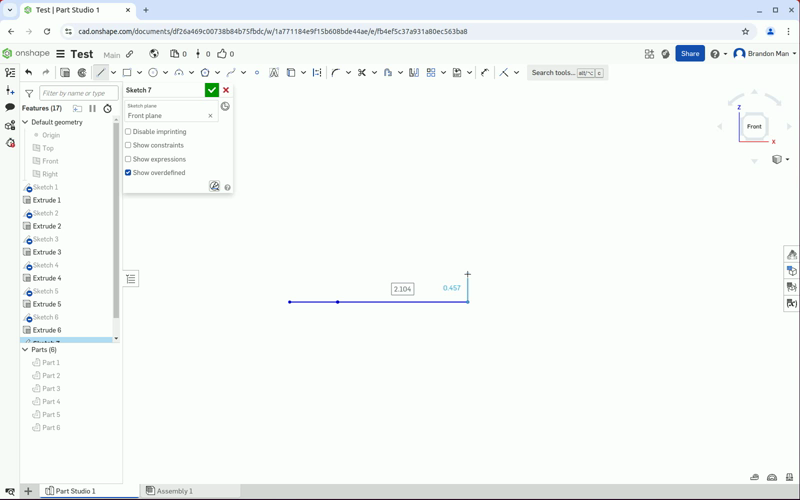
scroll(-6)
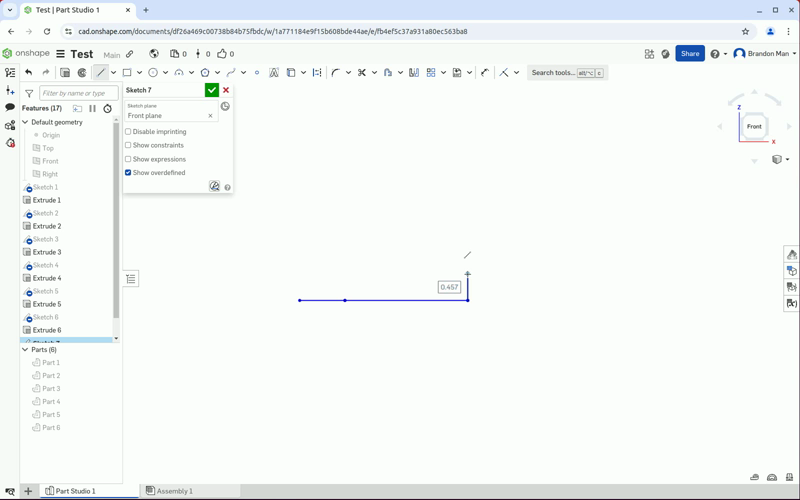
scroll(-6)
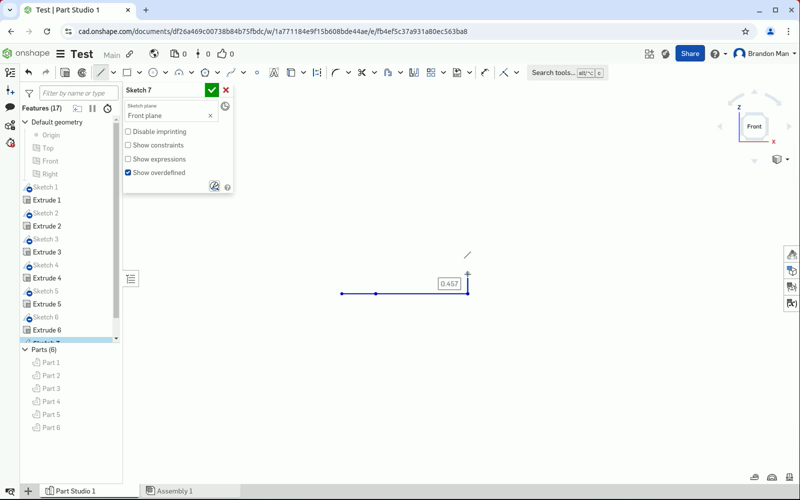
scroll(-6)
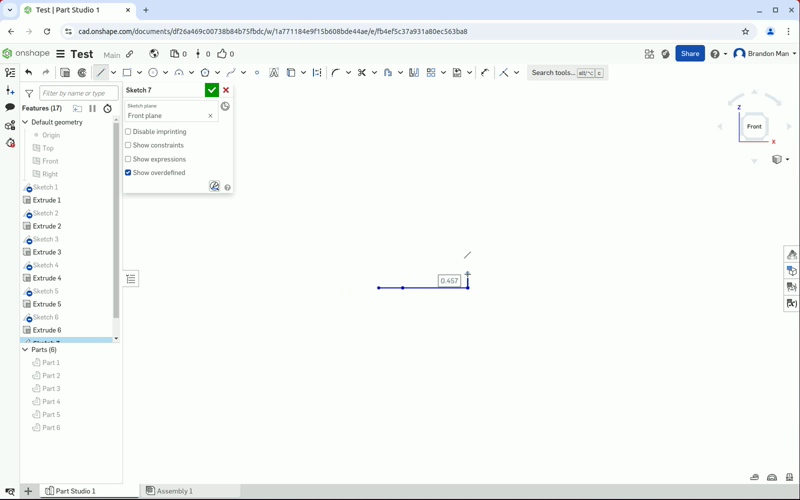
scroll(-6)
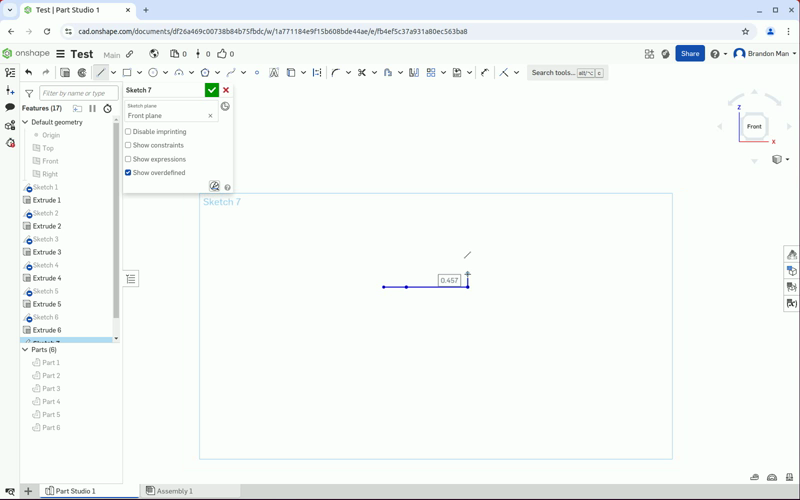
scroll(-6)
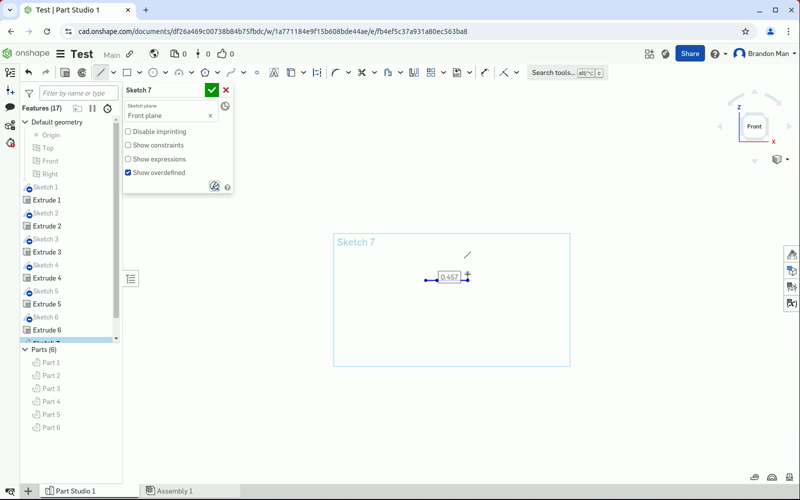
scroll(-6)
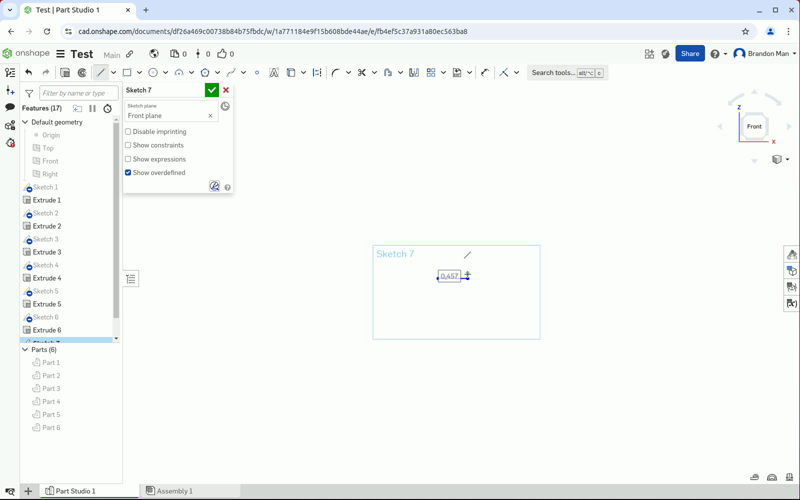
scroll(-6)
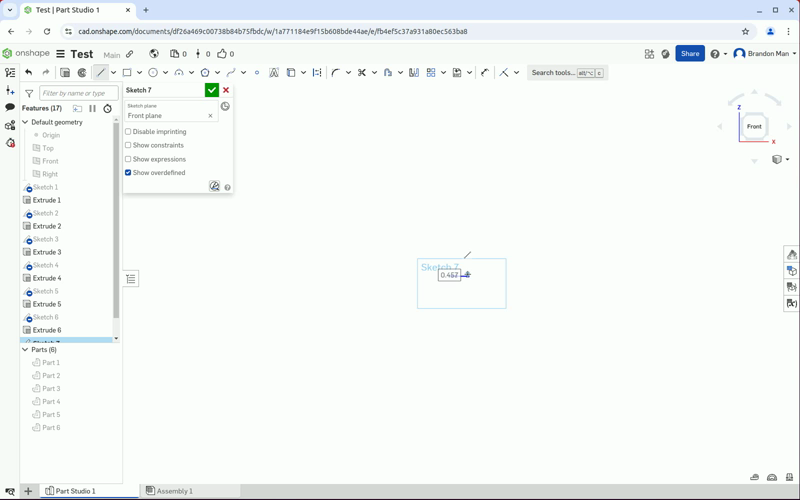
key_up(shift)
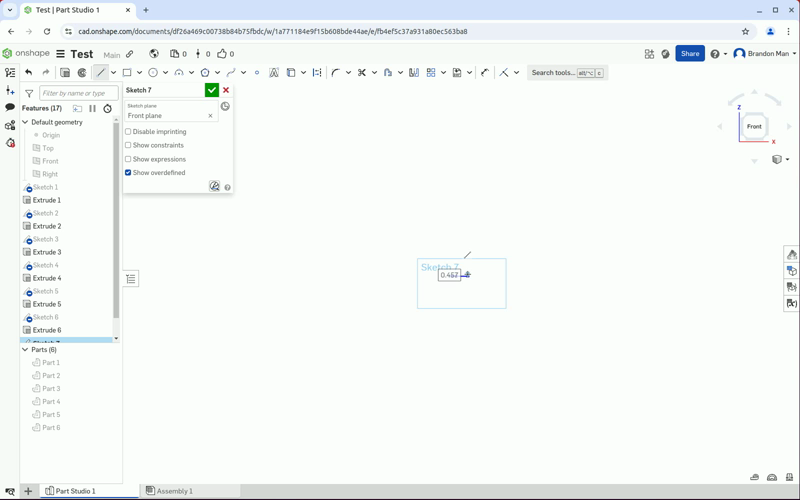
key_down(shift)
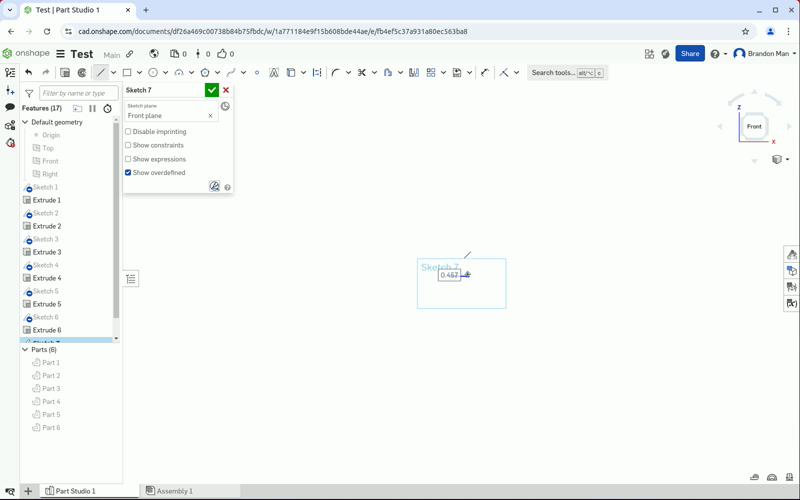
mouse_move(497, 273)
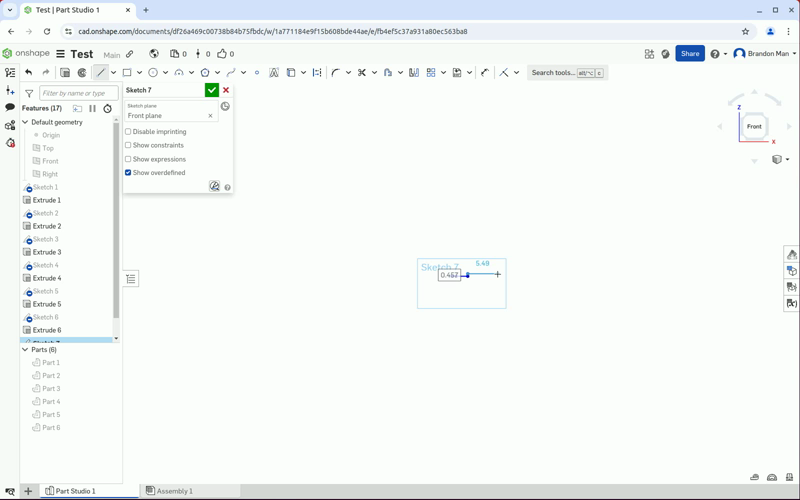
mouse_move(452, 273)
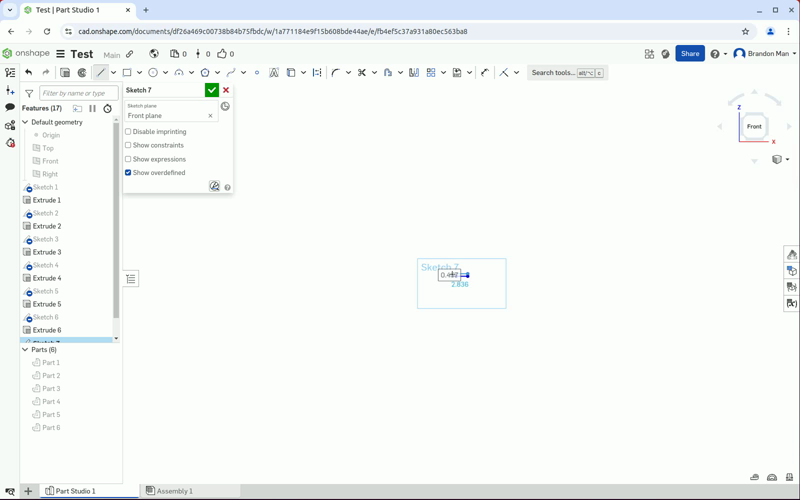
scroll(6)
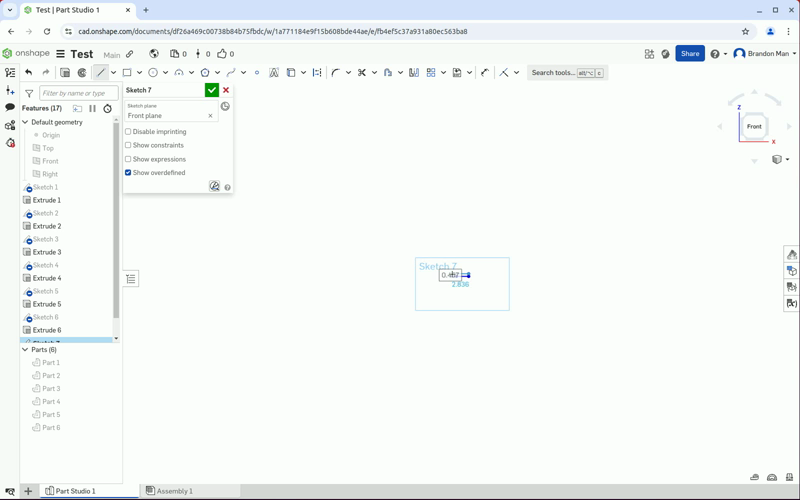
scroll(6)
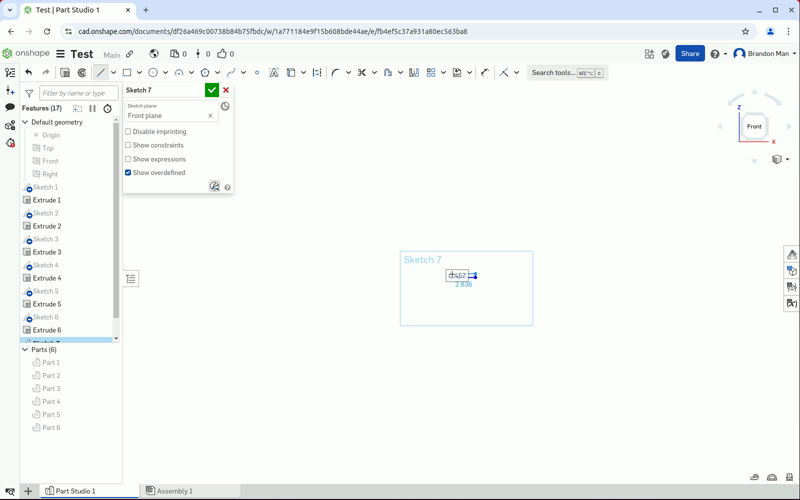
scroll(6)
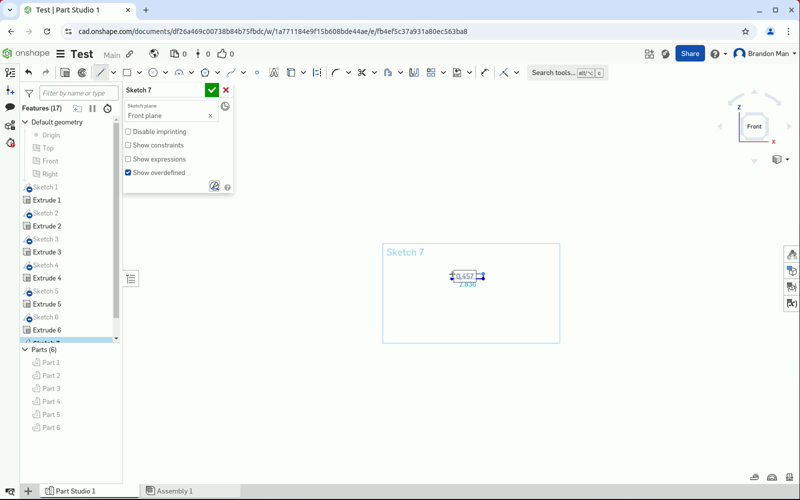
scroll(6)
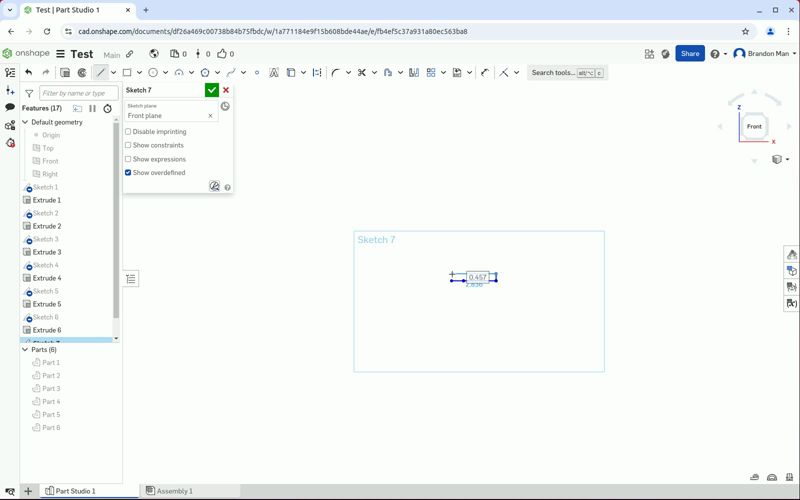
scroll(6)
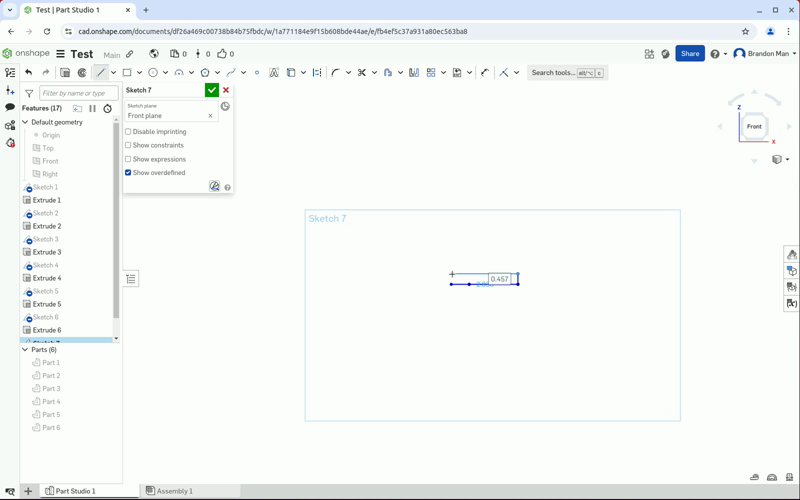
scroll(6)
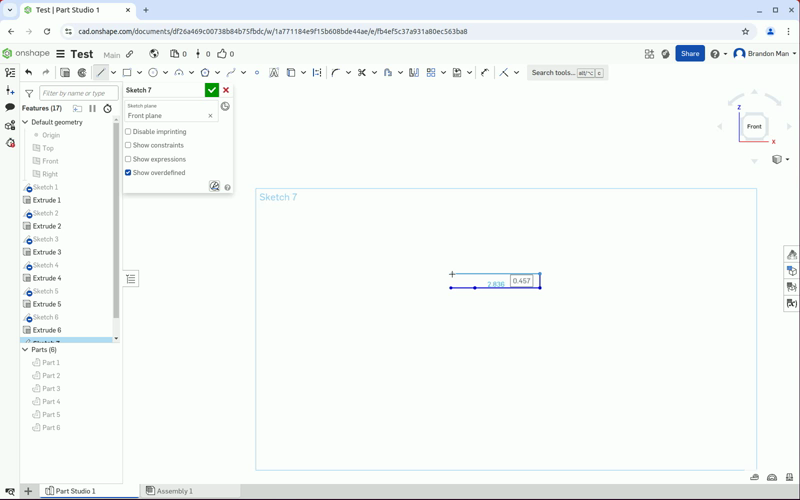
scroll(6)
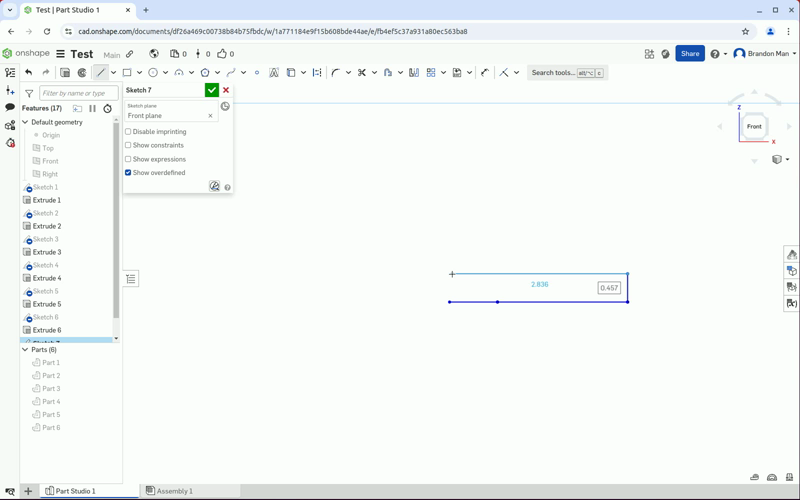
click(452, 273)
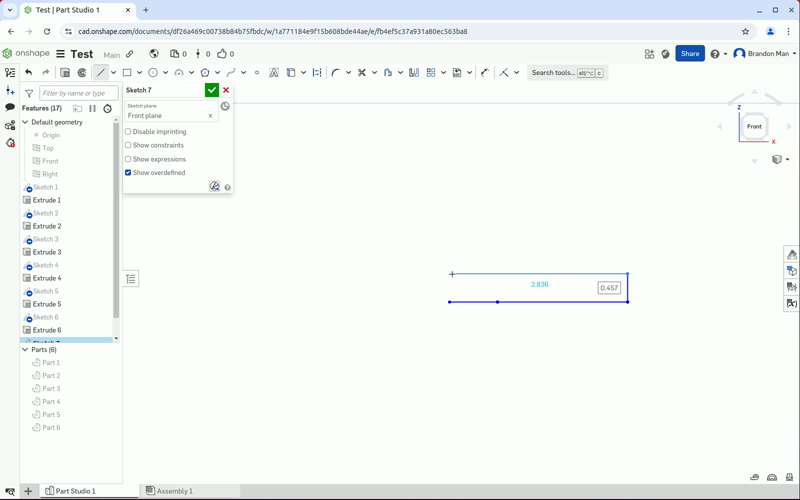
scroll(-6)
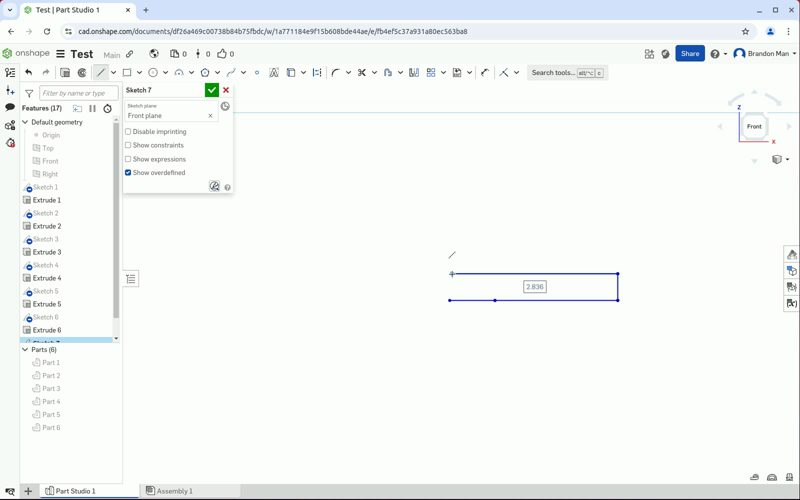
scroll(-6)
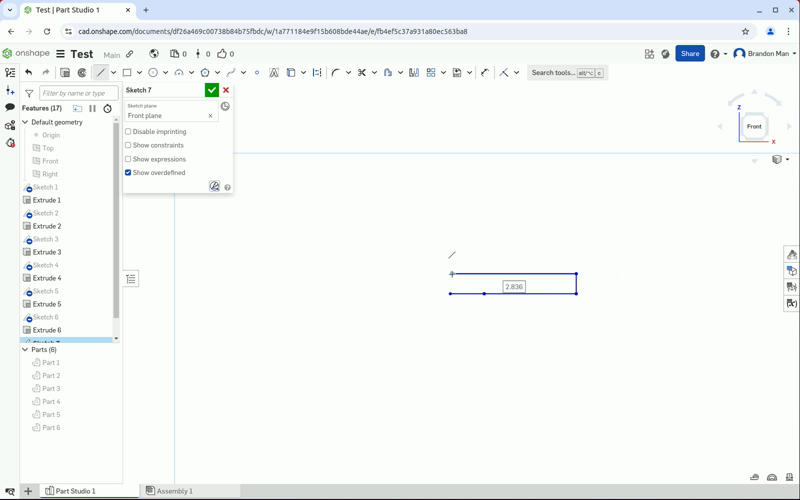
scroll(-6)
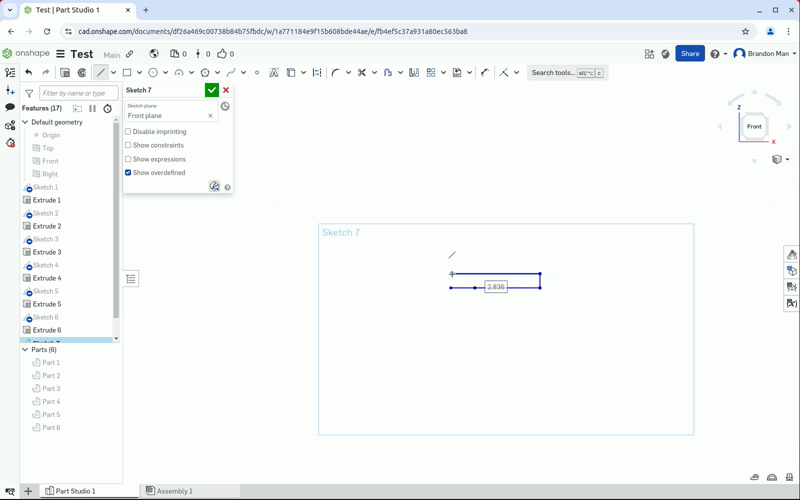
scroll(-6)
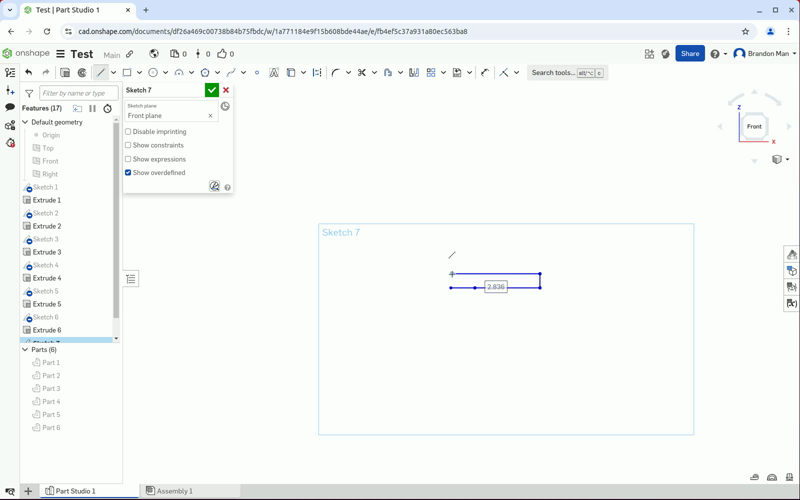
scroll(-6)
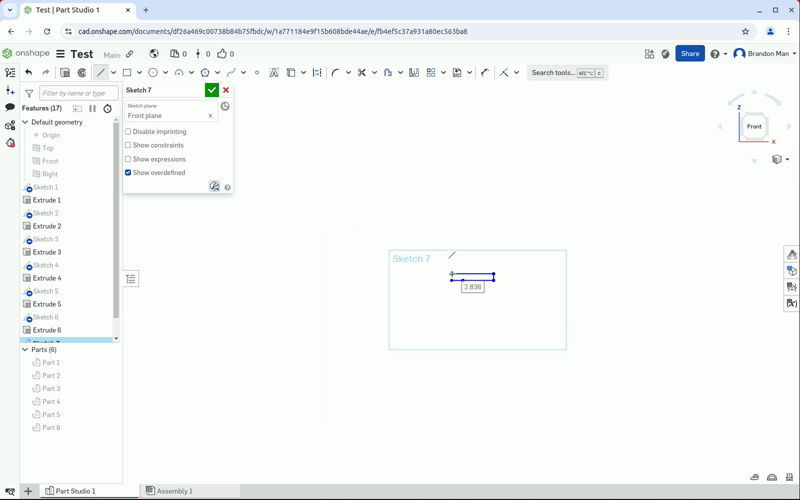
scroll(-6)
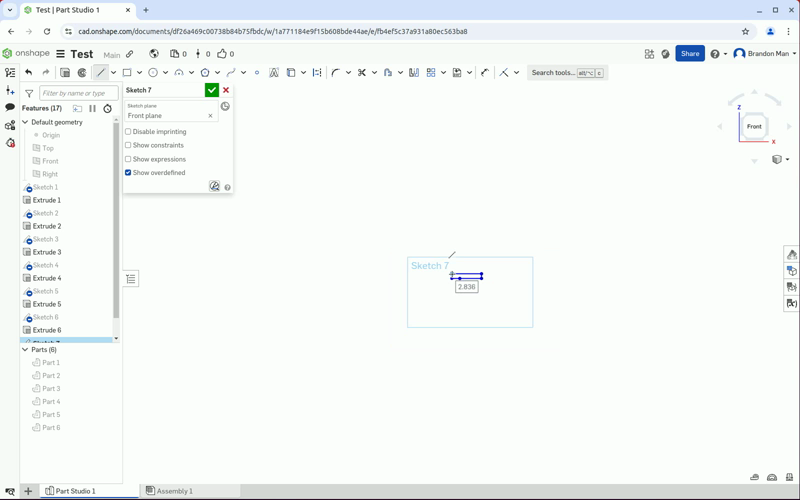
scroll(-6)
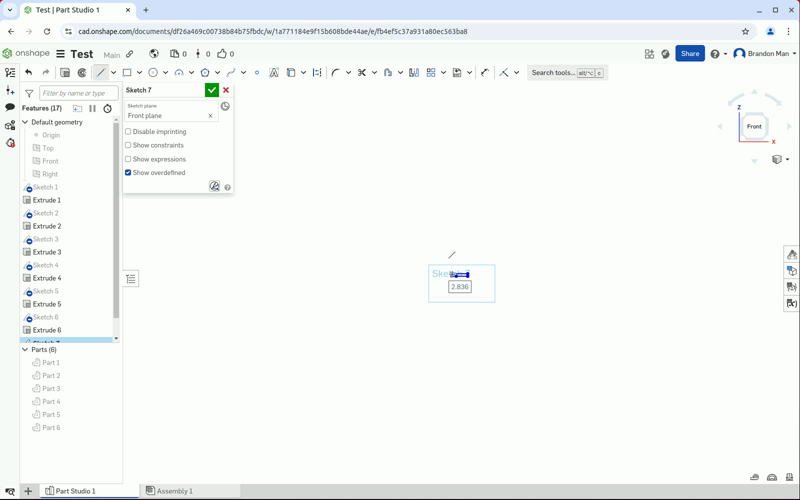
key_up(shift)
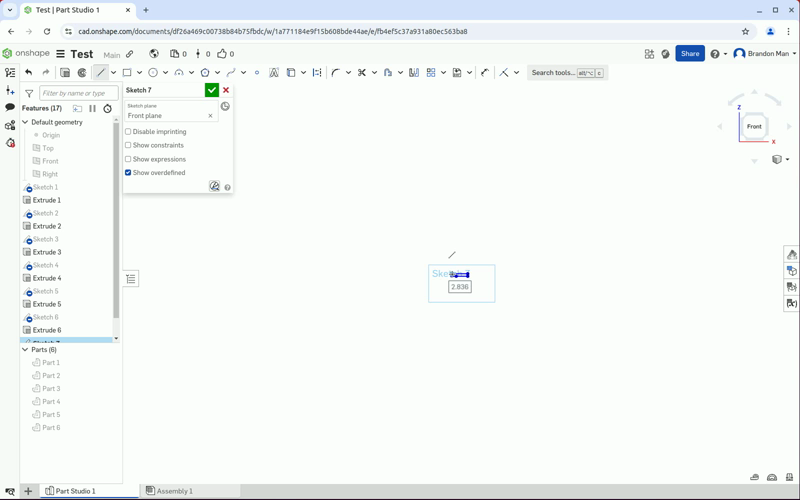
mouse_move(482, 273)
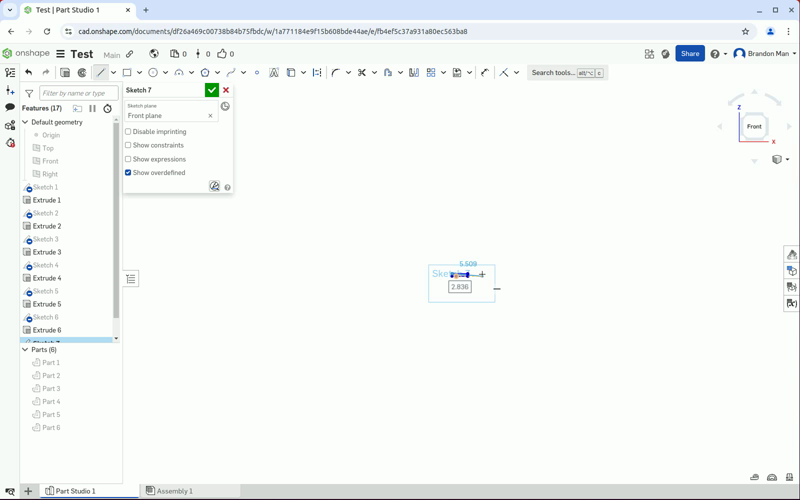
key_down(shift)
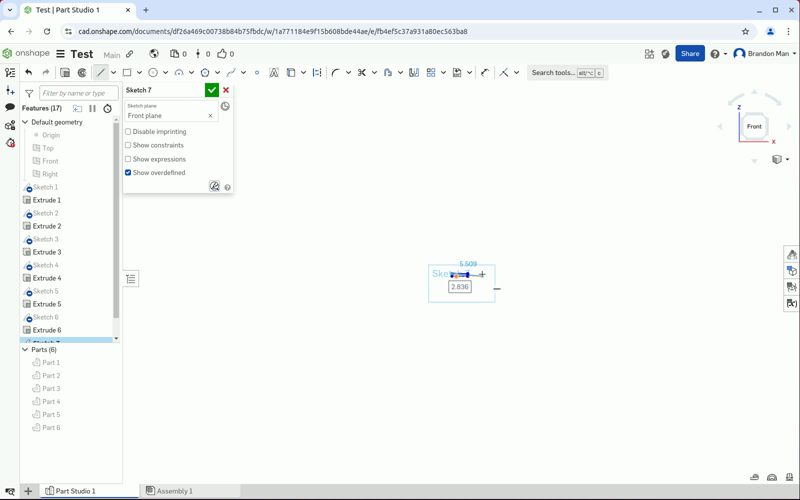
mouse_move(452, 276)
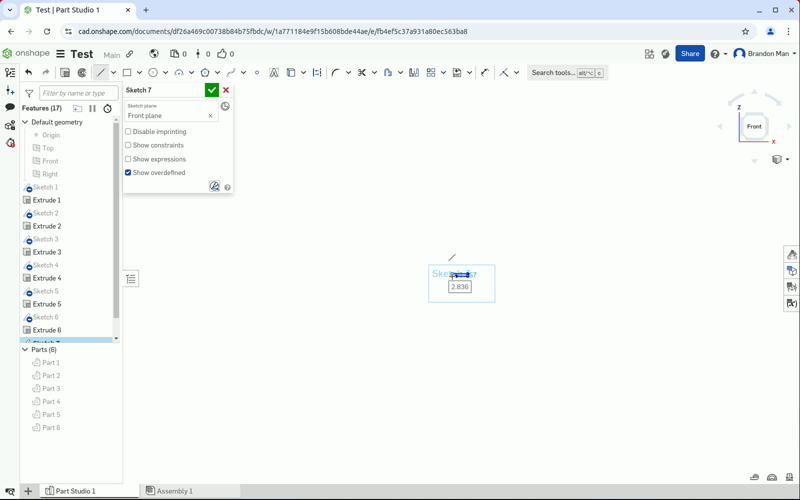
scroll(6)
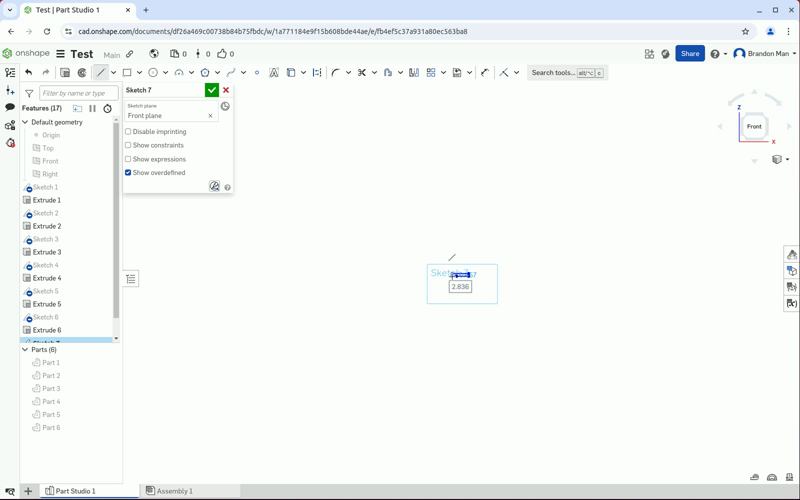
scroll(6)
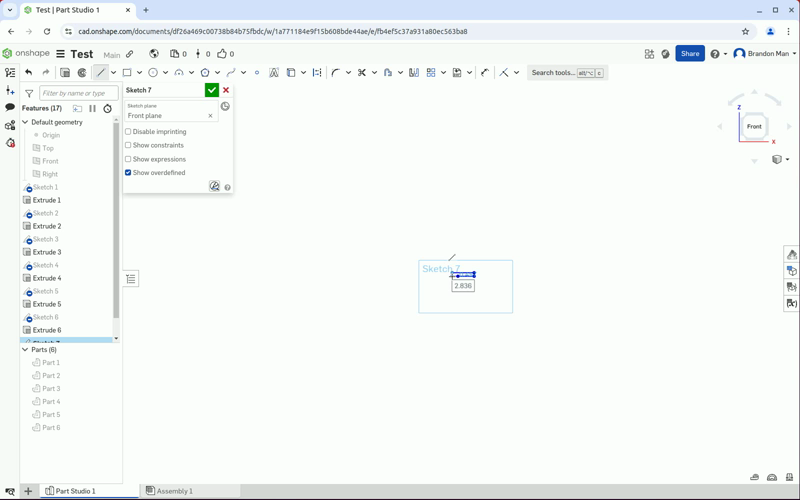
scroll(6)
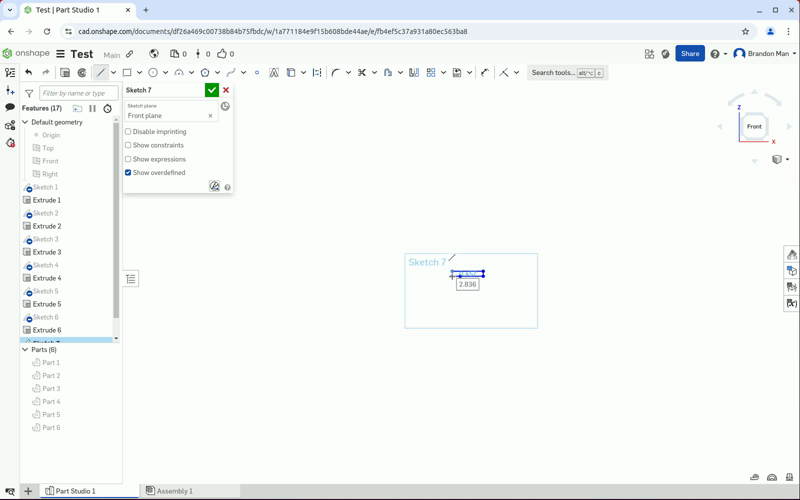
scroll(6)
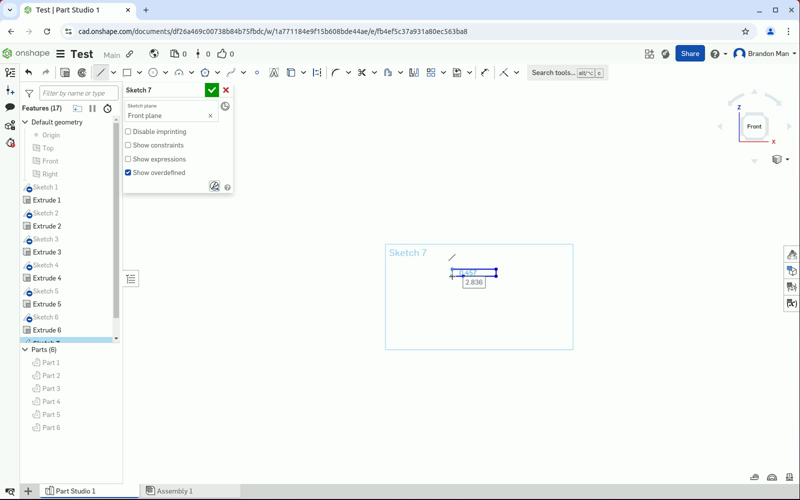
scroll(6)
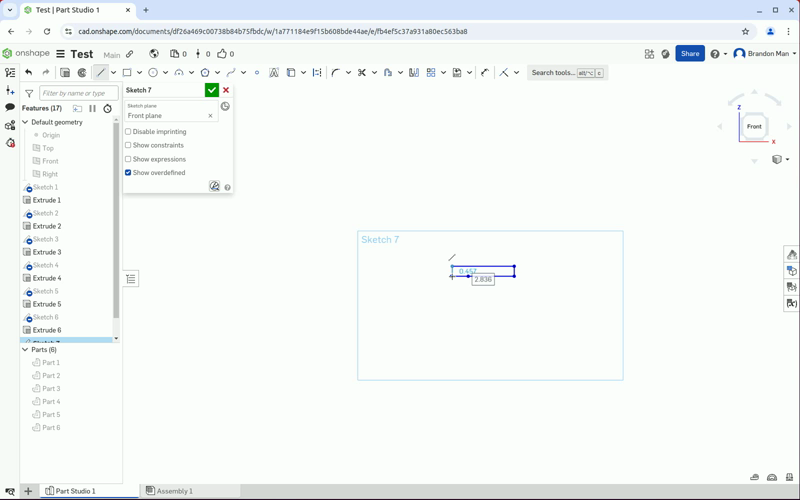
scroll(6)
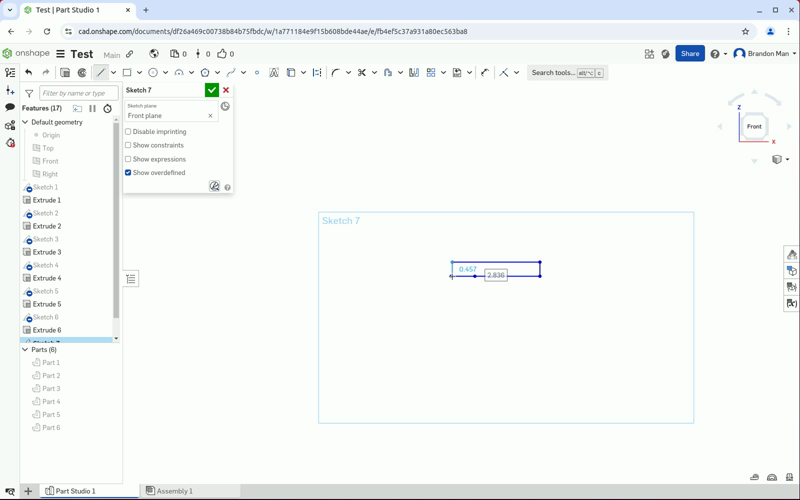
scroll(6)
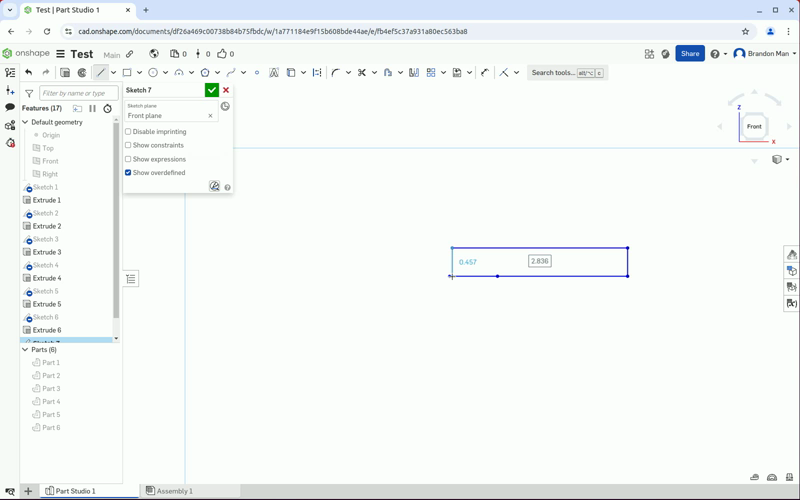
key_up(shift)
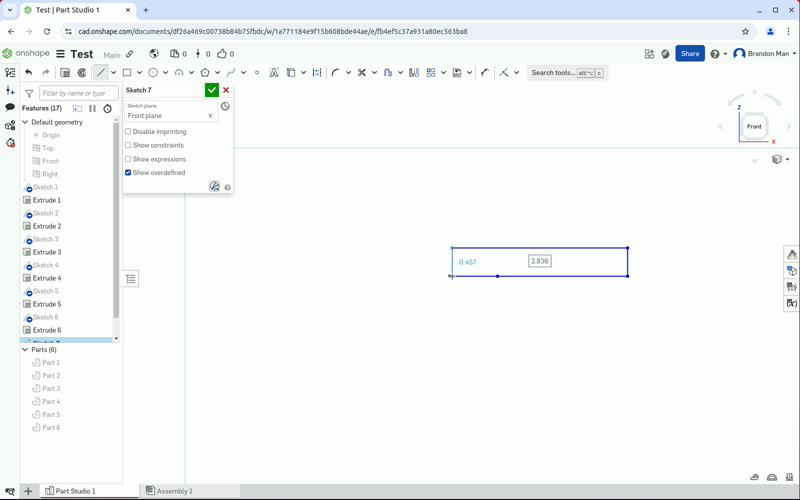
click(452, 276)
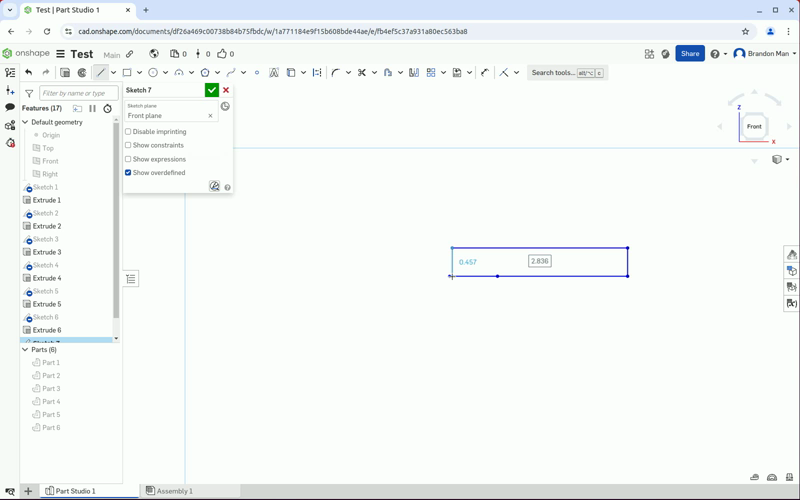
scroll(-6)
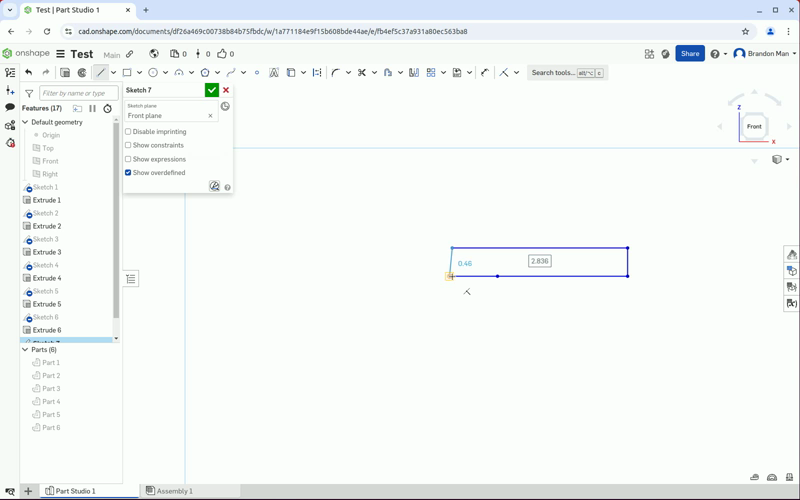
scroll(-6)
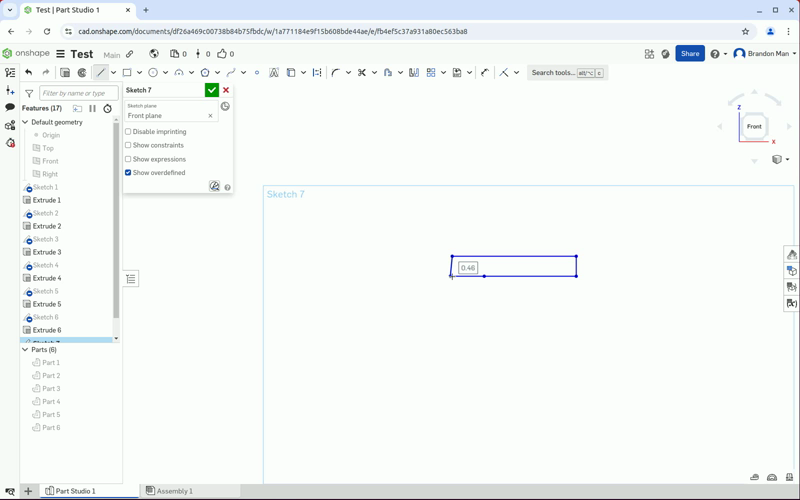
scroll(-6)
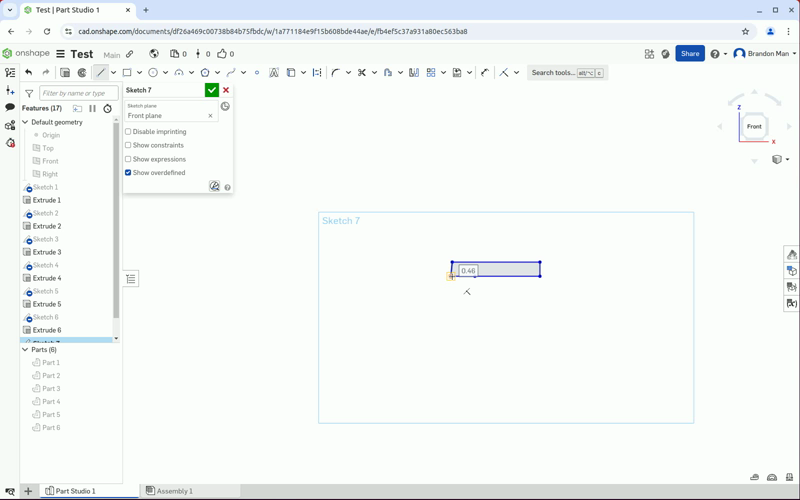
scroll(-6)
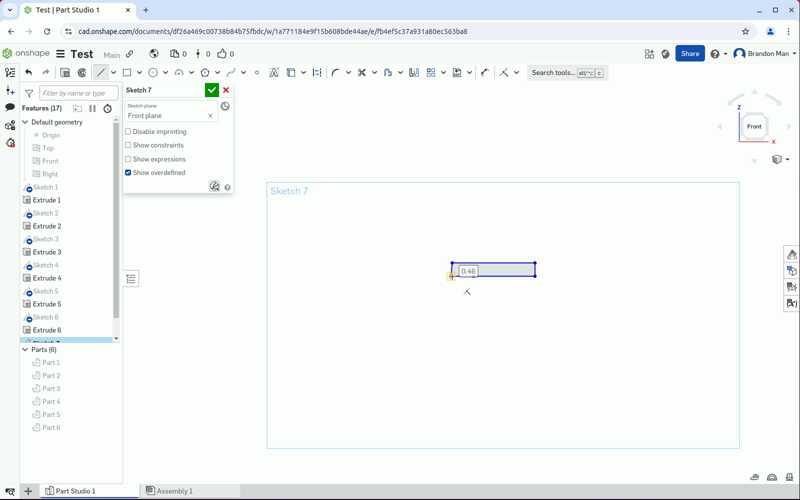
scroll(-6)
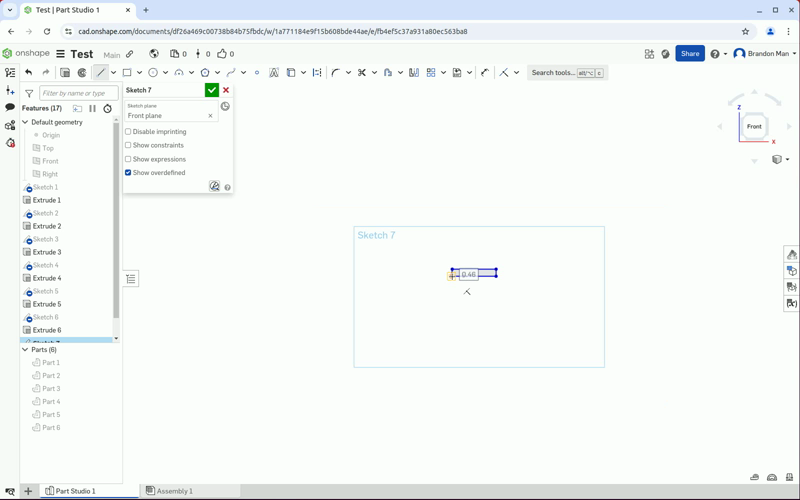
scroll(-6)
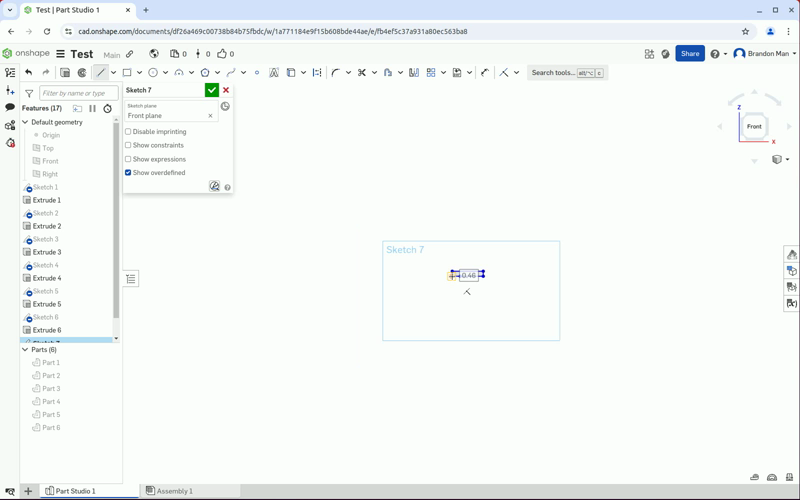
scroll(-6)
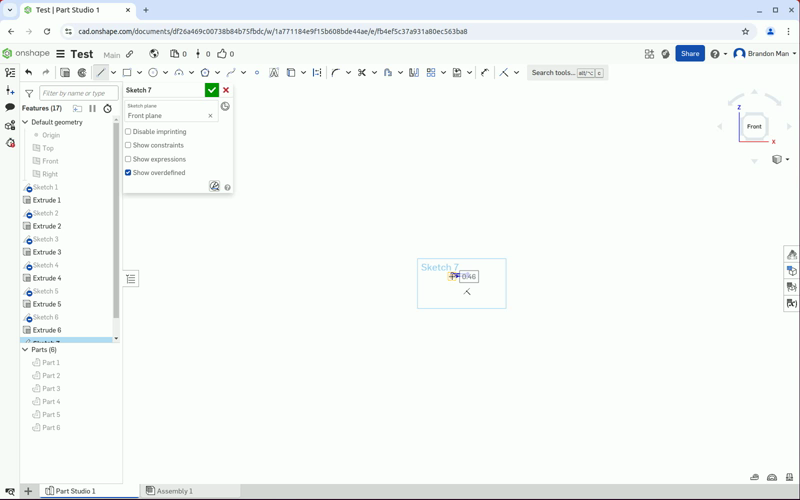
key(esc)
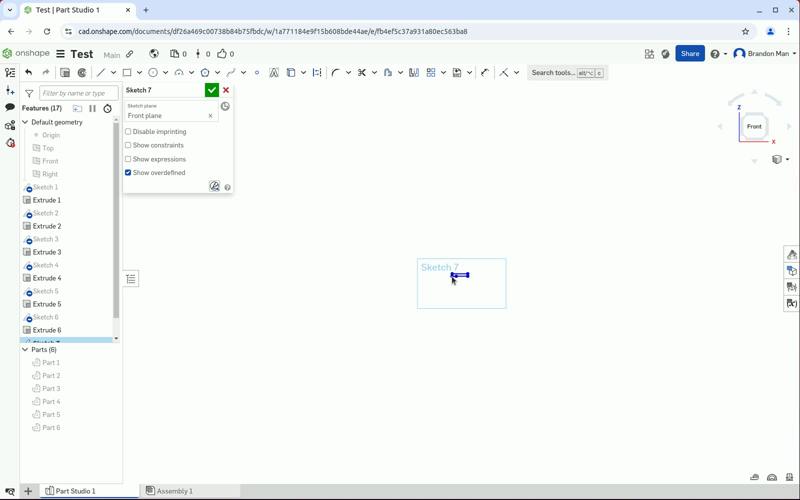
mouse_move(457, 275)
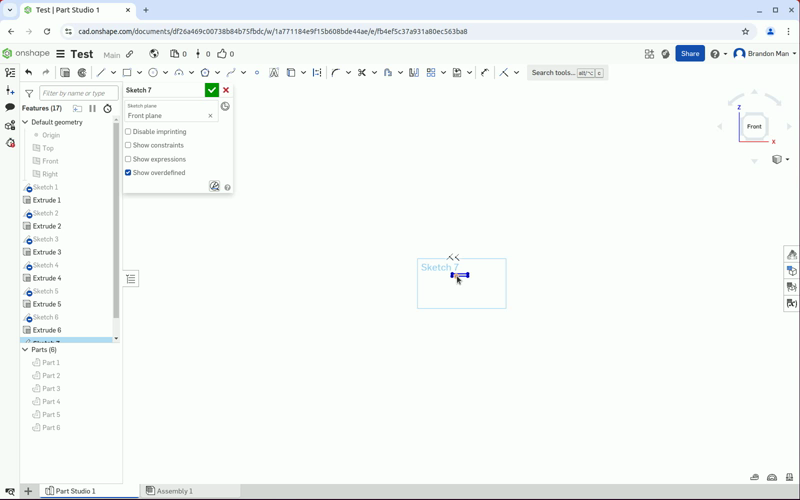
scroll(6)
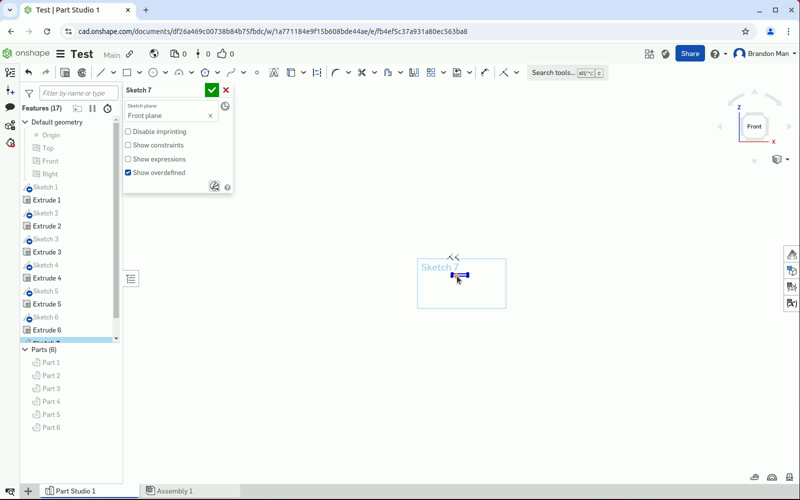
scroll(6)
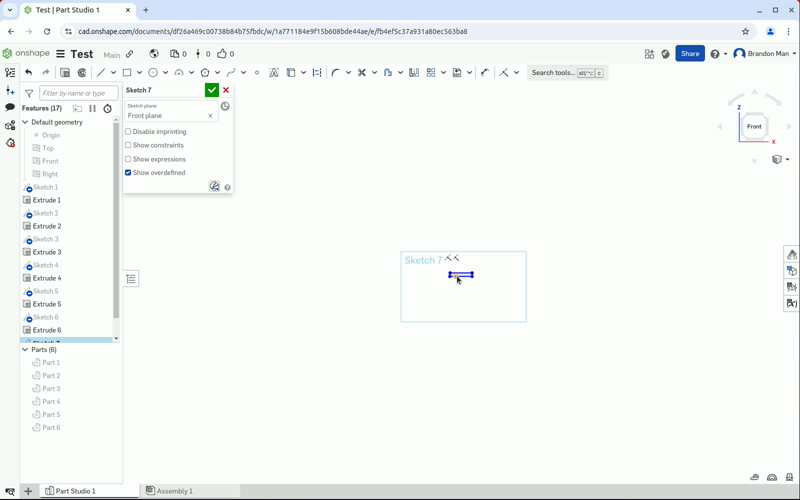
scroll(6)
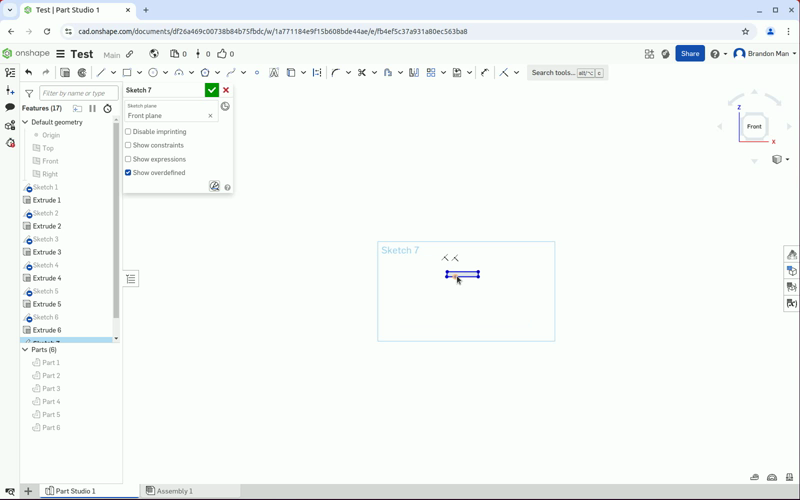
scroll(6)
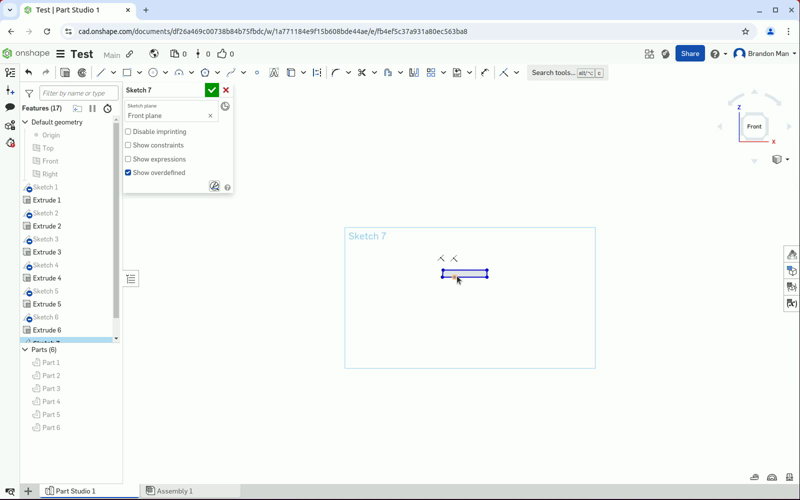
scroll(6)
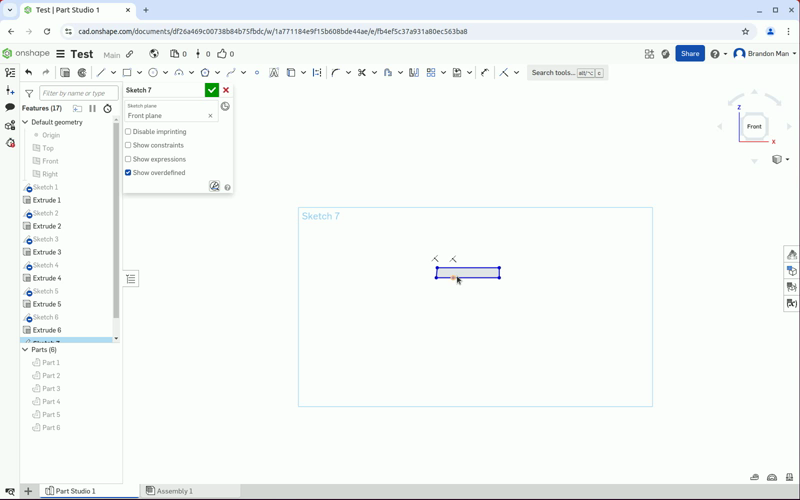
scroll(6)
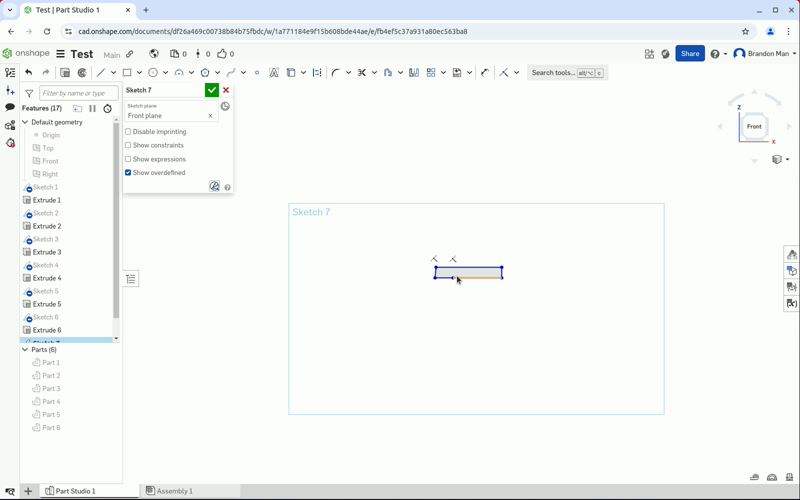
scroll(6)
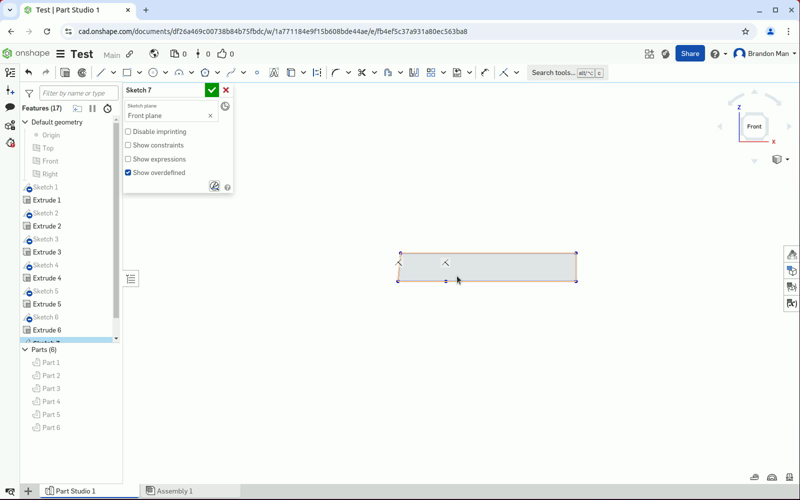
click(457, 275)
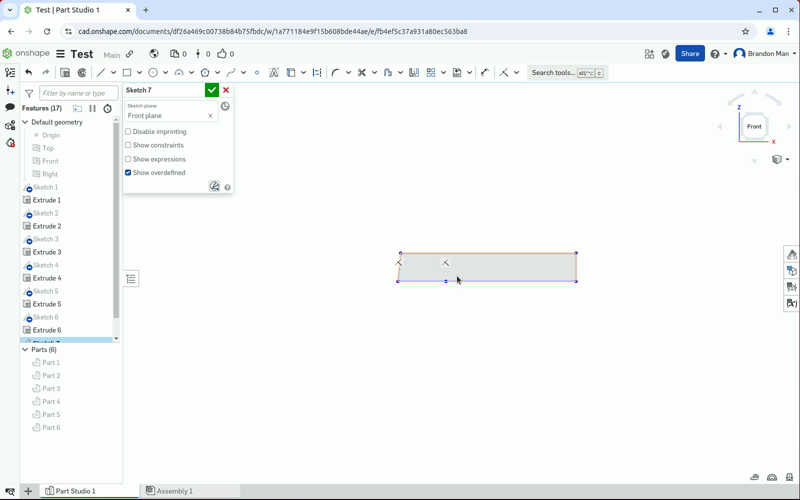
scroll(-6)
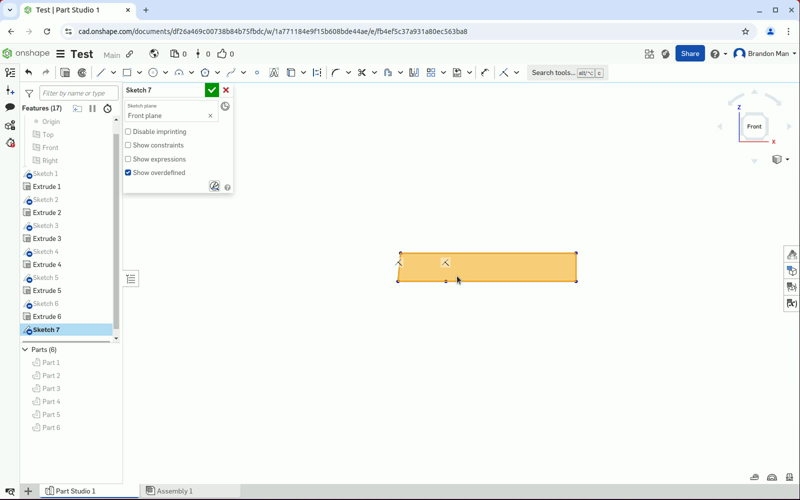
scroll(-6)
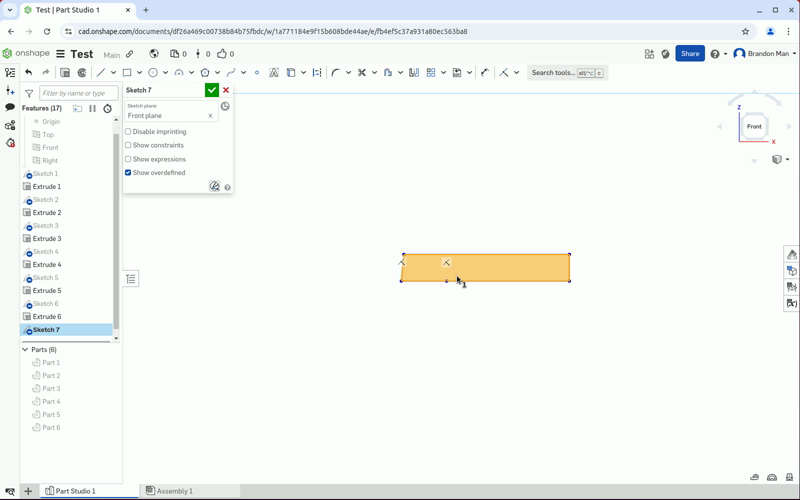
scroll(-6)
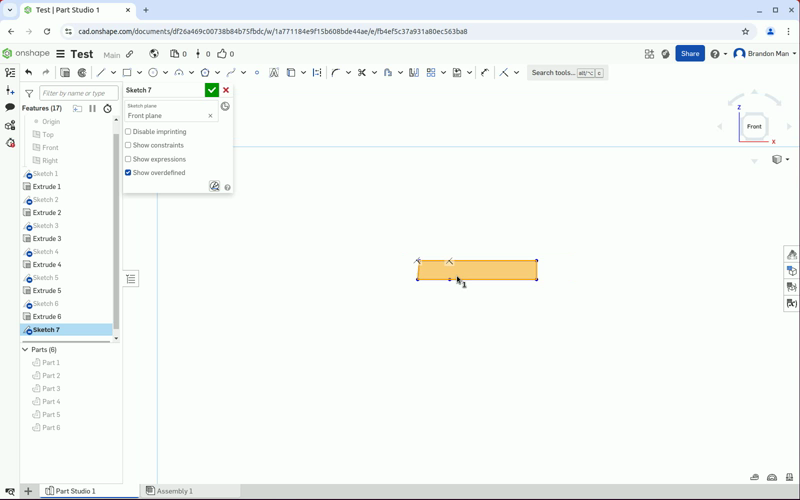
scroll(-6)
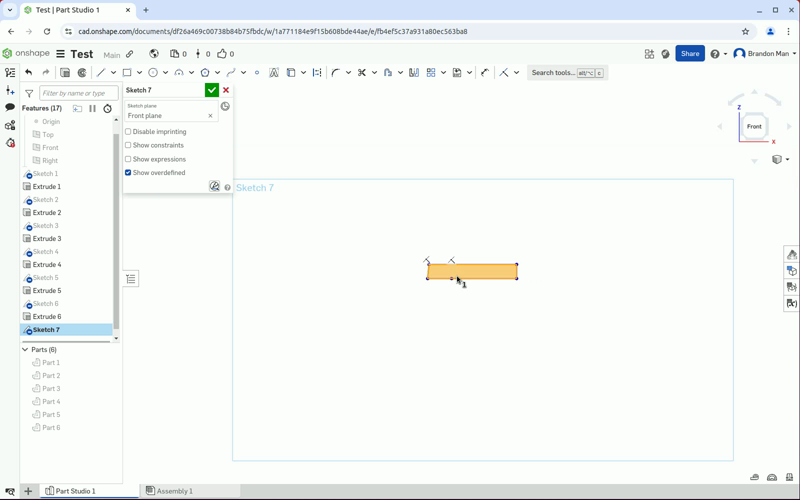
scroll(-6)
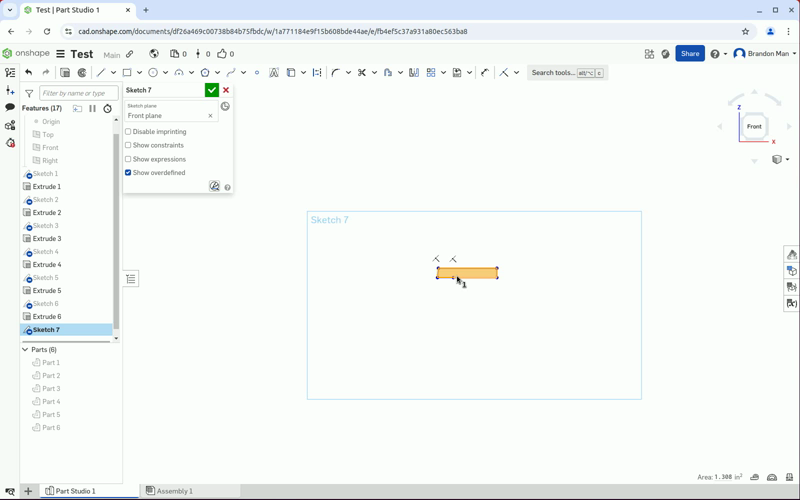
scroll(-6)
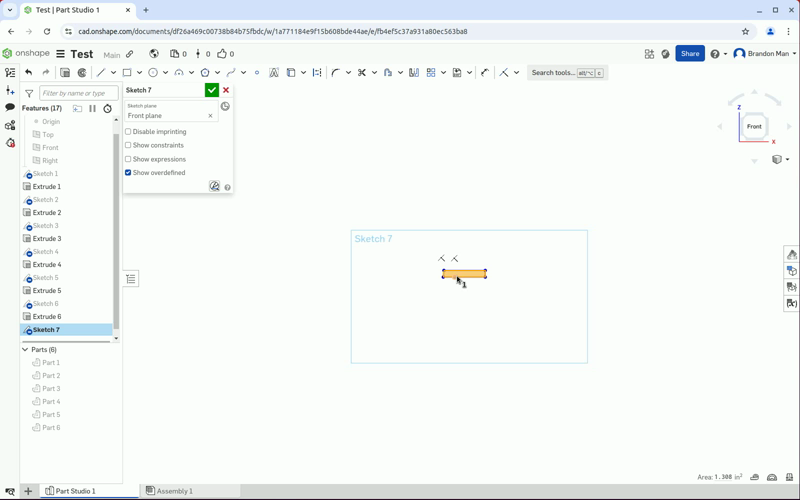
scroll(-6)
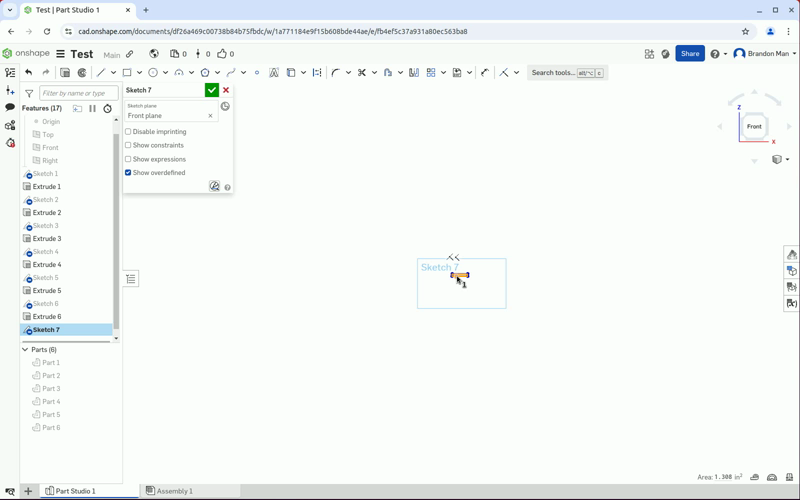
mouse_move(73, 352)
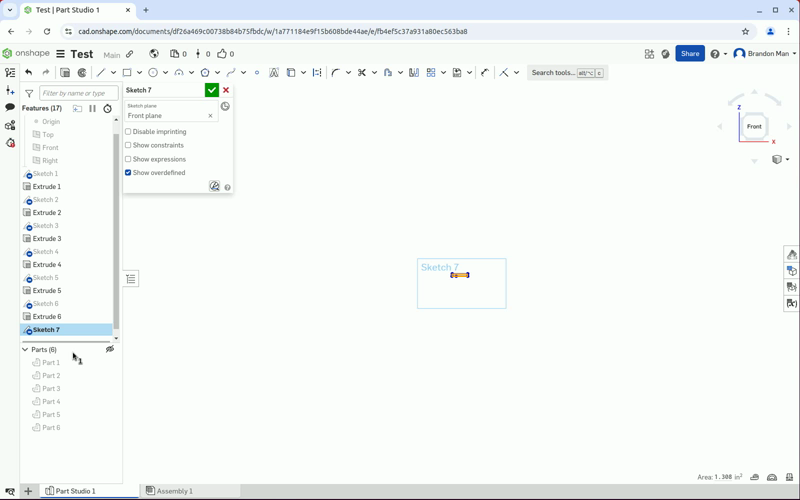
key(shift+y)
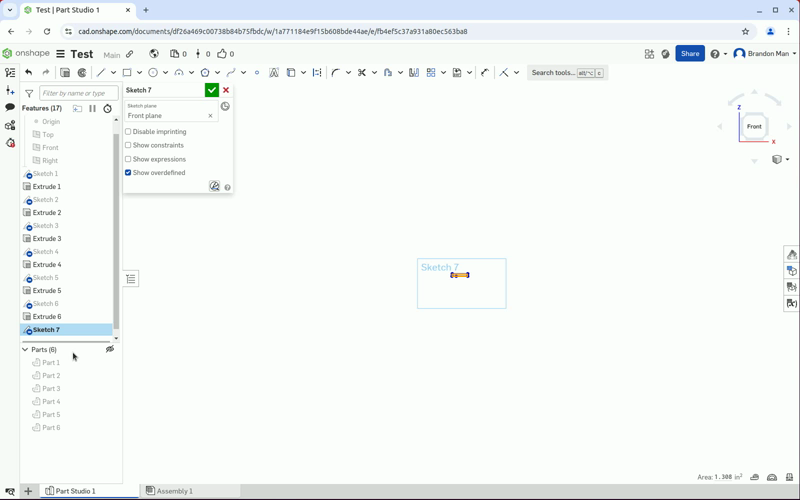
key(shift+e)
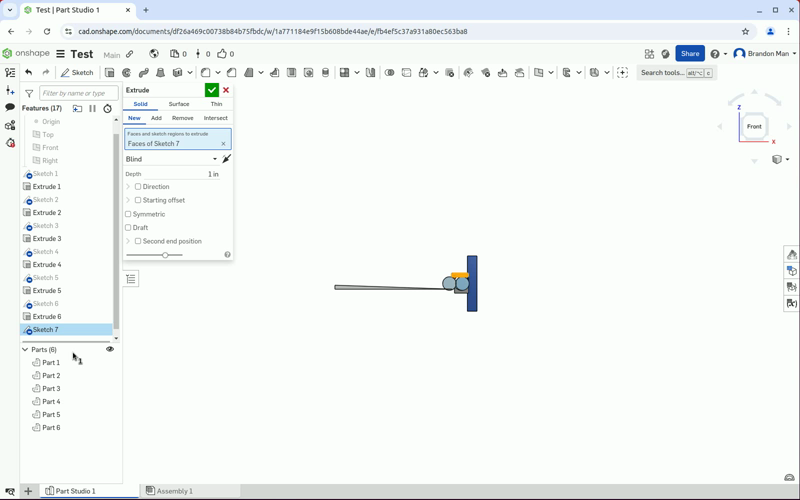
mouse_move(143, 106)
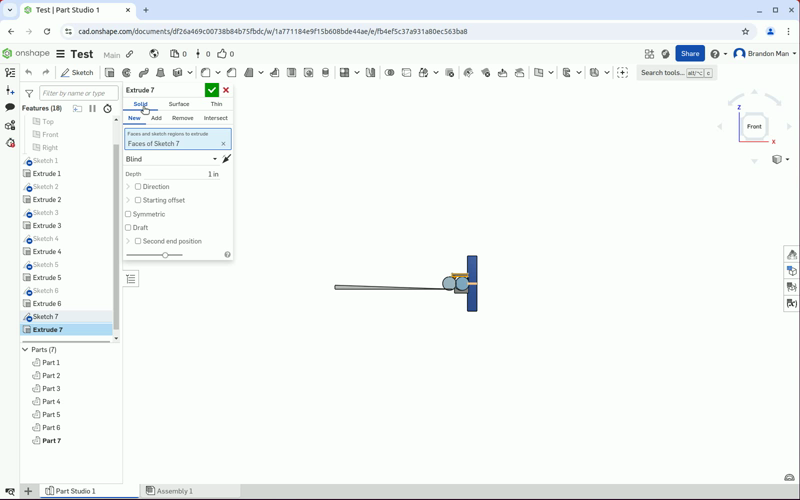
click(143, 106)
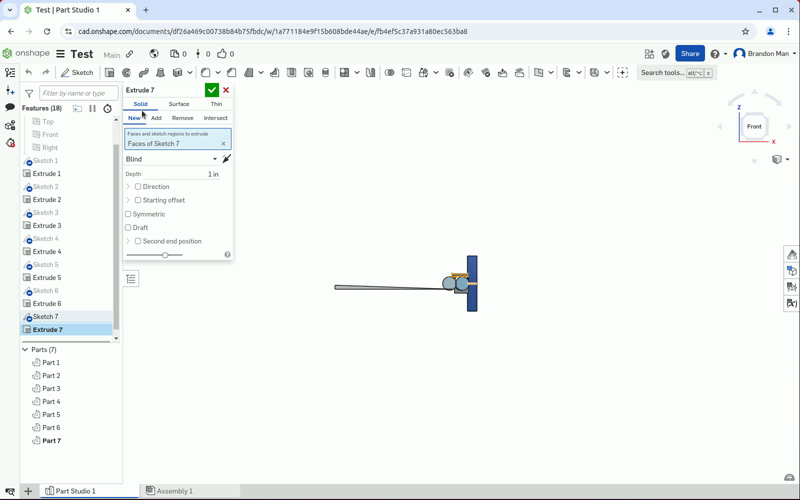
mouse_move(137, 120)
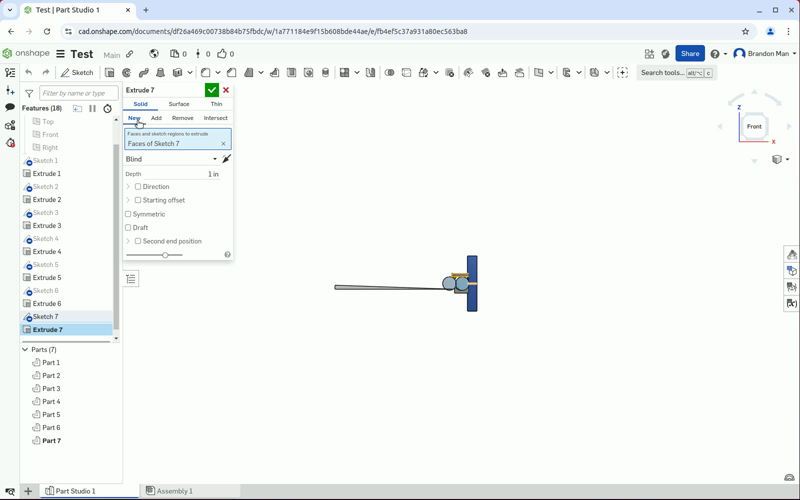
click(137, 120)
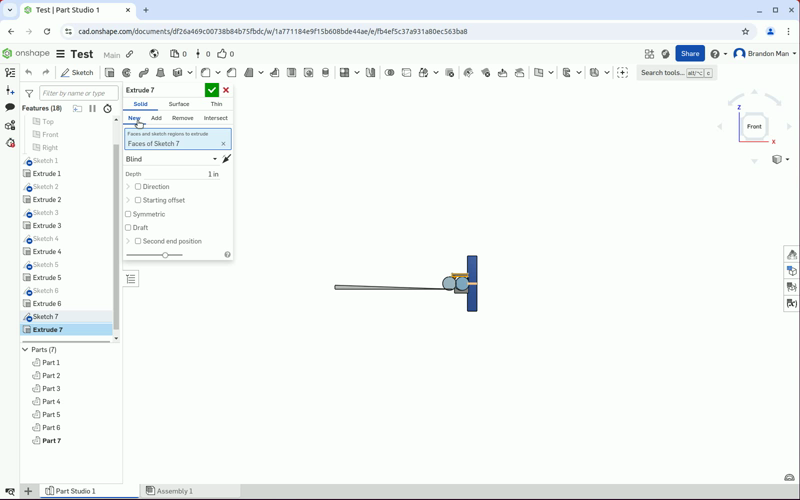
key(tab, 4)
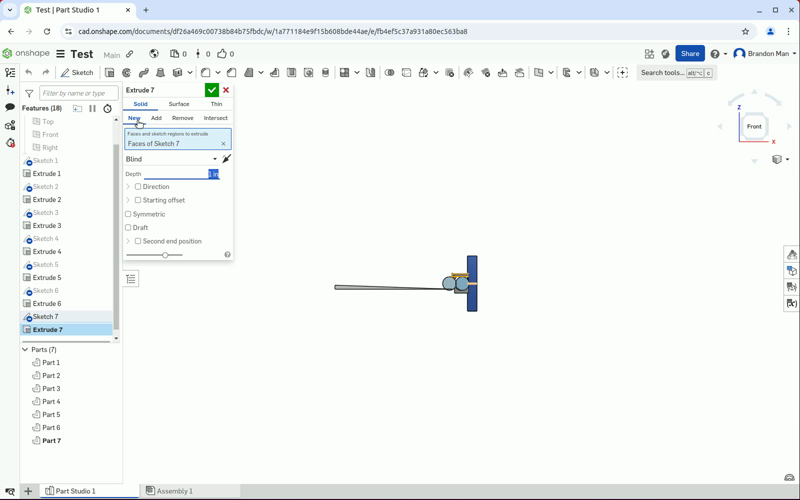
text(6.258)
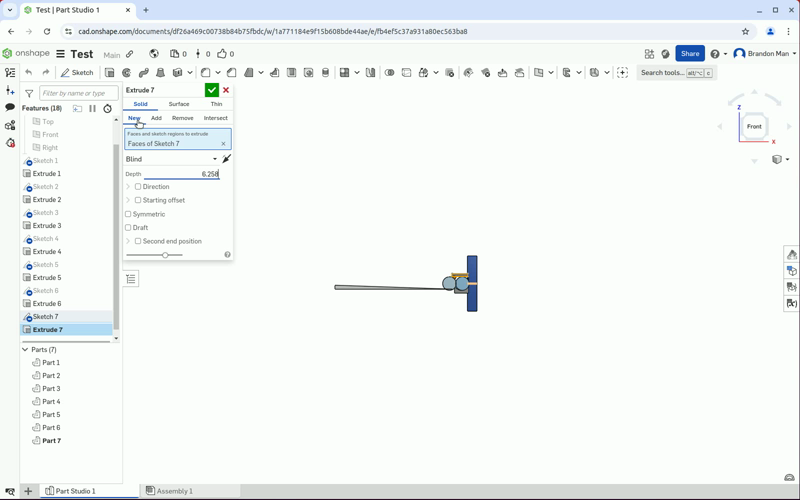
key(enter)
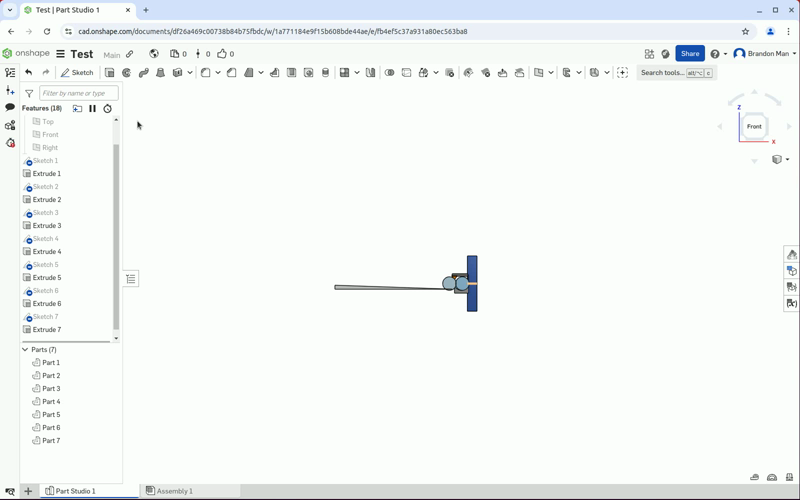
key(shift+h)
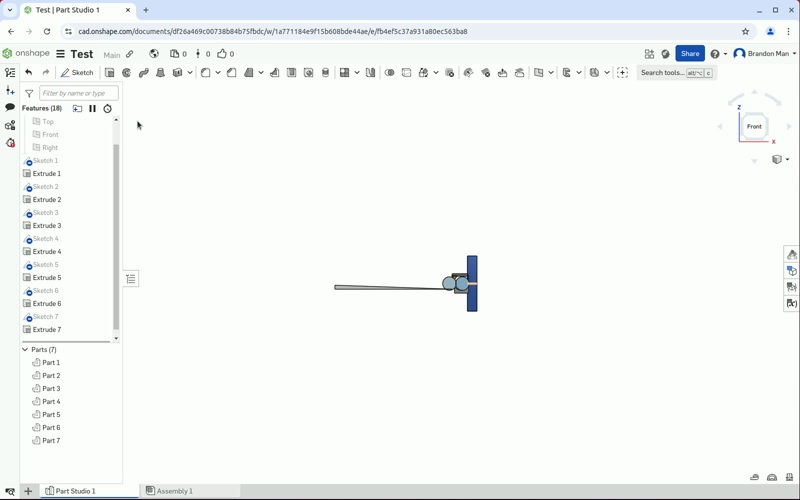
key(shift+h)
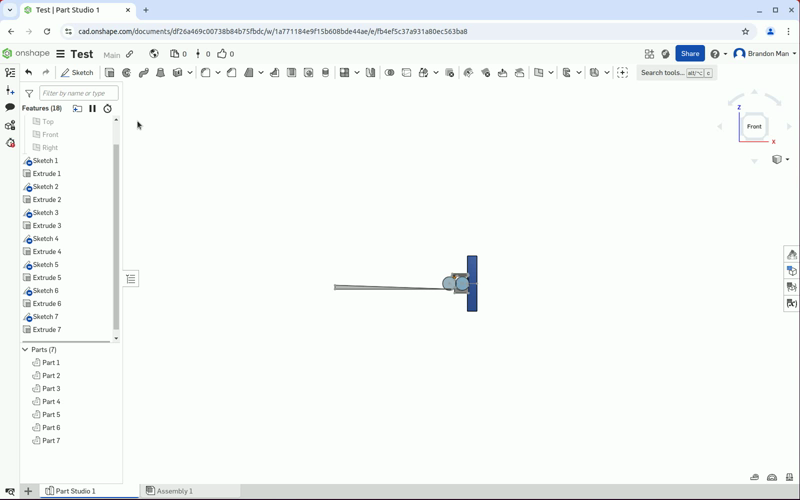
key(shift+7)
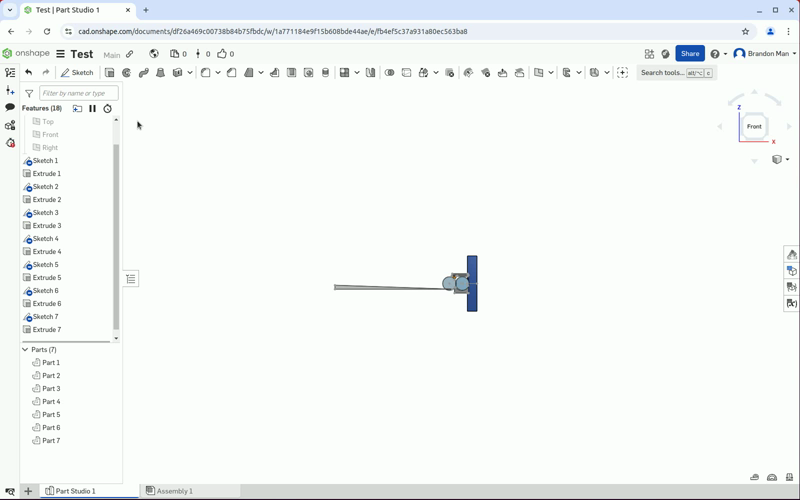
key(left, 2)
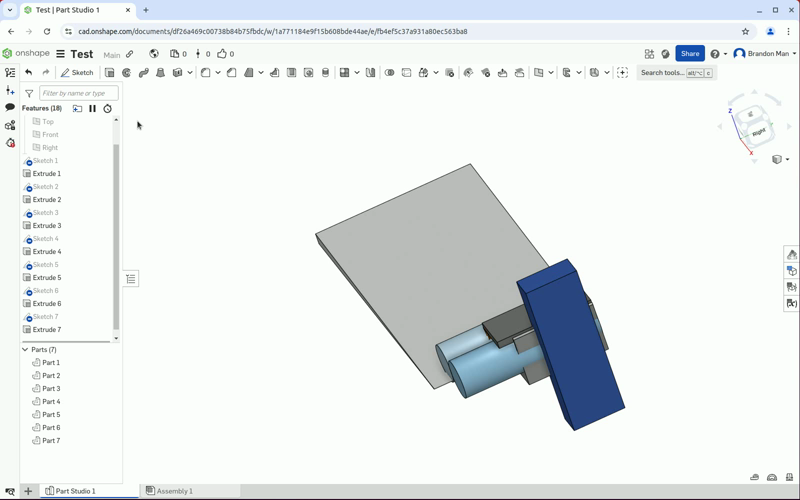
key(down, 2)
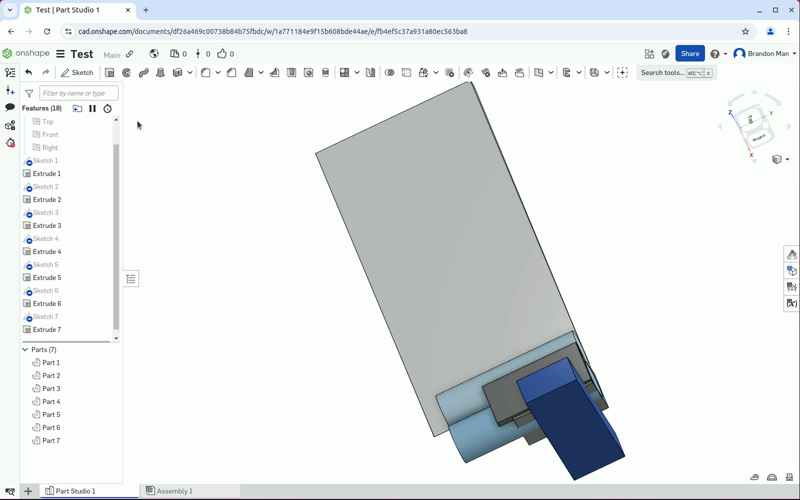
key(up, 2)
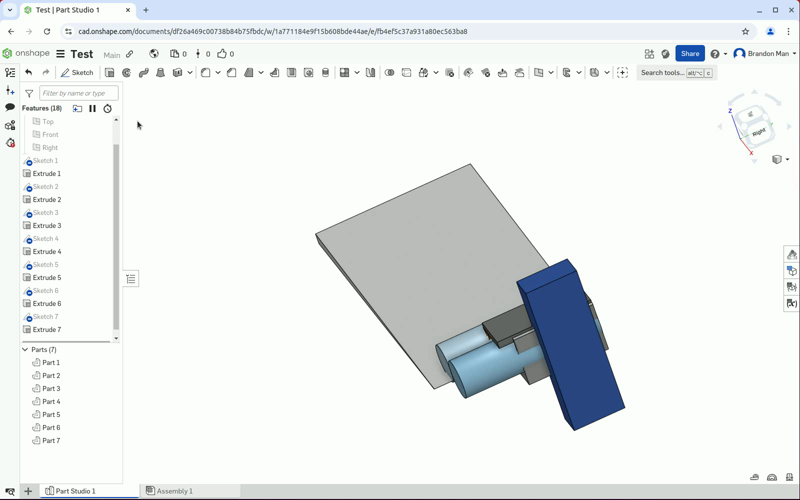
key(right, 2)
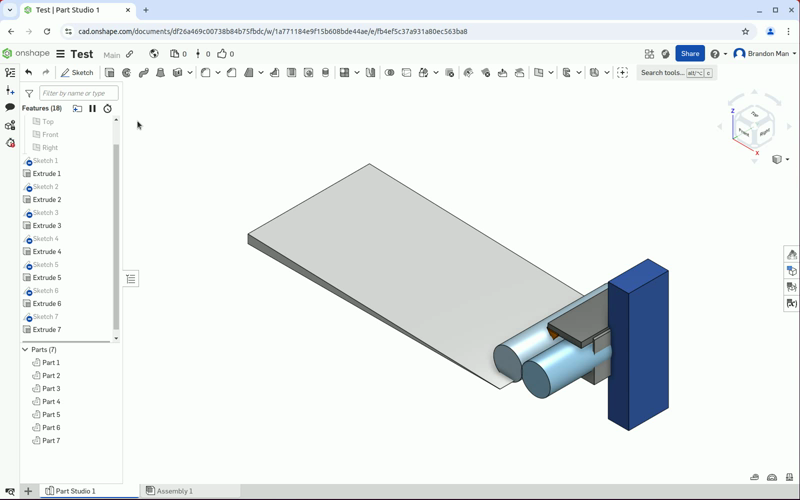
mouse_move(69, 163)
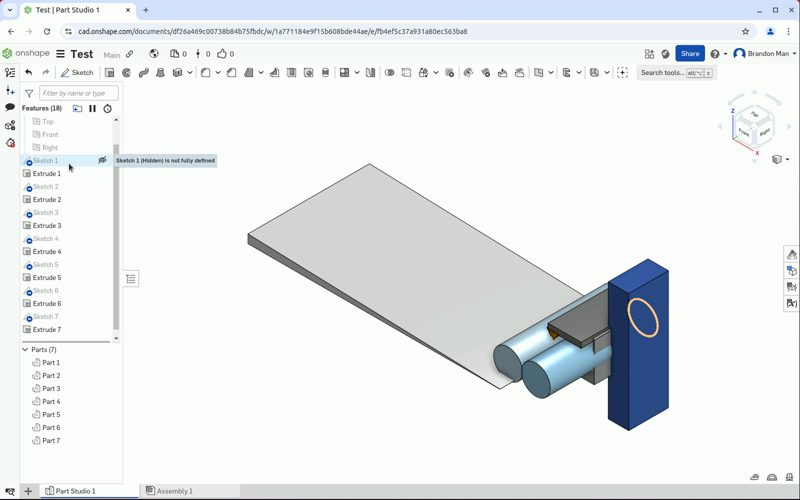
click(69, 163)